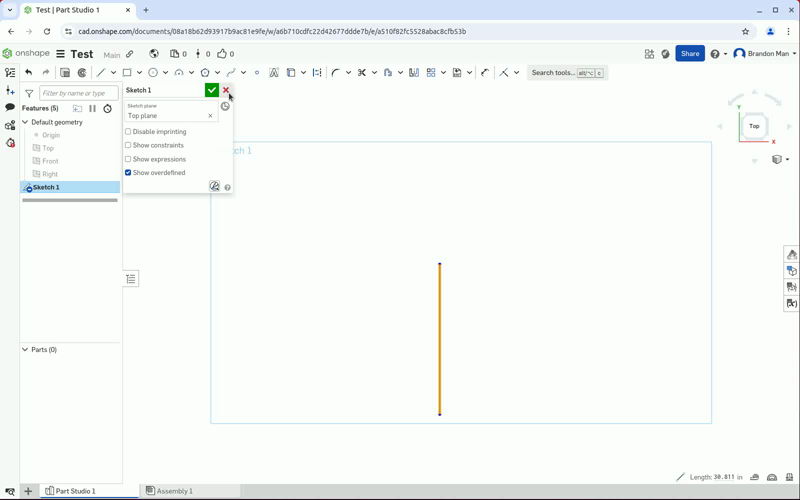
key(shift+h)
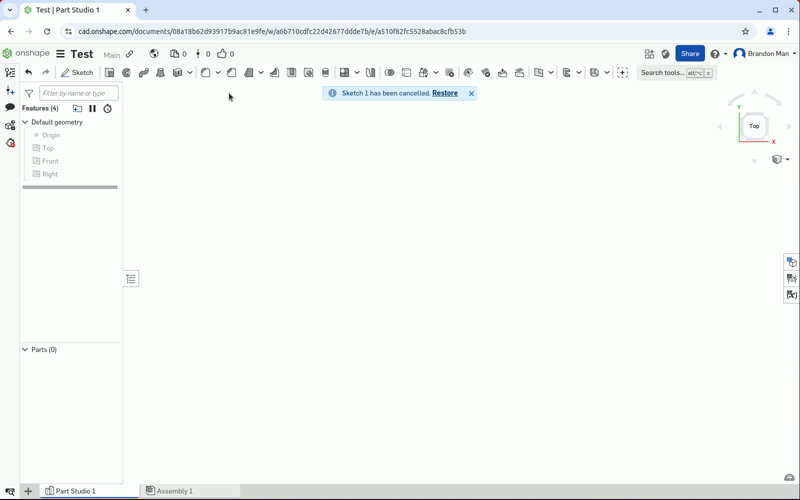
mouse_move(73, 352)
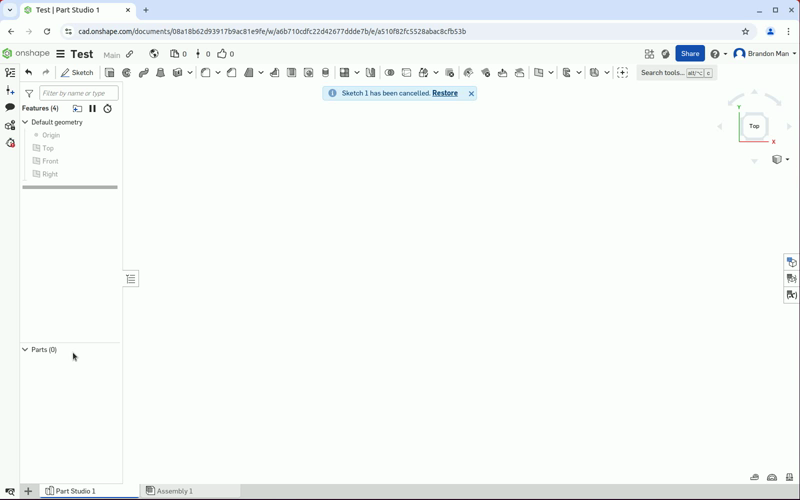
key(y)
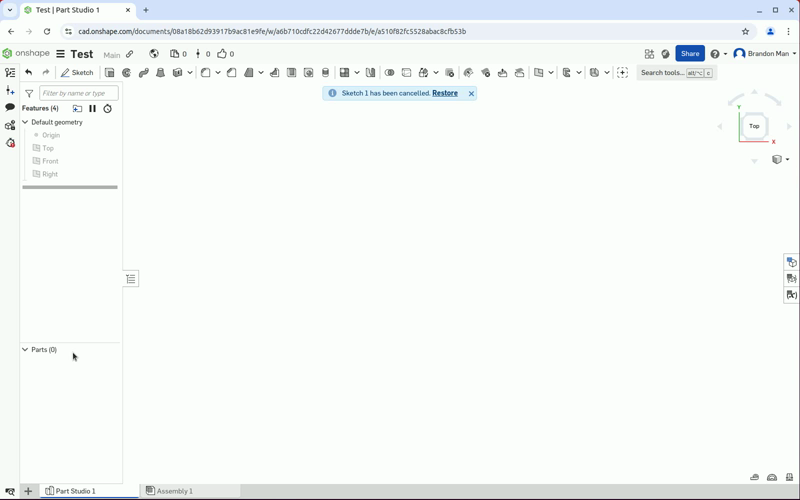
key(shift+p)
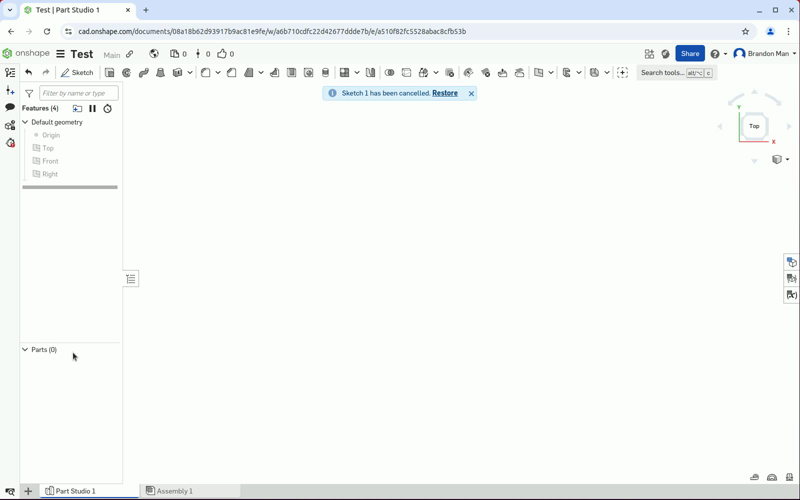
key(space)
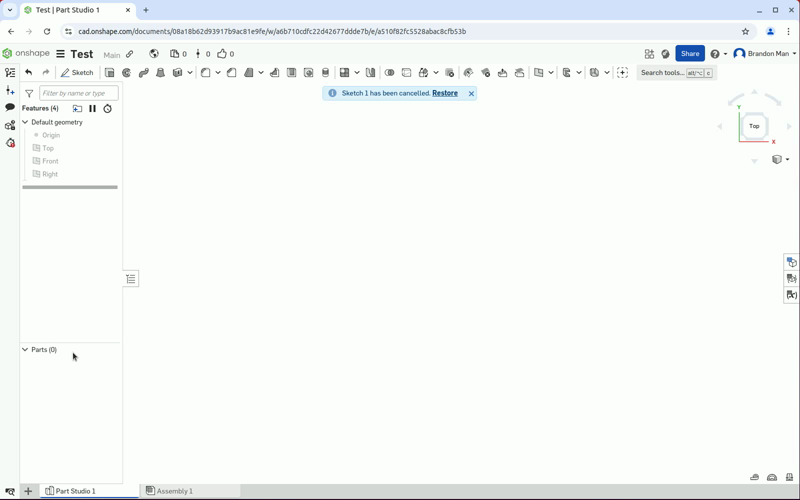
key_down(shift)
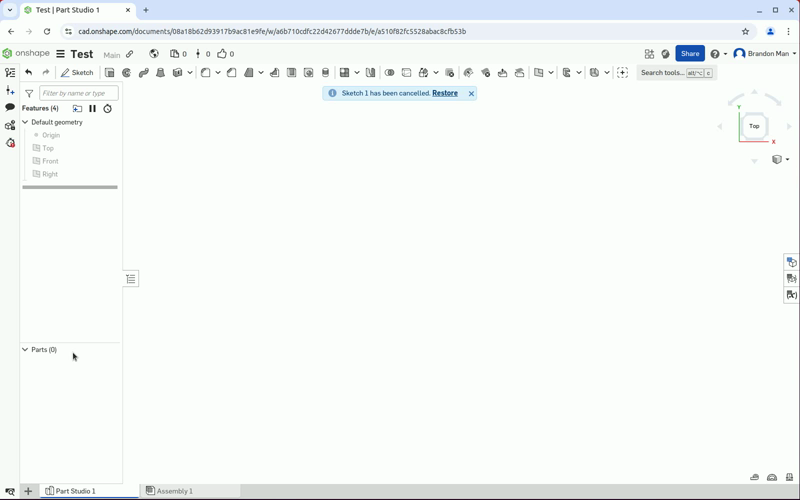
key(up)
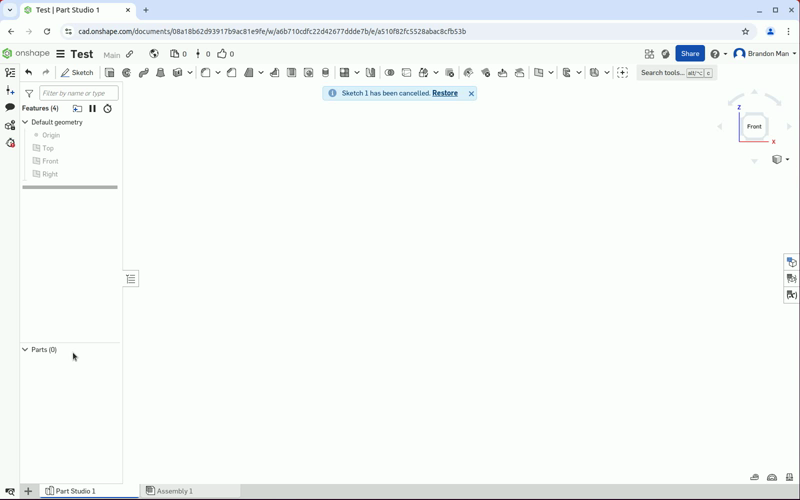
key_up(shift)
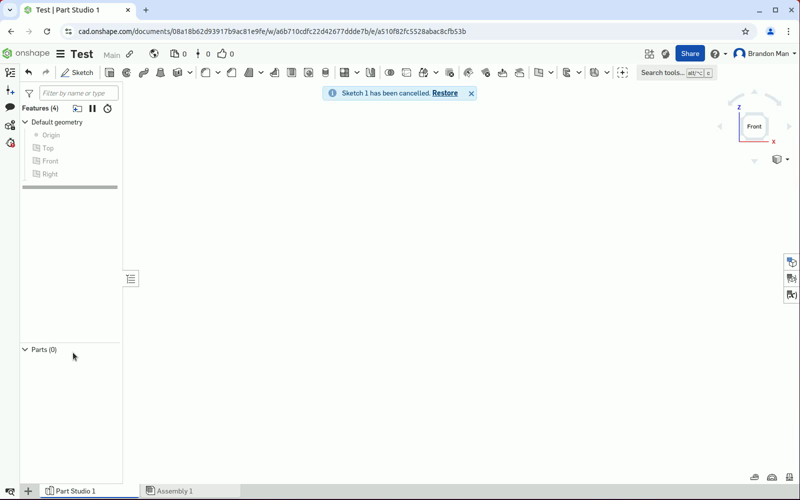
key(space)
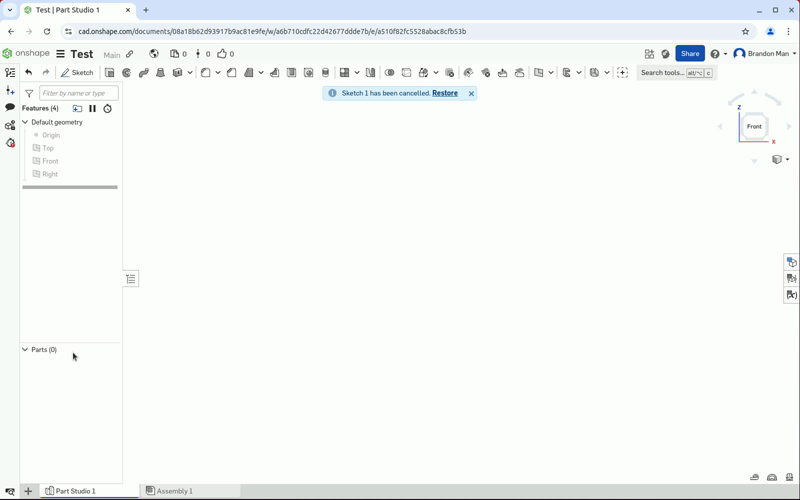
key_down(shift)
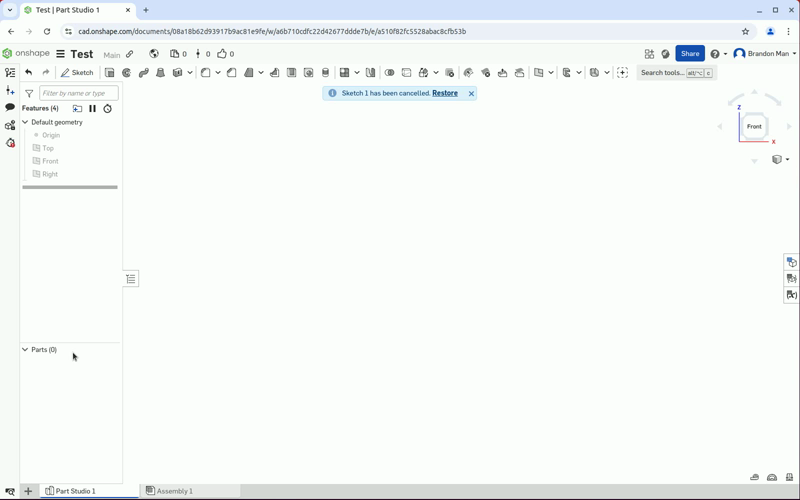
key(left)
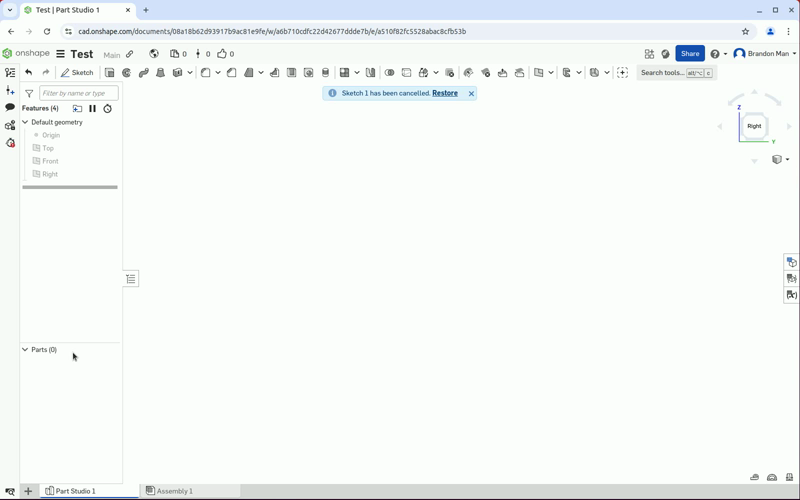
key_up(shift)
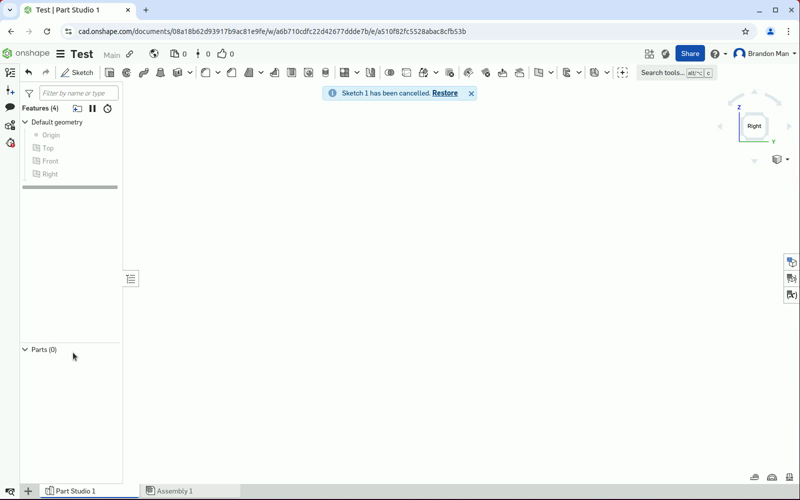
mouse_move(73, 352)
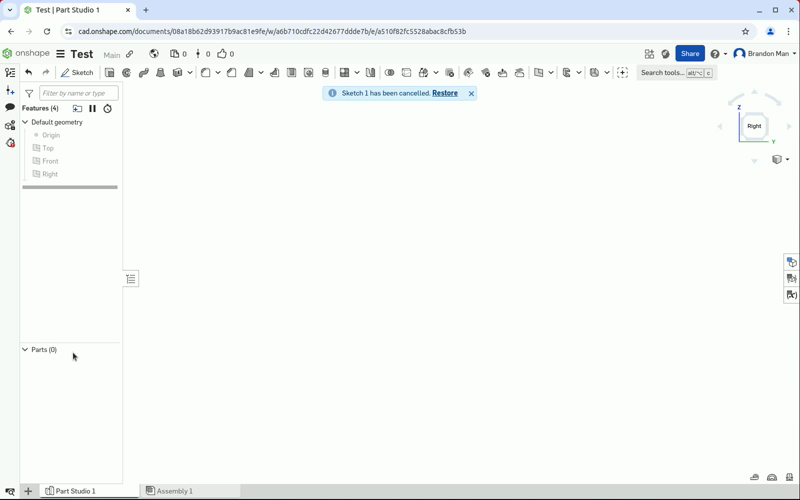
key(shift+y)
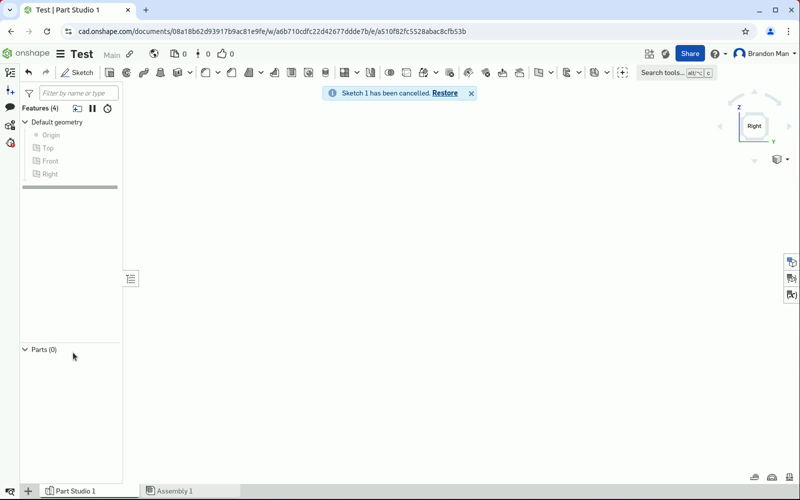
key(shift+s)
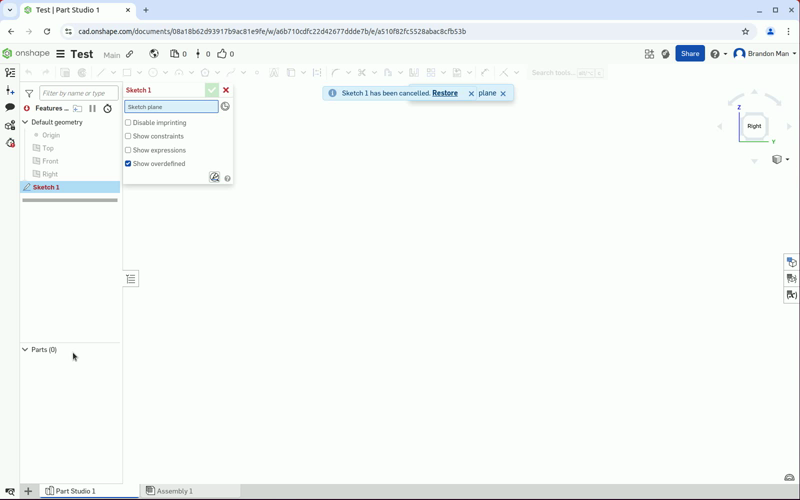
mouse_move(73, 176)
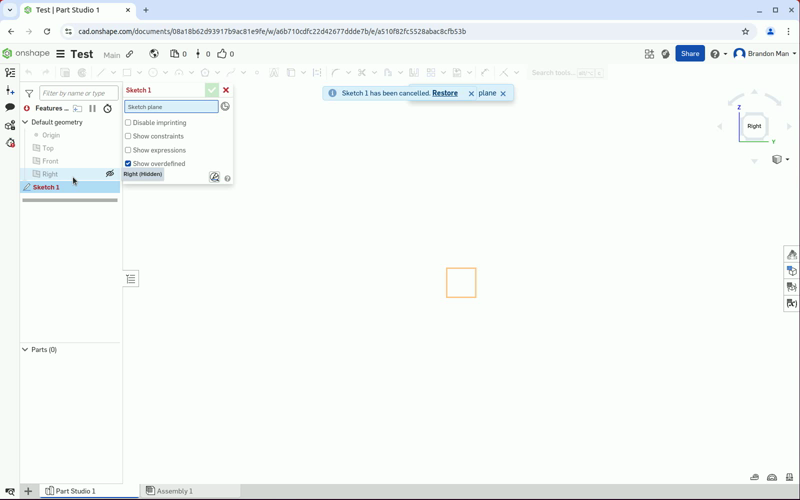
click(73, 176)
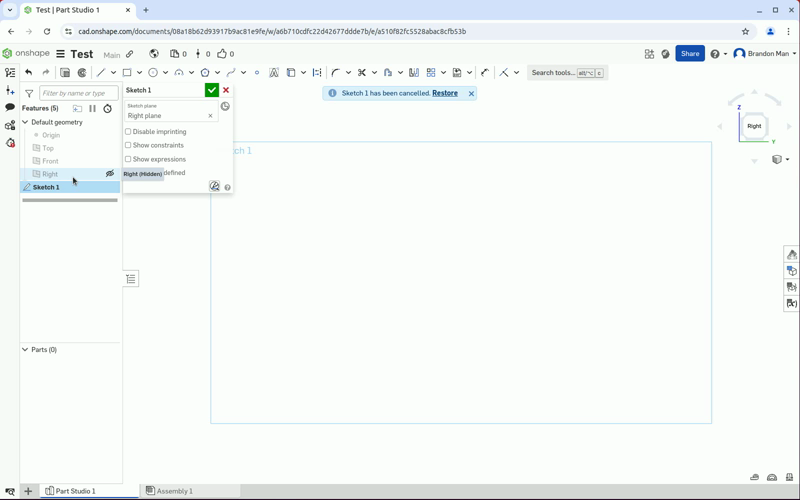
mouse_move(73, 352)
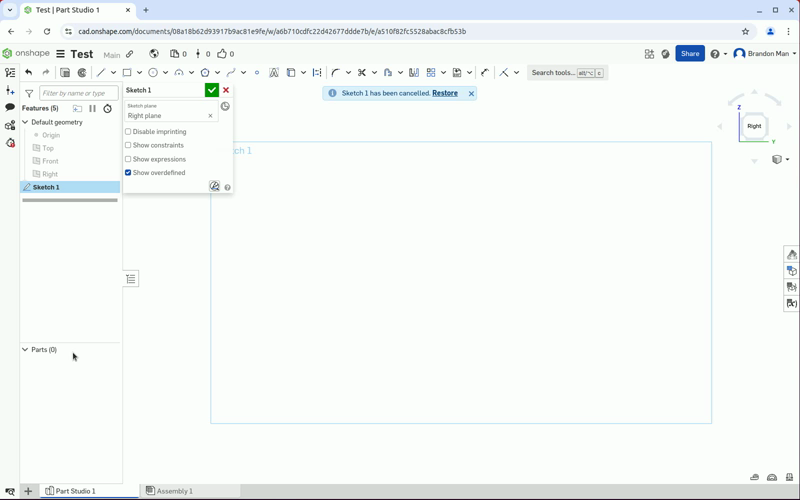
key(y)
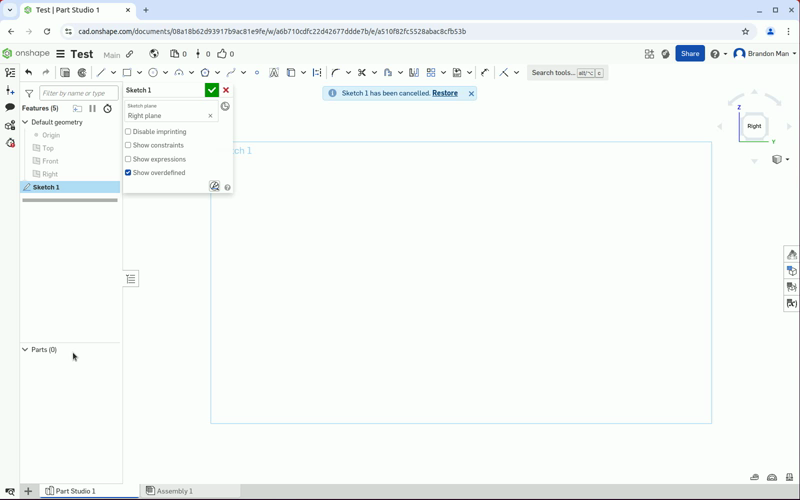
key(l)
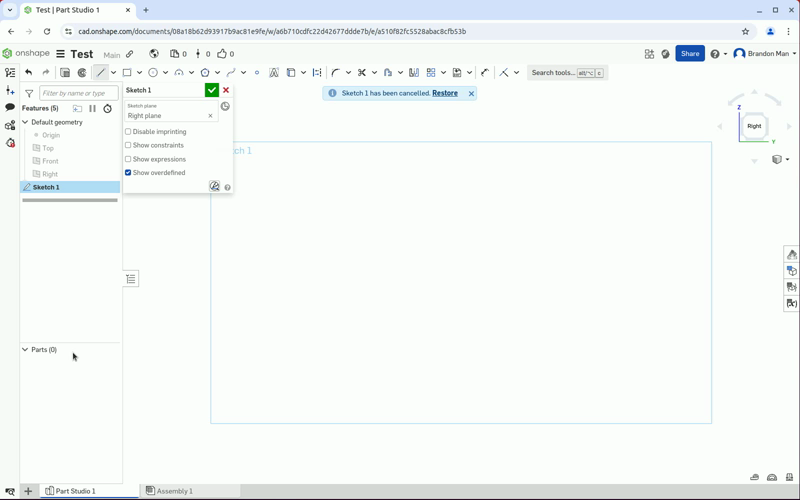
key_down(shift)
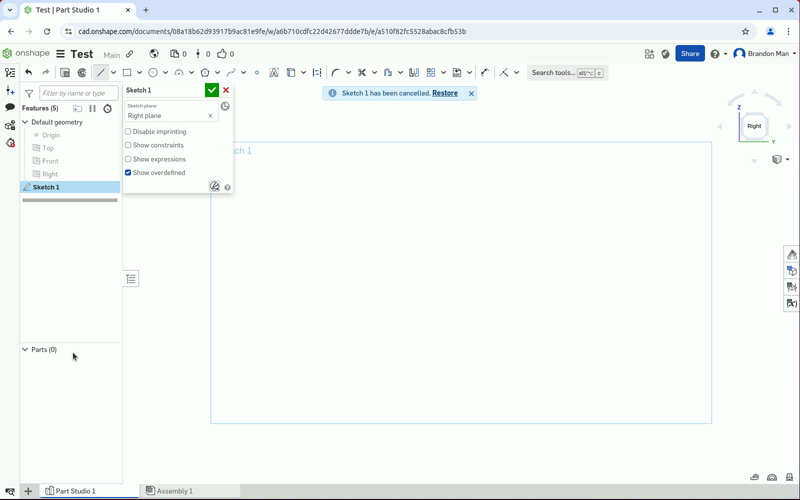
mouse_move(459, 284)
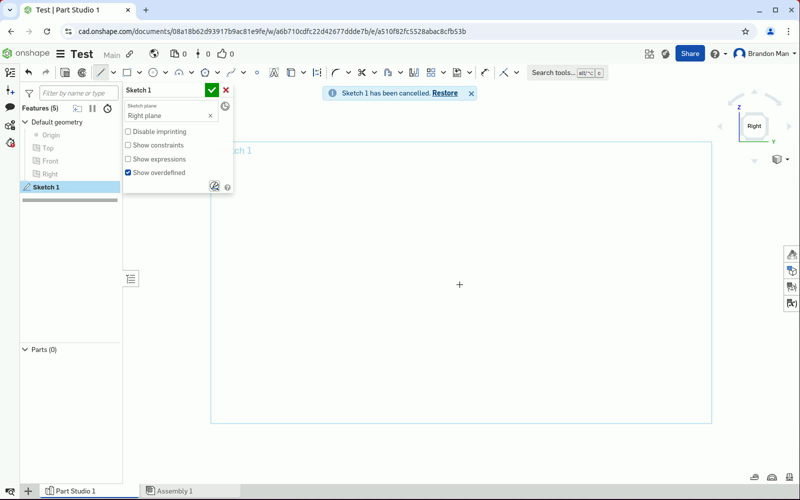
click(459, 284)
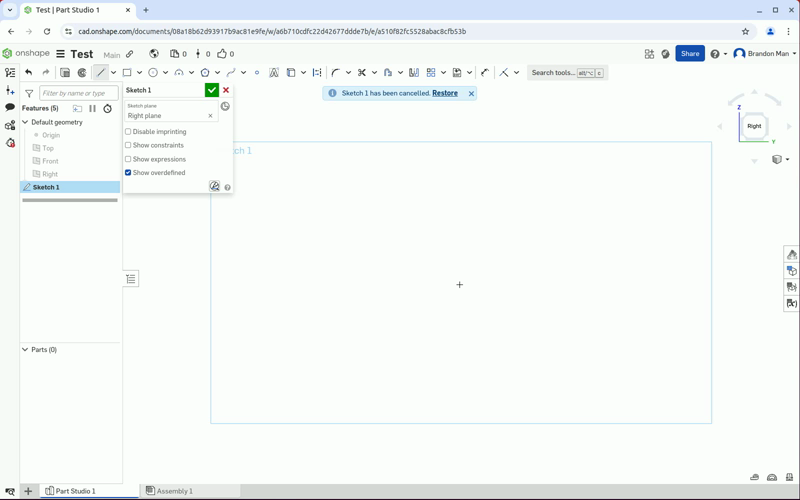
key_up(shift)
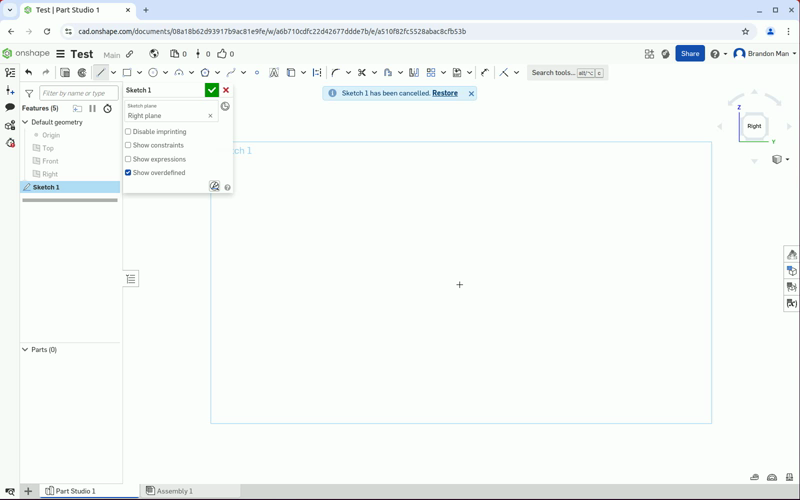
key_down(shift)
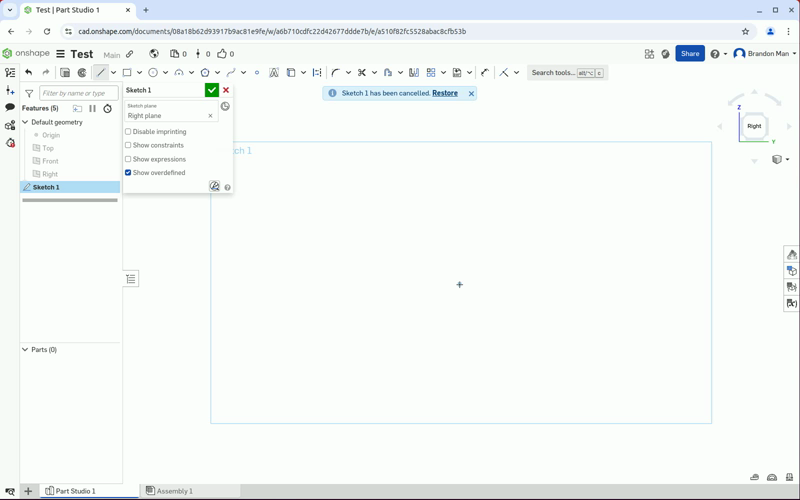
mouse_move(489, 284)
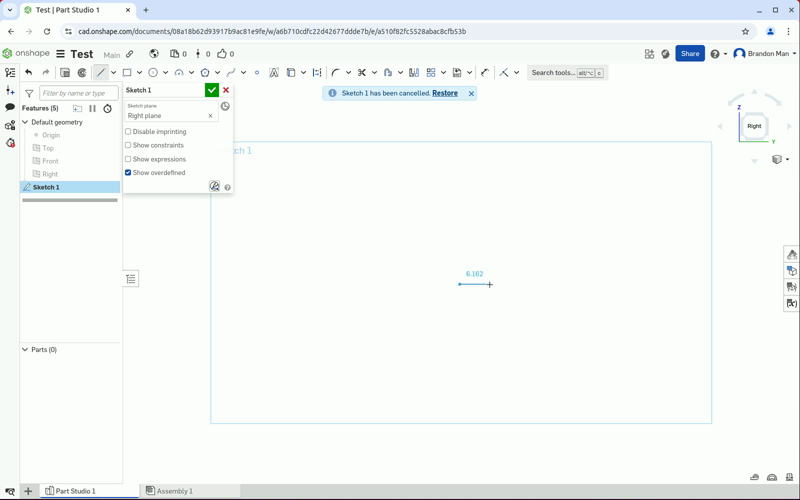
mouse_move(461, 284)
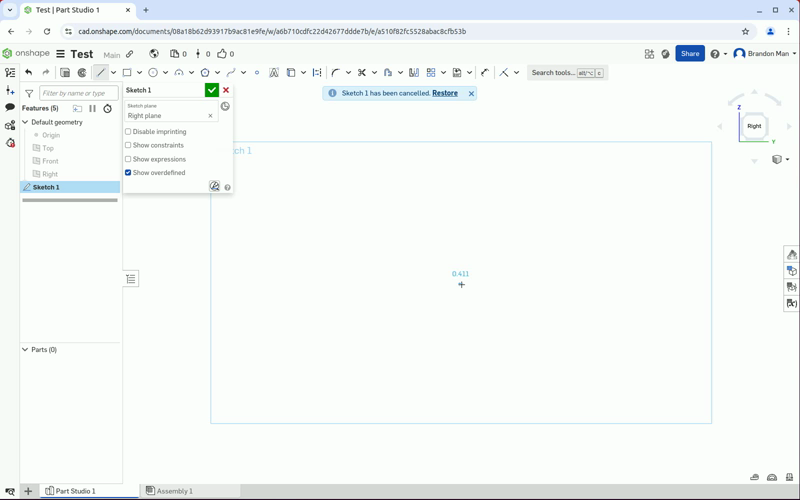
scroll(6)
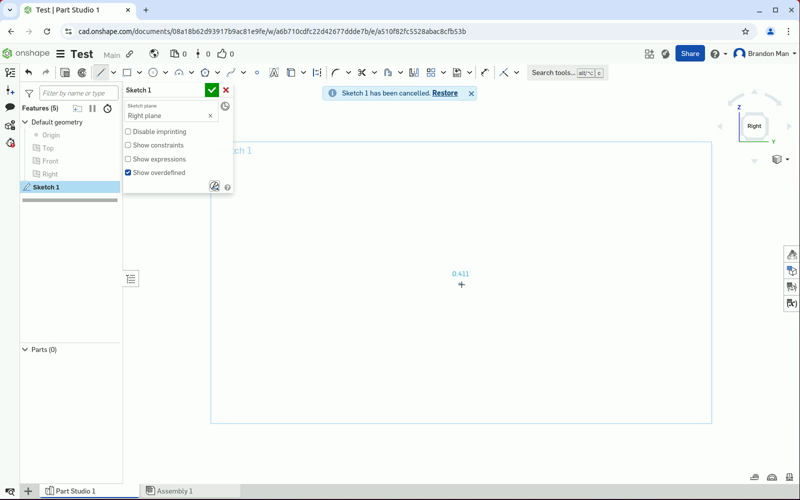
scroll(6)
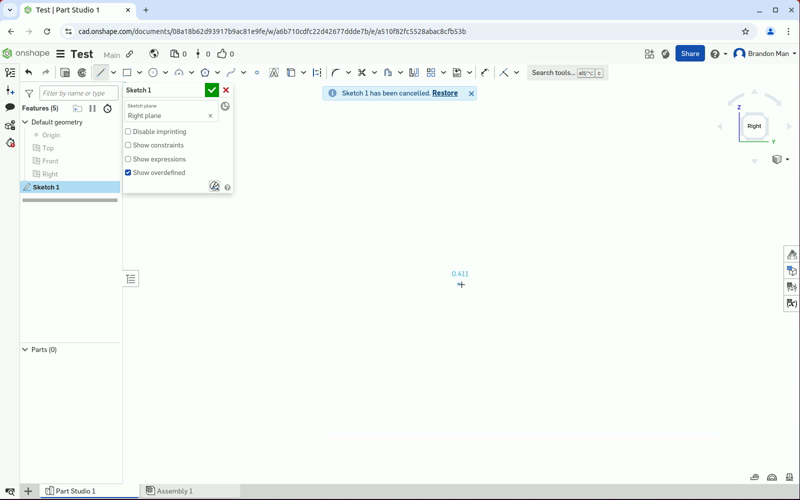
scroll(6)
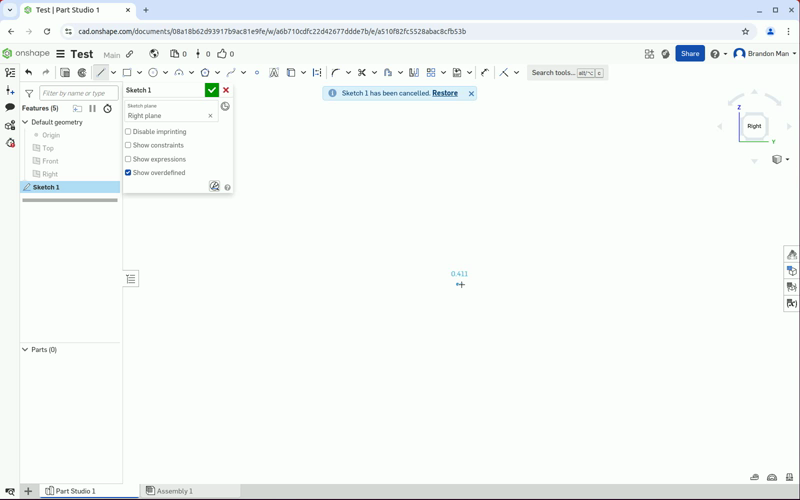
scroll(6)
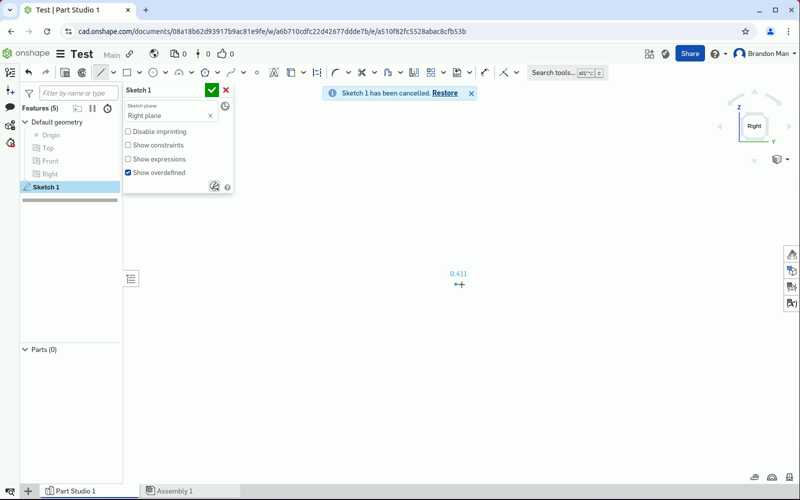
scroll(6)
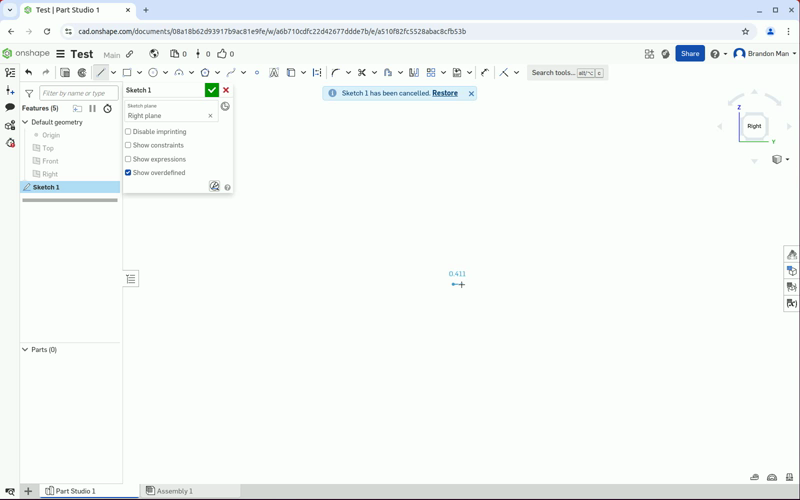
scroll(6)
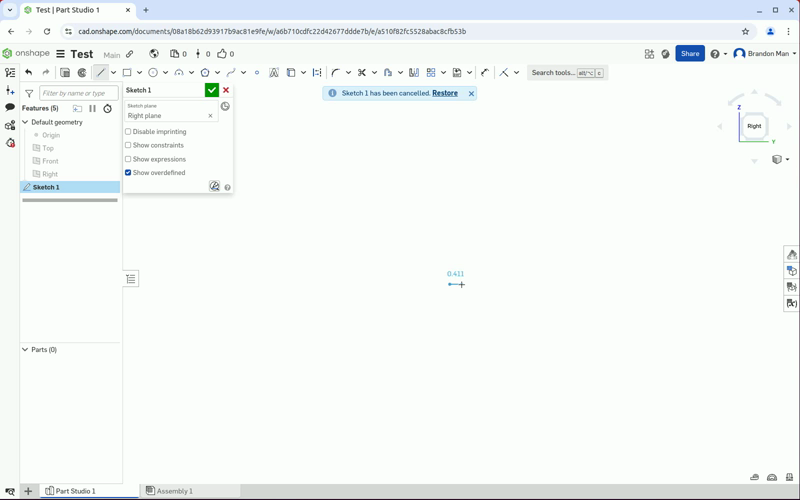
scroll(6)
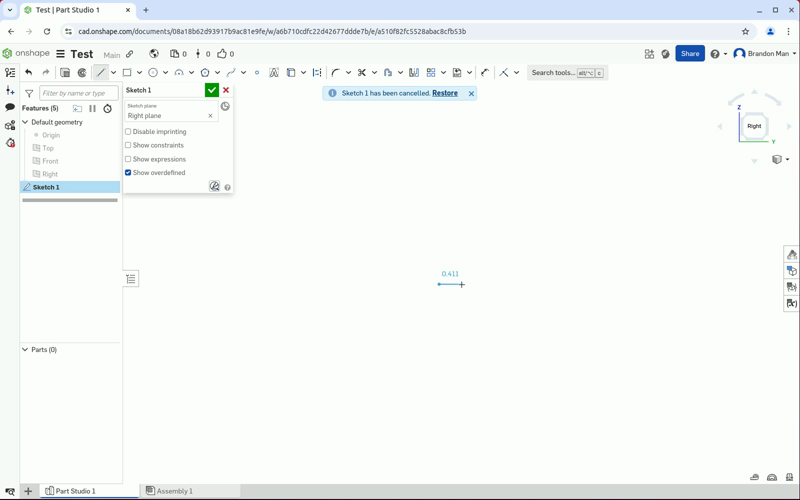
click(461, 284)
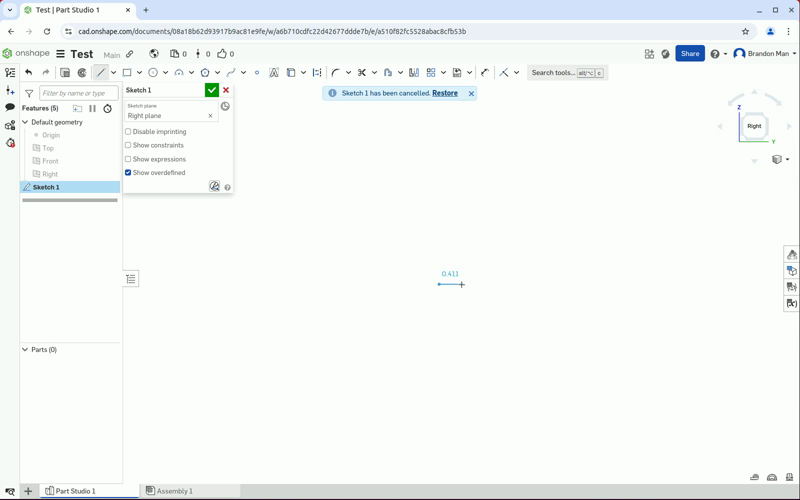
scroll(-6)
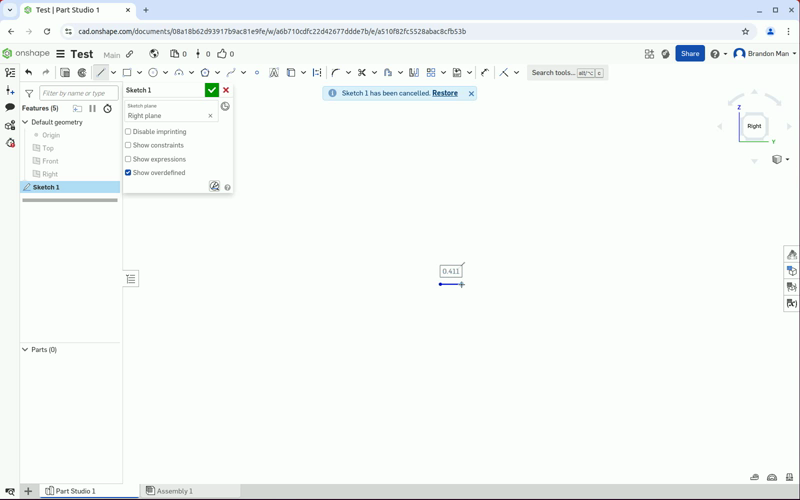
scroll(-6)
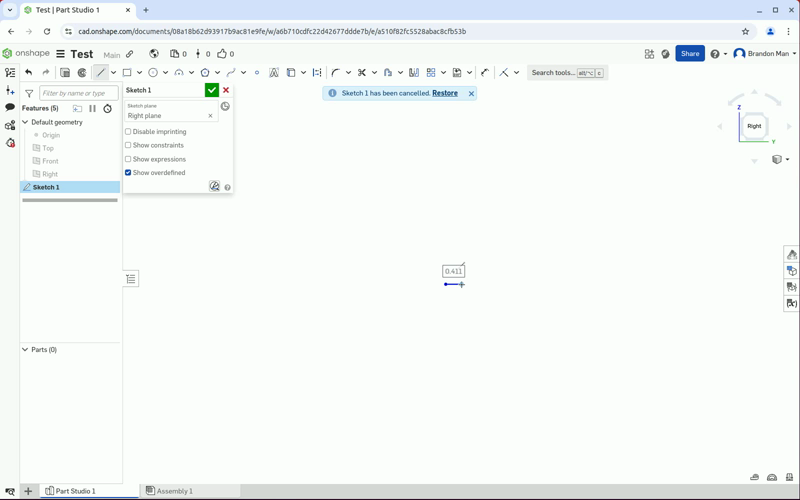
scroll(-6)
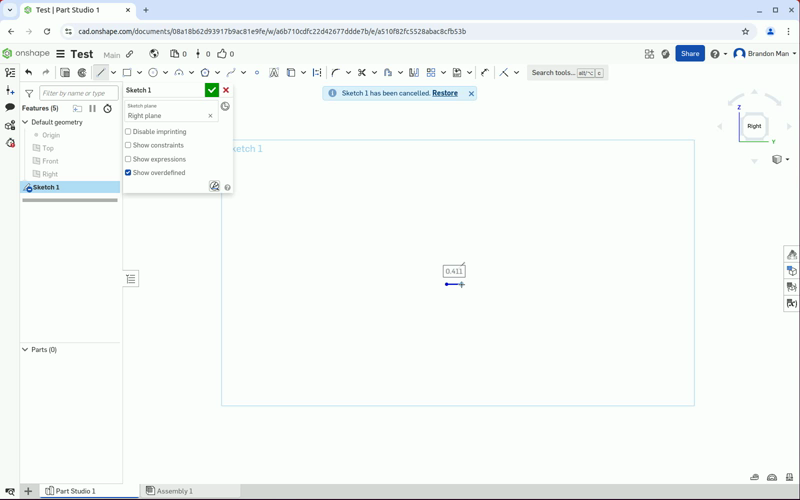
scroll(-6)
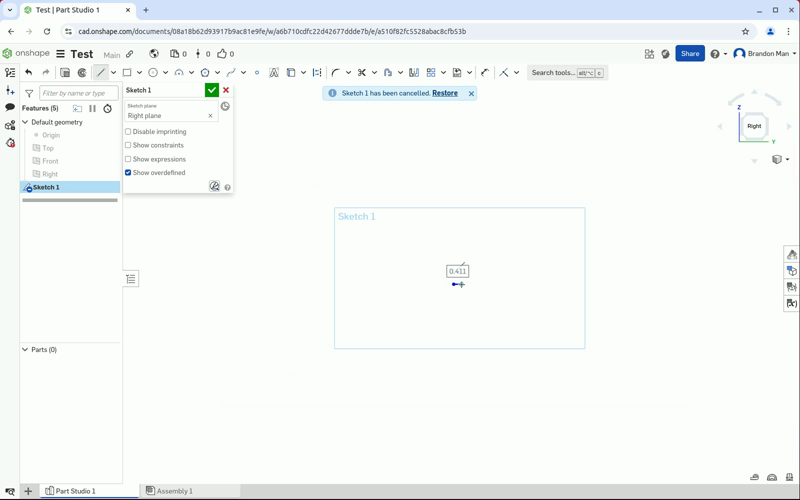
scroll(-6)
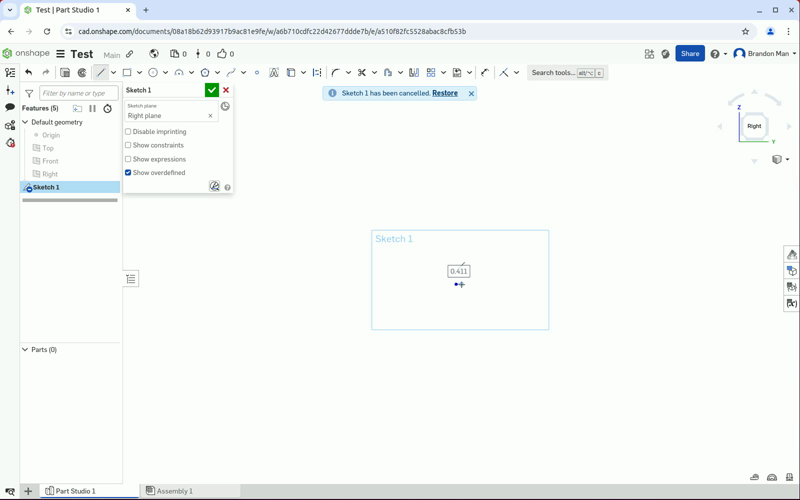
scroll(-6)
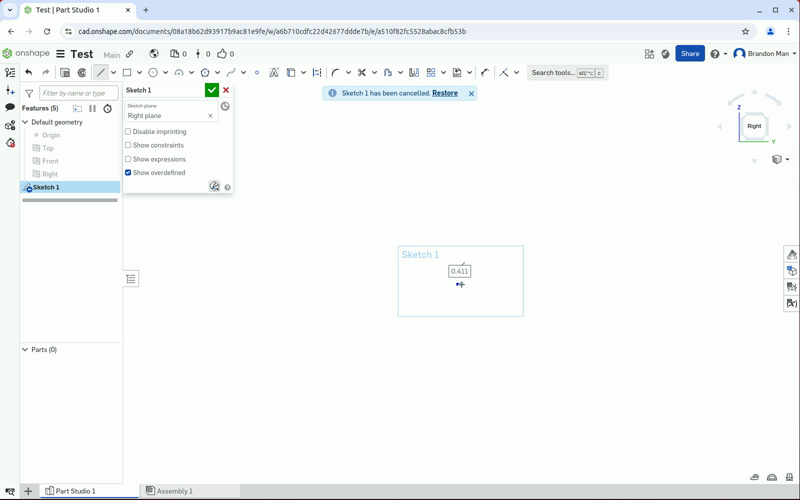
scroll(-6)
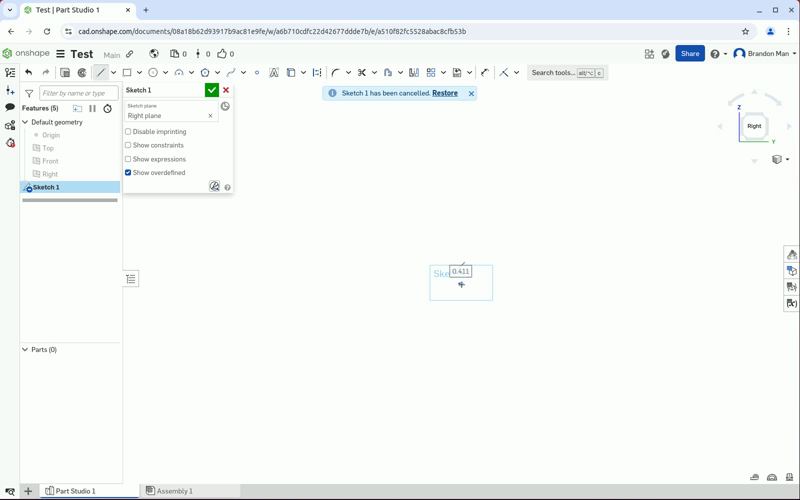
key_up(shift)
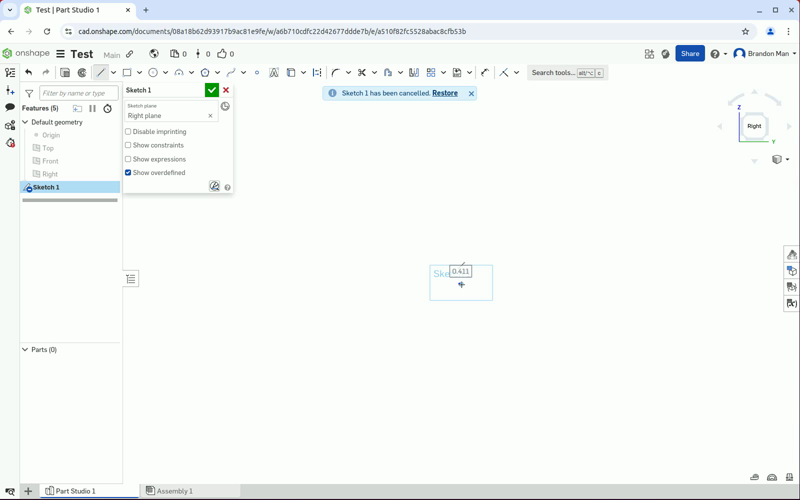
key_down(shift)
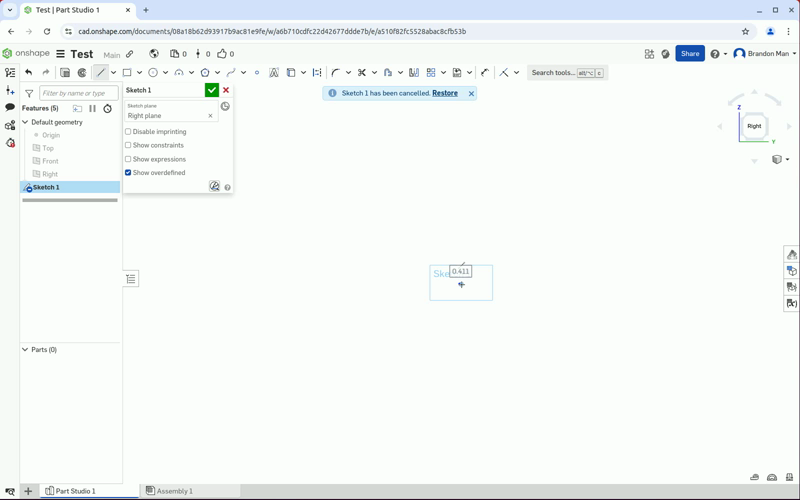
mouse_move(492, 284)
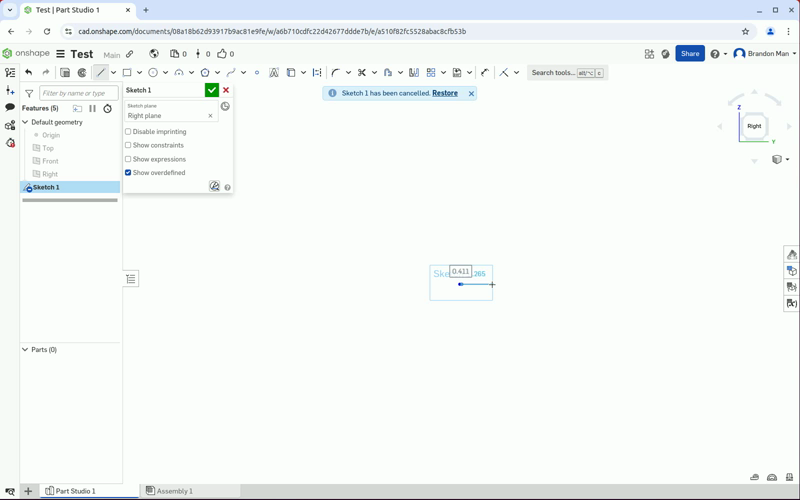
mouse_move(461, 281)
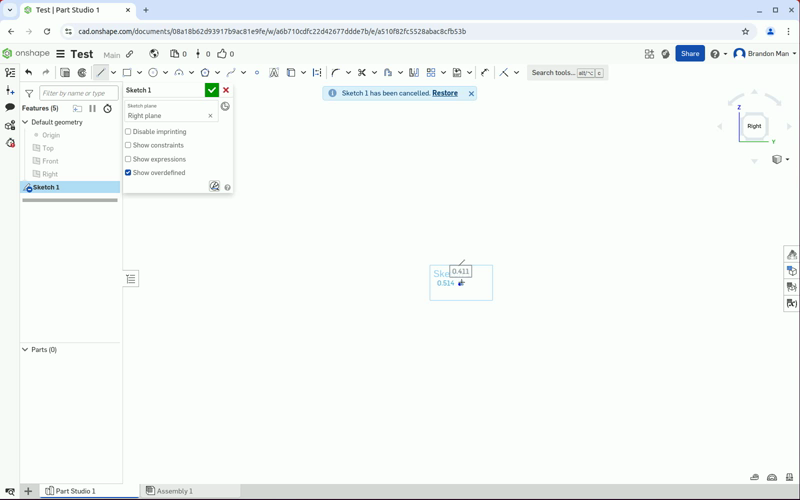
scroll(6)
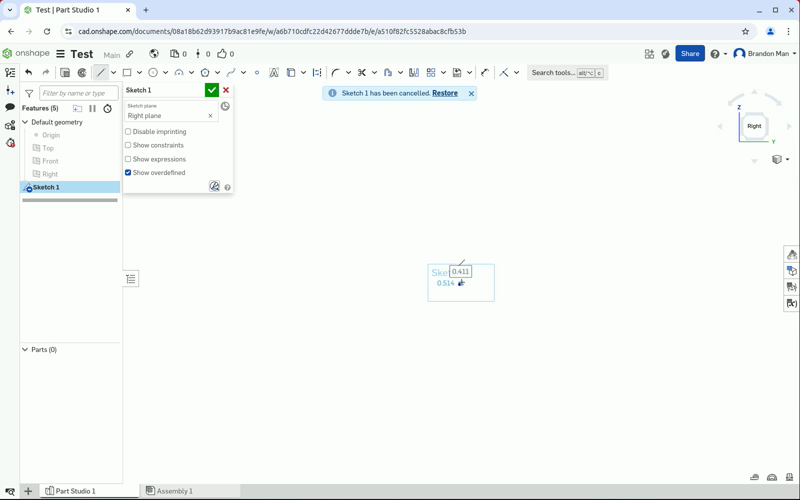
scroll(6)
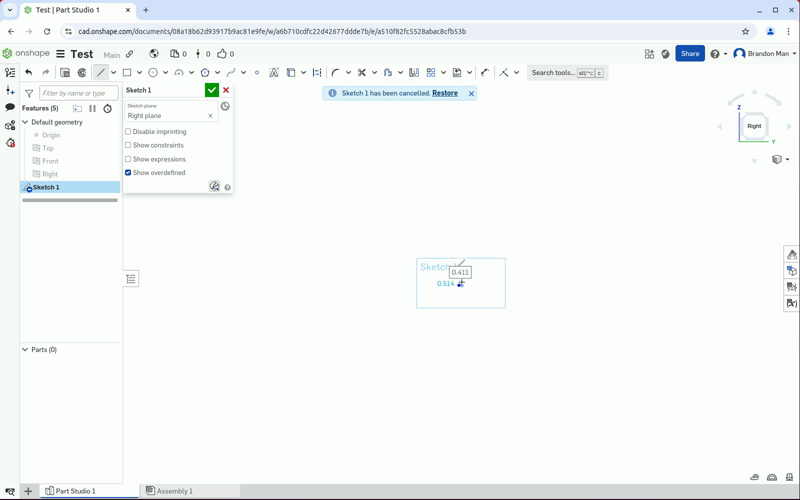
scroll(6)
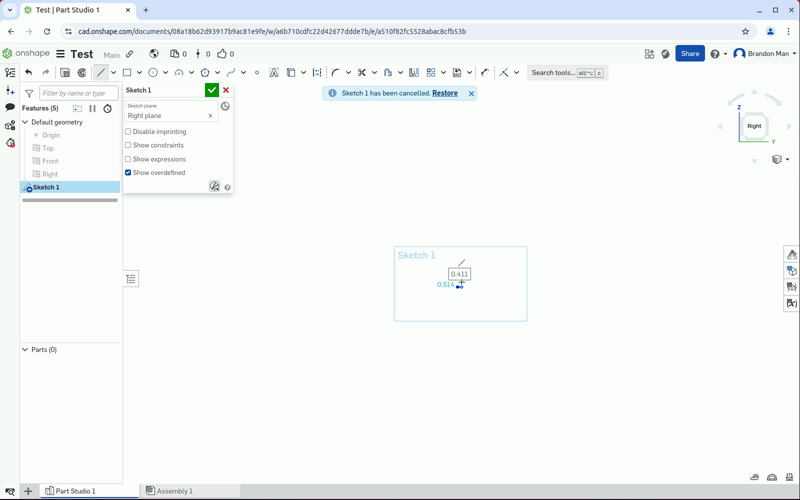
scroll(6)
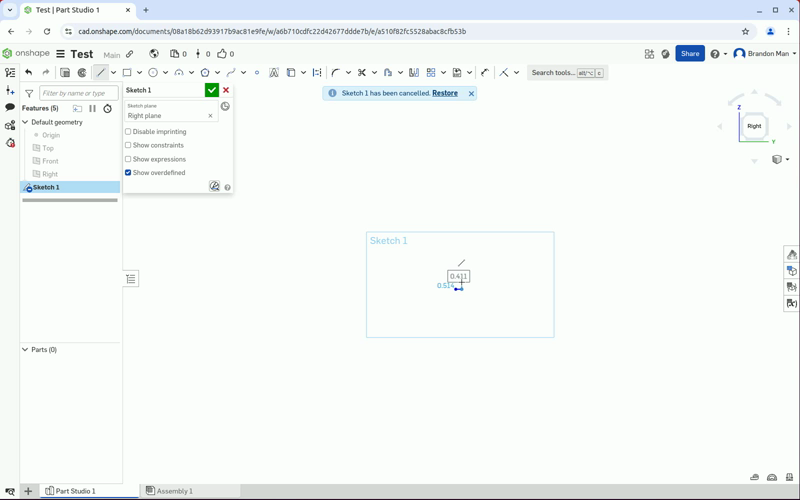
scroll(6)
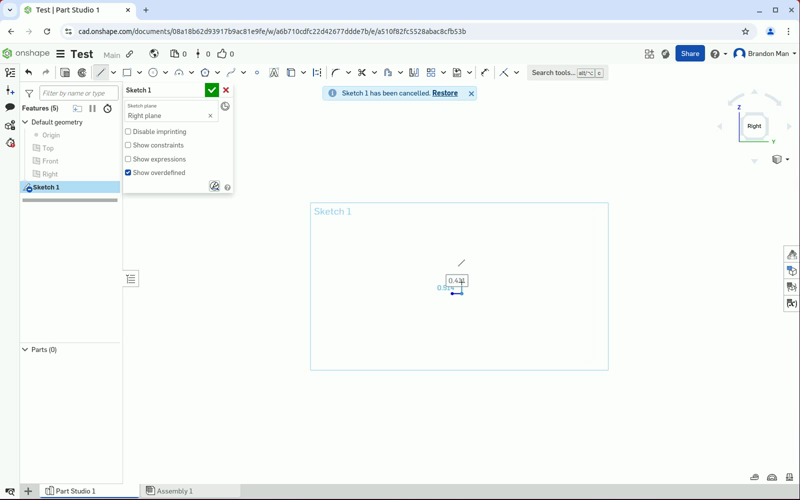
scroll(6)
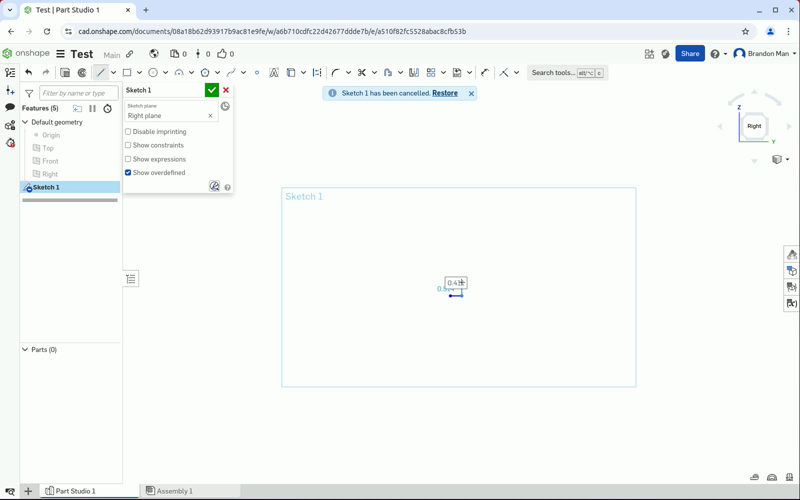
scroll(6)
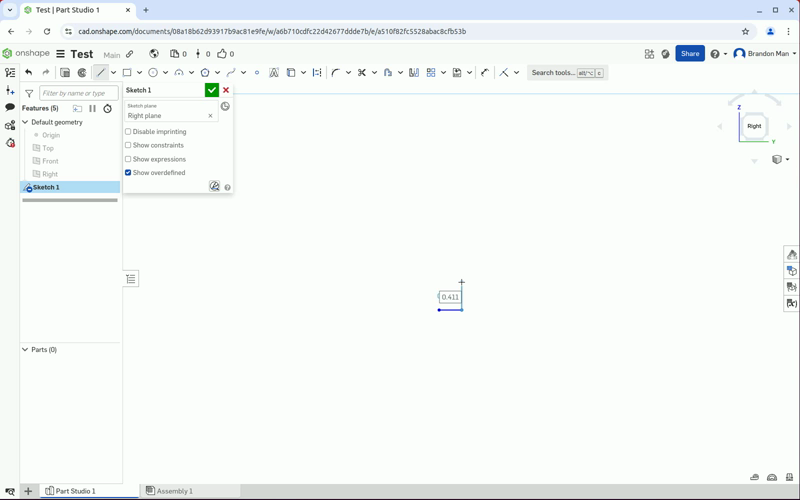
click(461, 281)
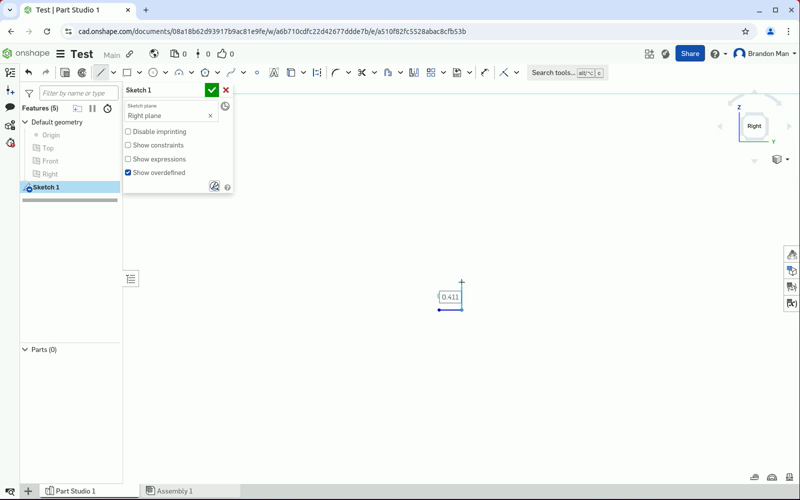
scroll(-6)
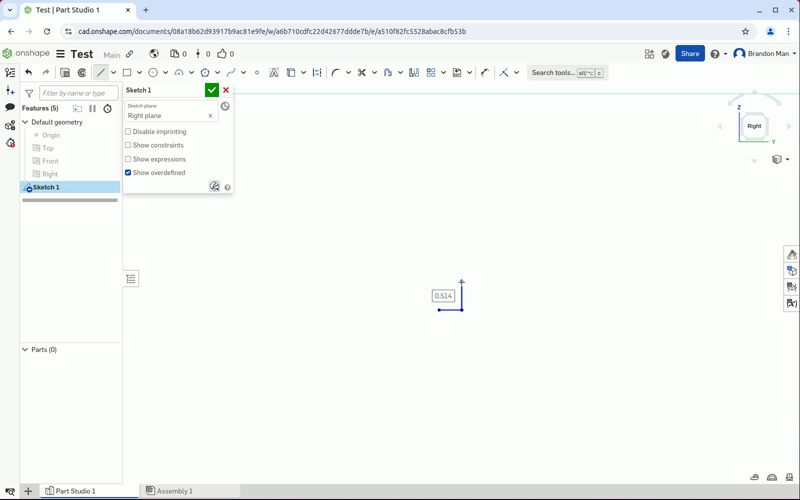
scroll(-6)
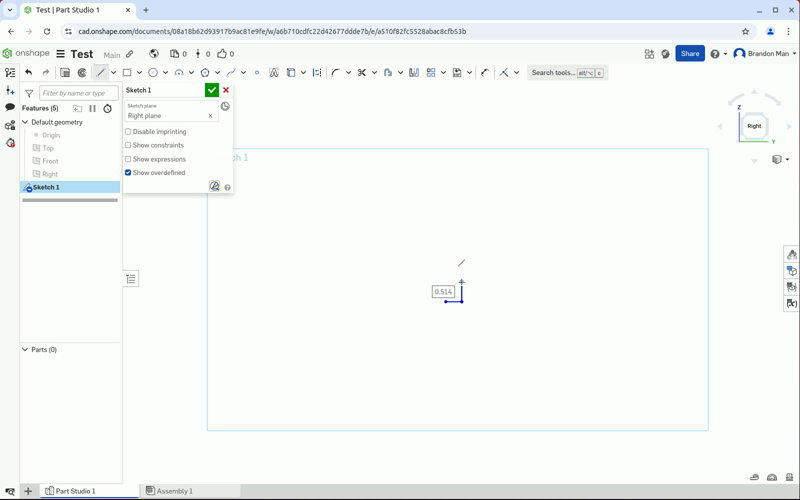
scroll(-6)
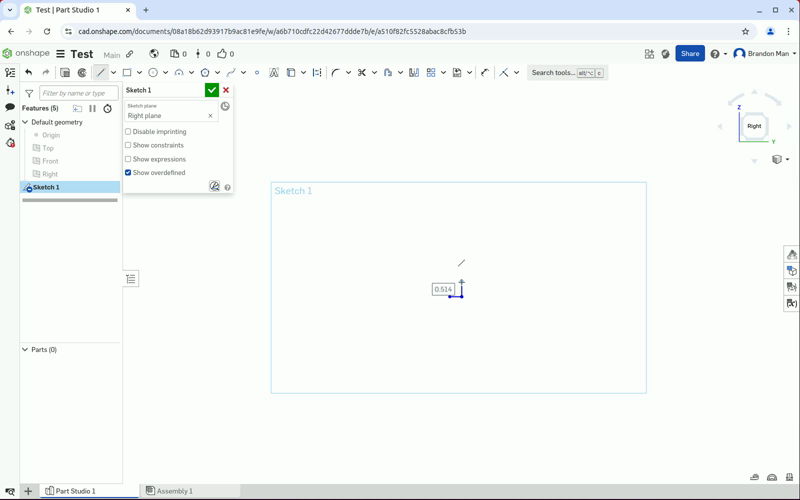
scroll(-6)
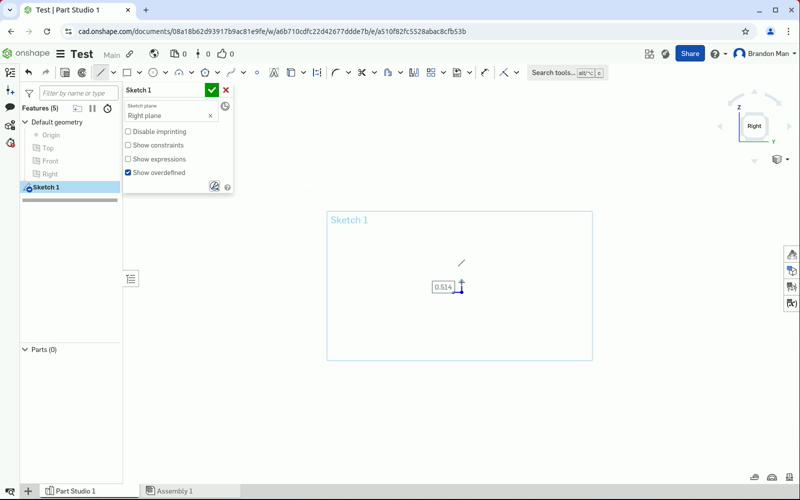
scroll(-6)
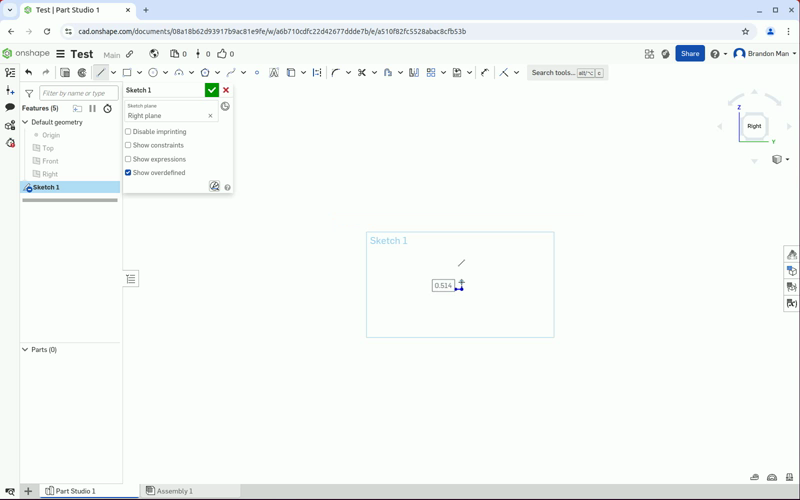
scroll(-6)
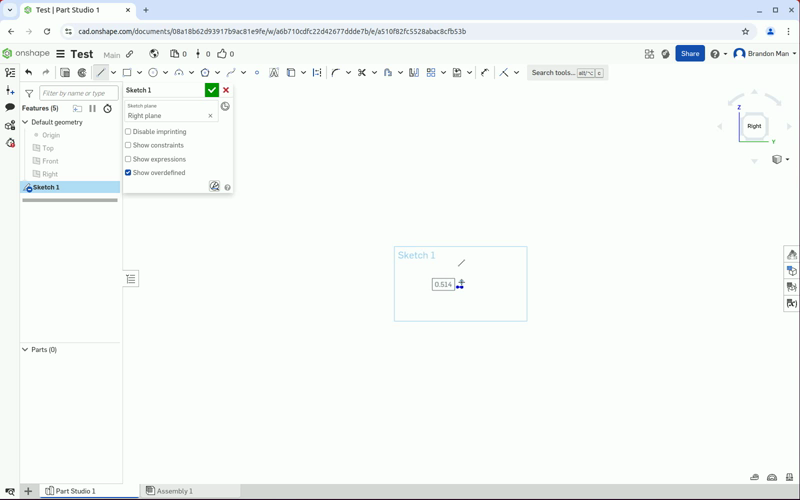
scroll(-6)
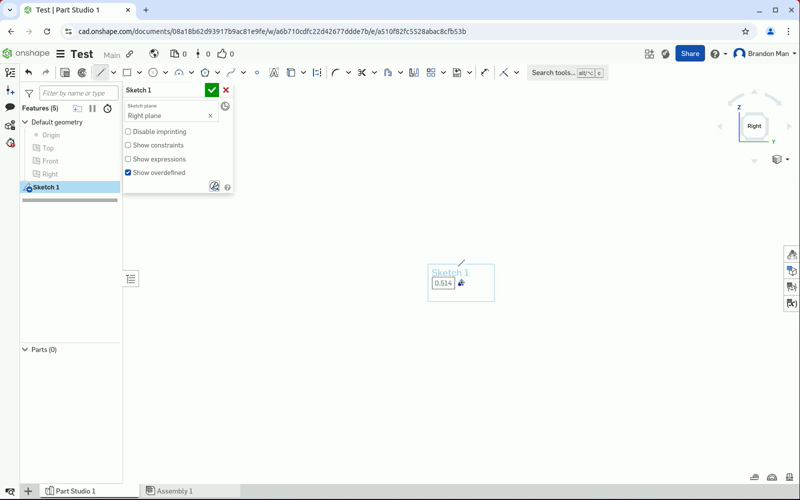
key_up(shift)
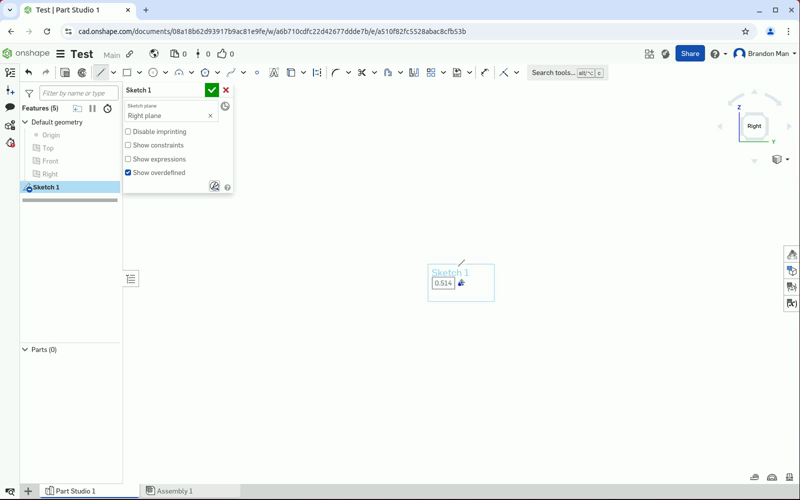
key_down(shift)
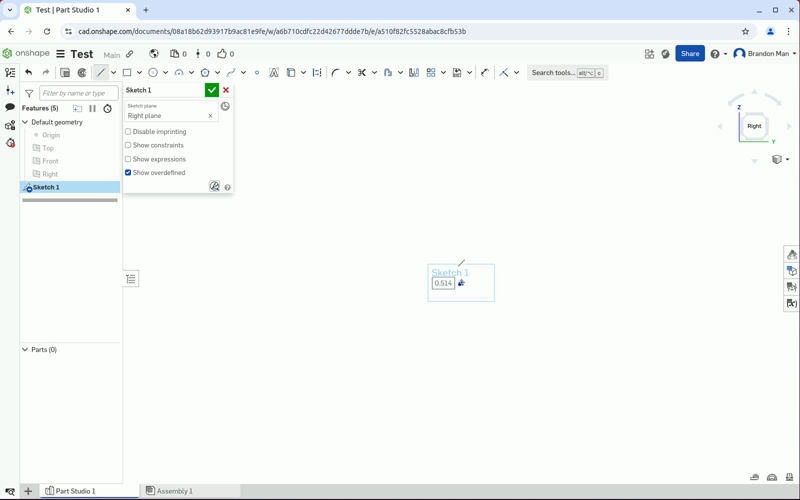
mouse_move(492, 281)
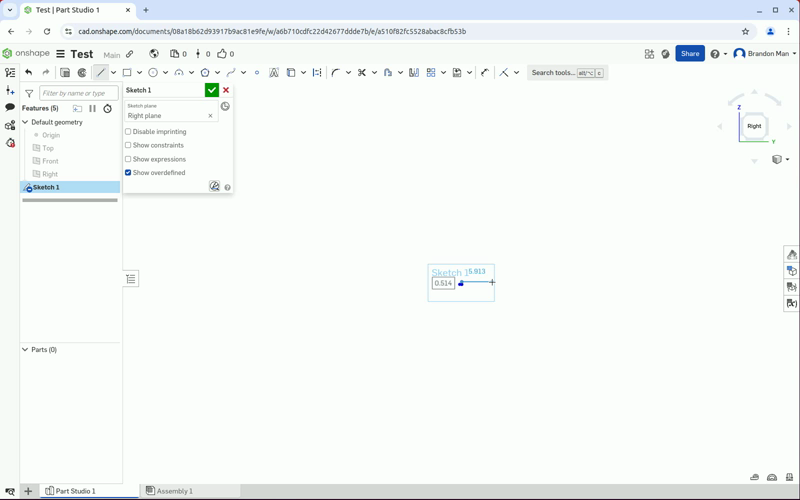
mouse_move(459, 281)
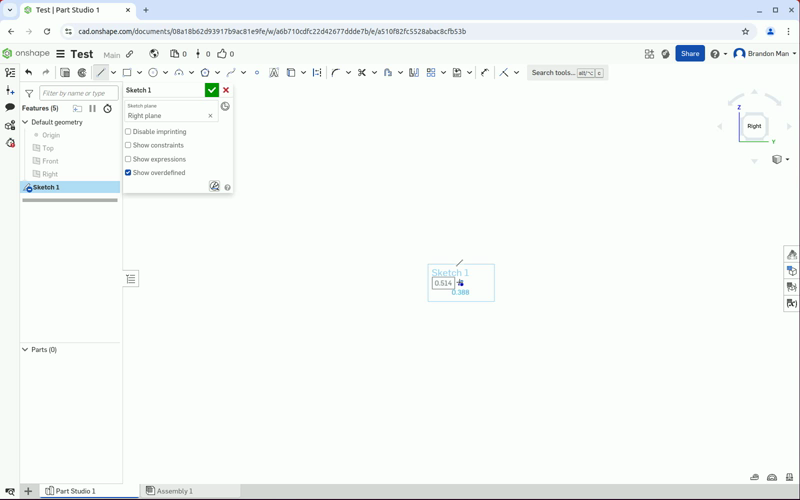
scroll(6)
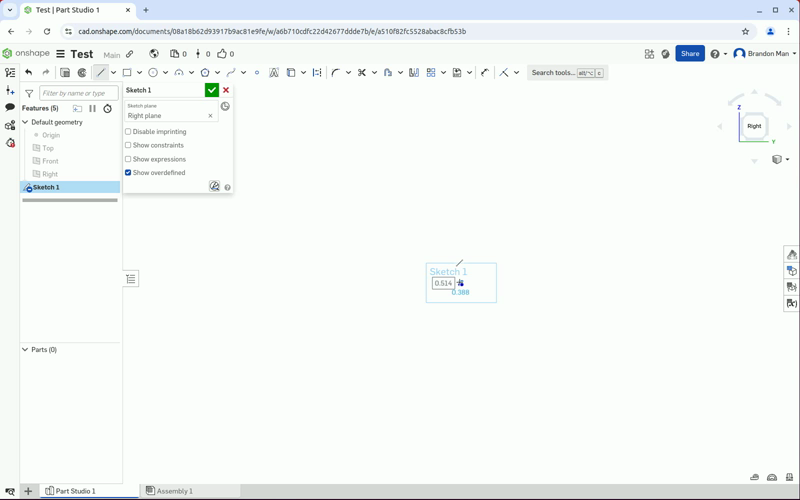
scroll(6)
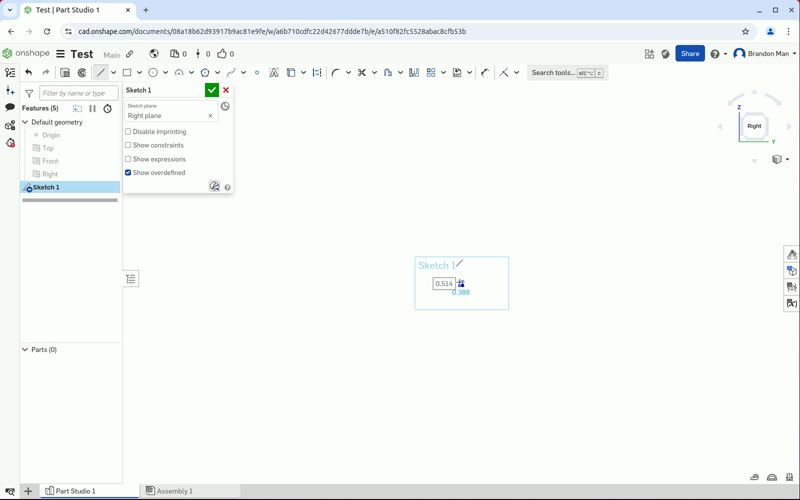
scroll(6)
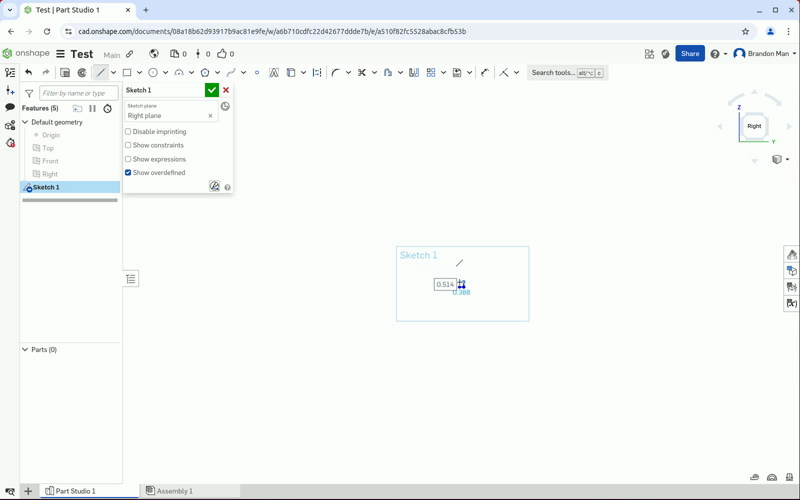
scroll(6)
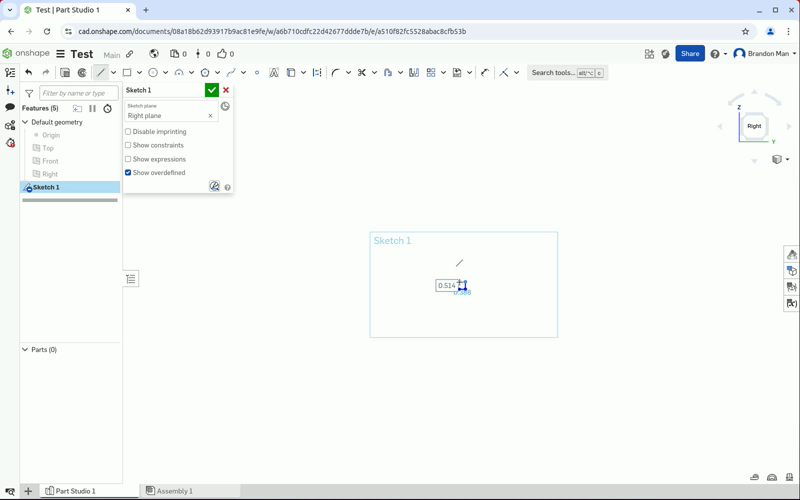
scroll(6)
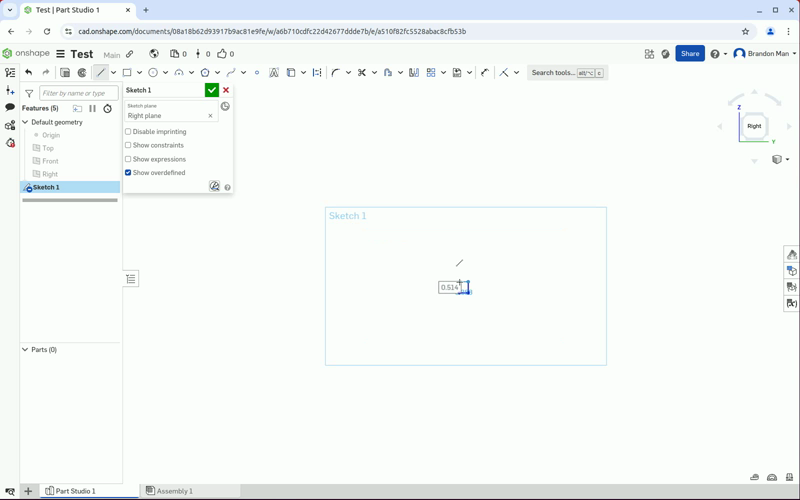
scroll(6)
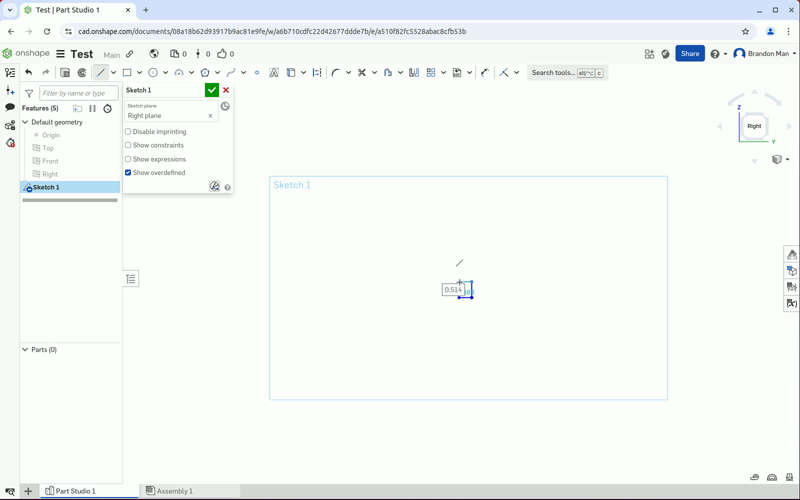
scroll(6)
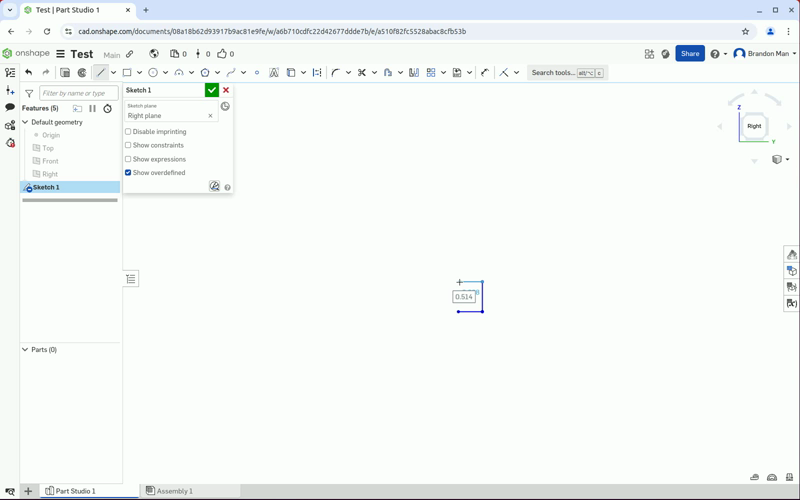
click(459, 281)
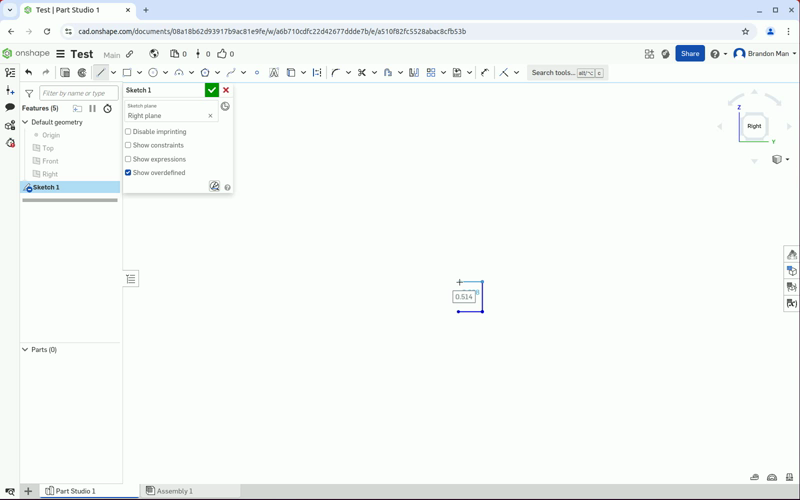
scroll(-6)
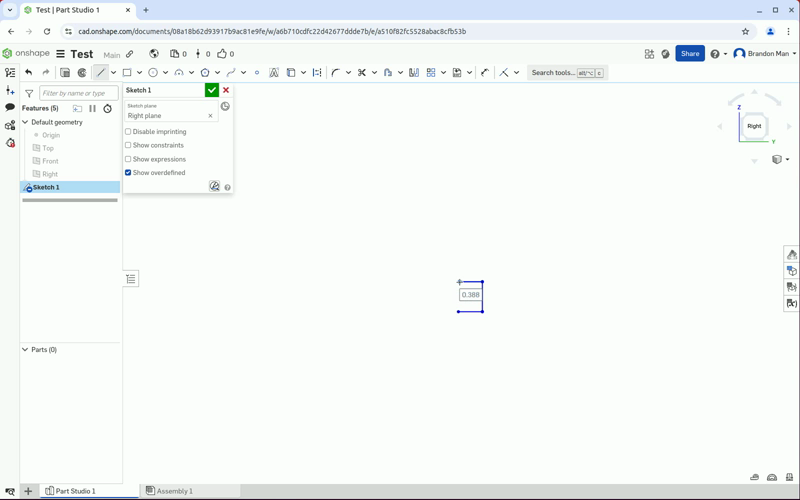
scroll(-6)
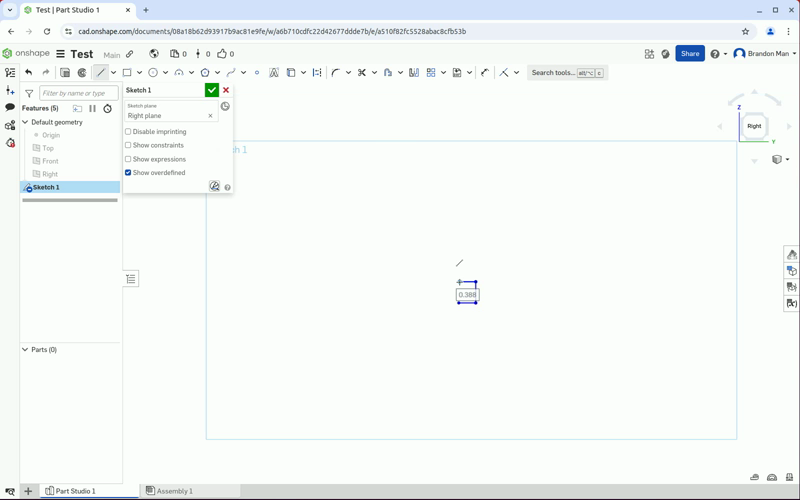
scroll(-6)
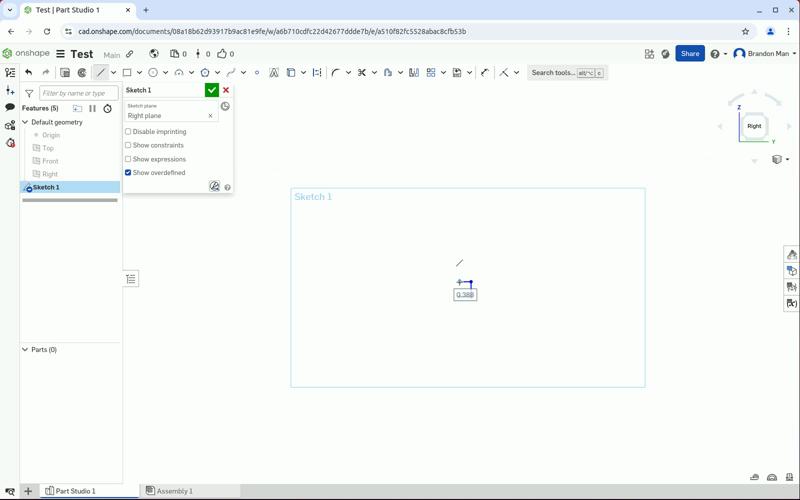
scroll(-6)
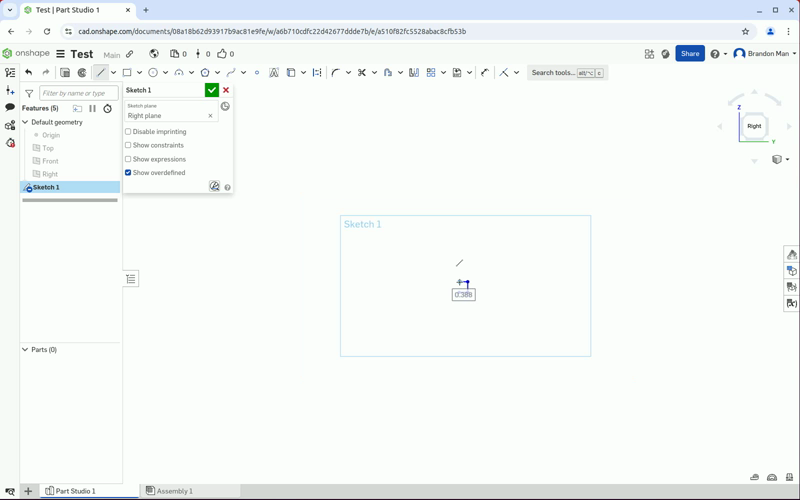
scroll(-6)
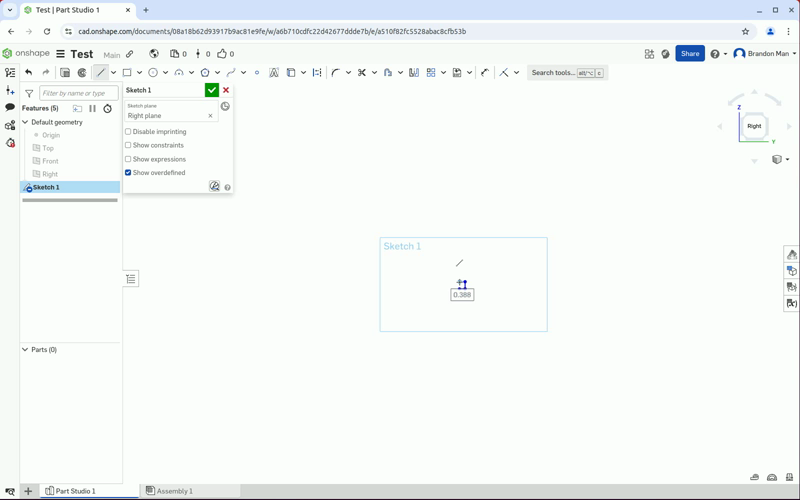
scroll(-6)
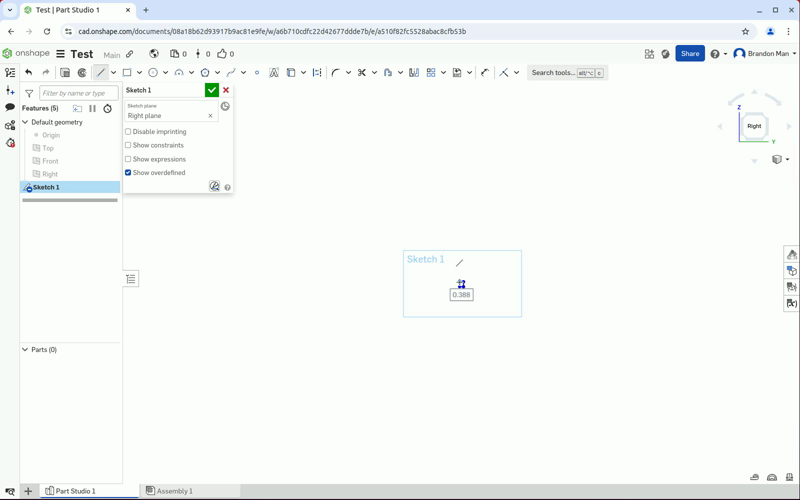
scroll(-6)
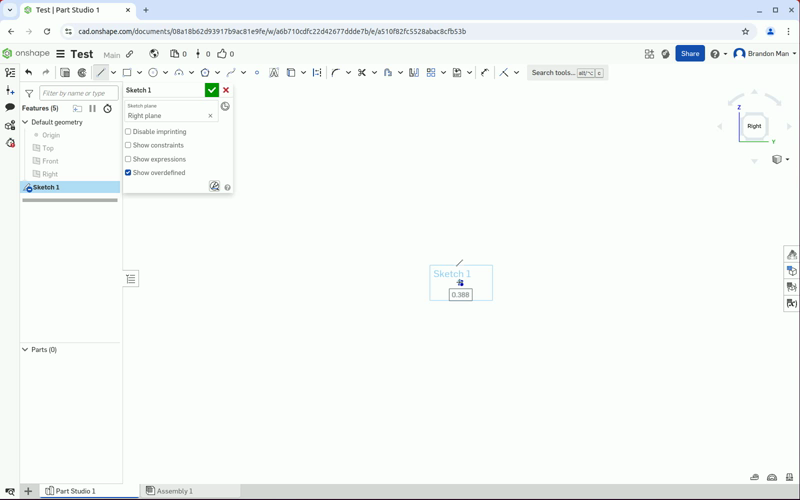
key_up(shift)
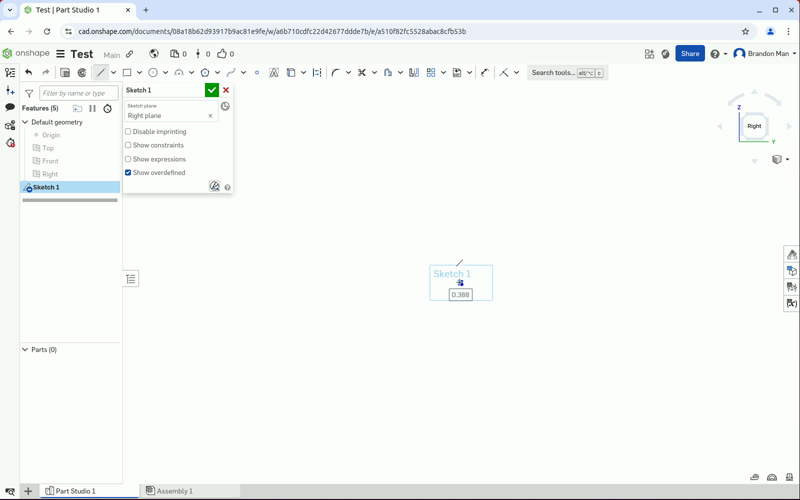
mouse_move(489, 281)
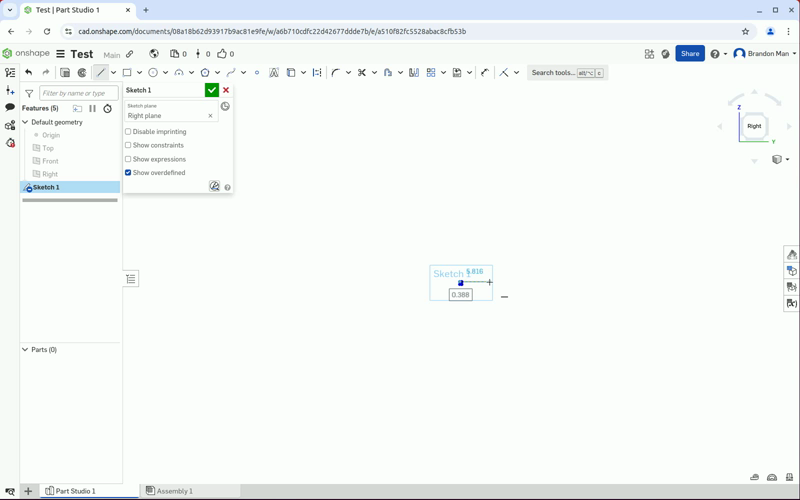
key_down(shift)
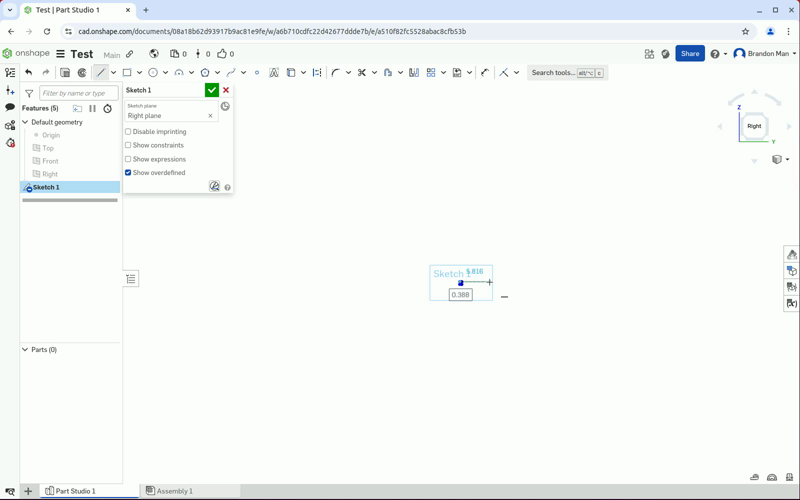
mouse_move(459, 284)
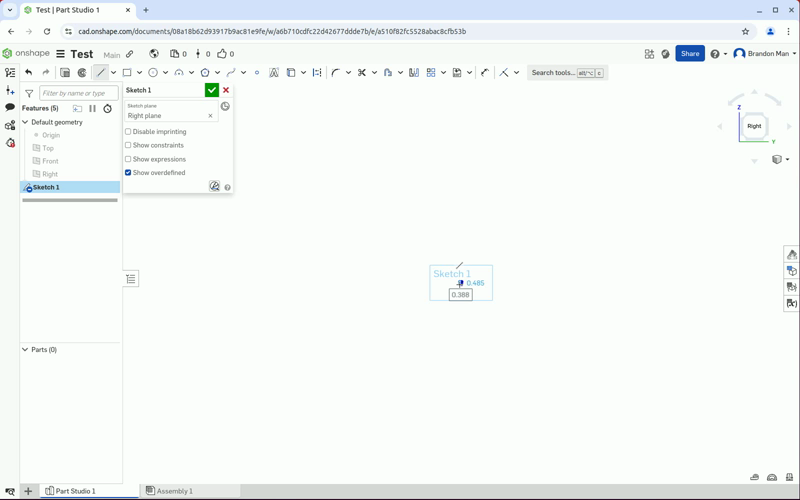
scroll(6)
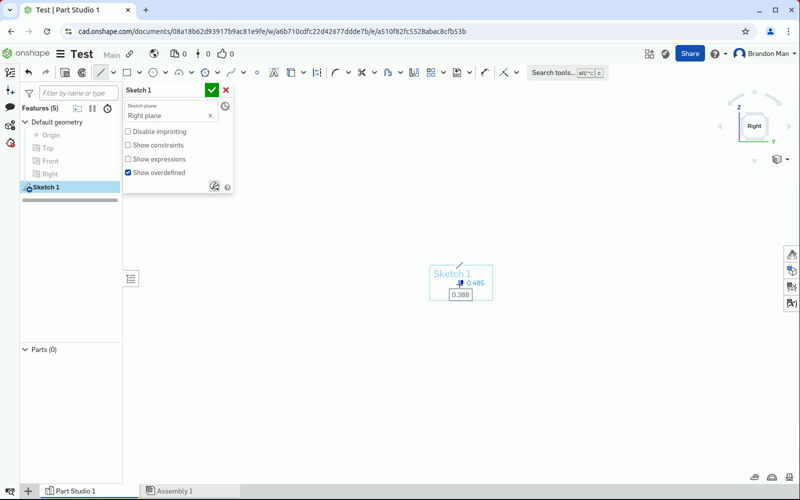
scroll(6)
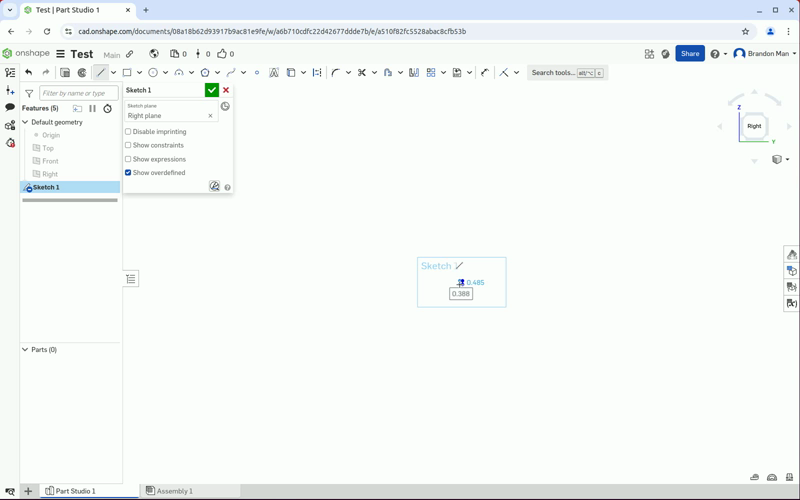
scroll(6)
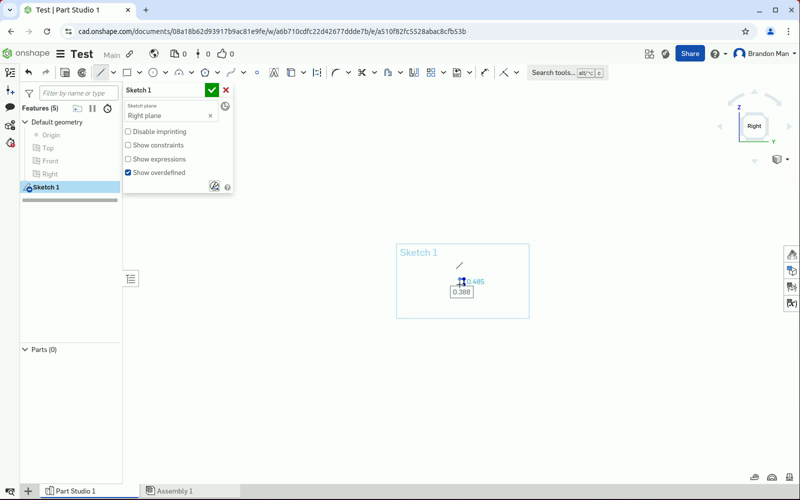
scroll(6)
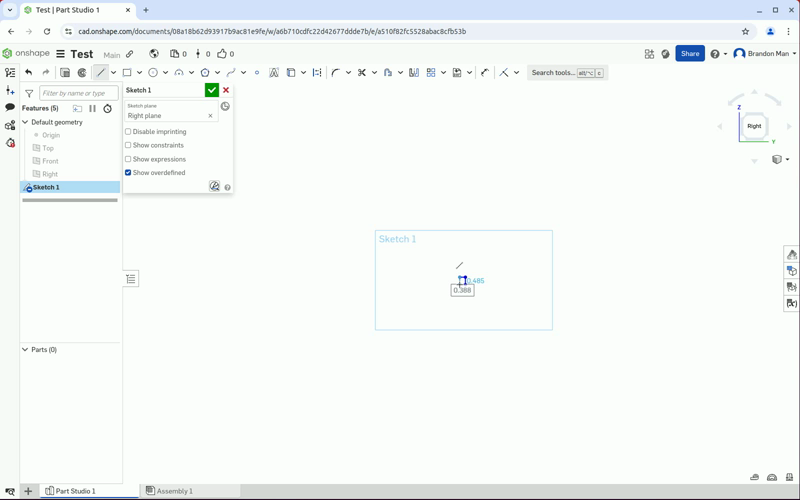
scroll(6)
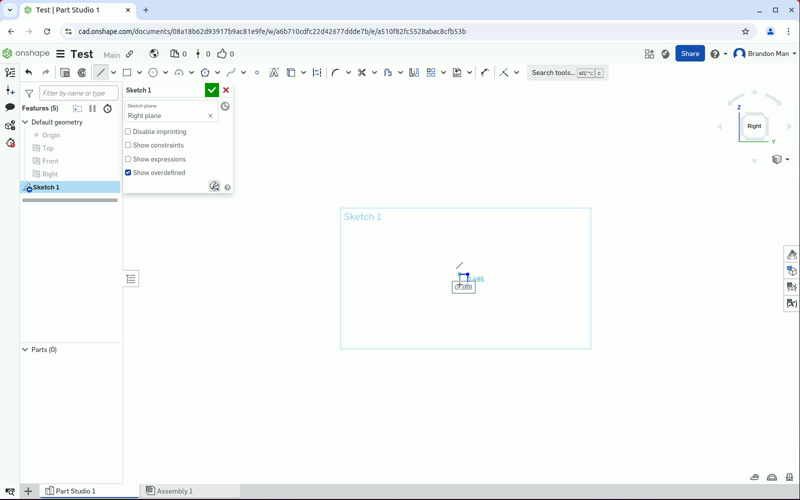
scroll(6)
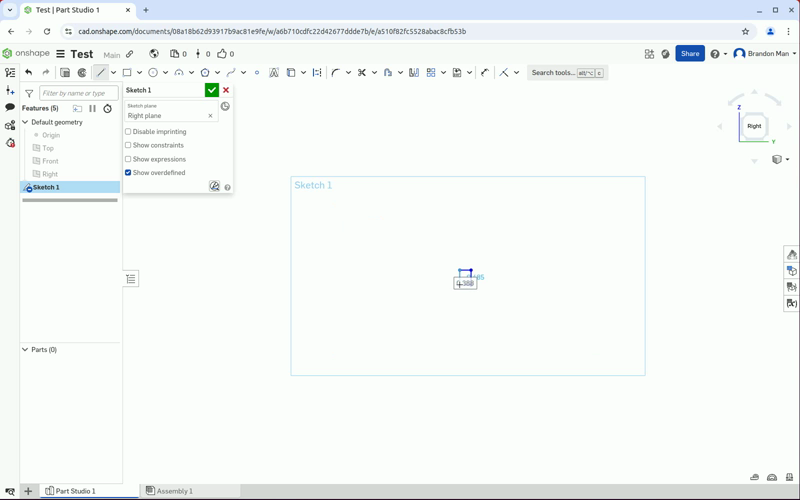
scroll(6)
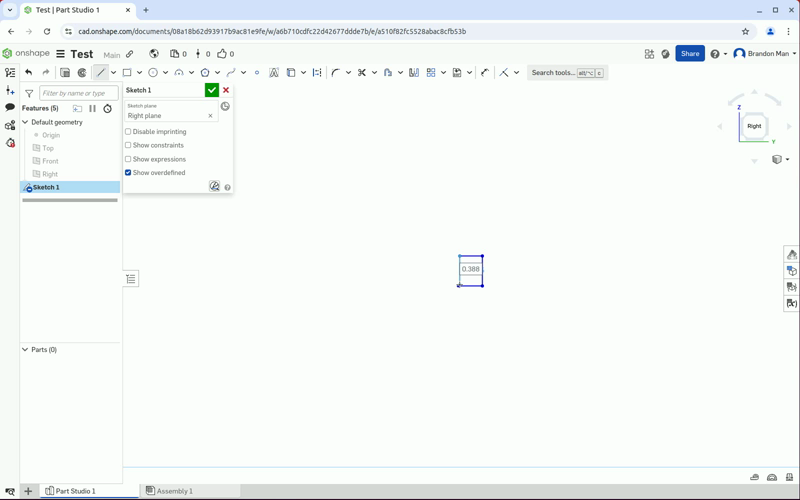
key_up(shift)
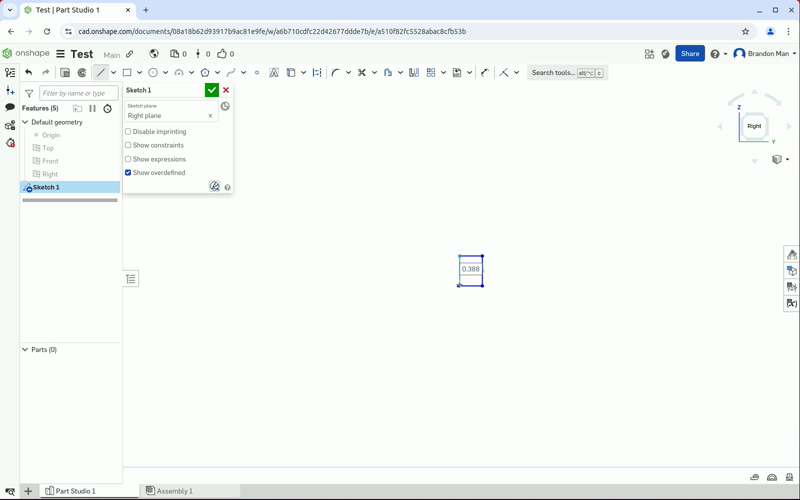
click(459, 284)
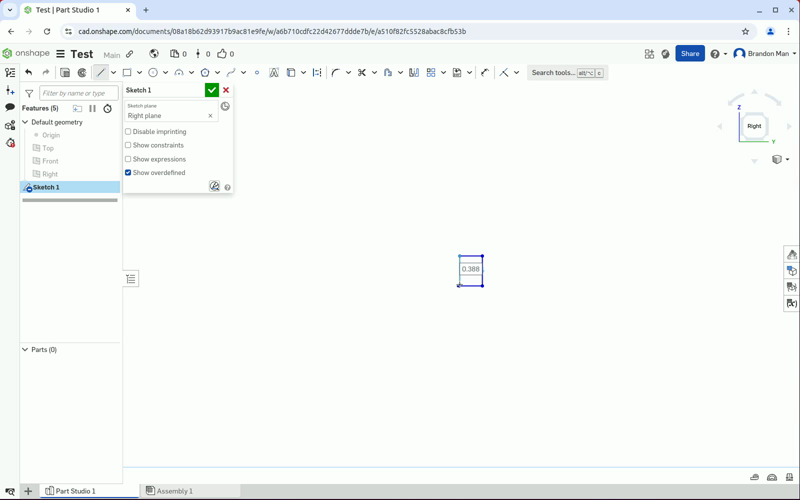
scroll(-6)
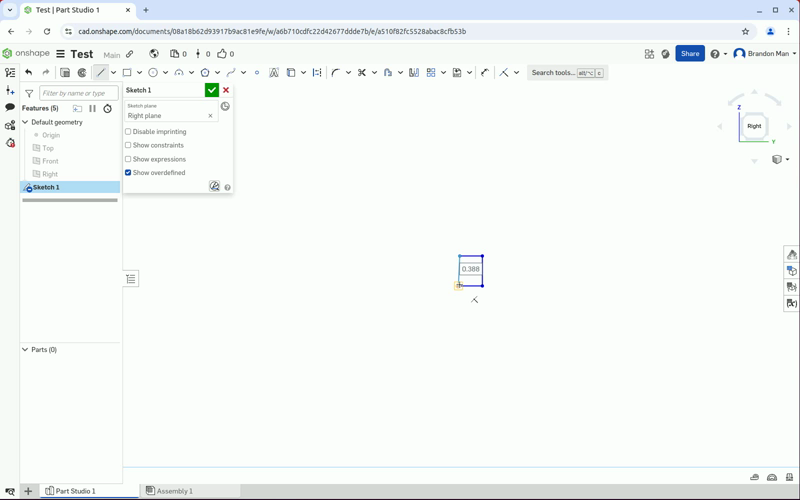
scroll(-6)
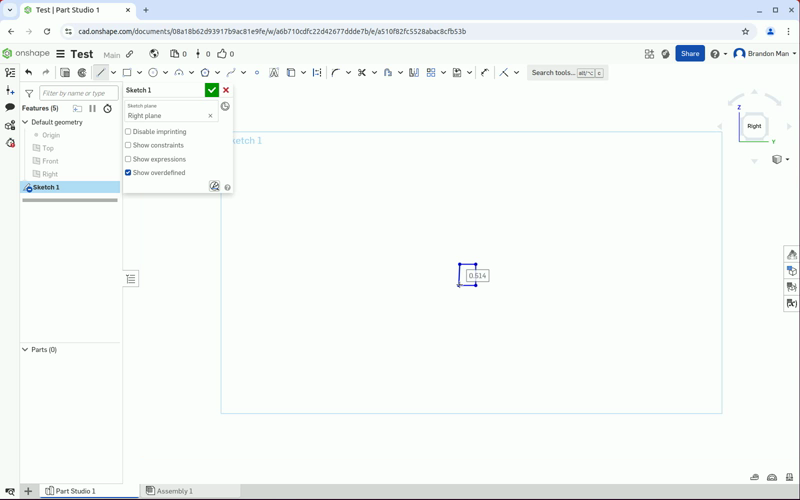
scroll(-6)
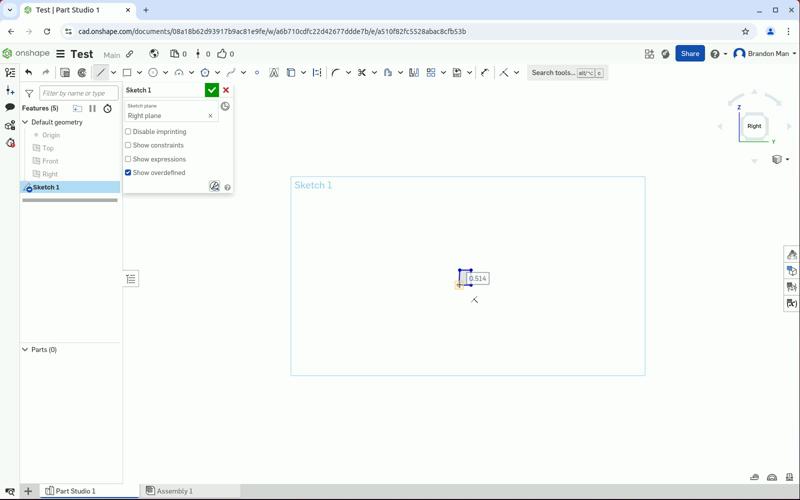
scroll(-6)
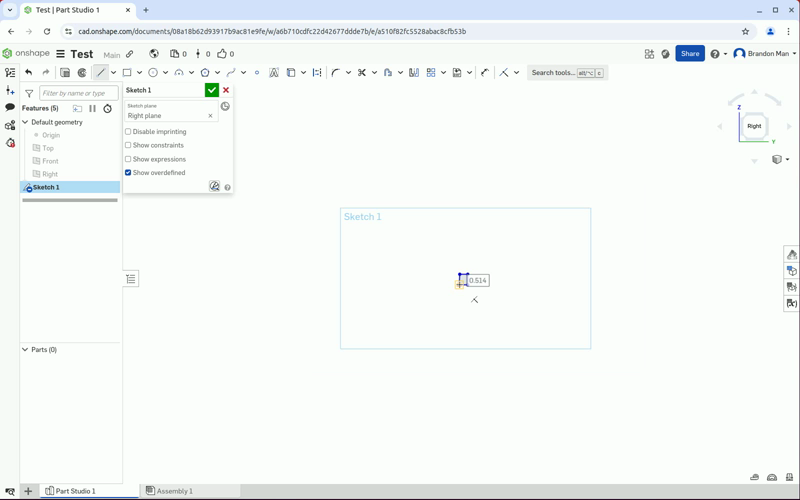
scroll(-6)
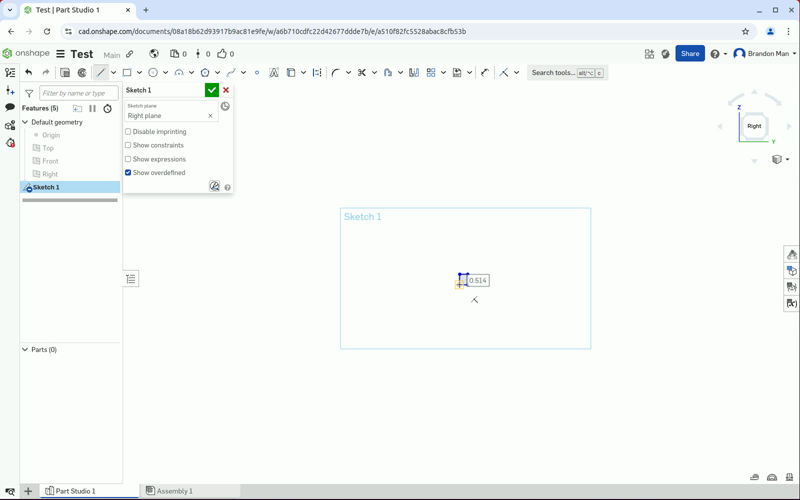
scroll(-6)
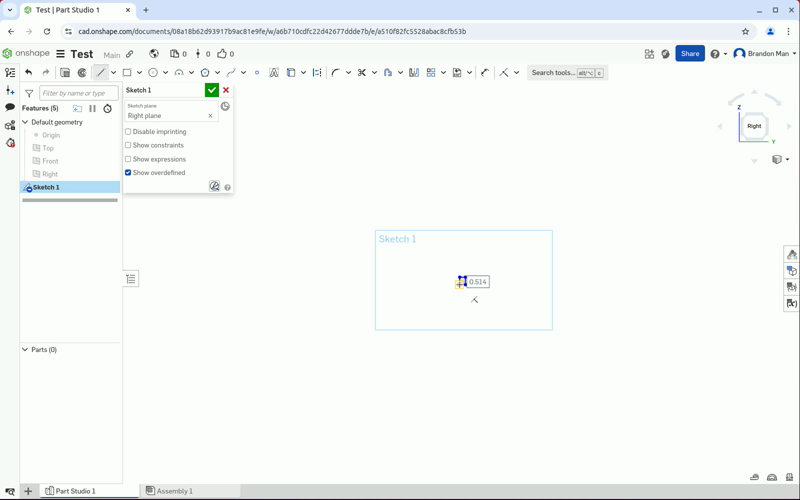
scroll(-6)
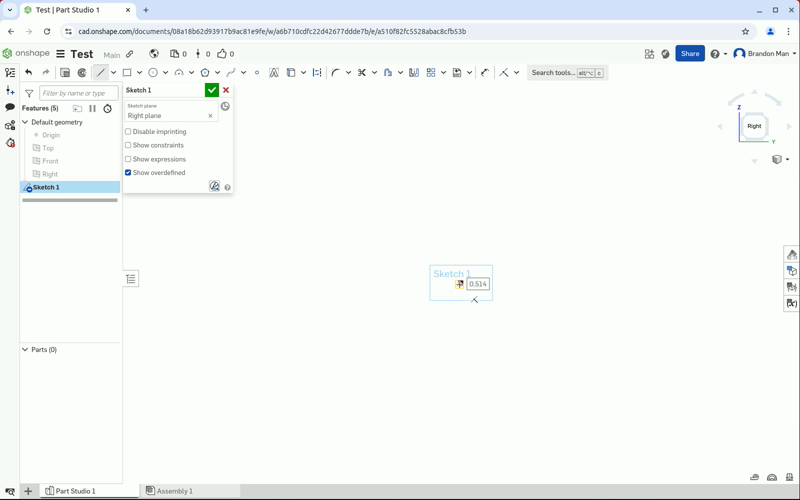
key(esc)
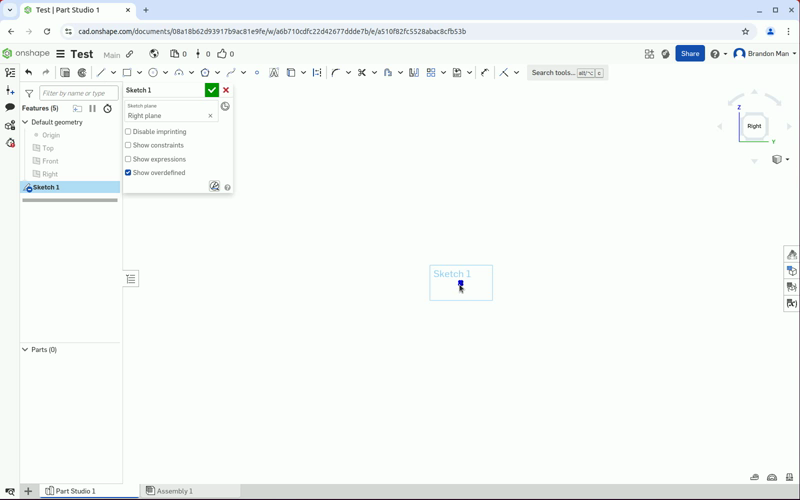
key(l)
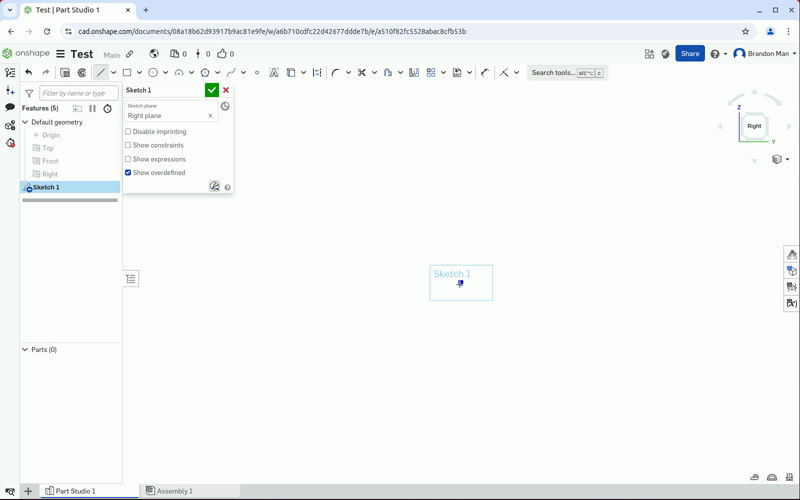
key_down(shift)
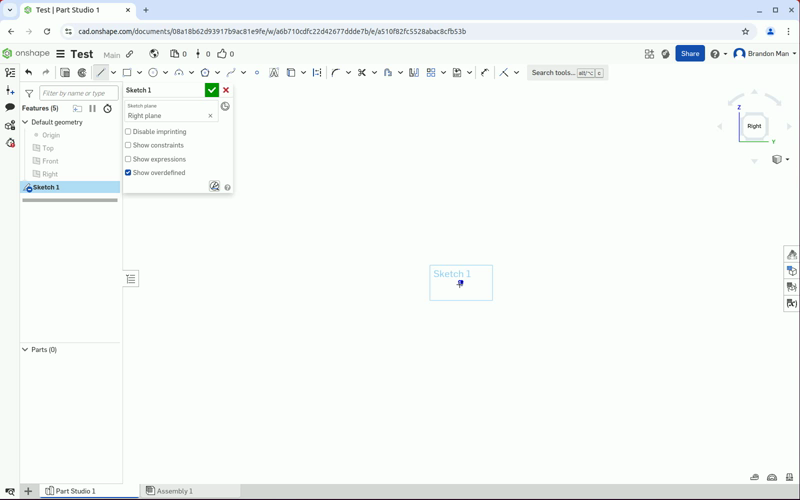
mouse_move(459, 284)
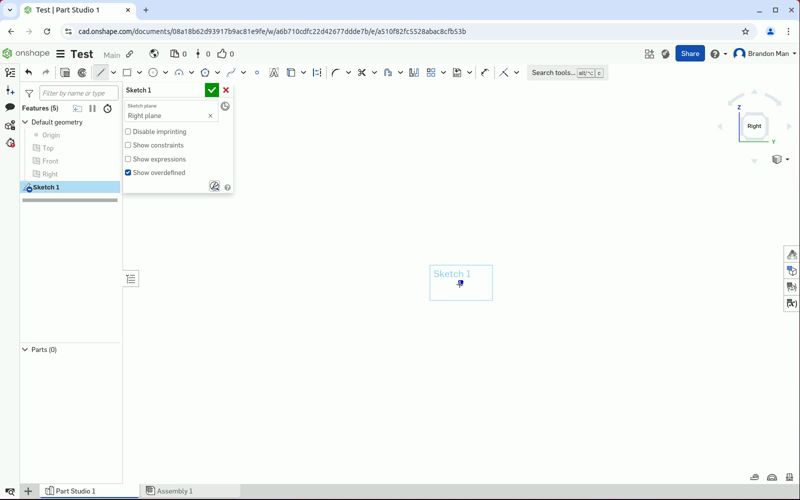
scroll(6)
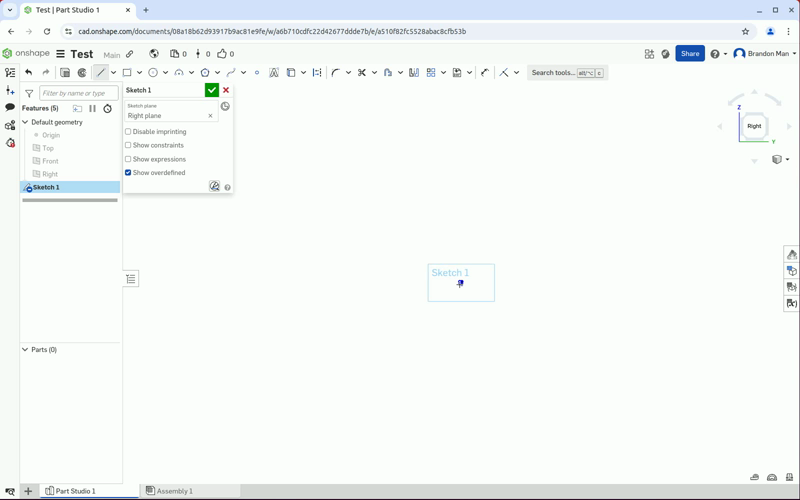
scroll(6)
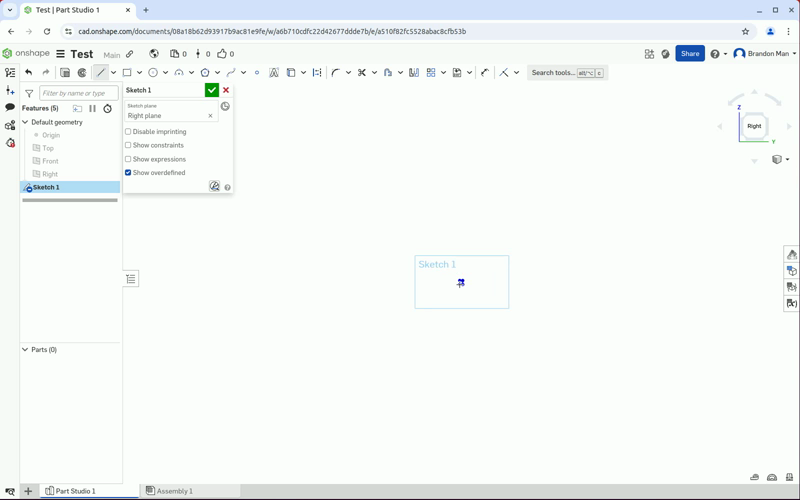
scroll(6)
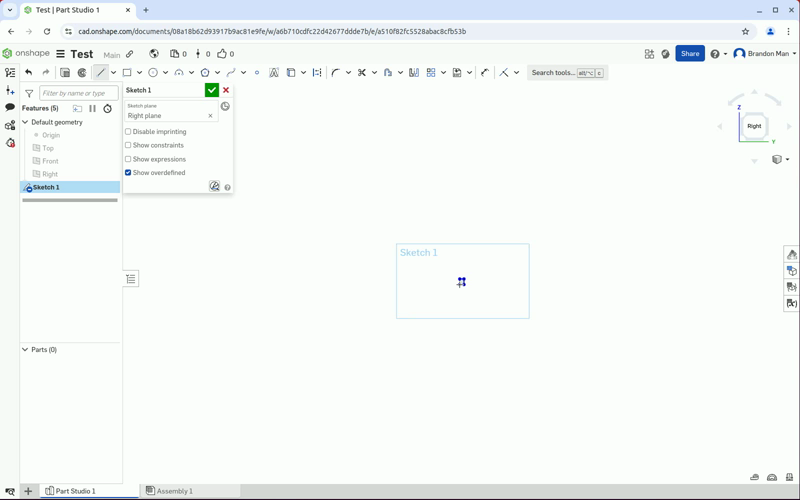
scroll(6)
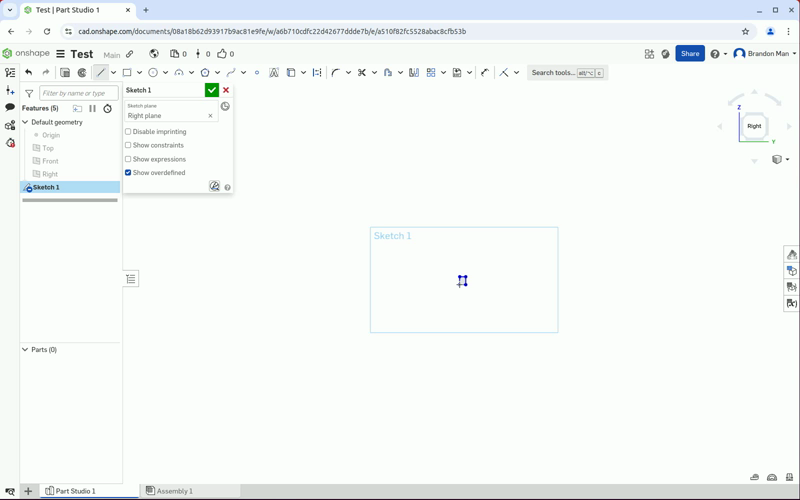
scroll(6)
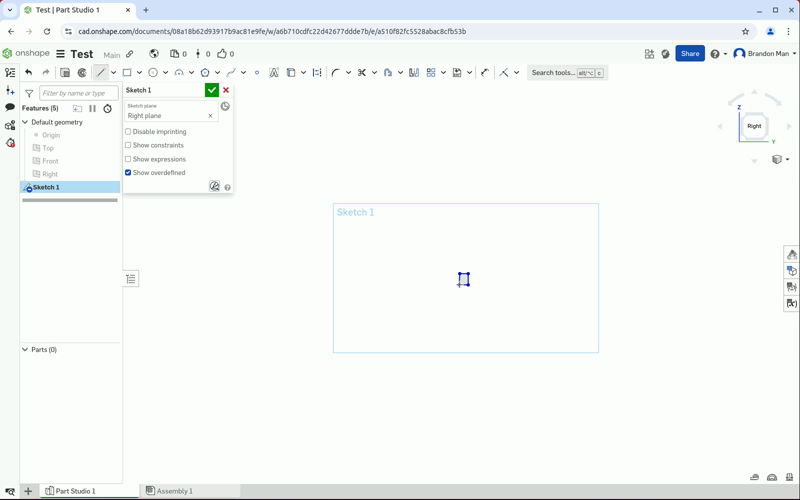
scroll(6)
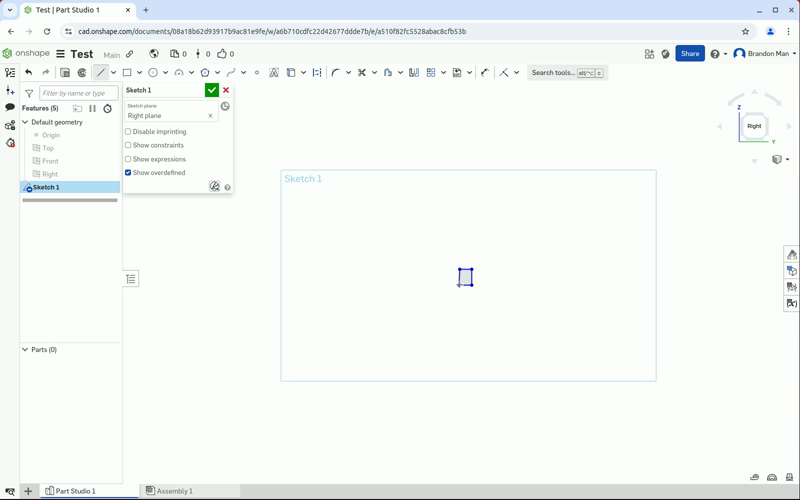
scroll(6)
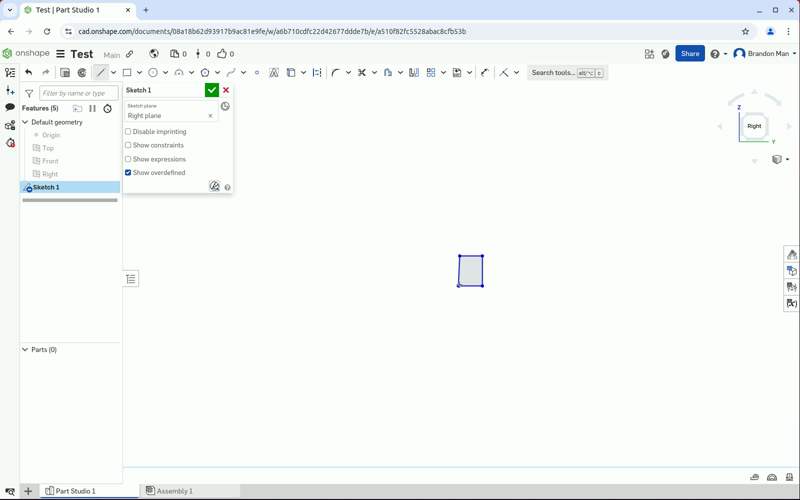
click(459, 284)
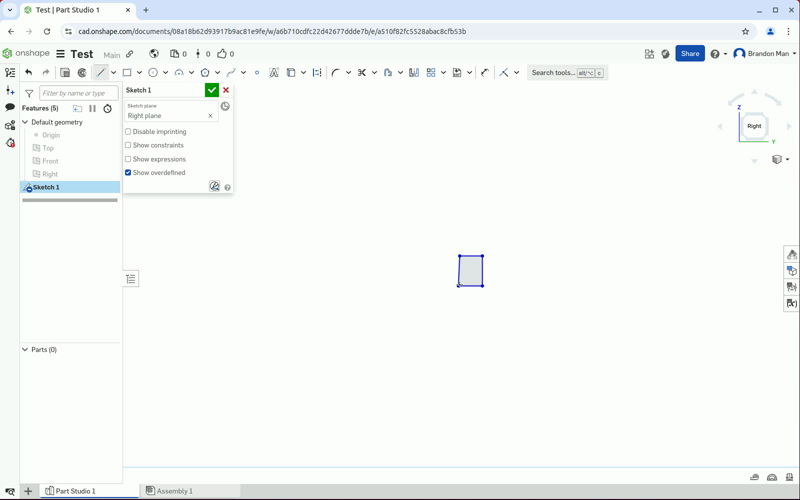
scroll(-6)
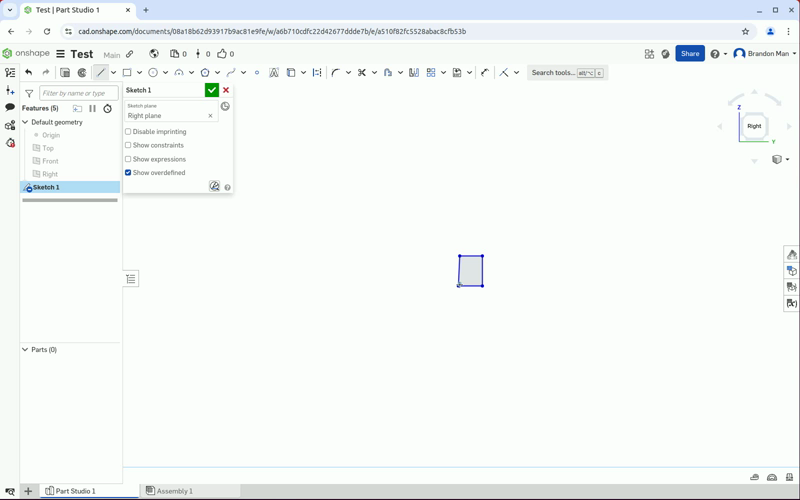
scroll(-6)
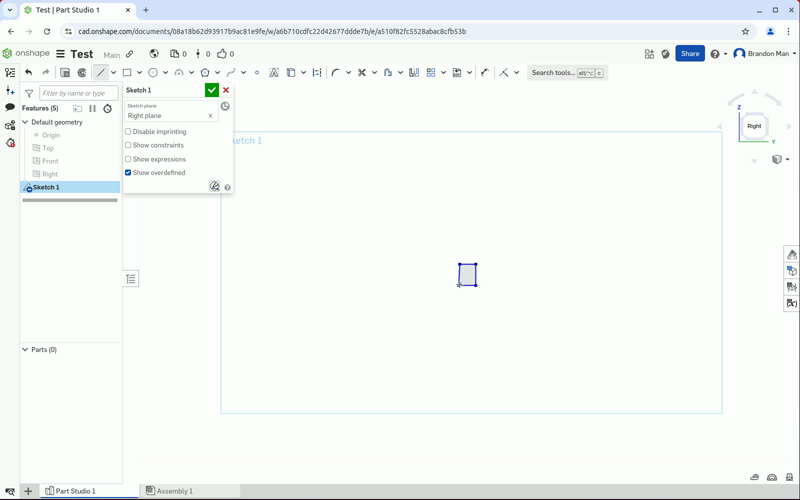
scroll(-6)
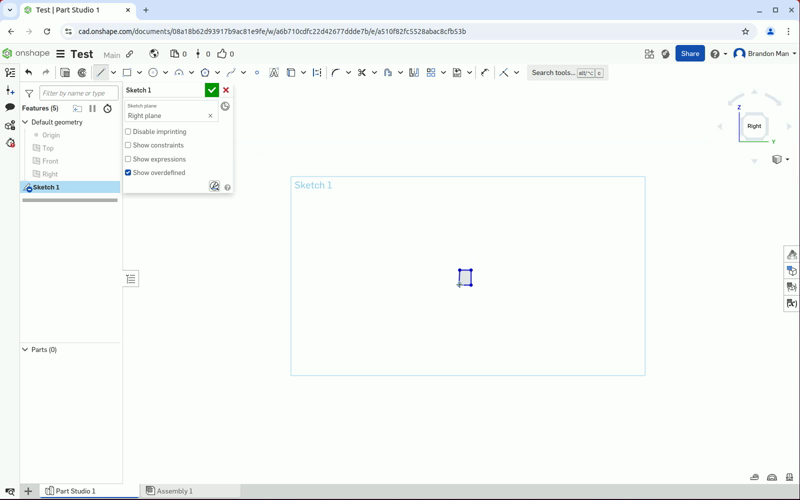
scroll(-6)
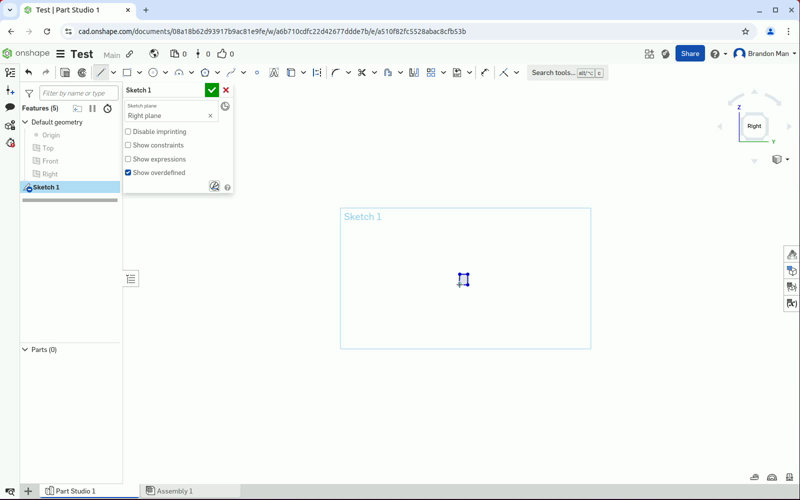
scroll(-6)
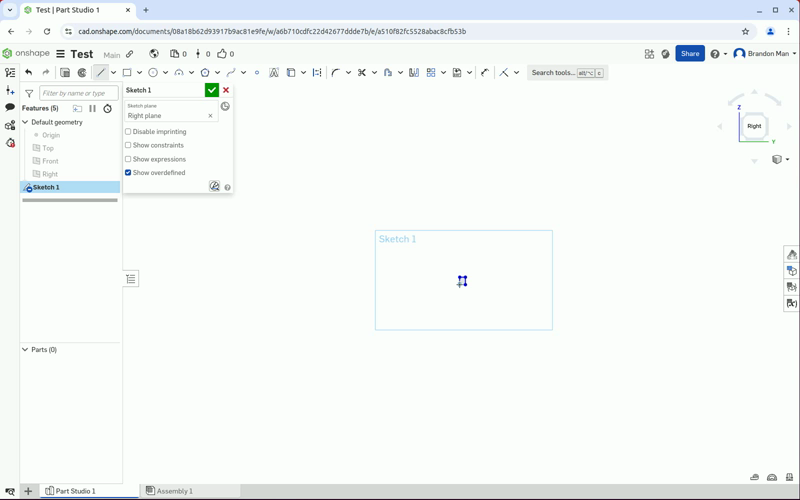
scroll(-6)
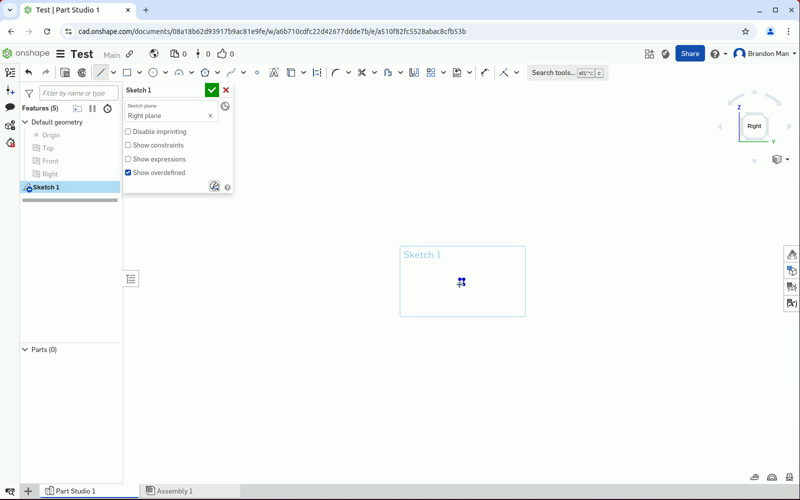
scroll(-6)
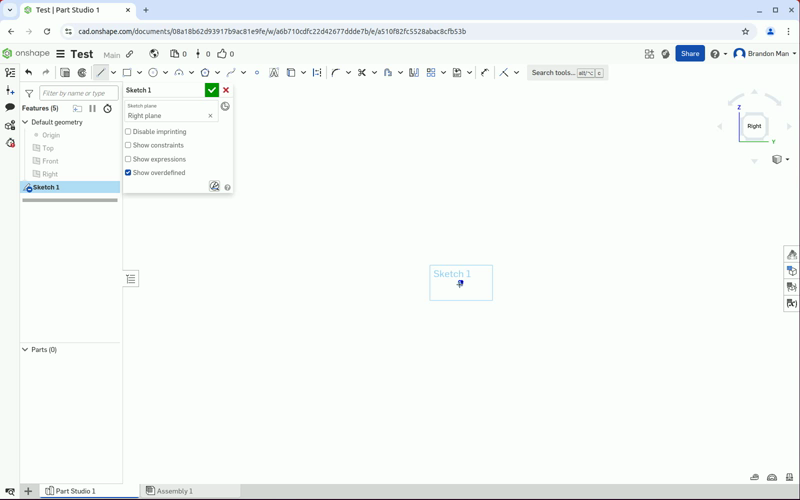
key_up(shift)
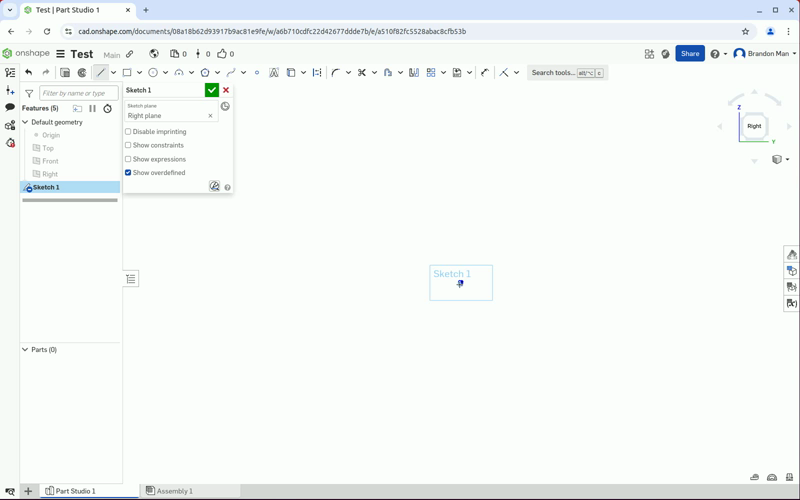
key_down(shift)
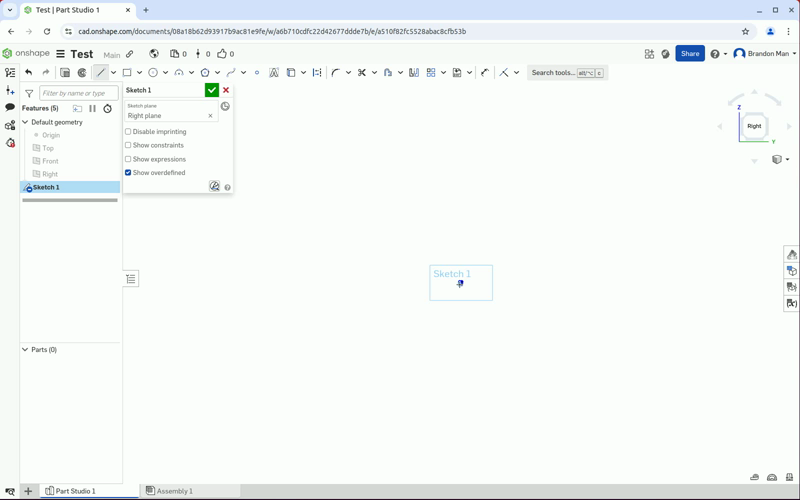
mouse_move(489, 284)
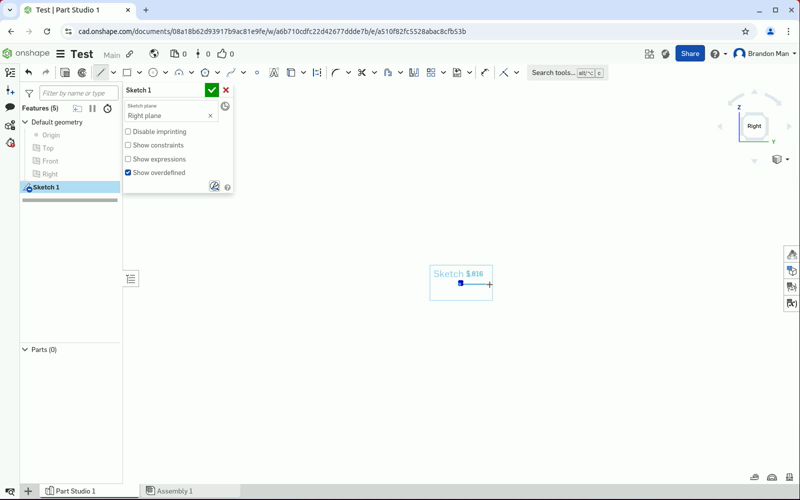
mouse_move(461, 284)
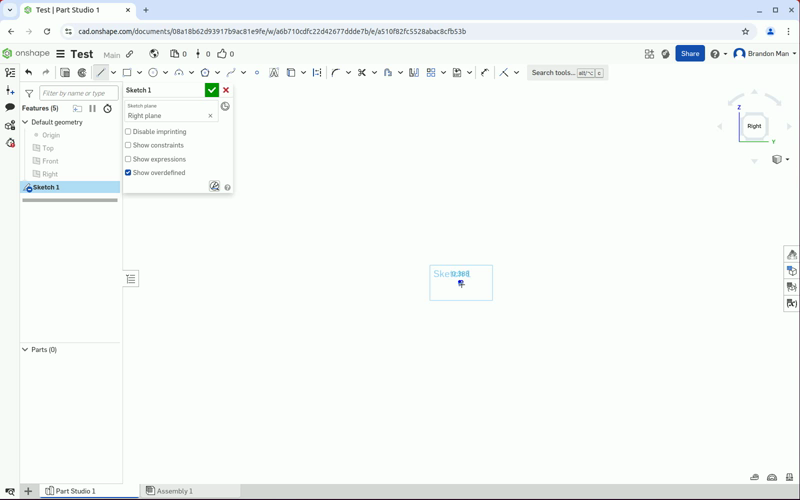
scroll(6)
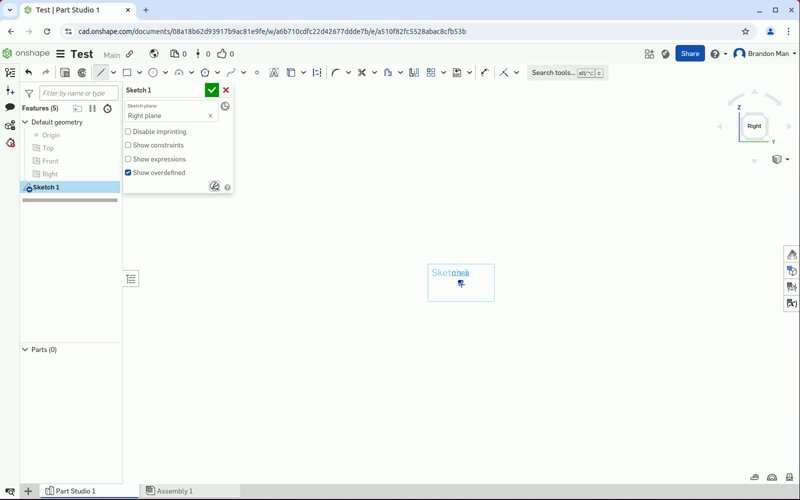
scroll(6)
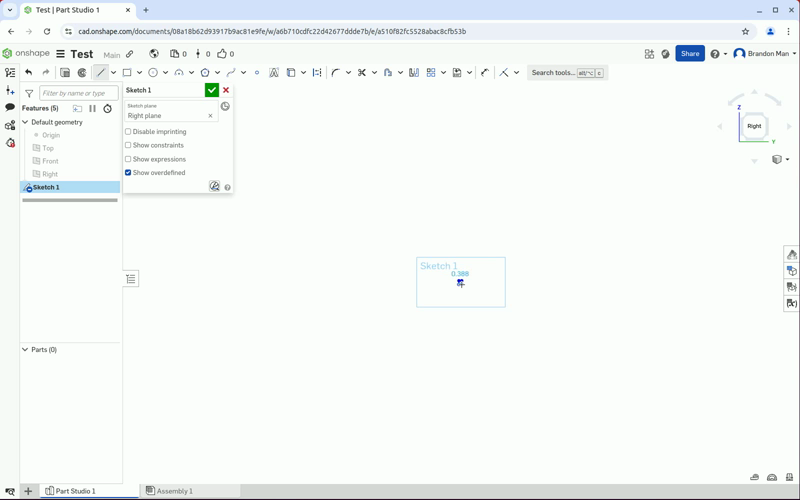
scroll(6)
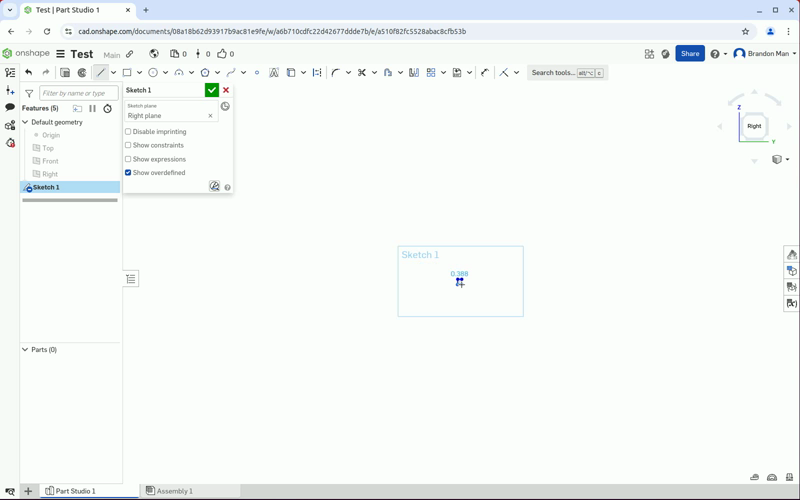
scroll(6)
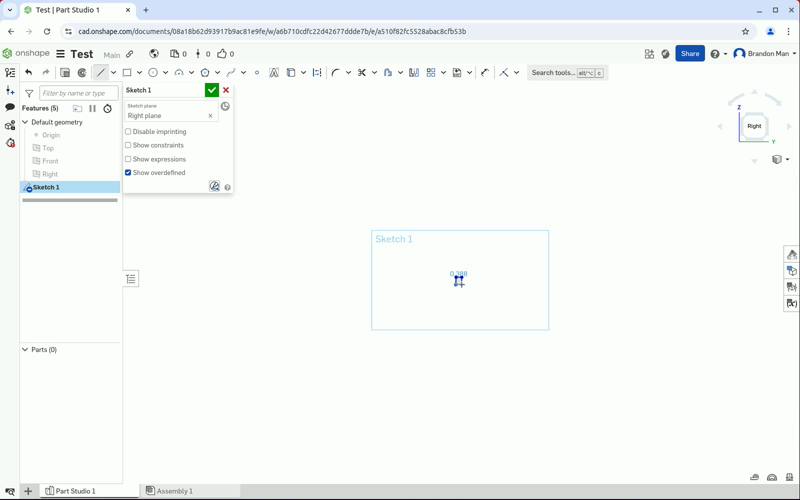
scroll(6)
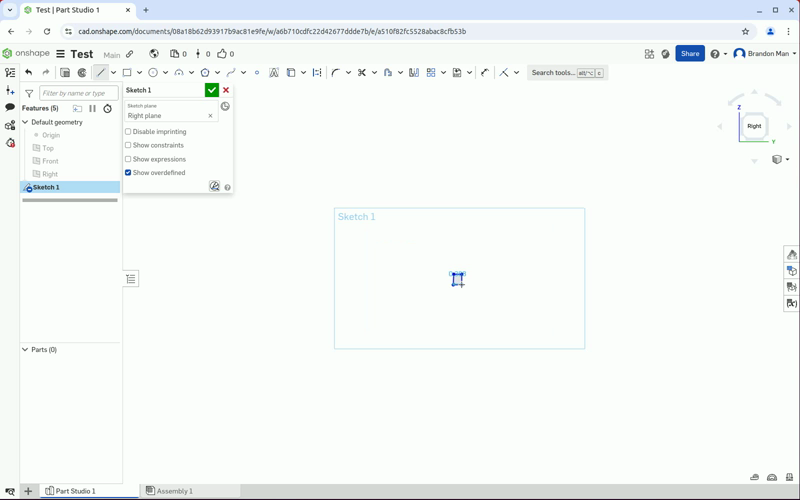
scroll(6)
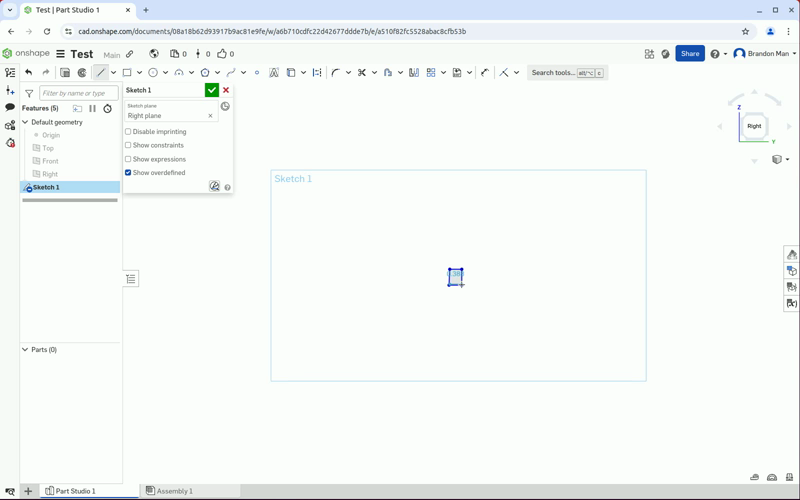
scroll(6)
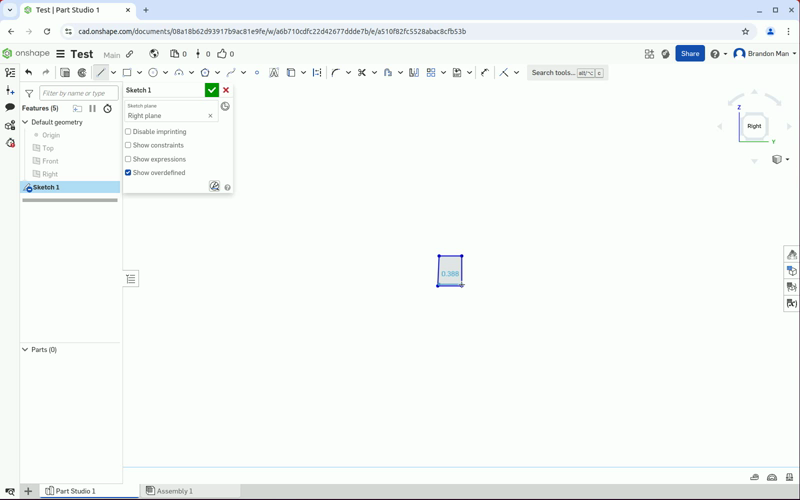
click(461, 284)
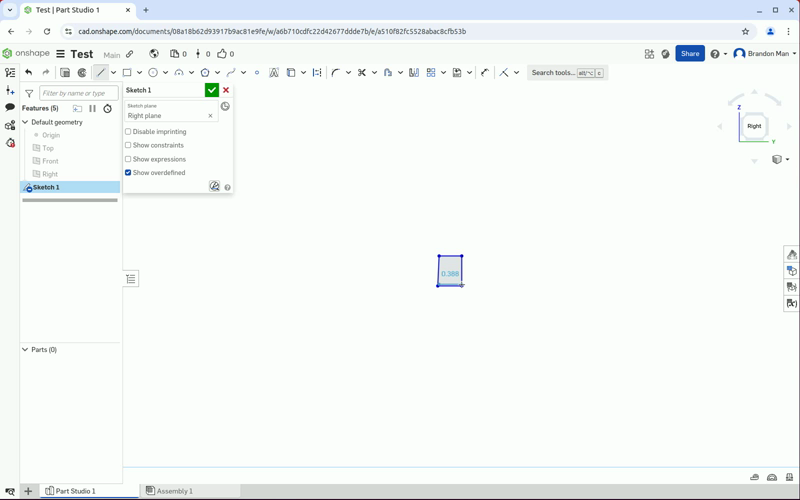
scroll(-6)
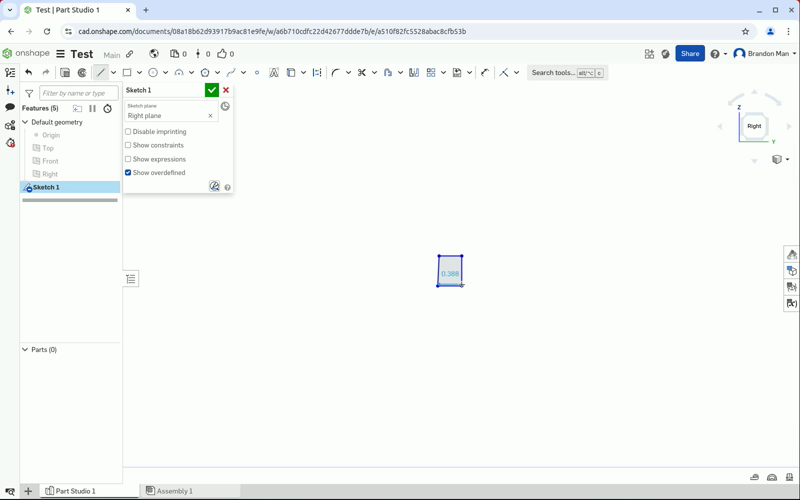
scroll(-6)
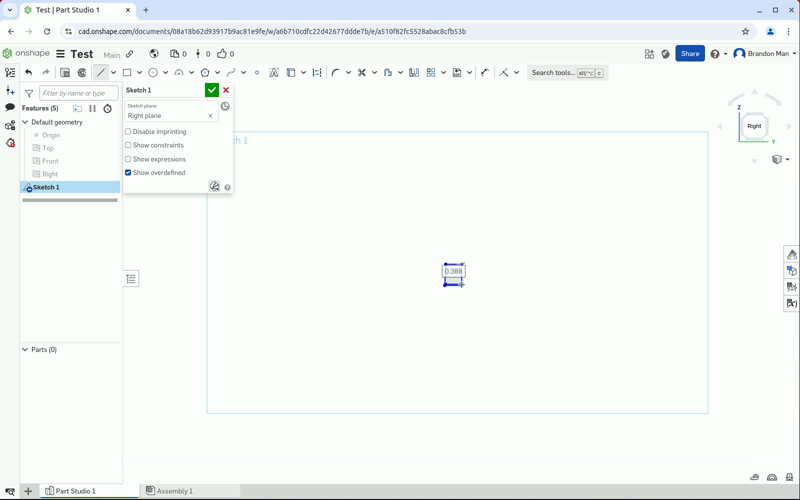
scroll(-6)
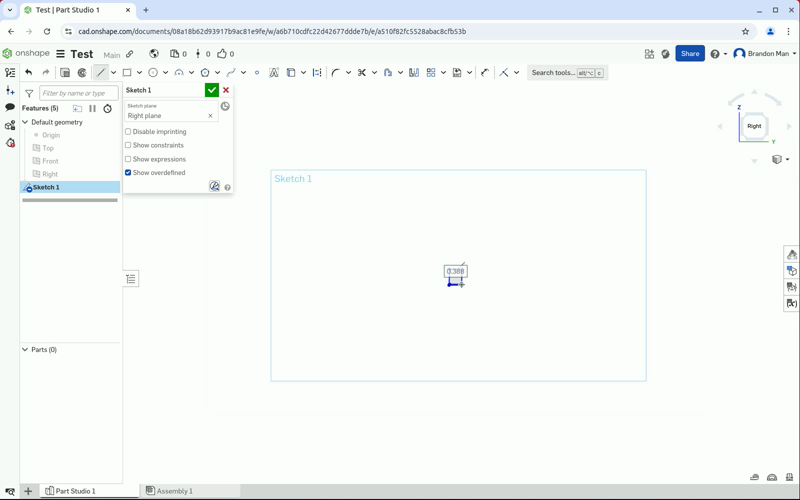
scroll(-6)
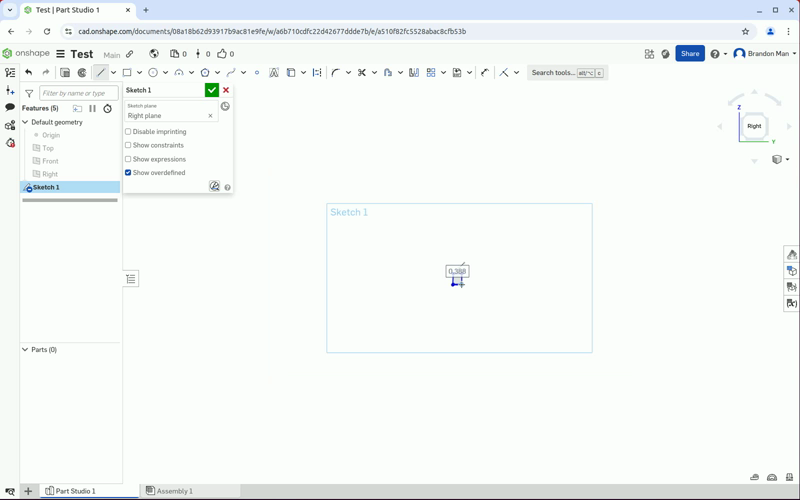
scroll(-6)
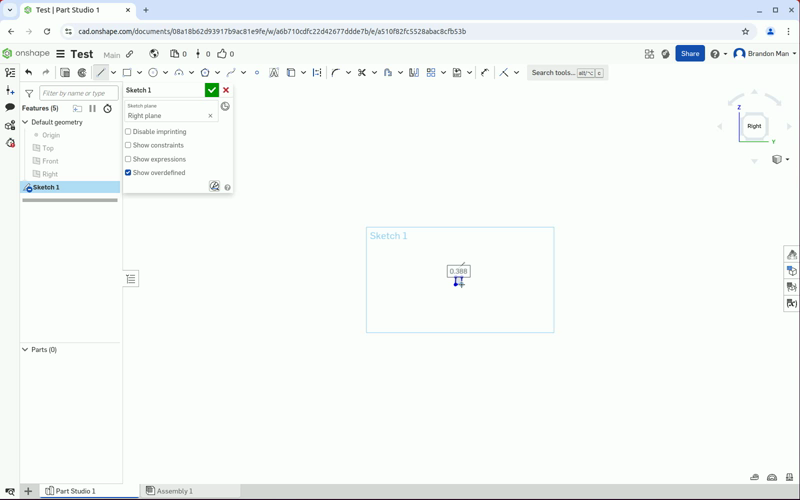
scroll(-6)
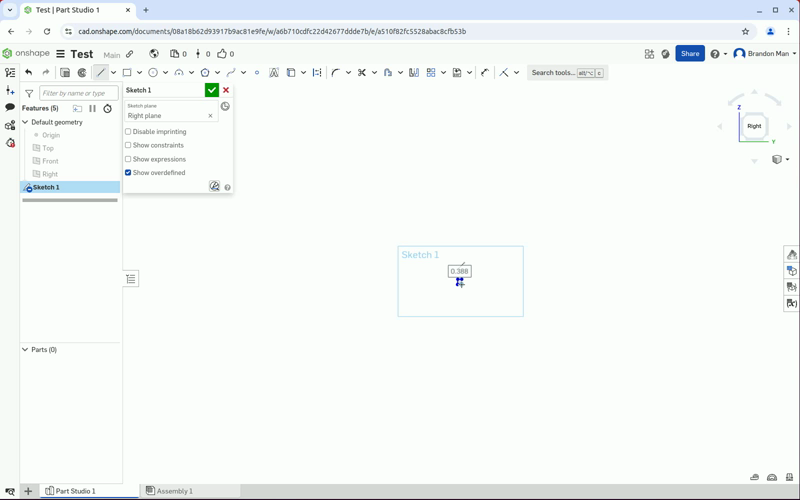
scroll(-6)
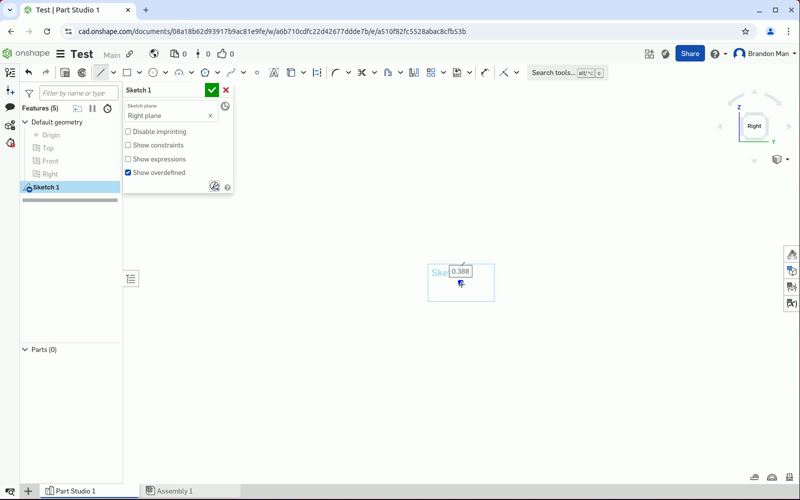
key_up(shift)
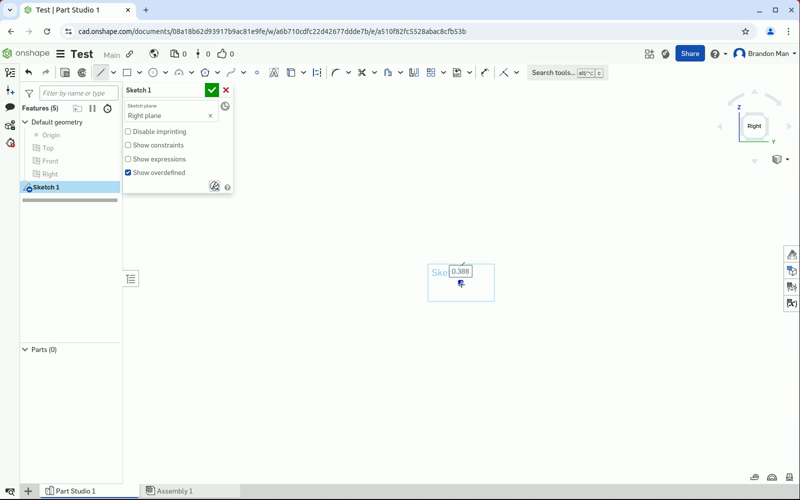
key_down(shift)
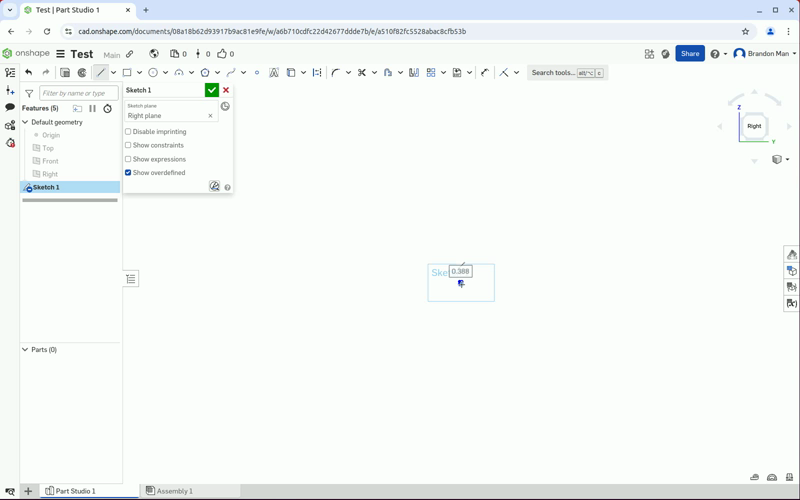
mouse_move(491, 284)
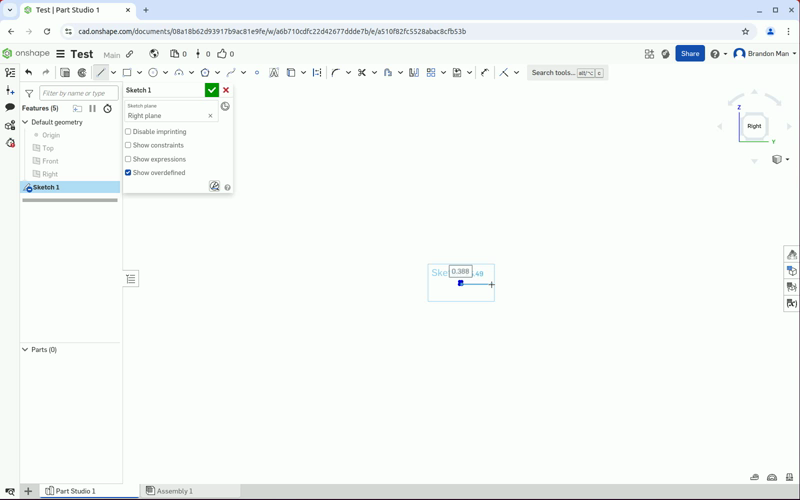
mouse_move(461, 282)
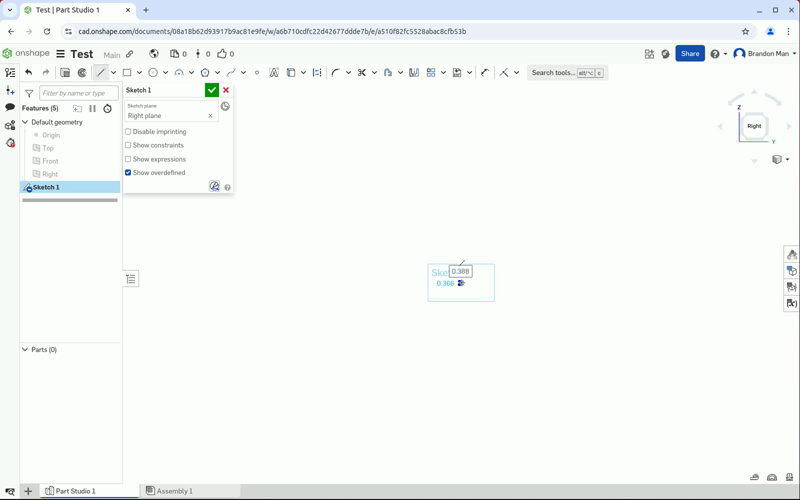
scroll(6)
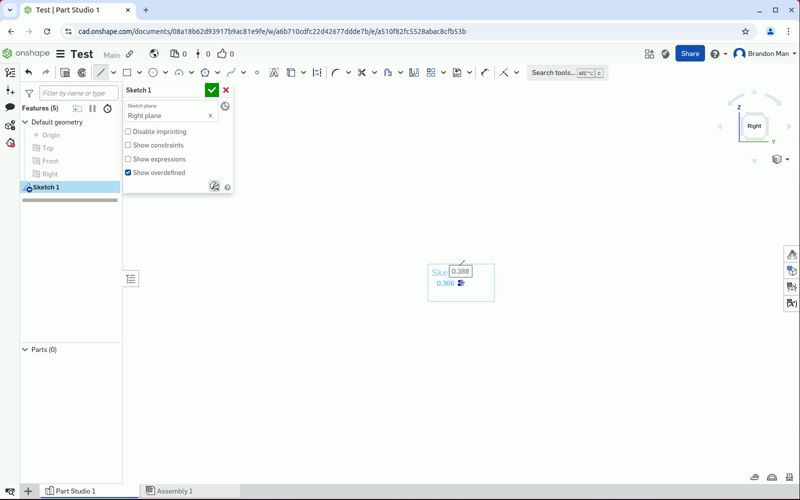
scroll(6)
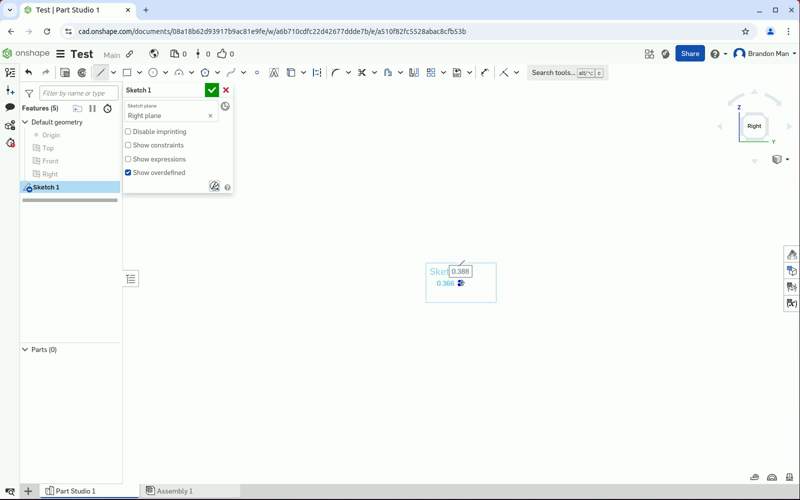
scroll(6)
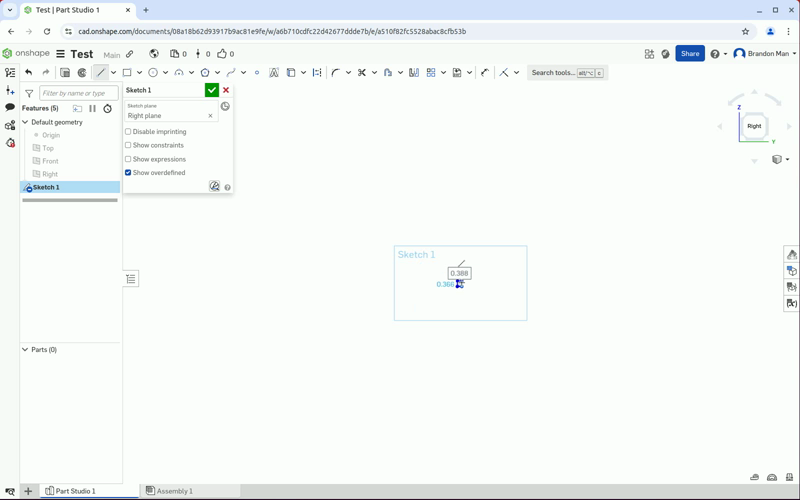
scroll(6)
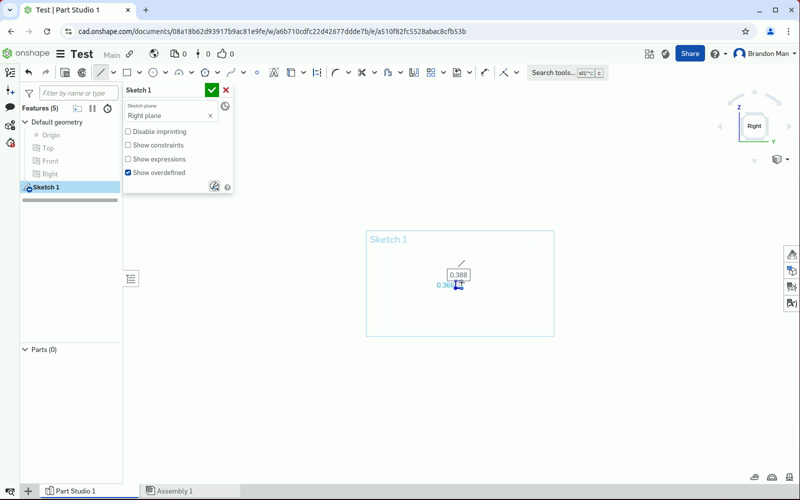
scroll(6)
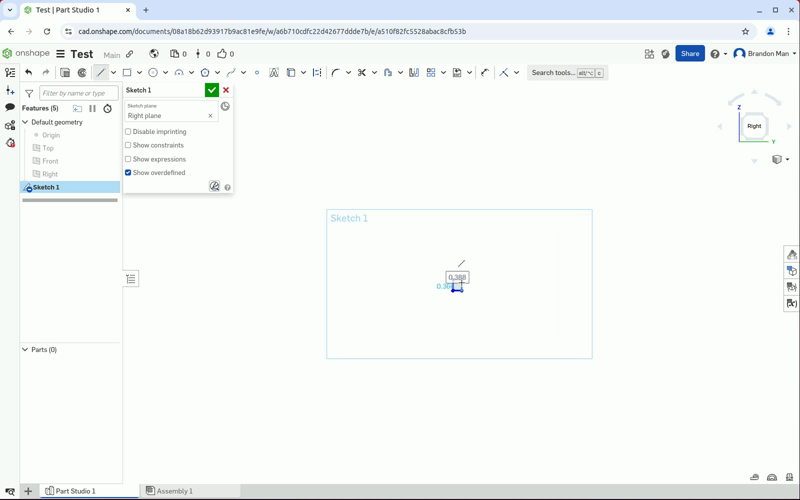
scroll(6)
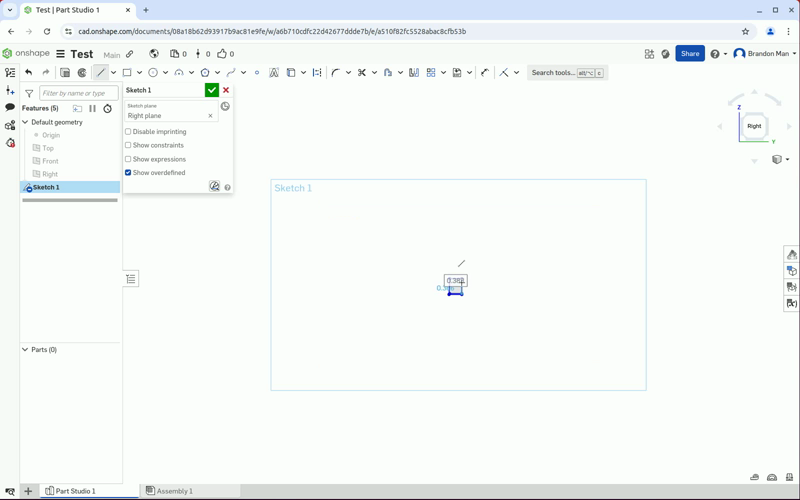
scroll(6)
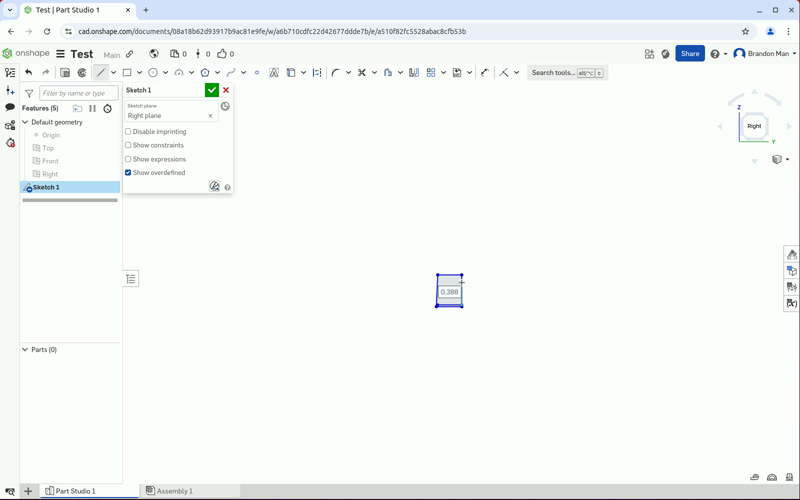
click(461, 282)
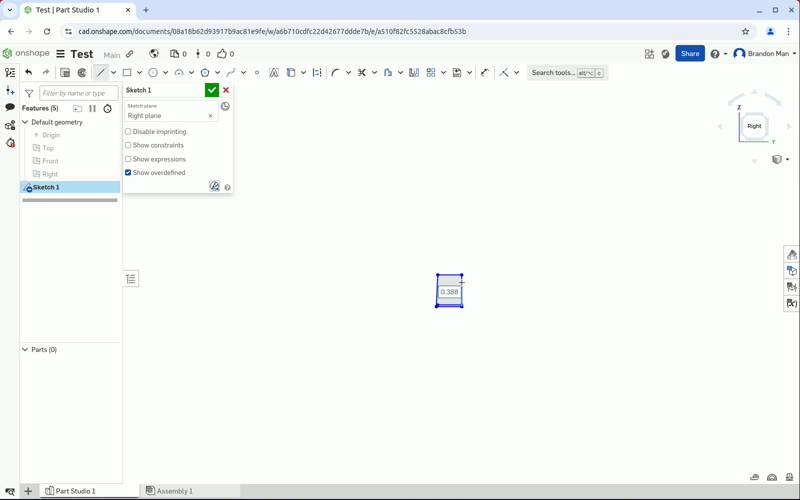
scroll(-6)
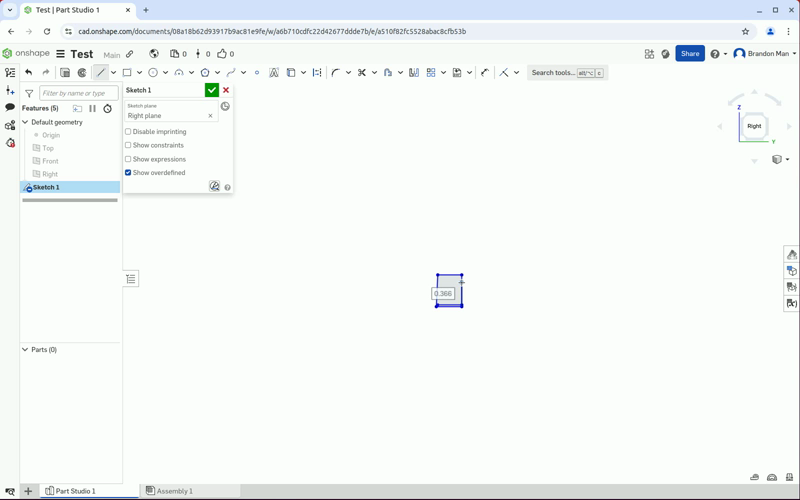
scroll(-6)
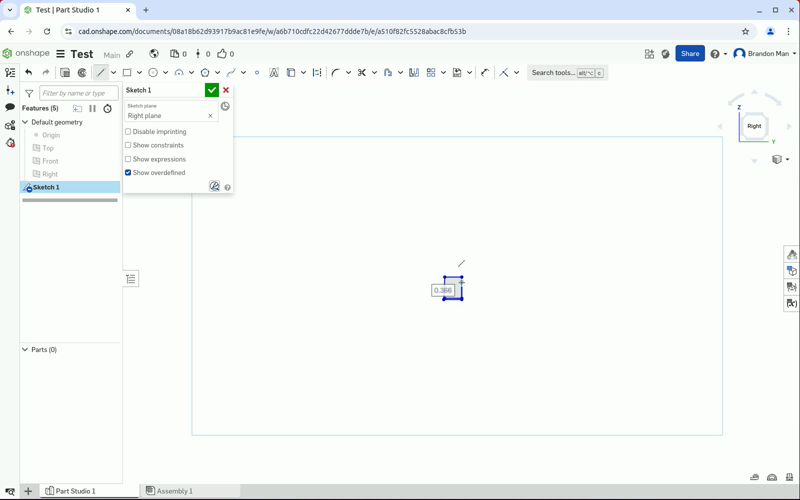
scroll(-6)
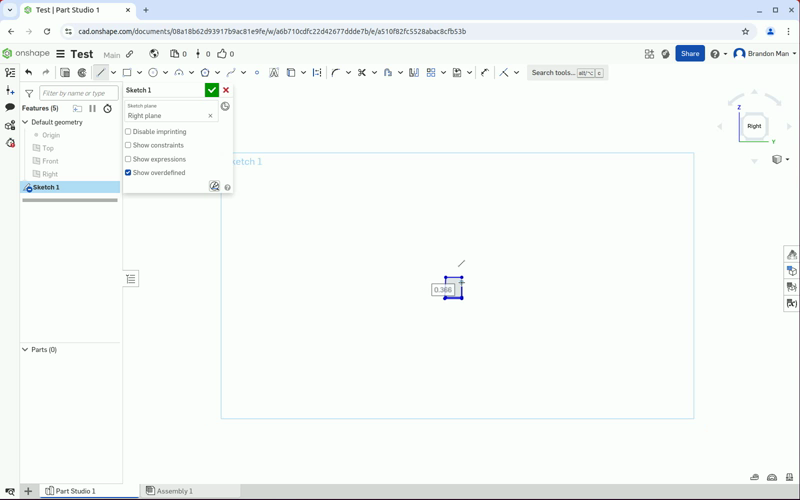
scroll(-6)
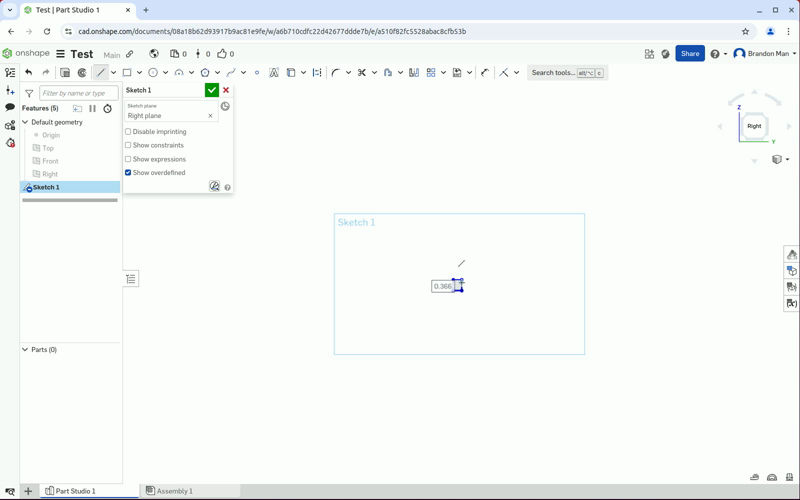
scroll(-6)
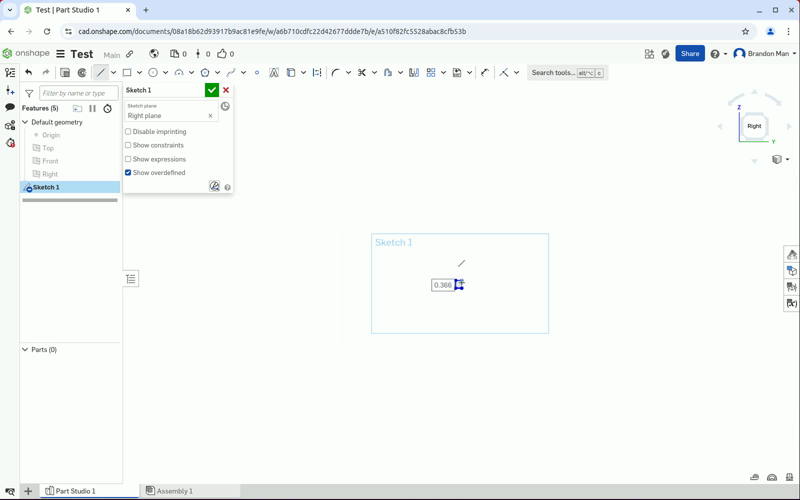
scroll(-6)
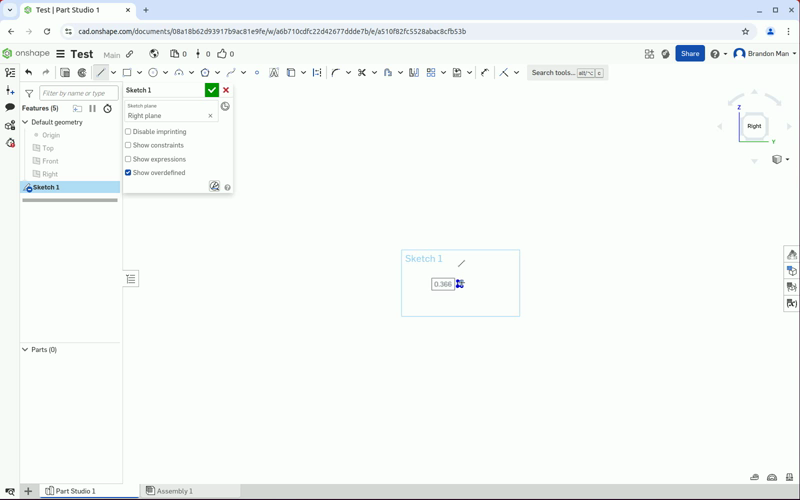
scroll(-6)
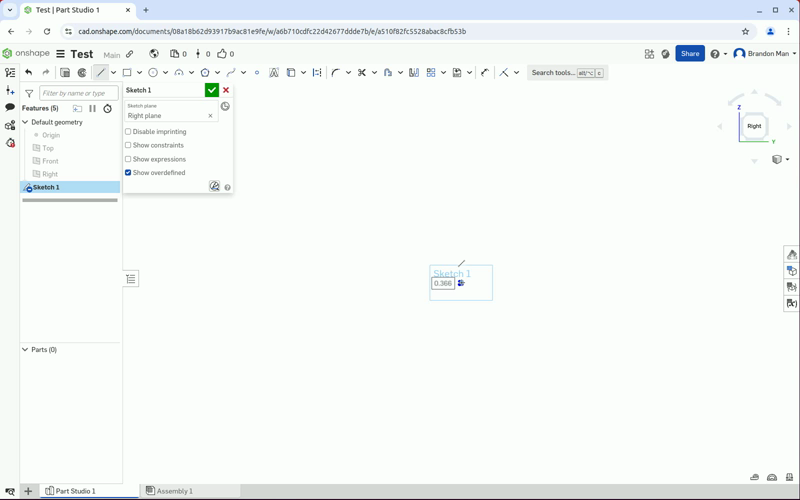
key_up(shift)
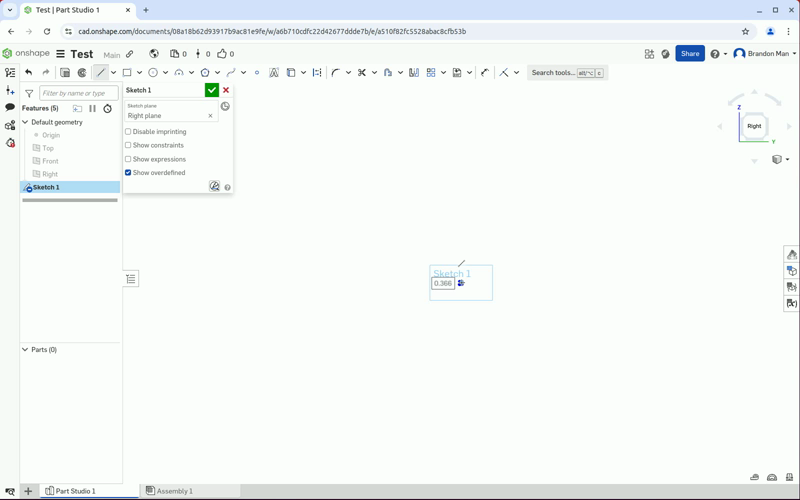
key_down(shift)
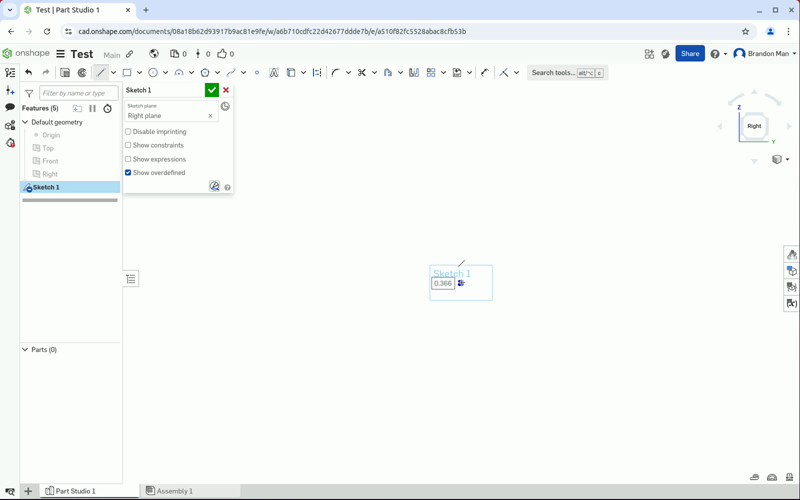
mouse_move(491, 282)
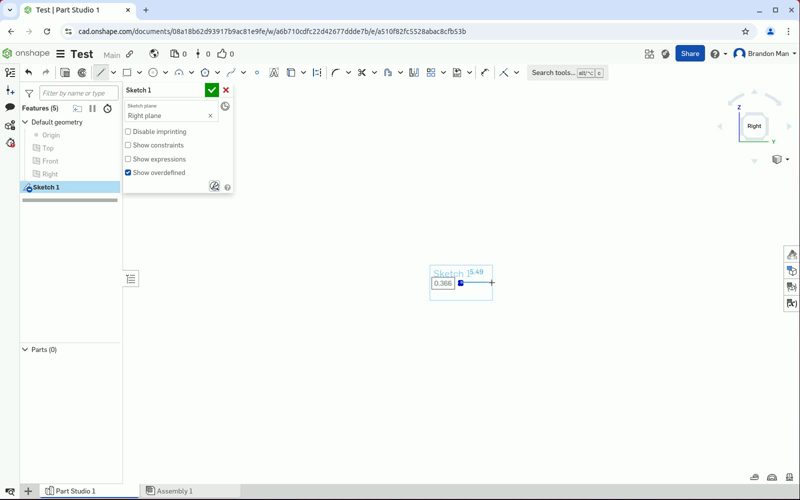
mouse_move(459, 282)
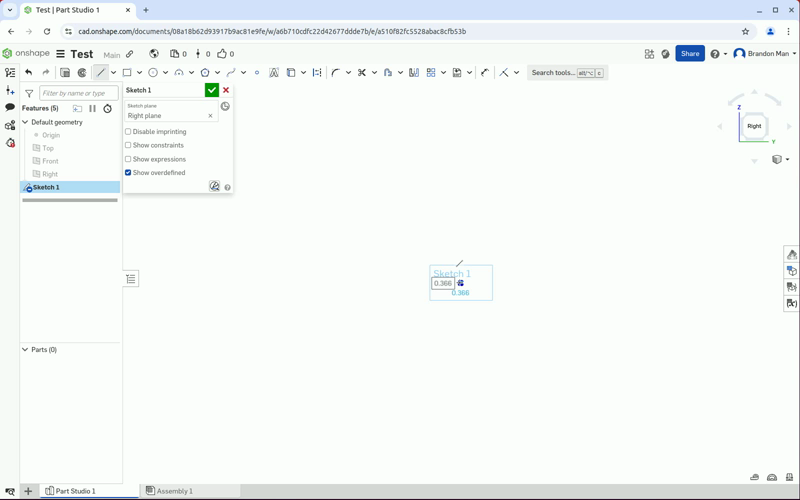
scroll(6)
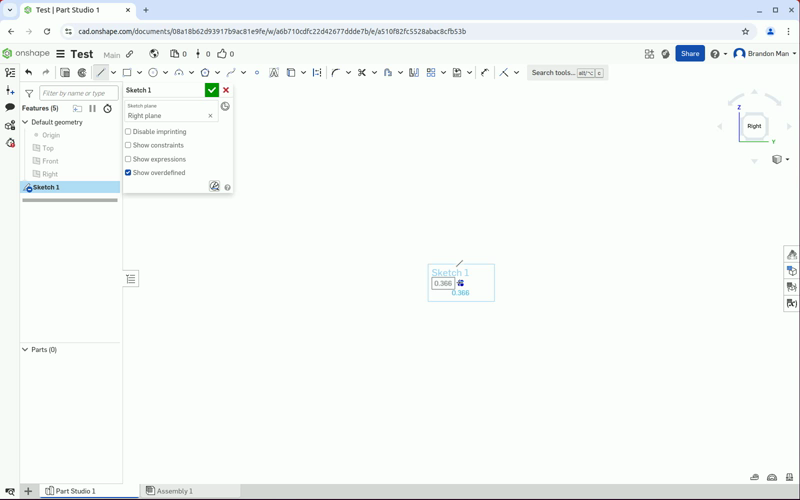
scroll(6)
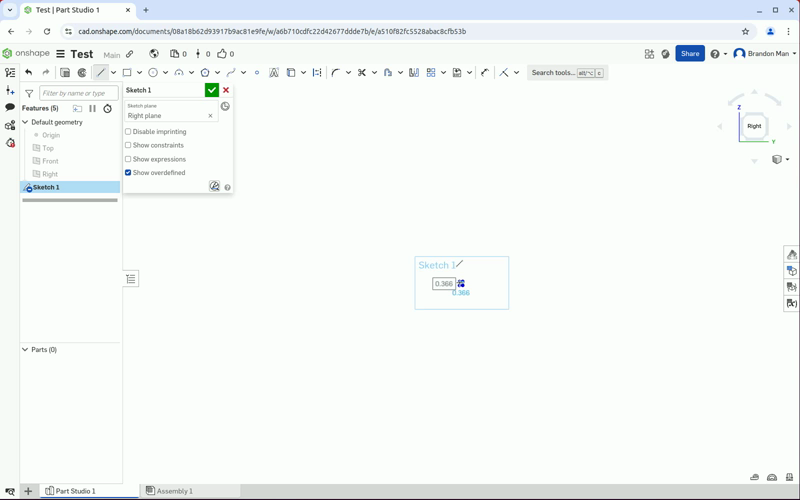
scroll(6)
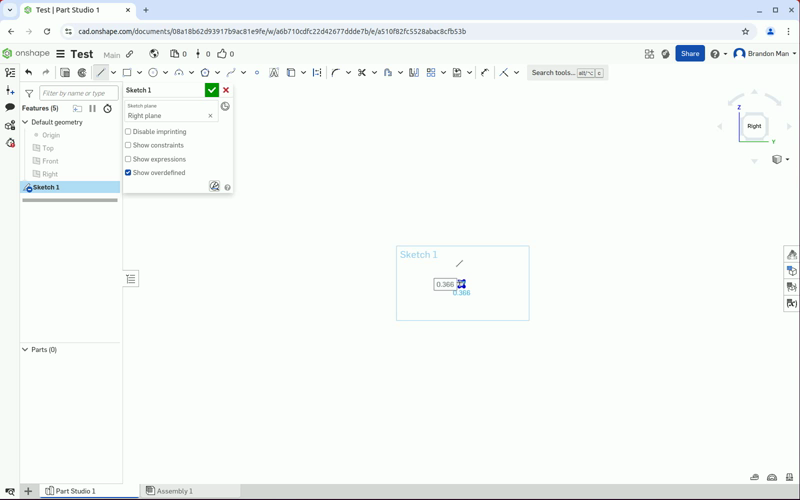
scroll(6)
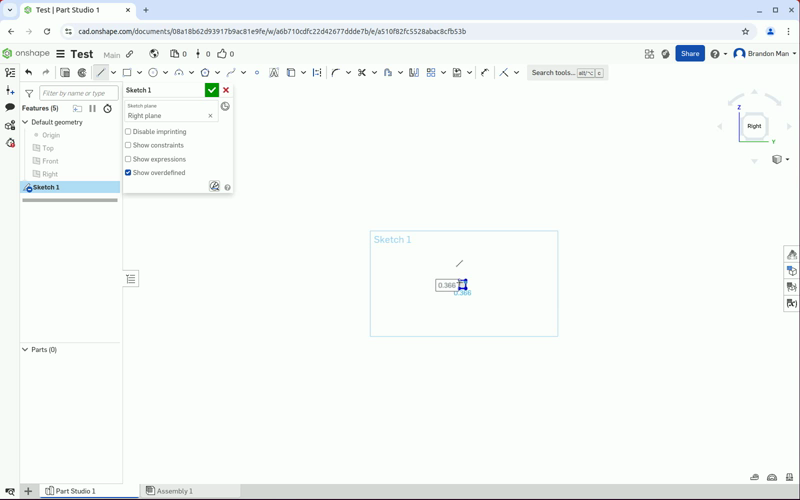
scroll(6)
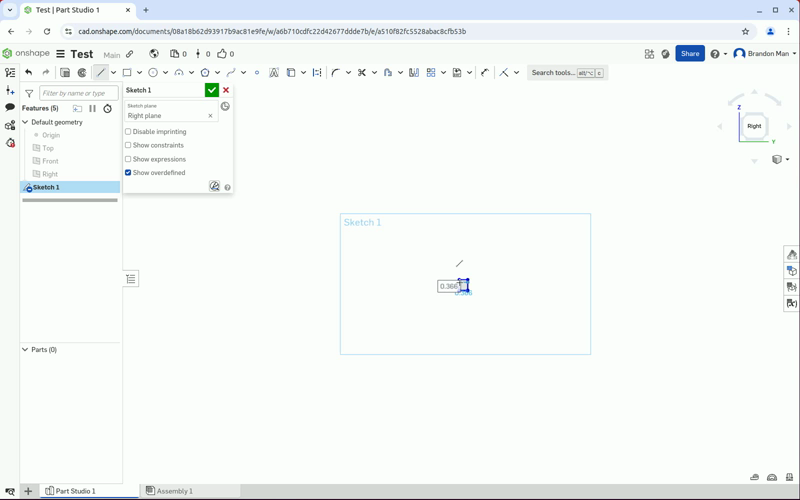
scroll(6)
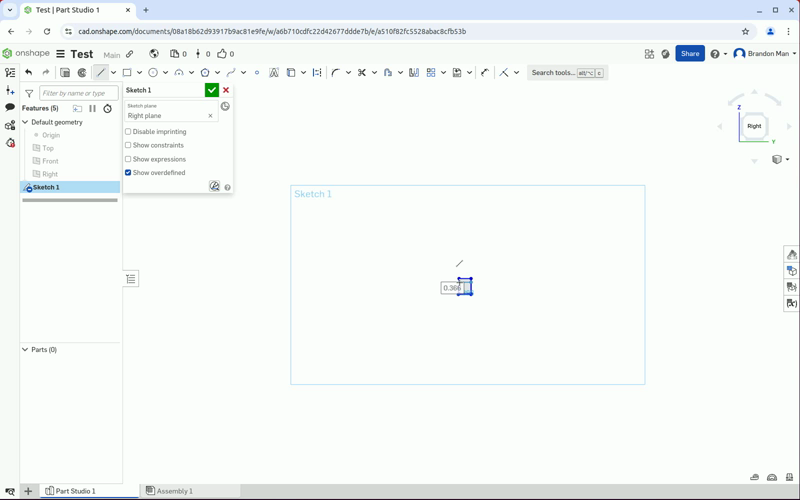
scroll(6)
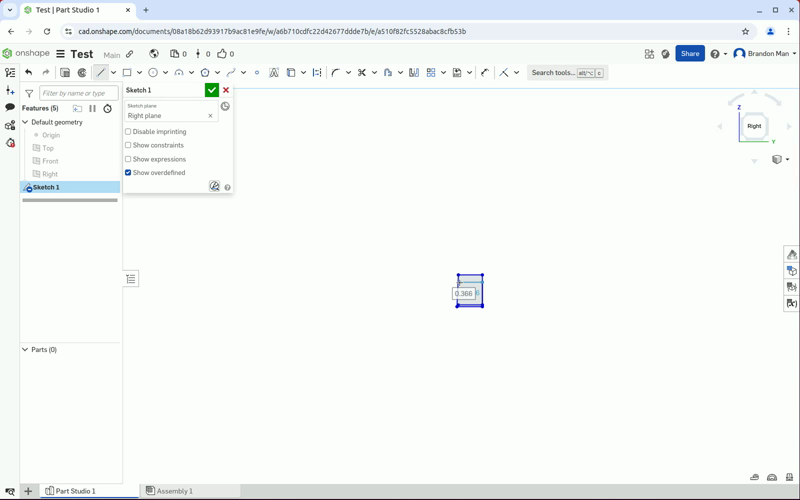
click(459, 282)
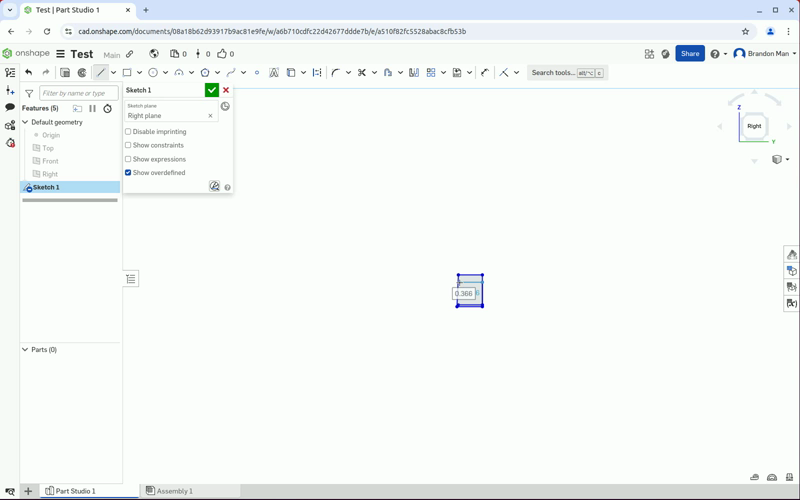
scroll(-6)
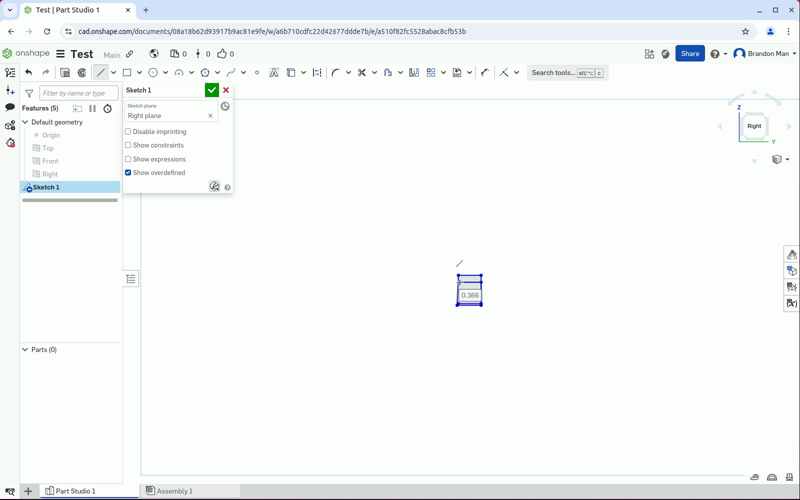
scroll(-6)
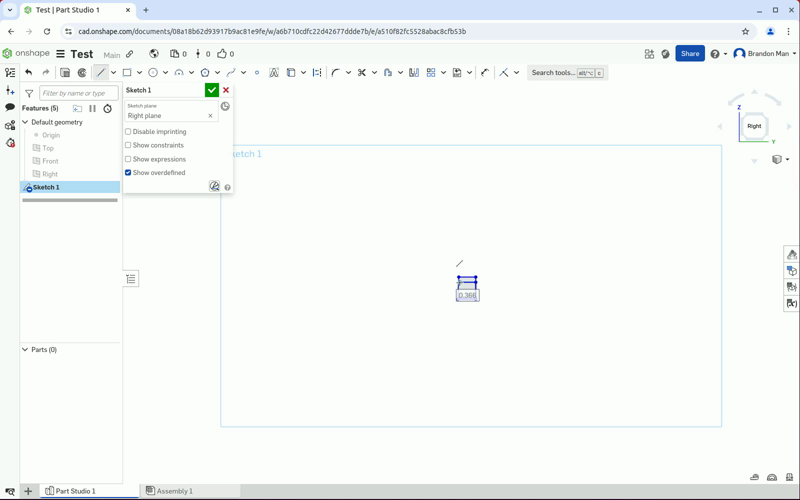
scroll(-6)
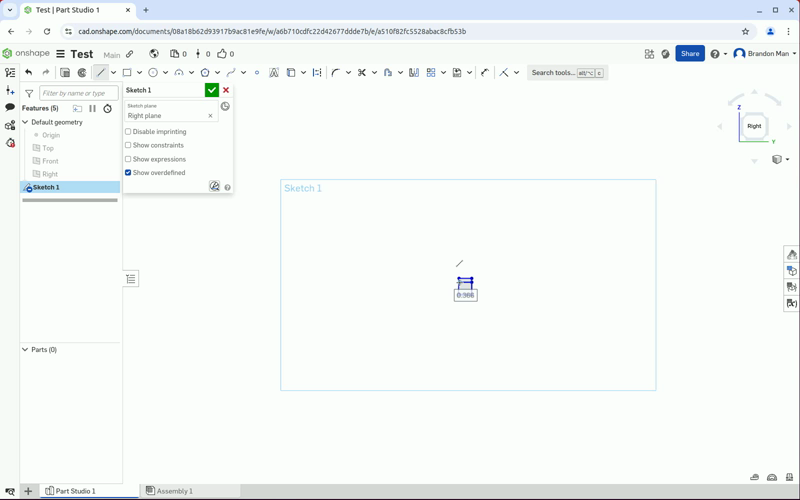
scroll(-6)
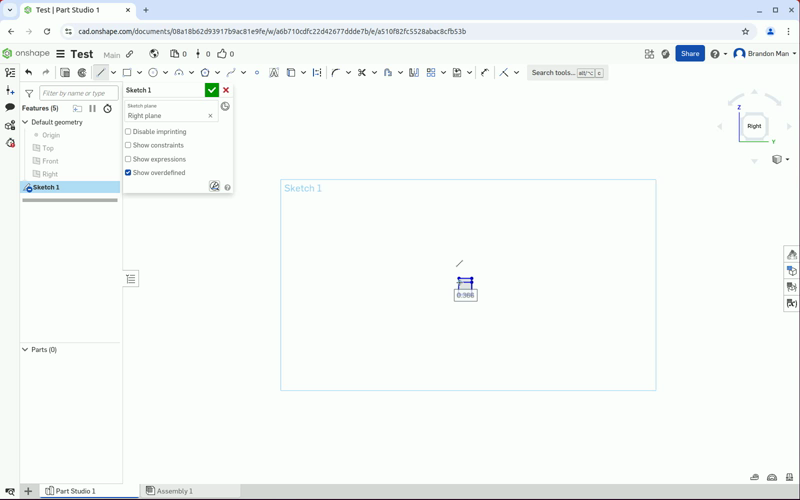
scroll(-6)
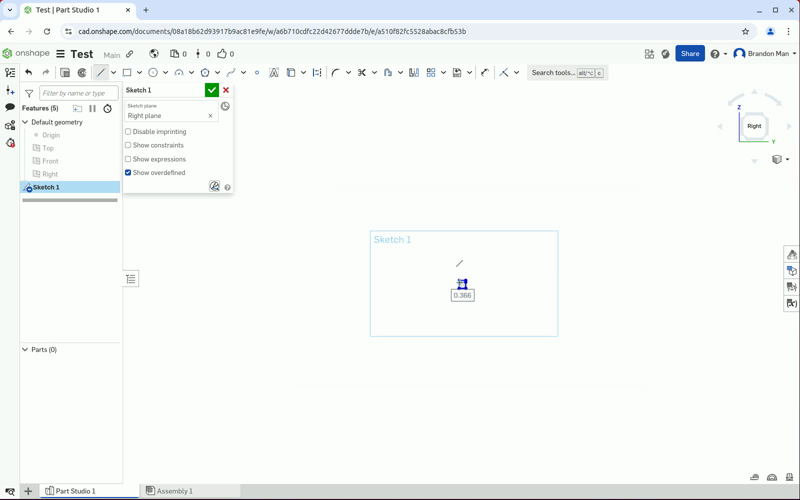
scroll(-6)
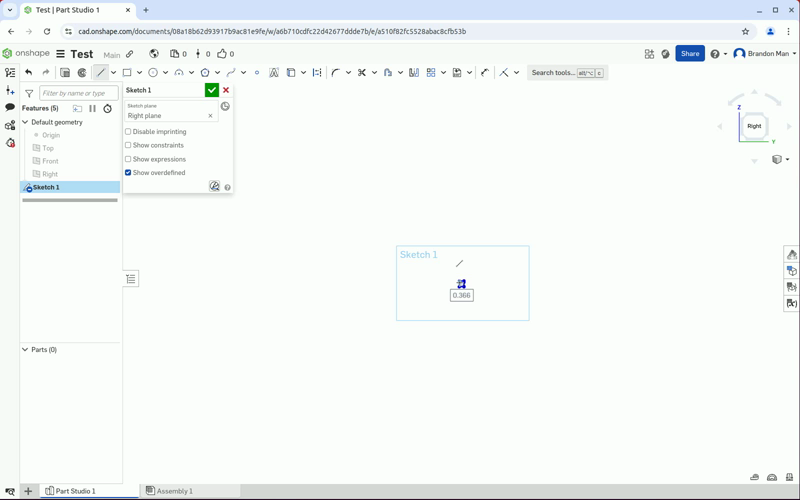
scroll(-6)
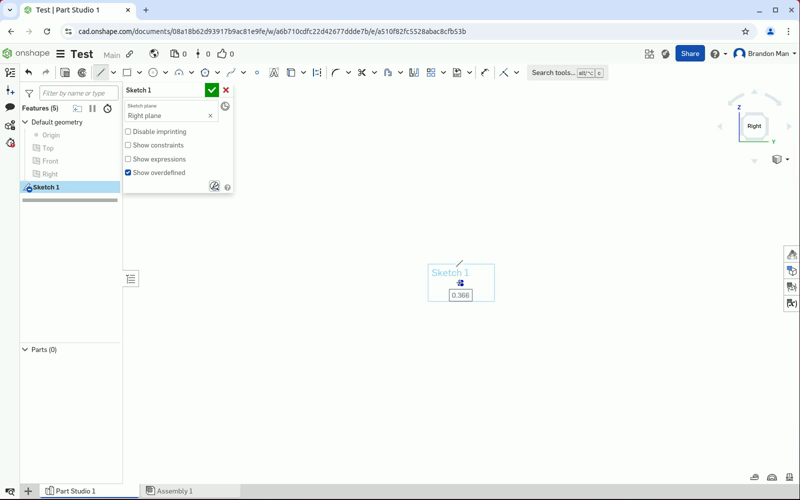
key_up(shift)
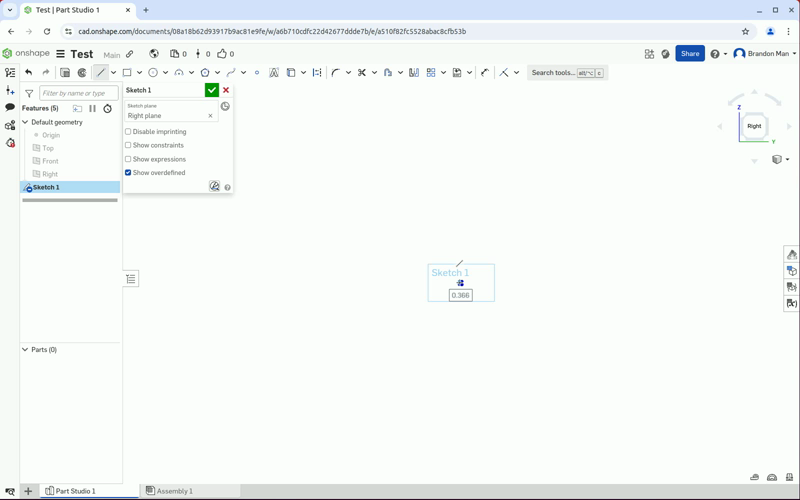
mouse_move(489, 282)
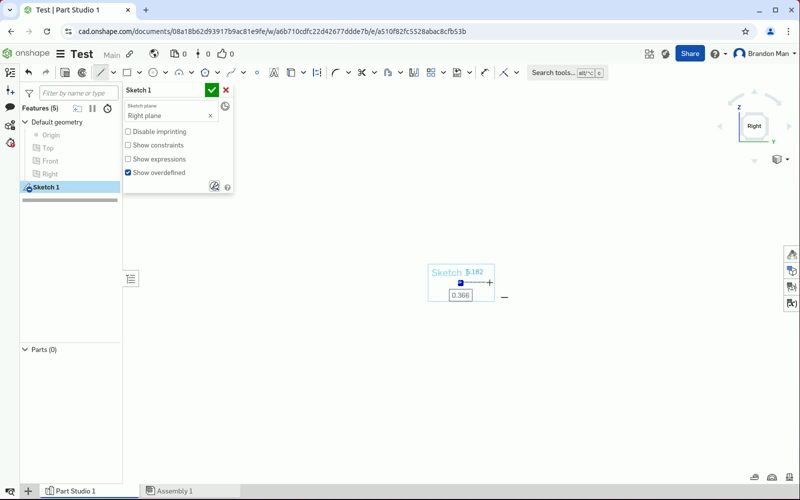
key_down(shift)
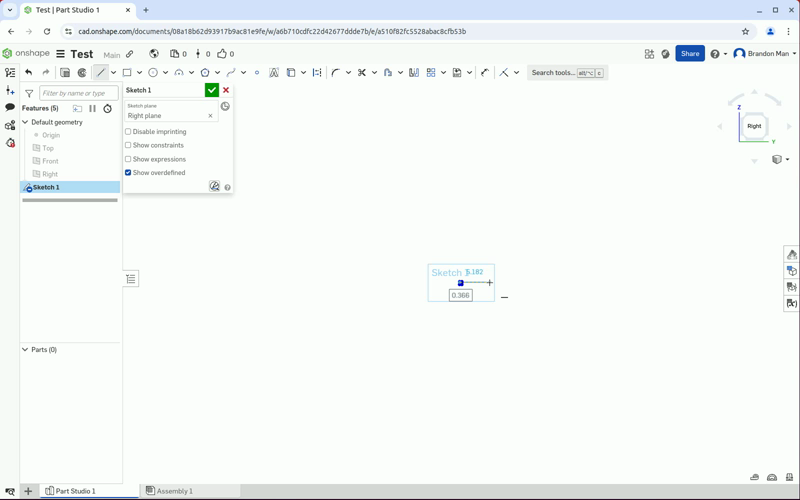
mouse_move(459, 284)
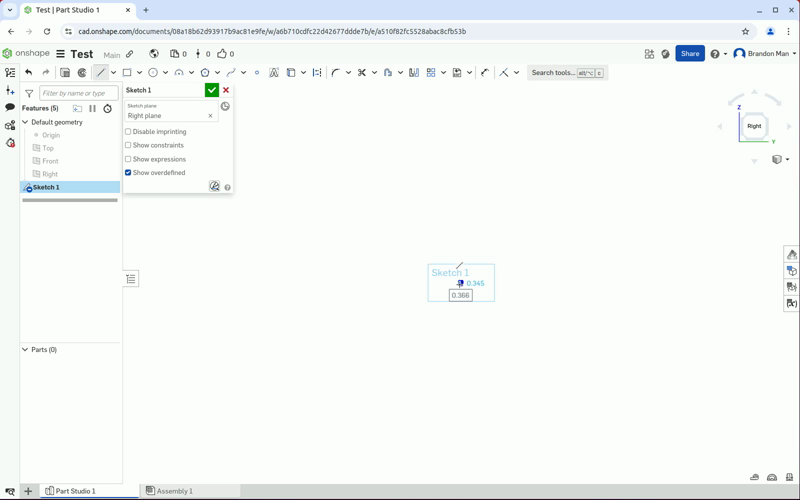
scroll(6)
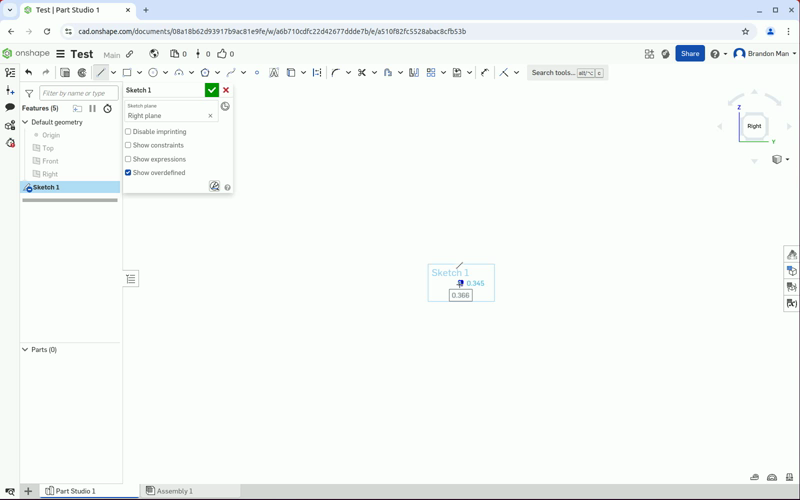
scroll(6)
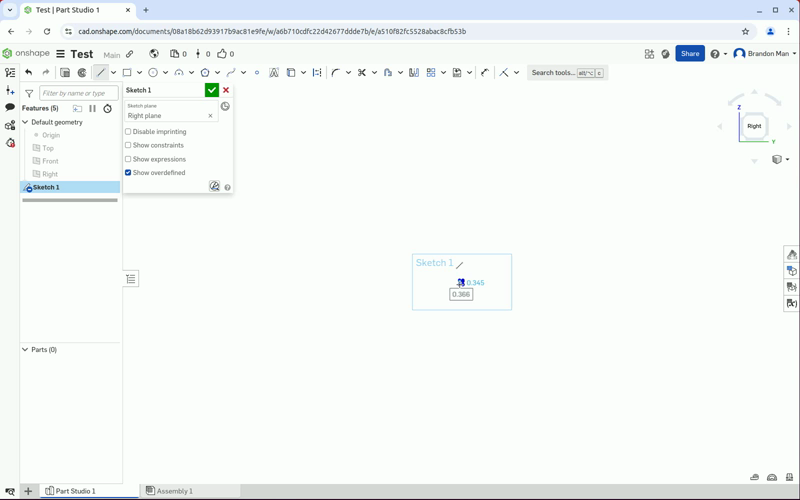
scroll(6)
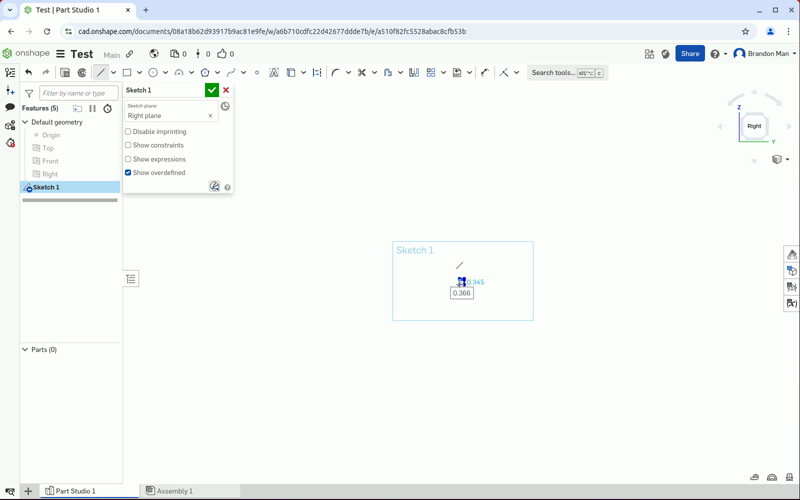
scroll(6)
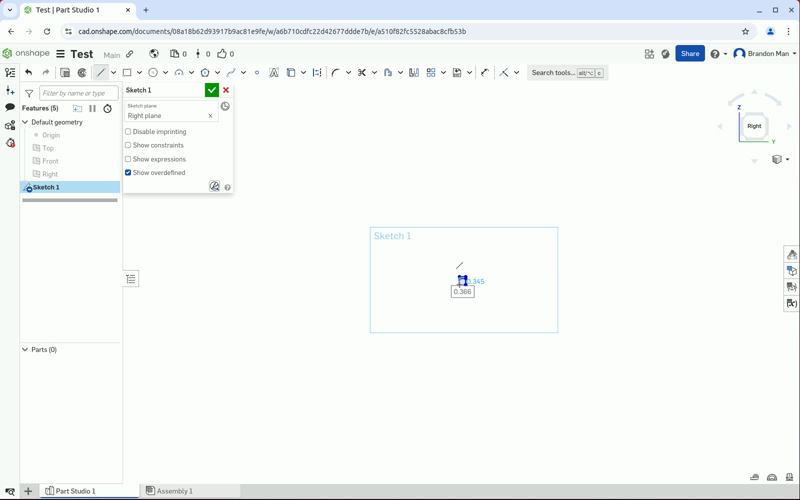
scroll(6)
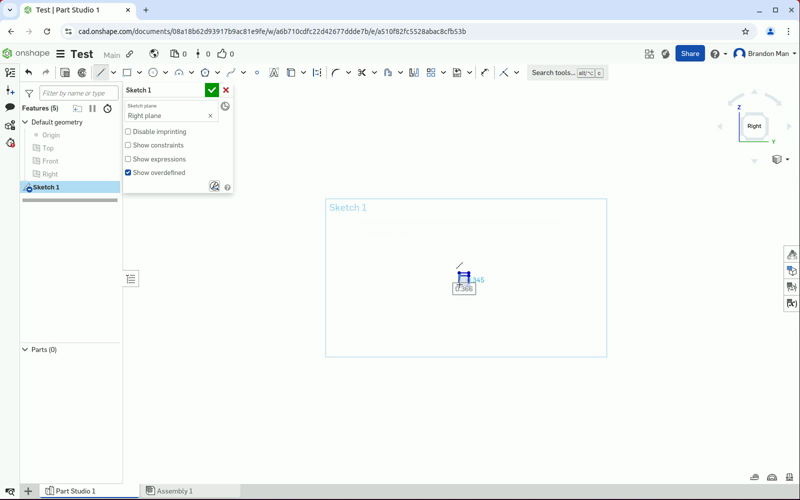
scroll(6)
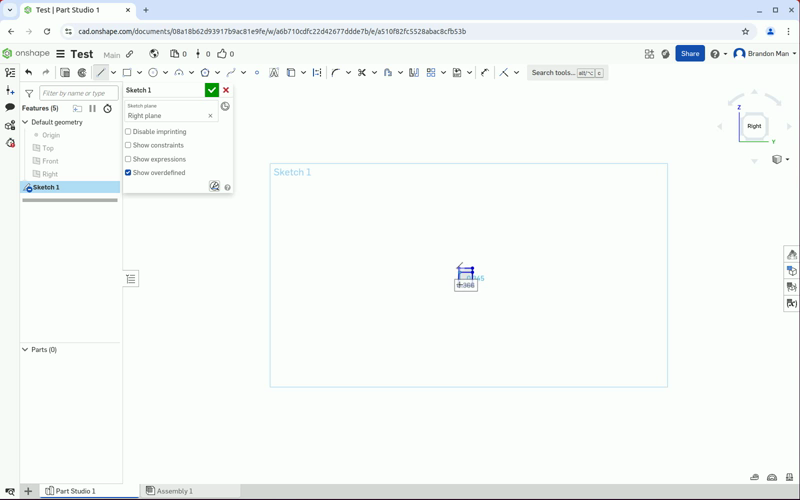
scroll(6)
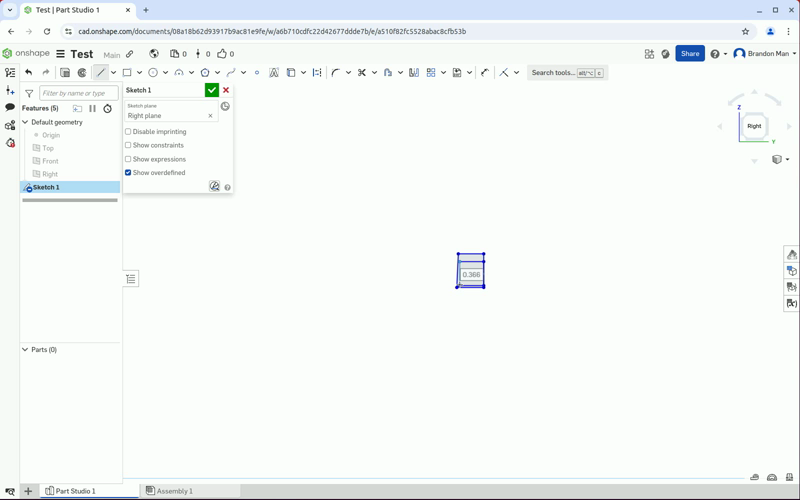
key_up(shift)
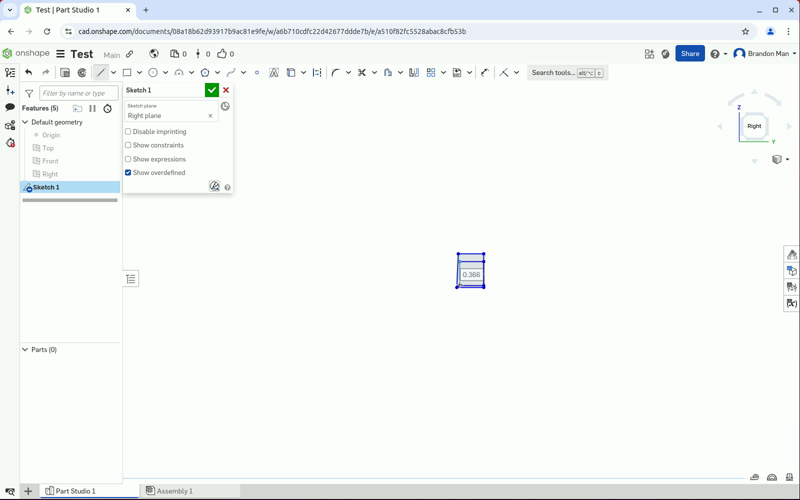
click(459, 284)
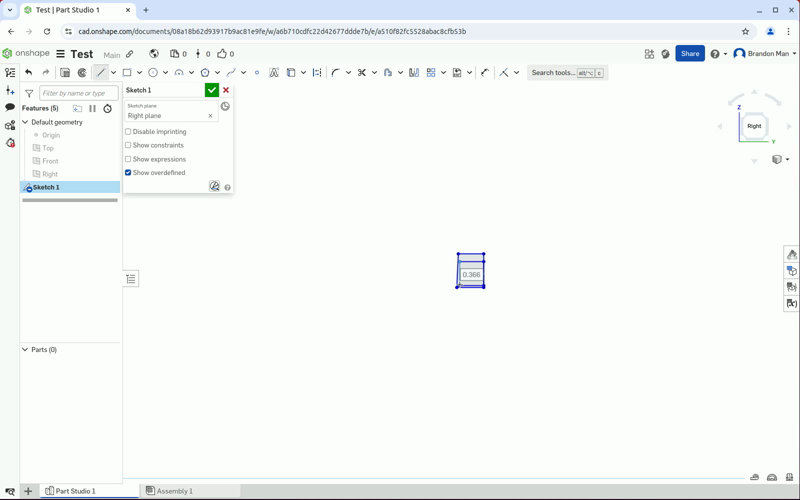
scroll(-6)
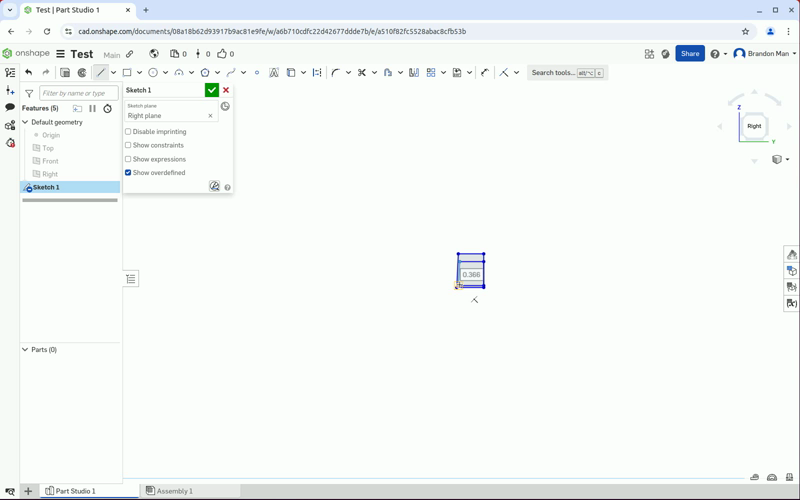
scroll(-6)
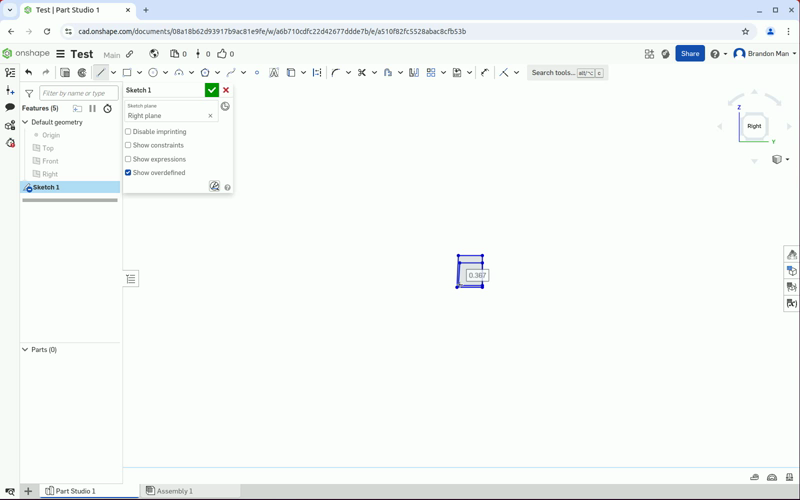
scroll(-6)
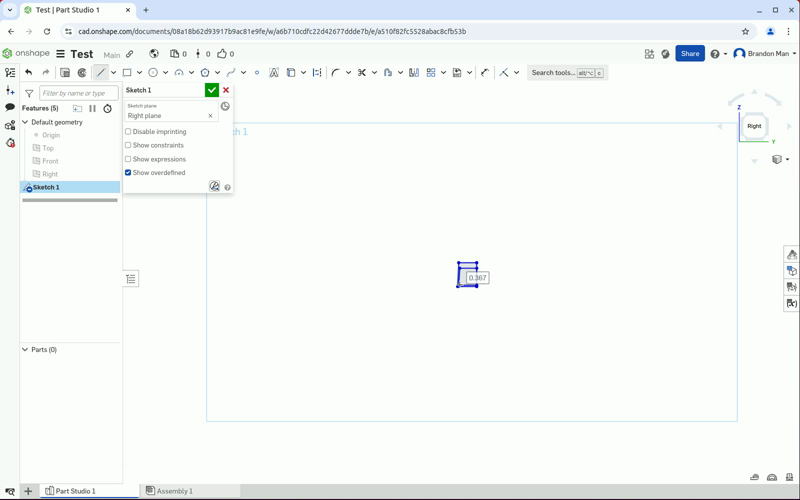
scroll(-6)
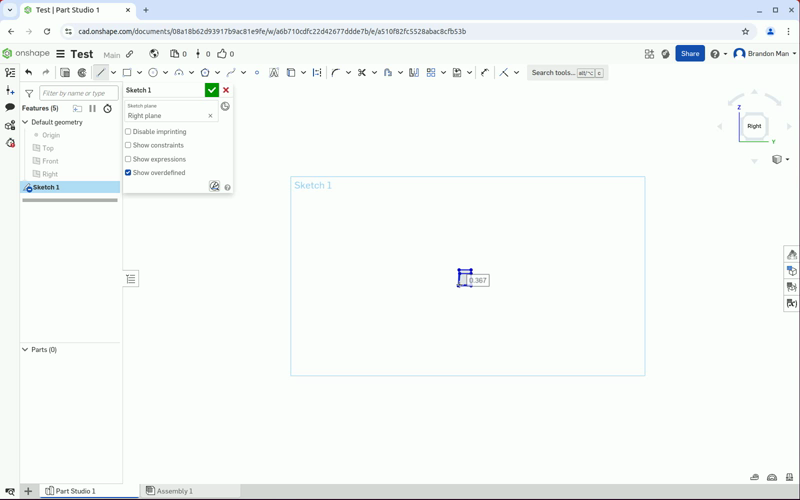
scroll(-6)
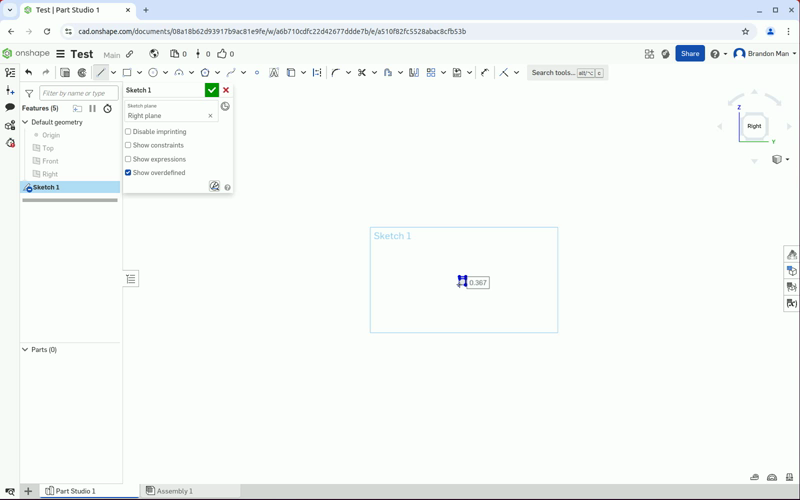
scroll(-6)
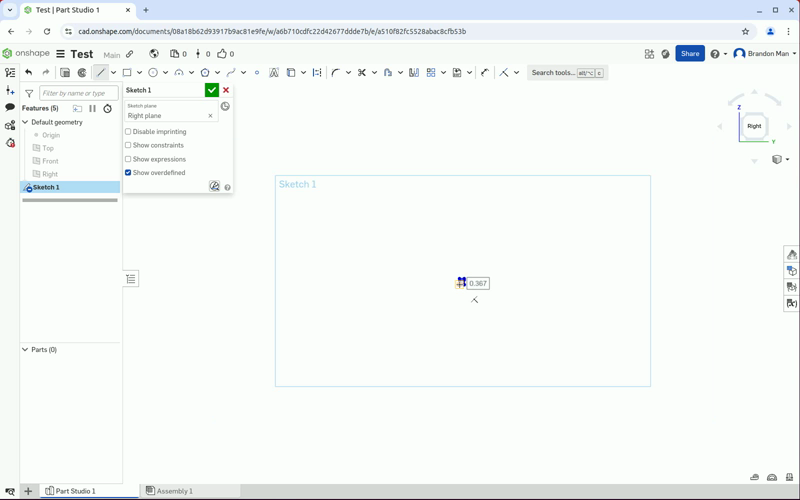
scroll(-6)
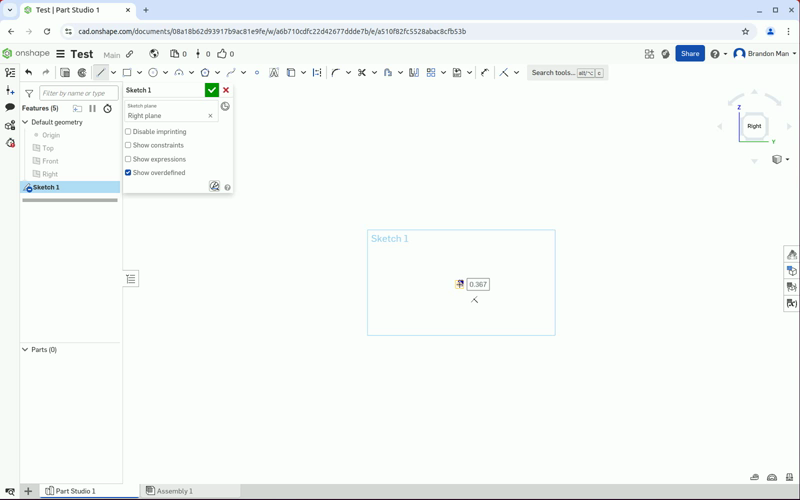
key(esc)
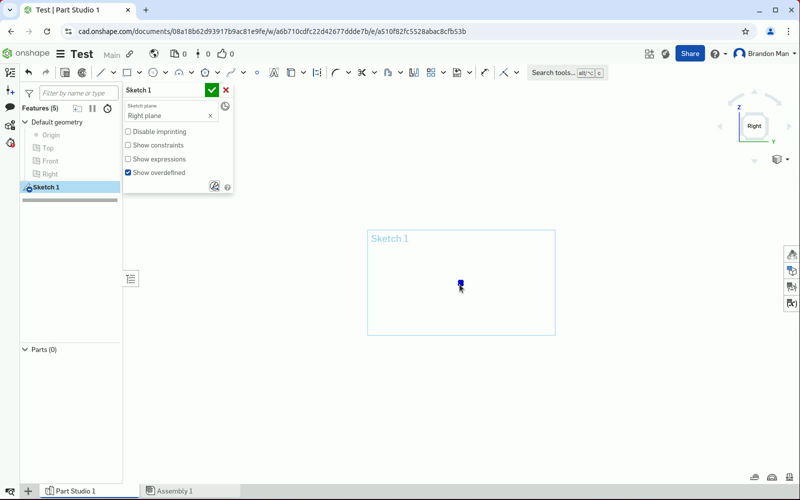
mouse_move(461, 282)
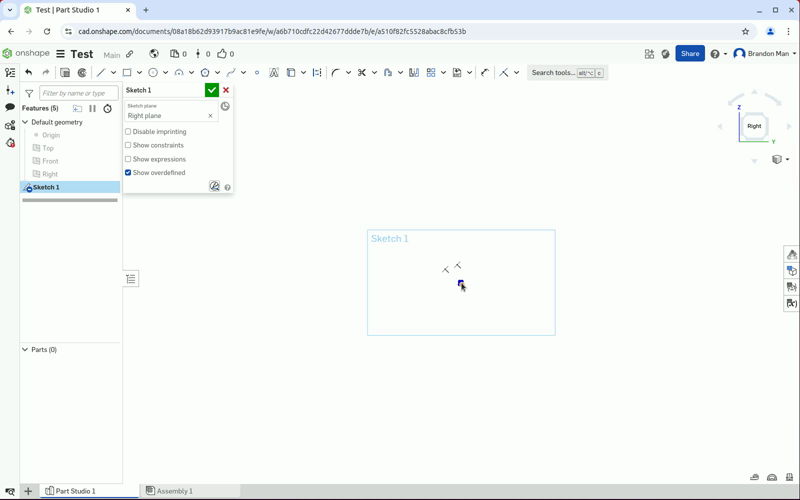
scroll(6)
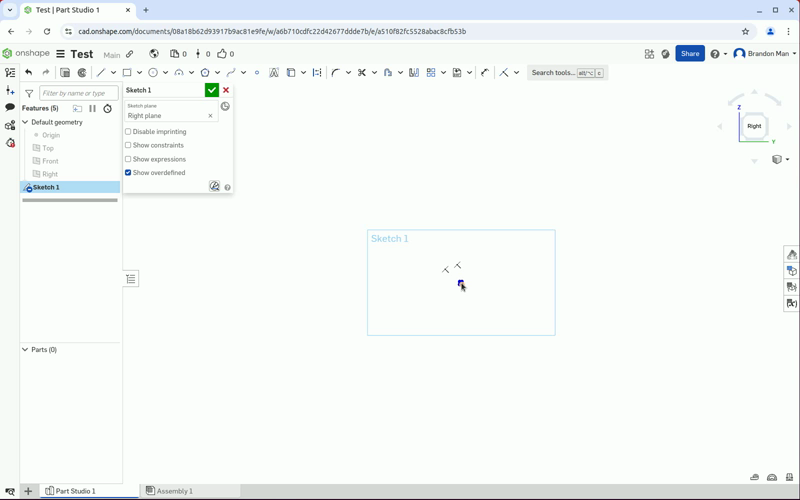
scroll(6)
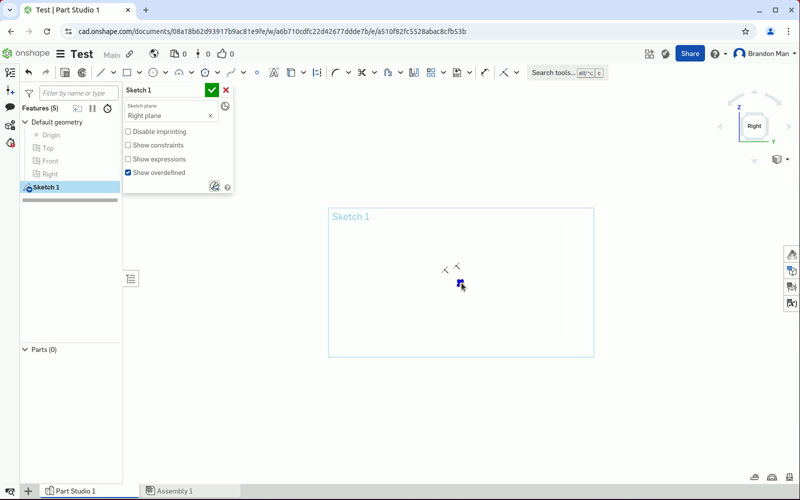
scroll(6)
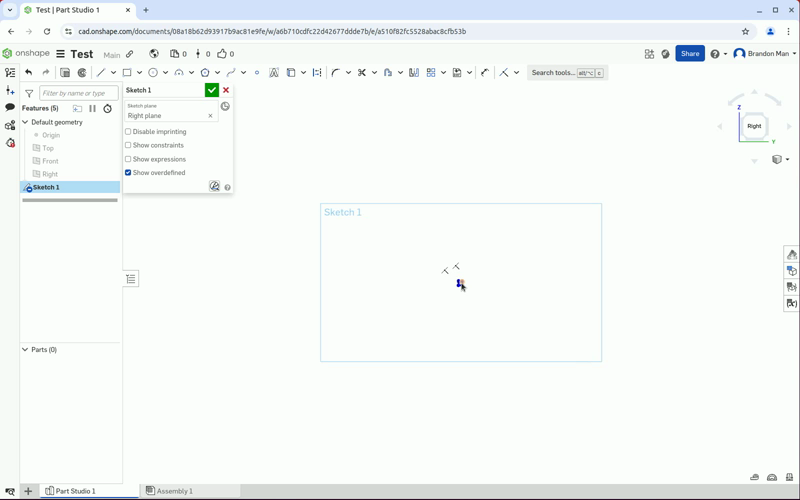
scroll(6)
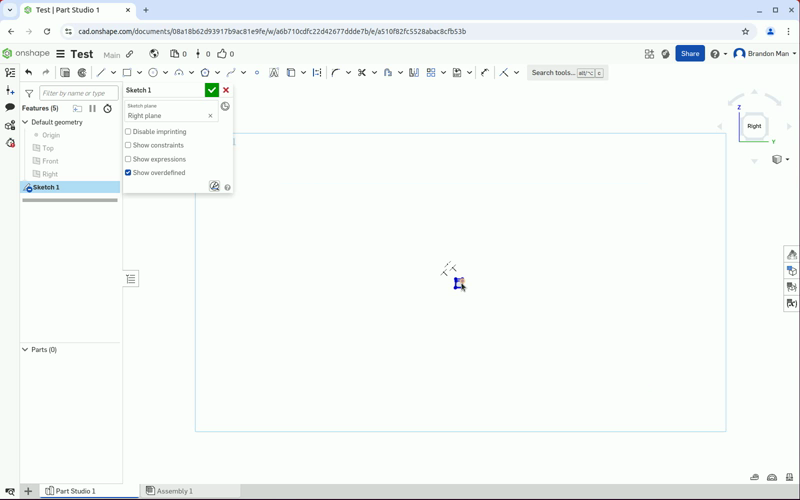
scroll(6)
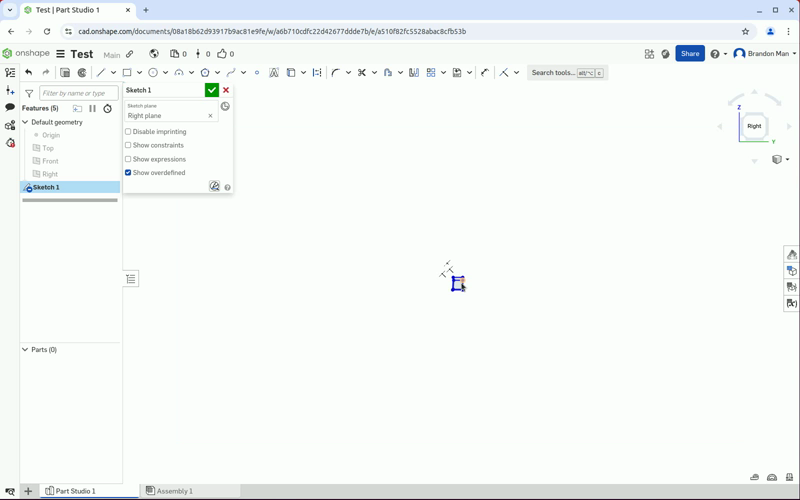
scroll(6)
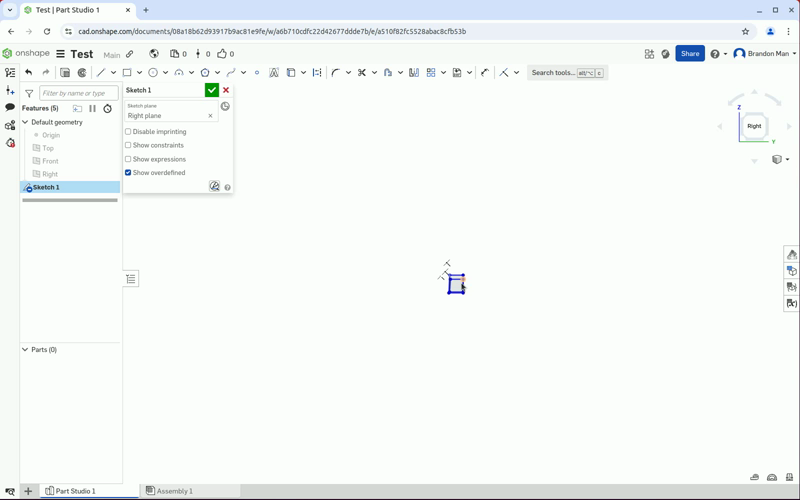
scroll(6)
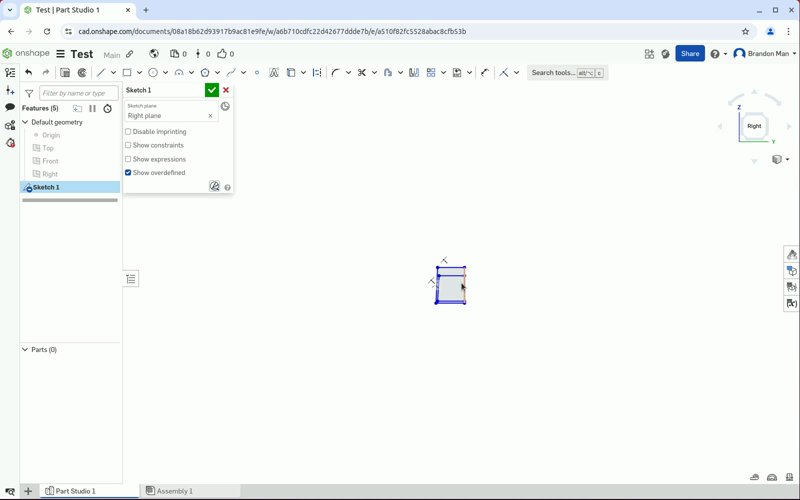
click(461, 282)
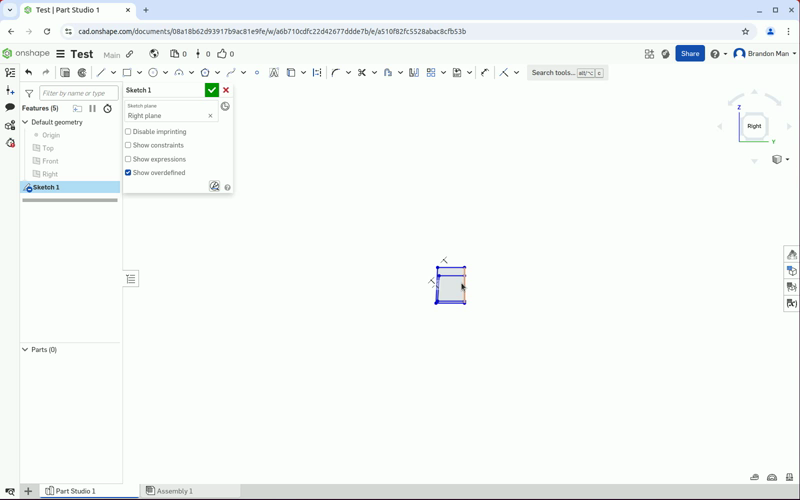
scroll(-6)
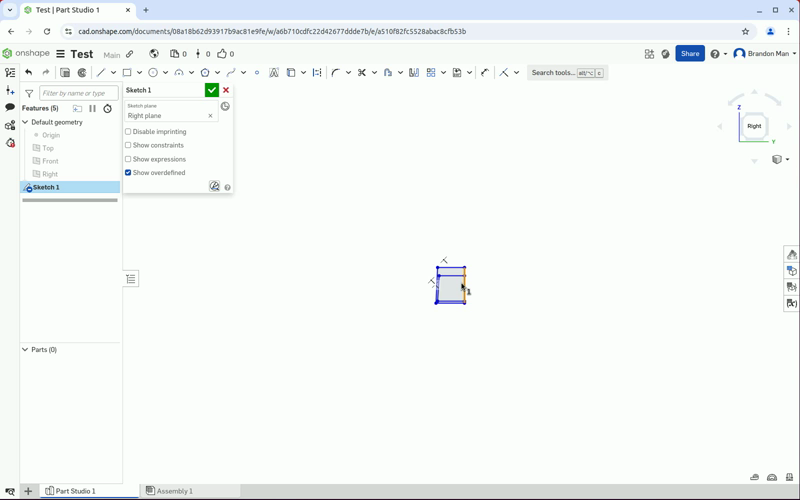
scroll(-6)
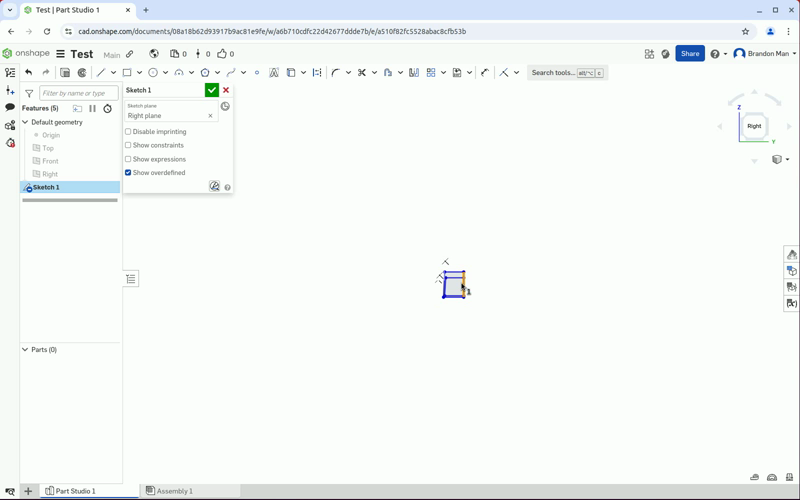
scroll(-6)
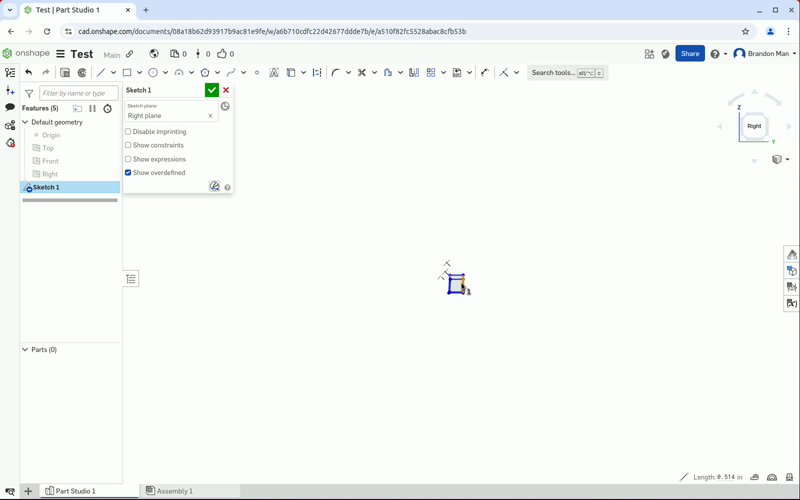
scroll(-6)
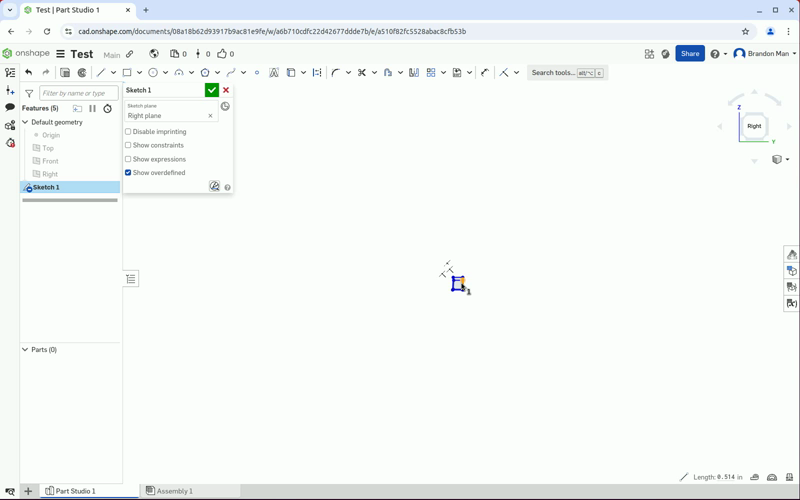
scroll(-6)
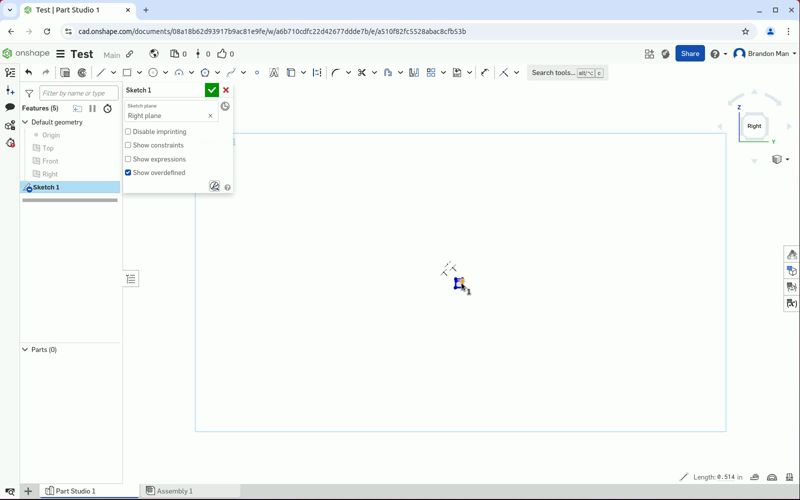
scroll(-6)
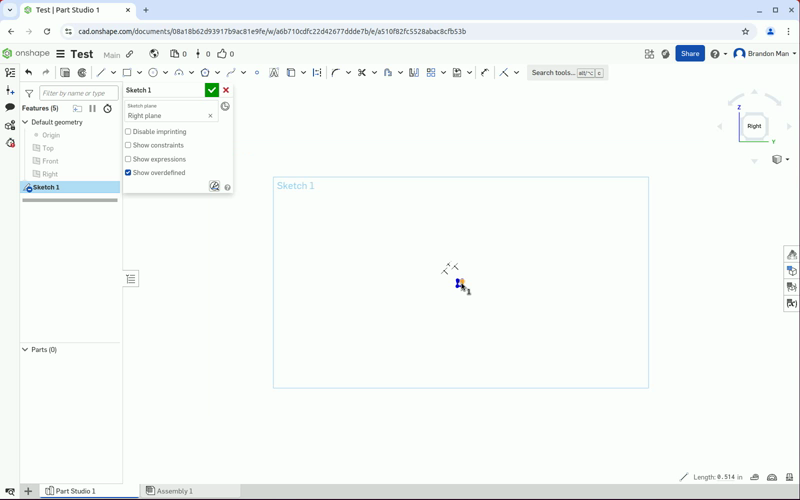
scroll(-6)
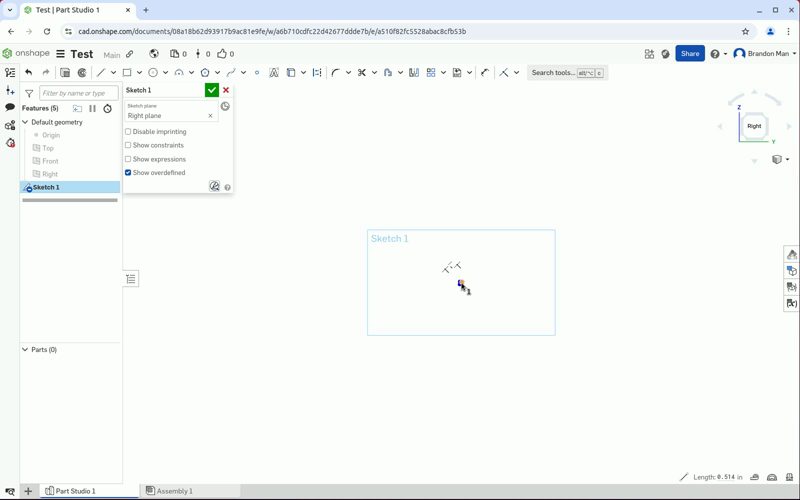
mouse_move(73, 352)
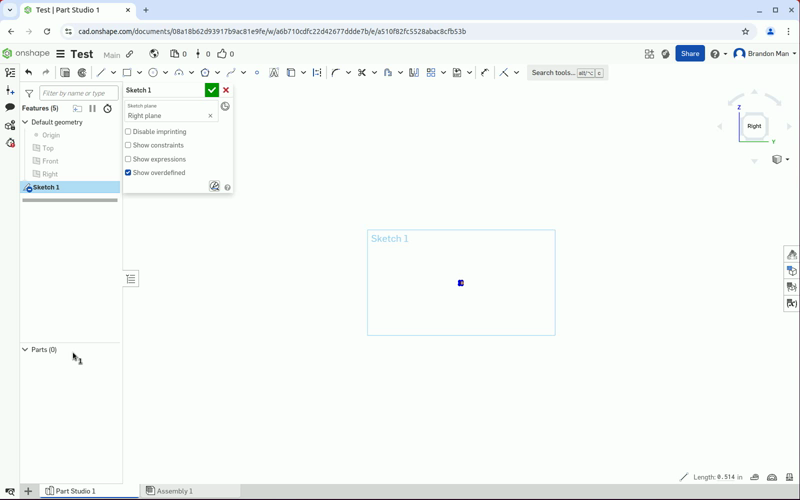
key(shift+y)
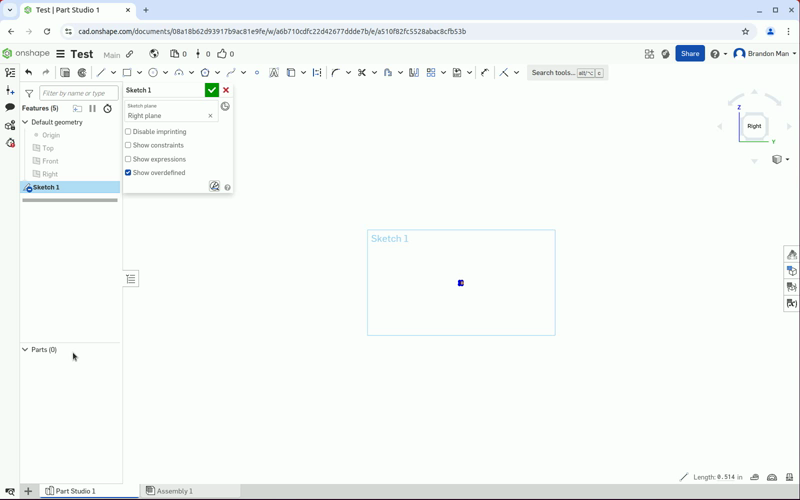
key(shift+e)
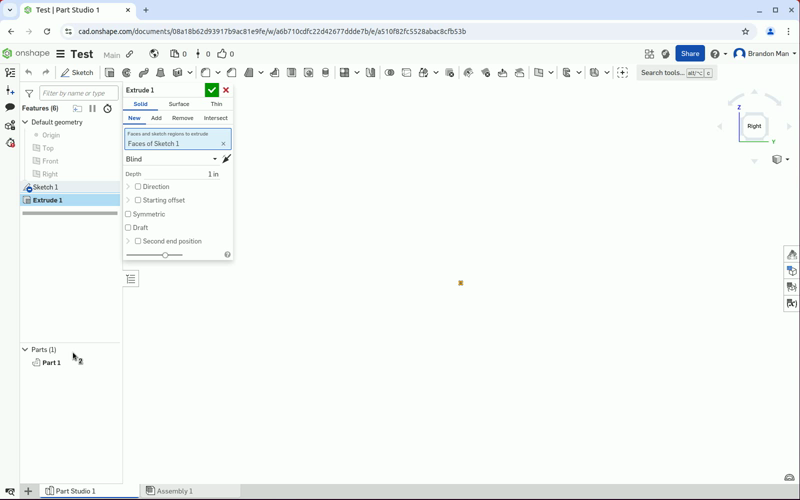
mouse_move(143, 106)
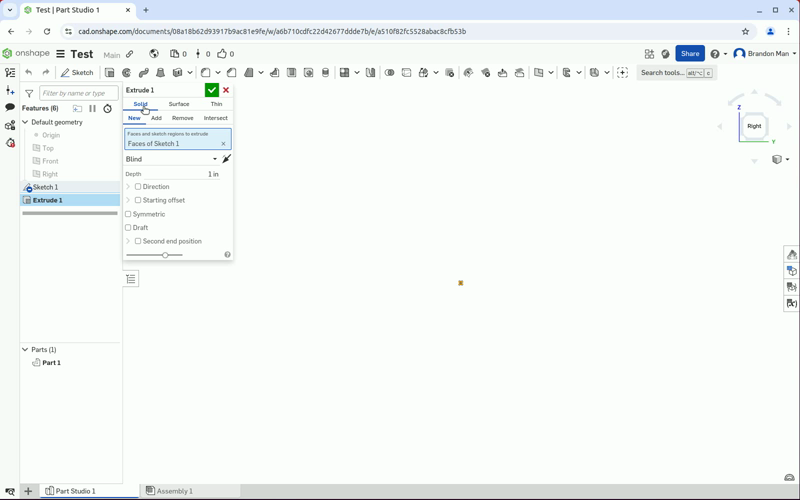
click(143, 106)
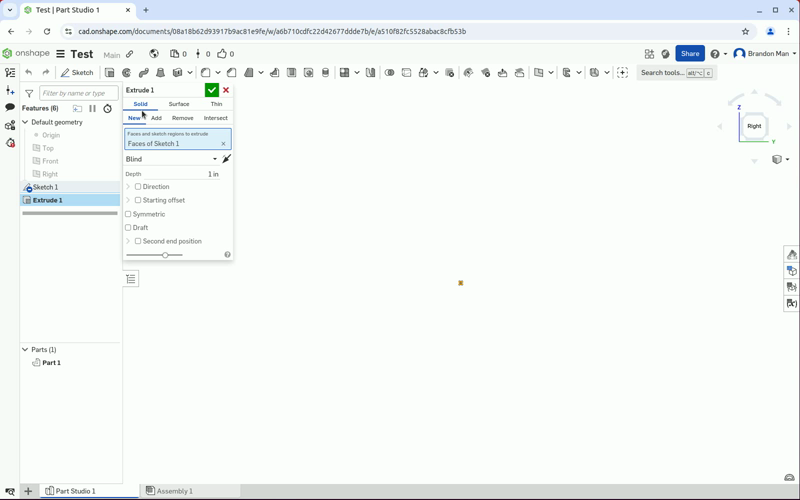
mouse_move(137, 120)
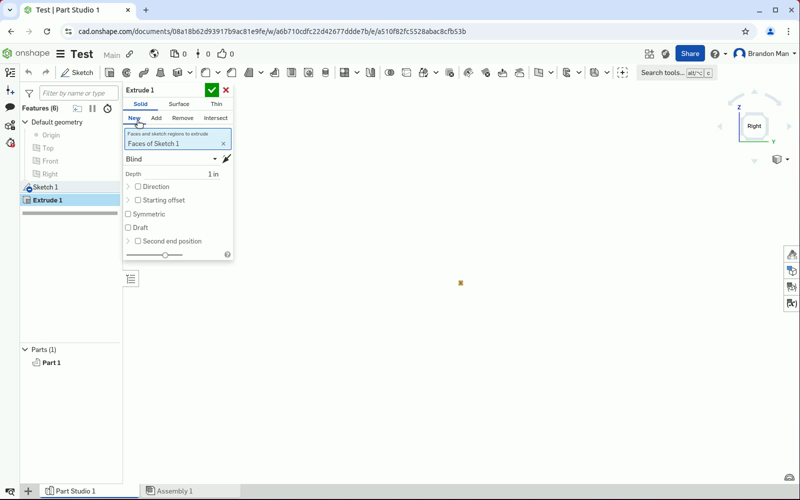
click(137, 120)
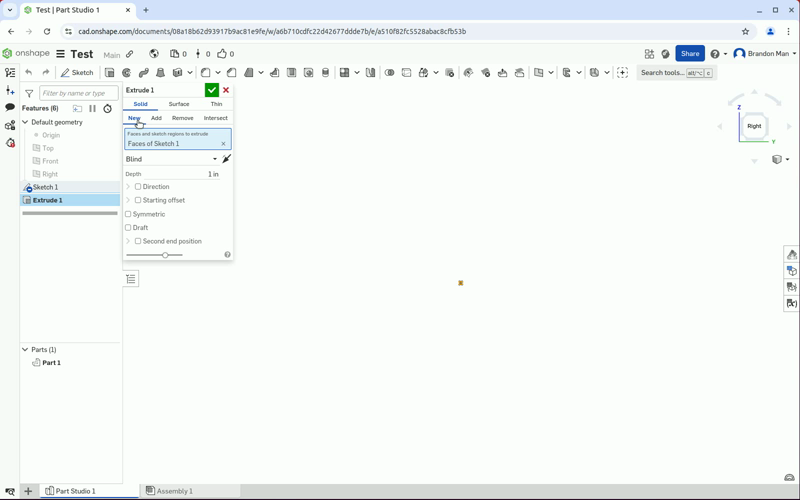
key(tab, 4)
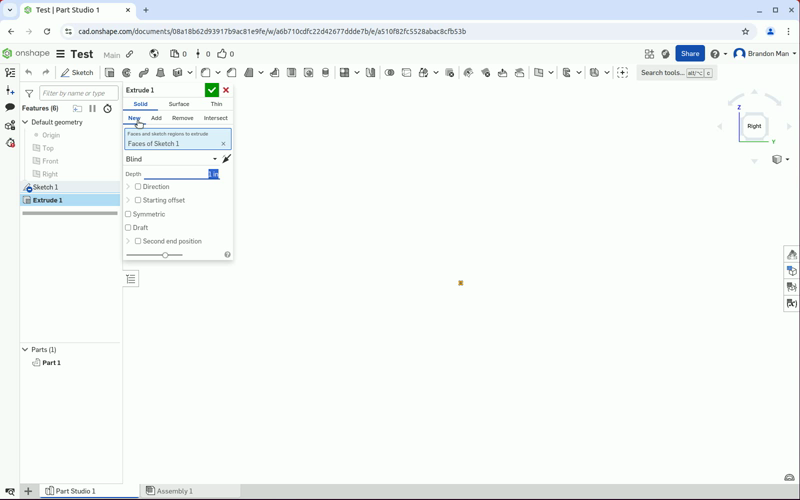
text(0.241)
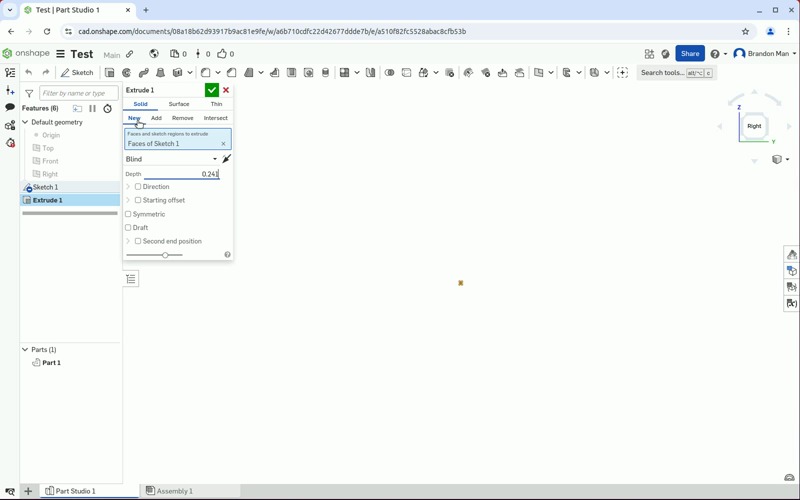
key(enter)
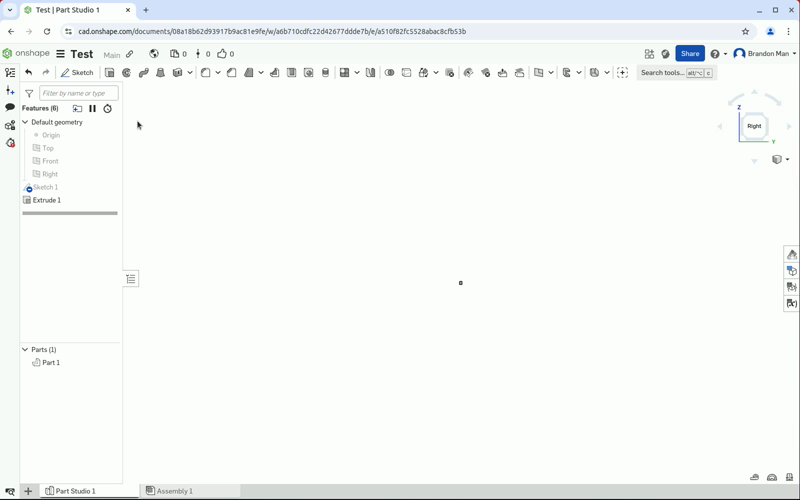
key(shift+h)
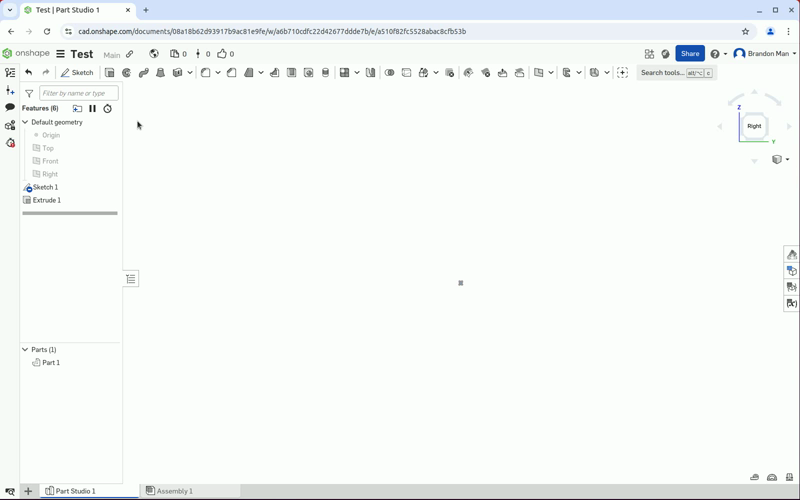
key(shift+h)
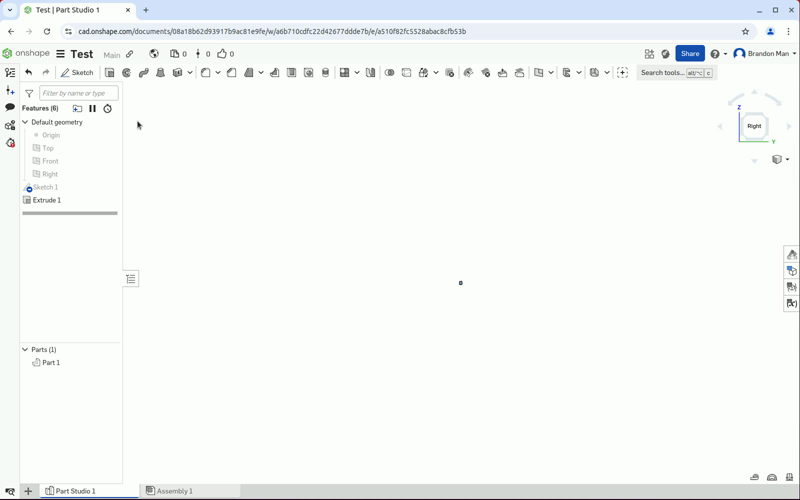
mouse_move(73, 189)
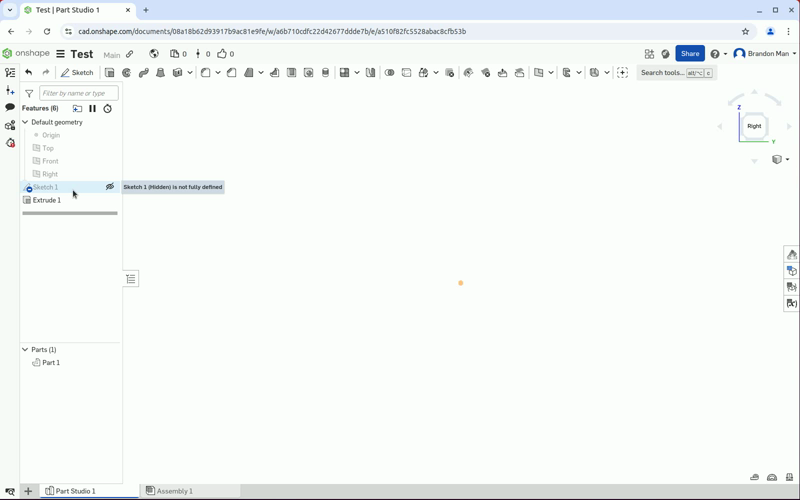
click(73, 189)
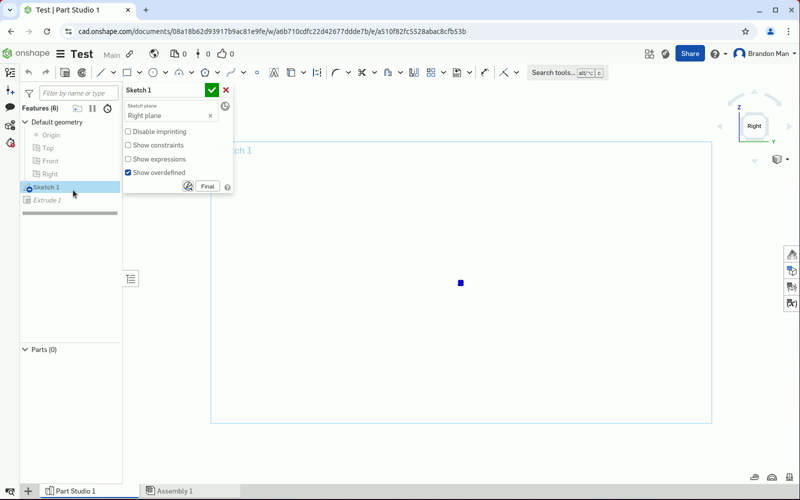
mouse_move(229, 92)
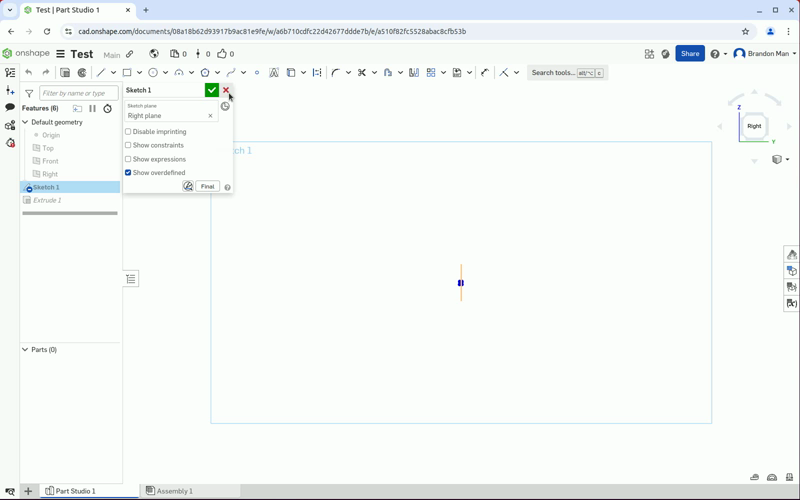
click(229, 92)
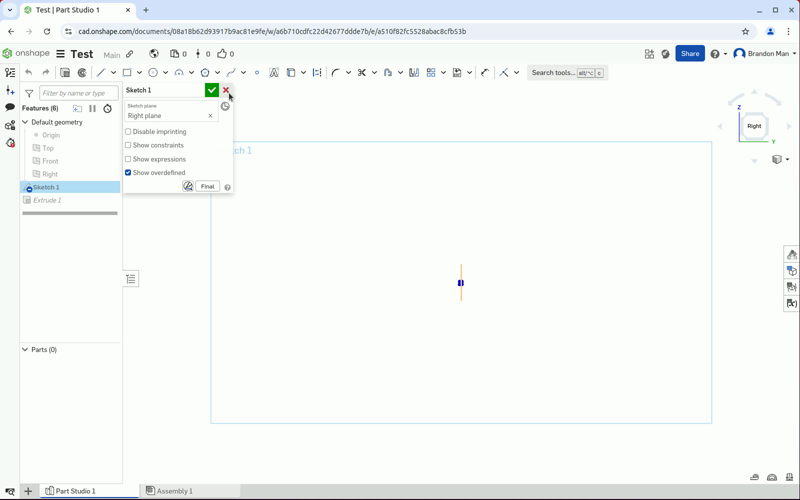
key(shift+s)
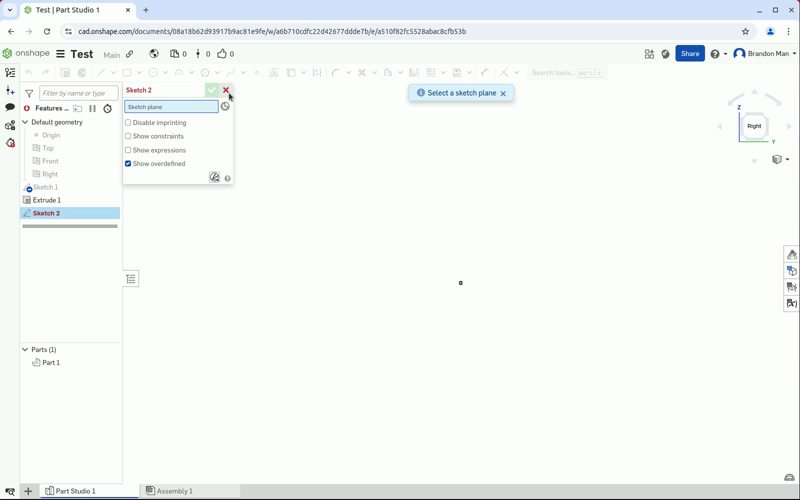
mouse_move(73, 176)
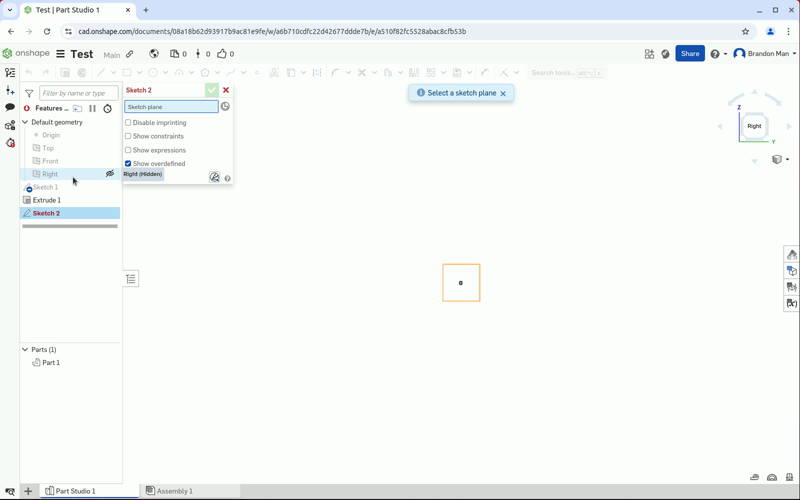
click(73, 176)
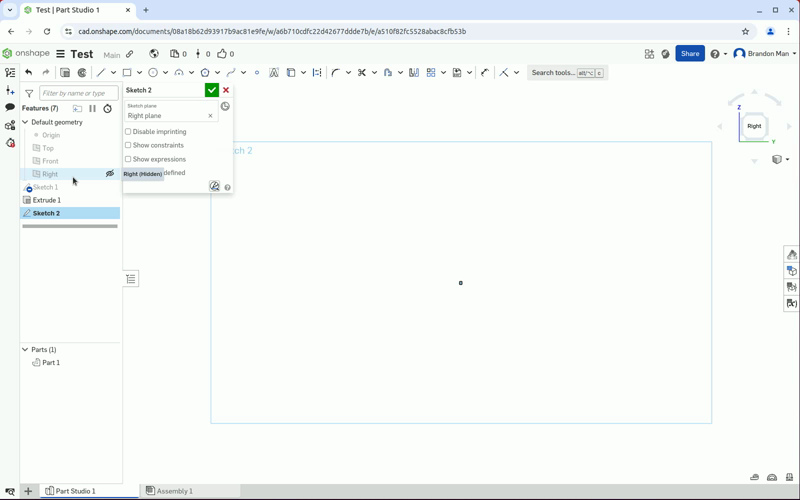
mouse_move(73, 352)
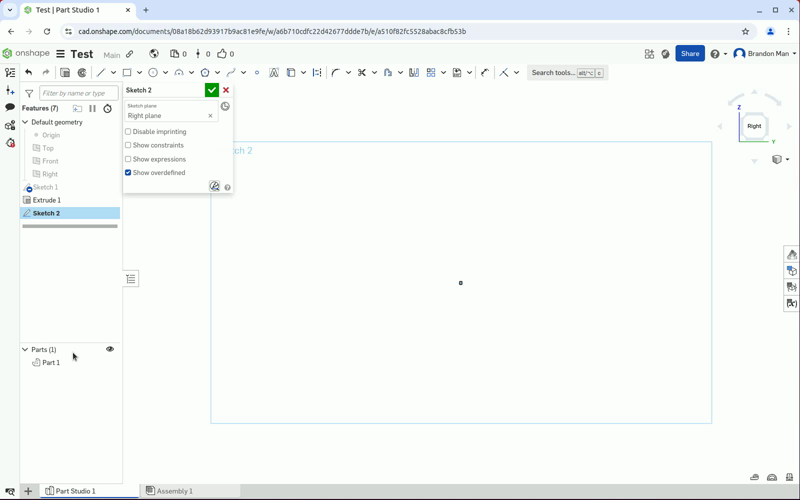
key(y)
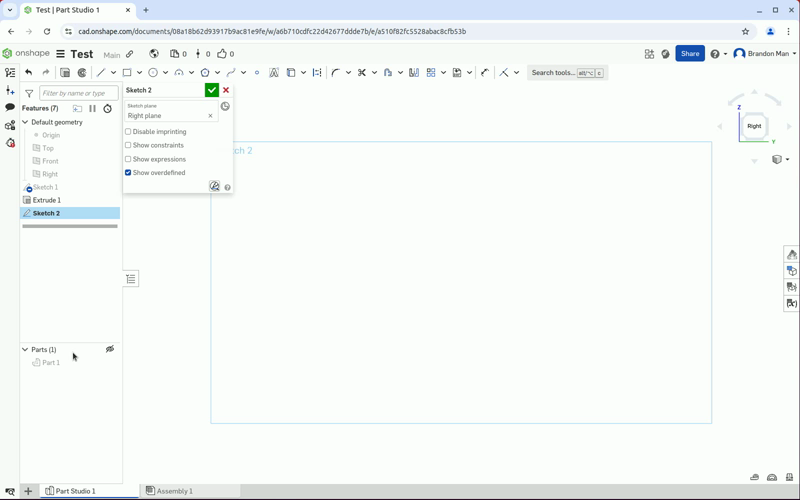
key(l)
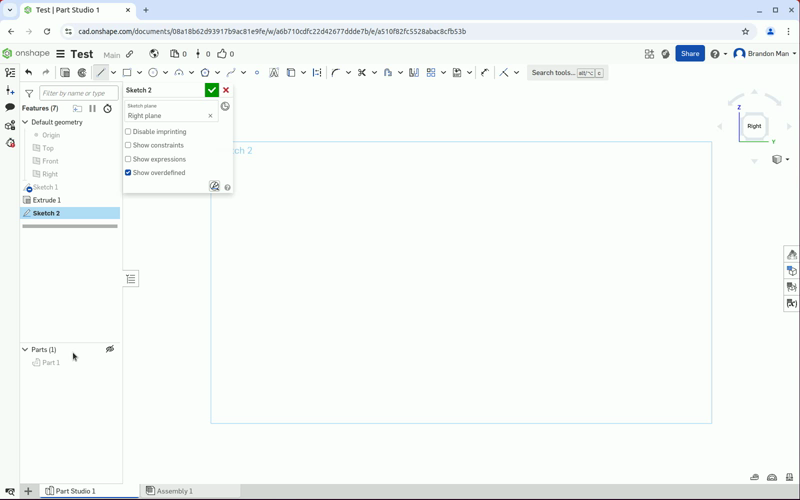
key_down(shift)
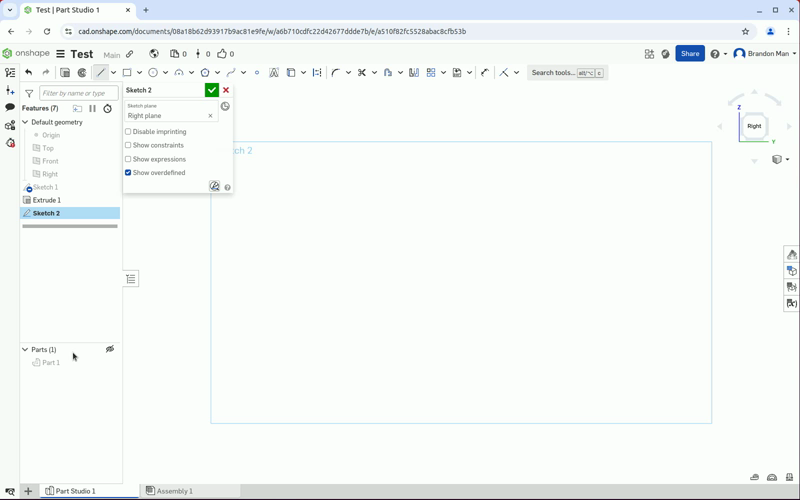
mouse_move(459, 284)
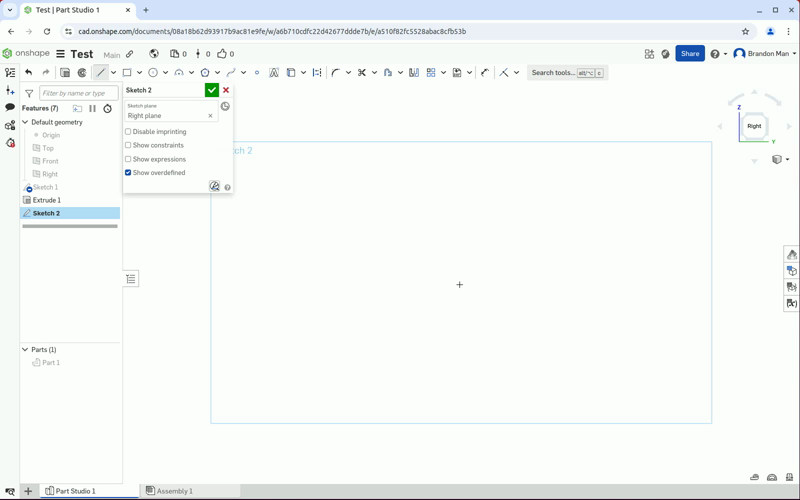
click(459, 284)
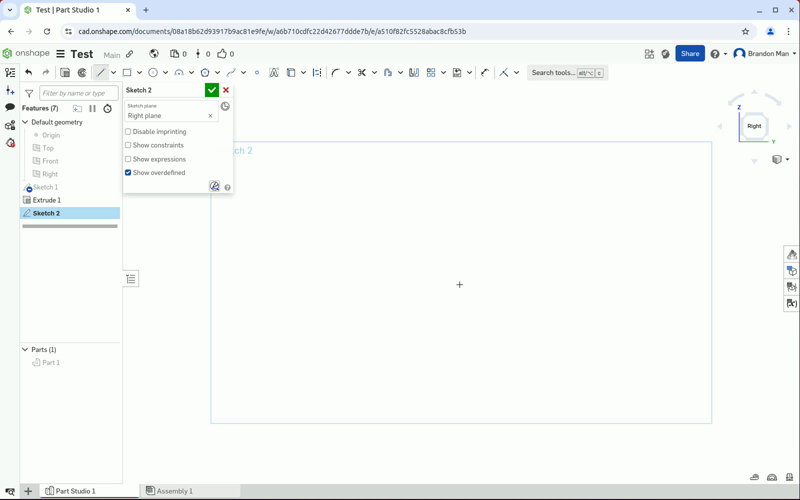
key_up(shift)
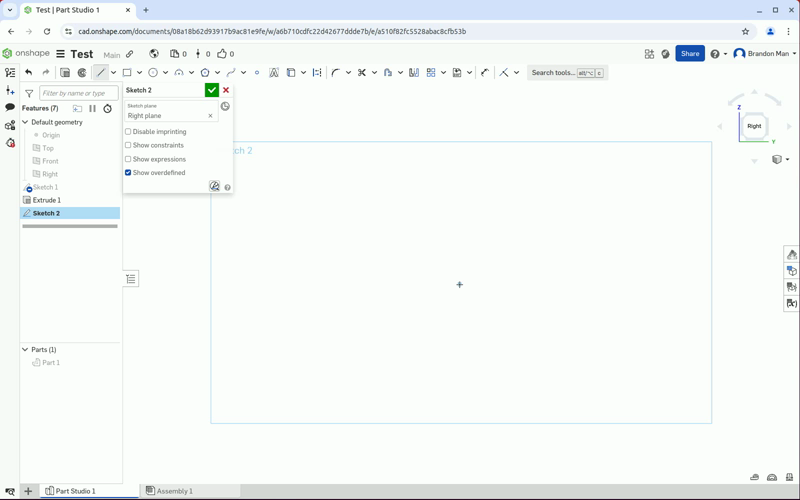
key_down(shift)
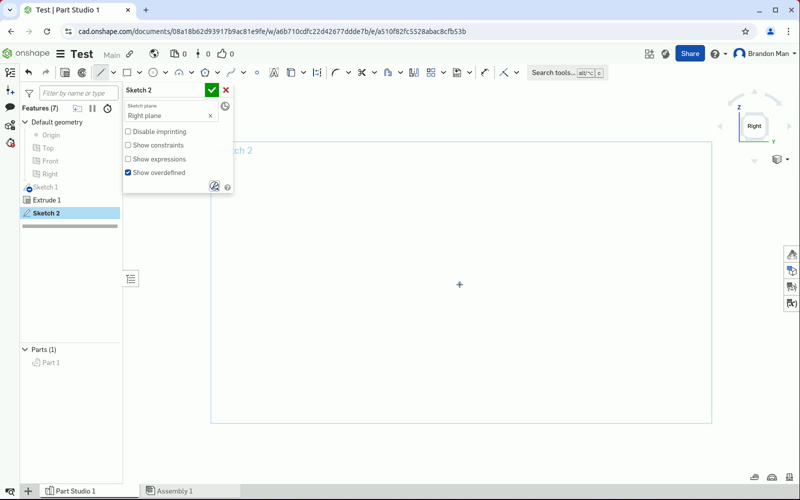
mouse_move(489, 284)
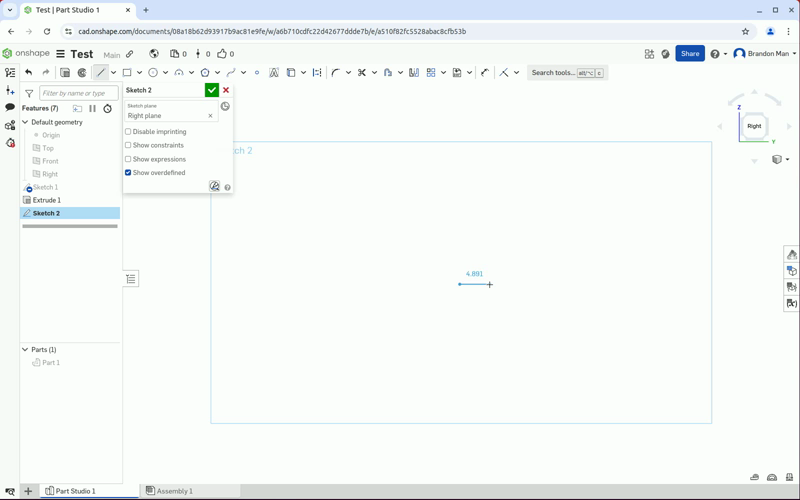
mouse_move(461, 284)
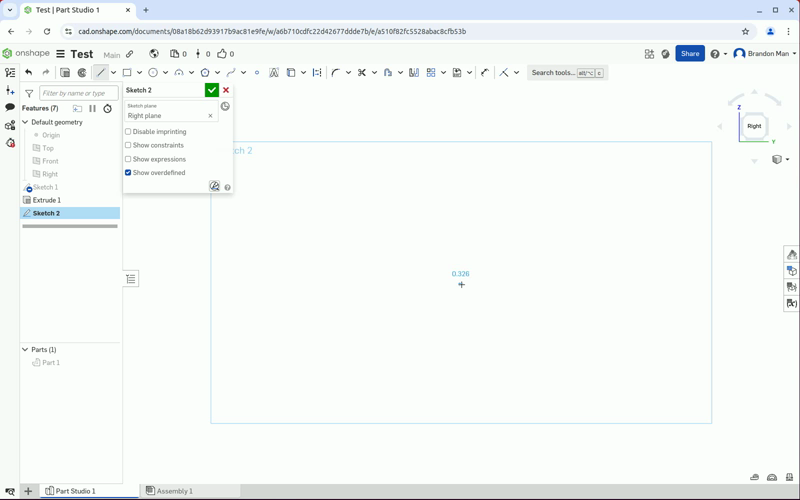
scroll(6)
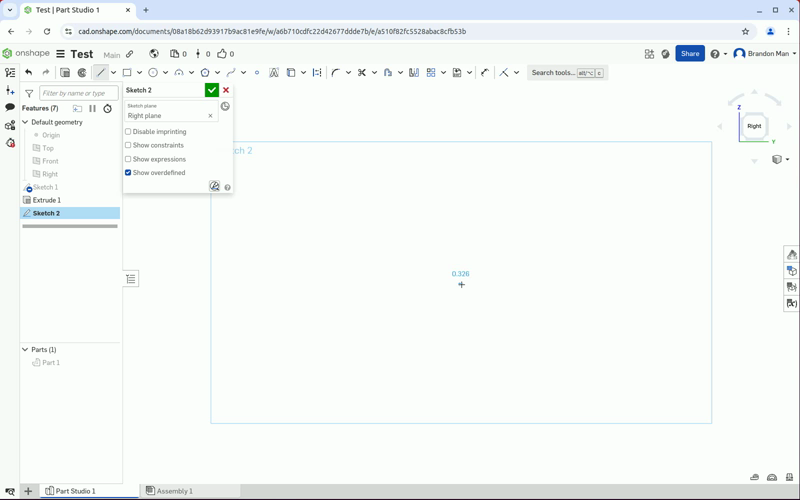
scroll(6)
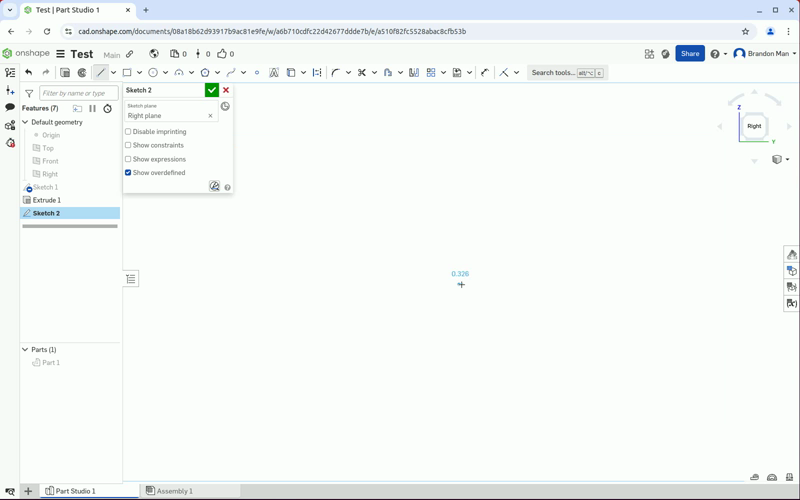
scroll(6)
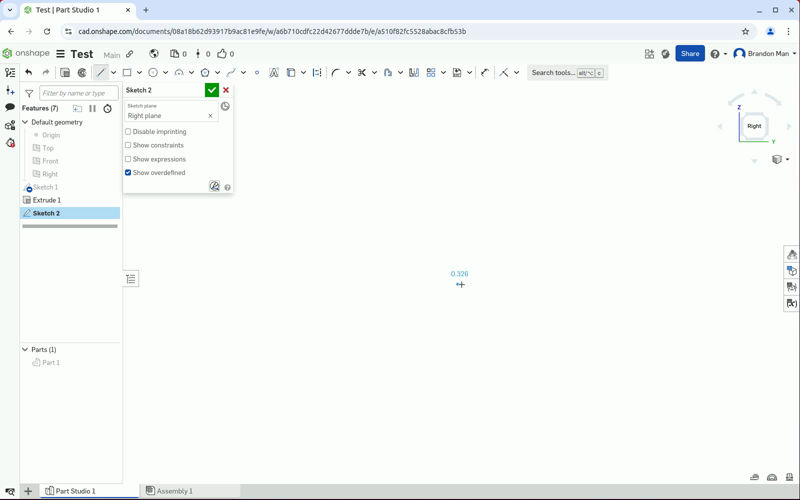
scroll(6)
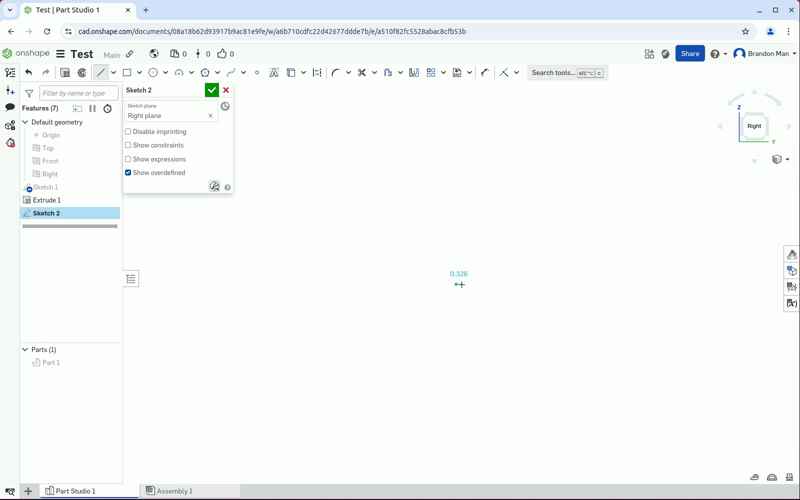
scroll(6)
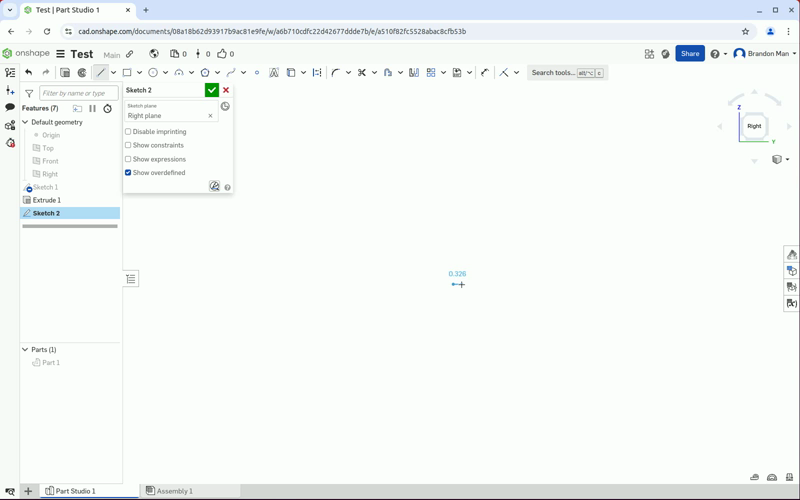
scroll(6)
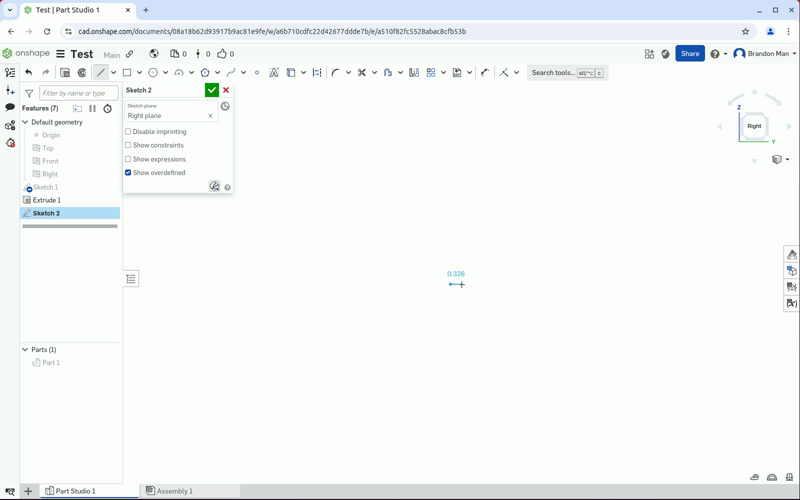
scroll(6)
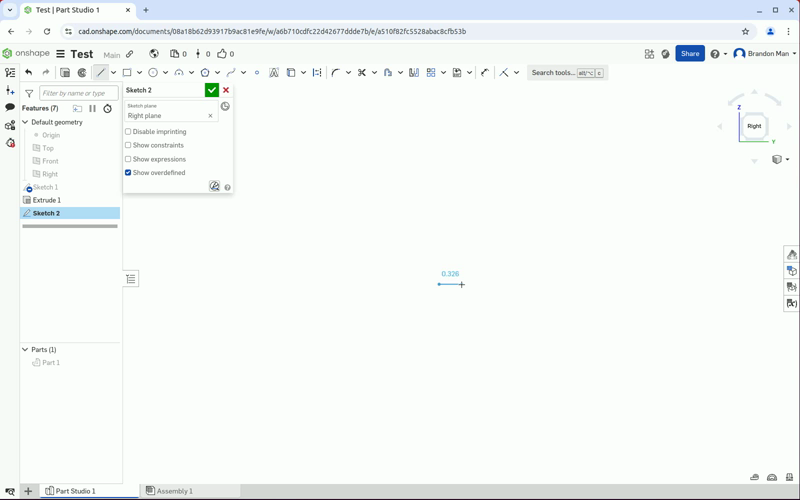
click(461, 284)
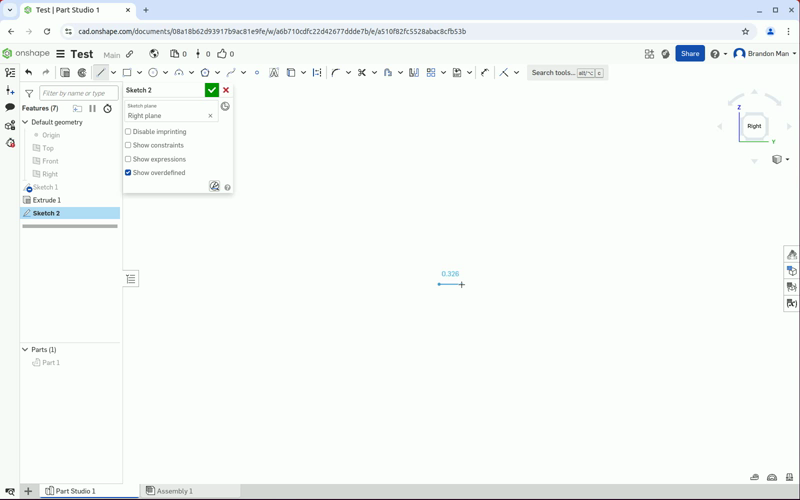
scroll(-6)
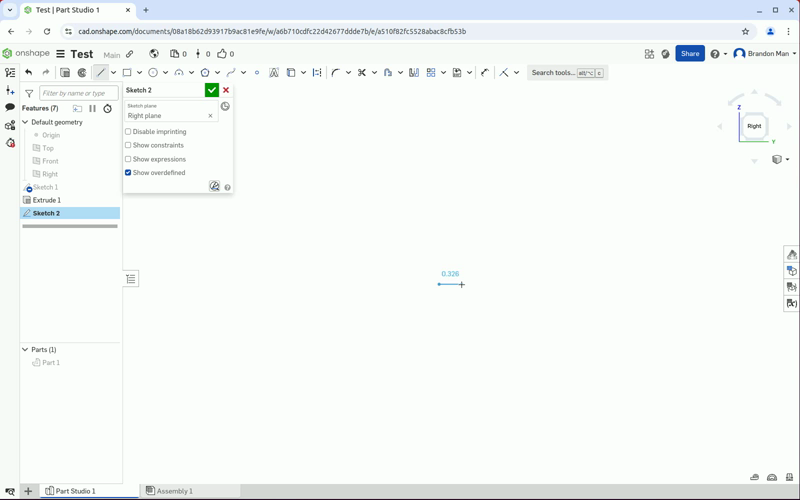
scroll(-6)
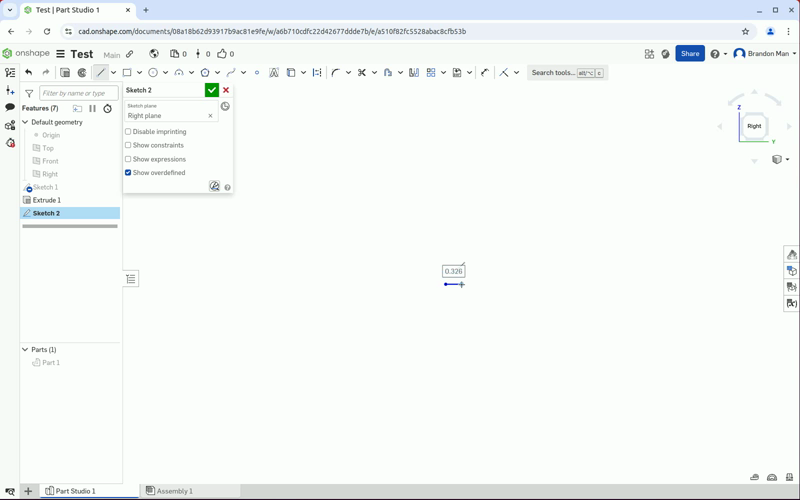
scroll(-6)
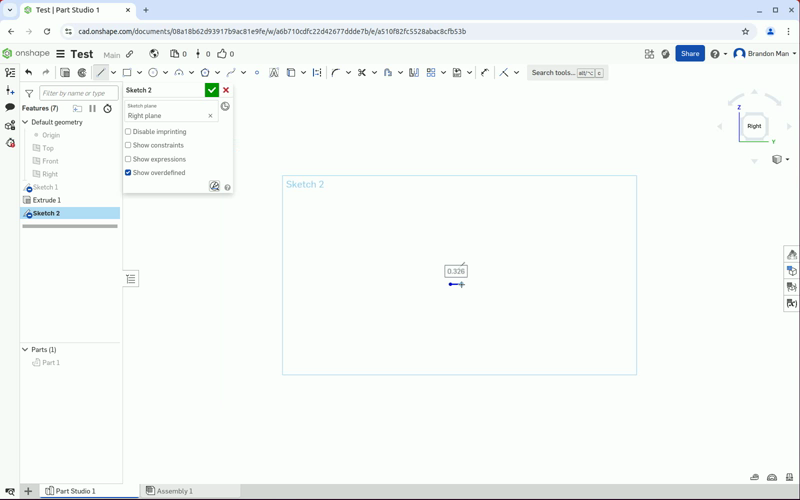
scroll(-6)
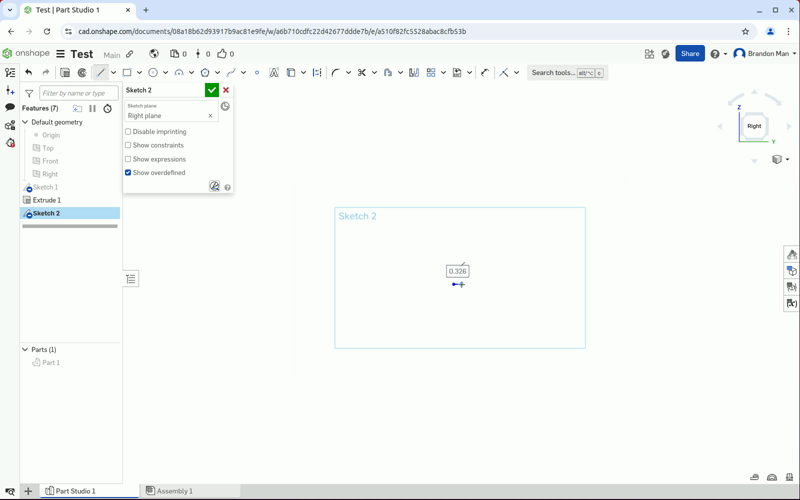
scroll(-6)
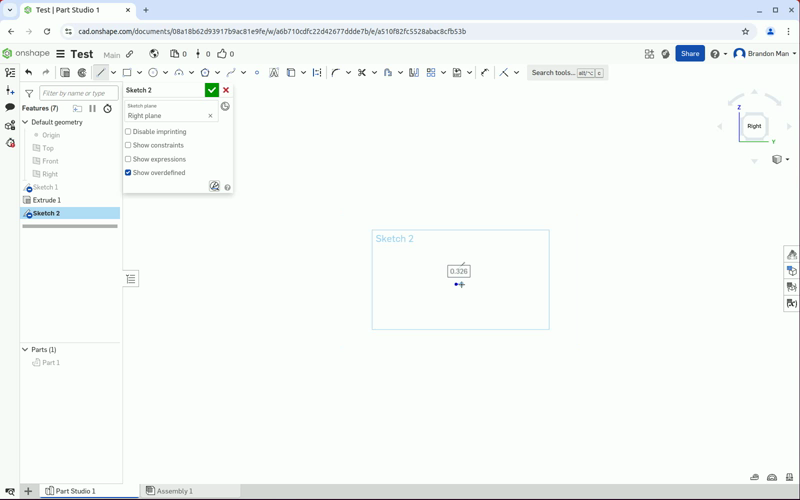
scroll(-6)
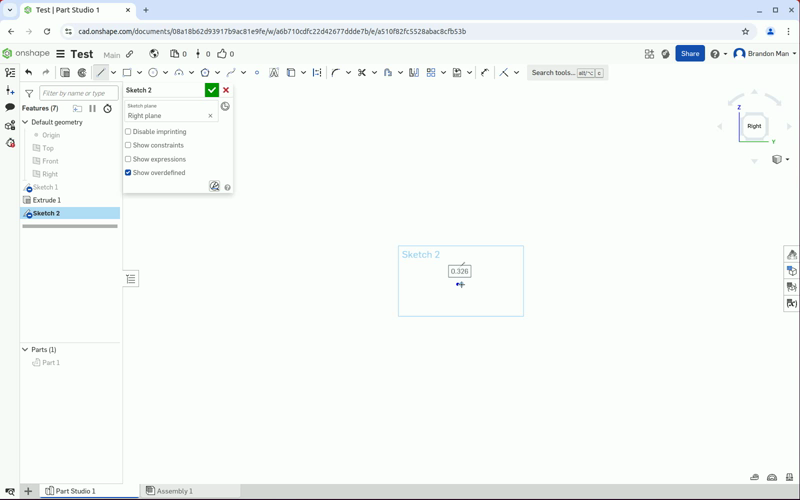
scroll(-6)
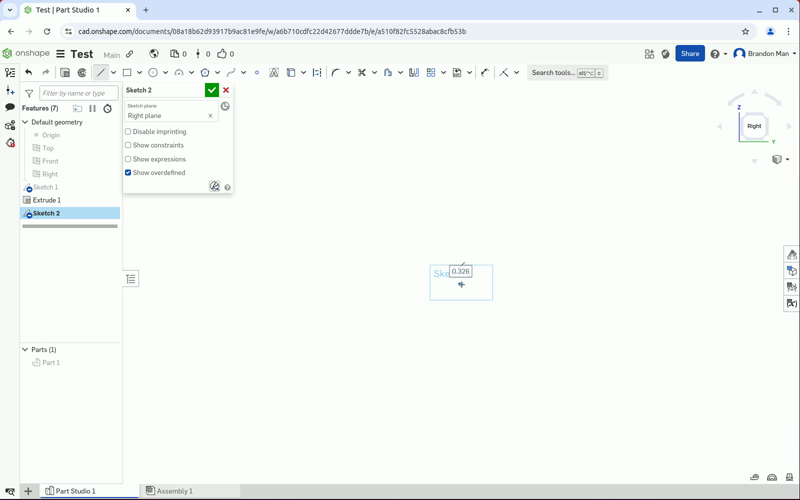
key_up(shift)
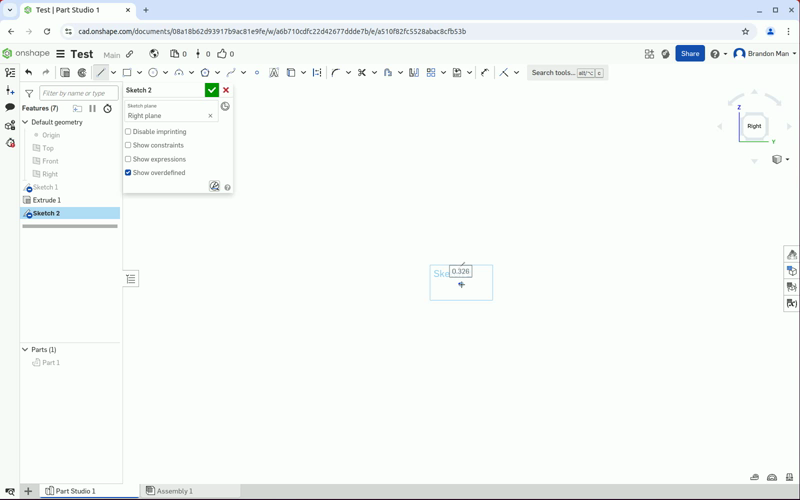
key_down(shift)
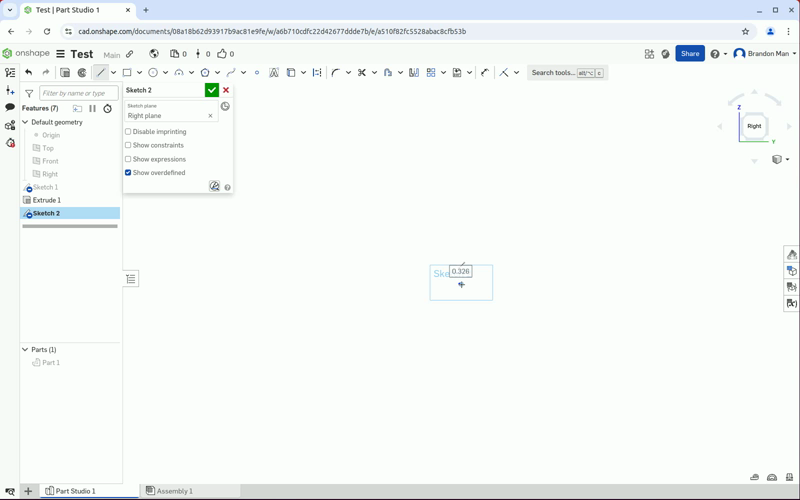
mouse_move(492, 284)
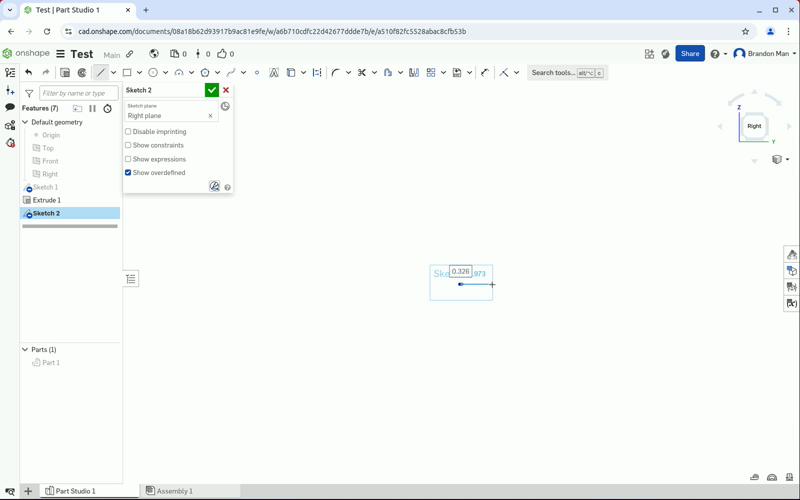
mouse_move(461, 281)
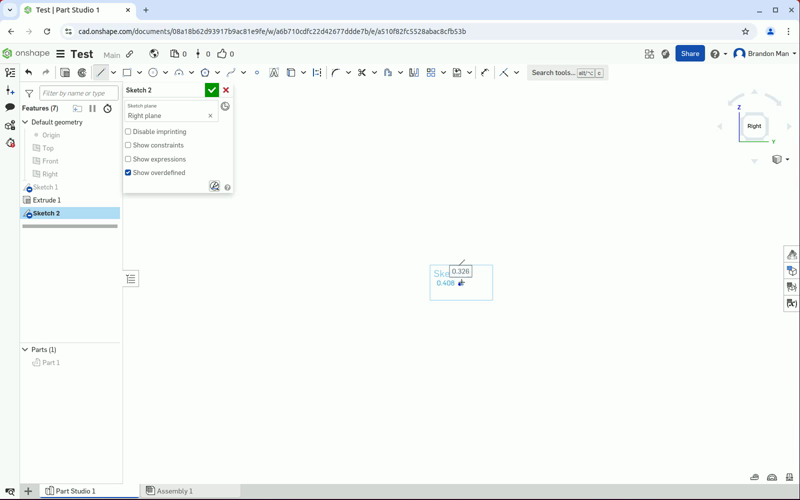
scroll(6)
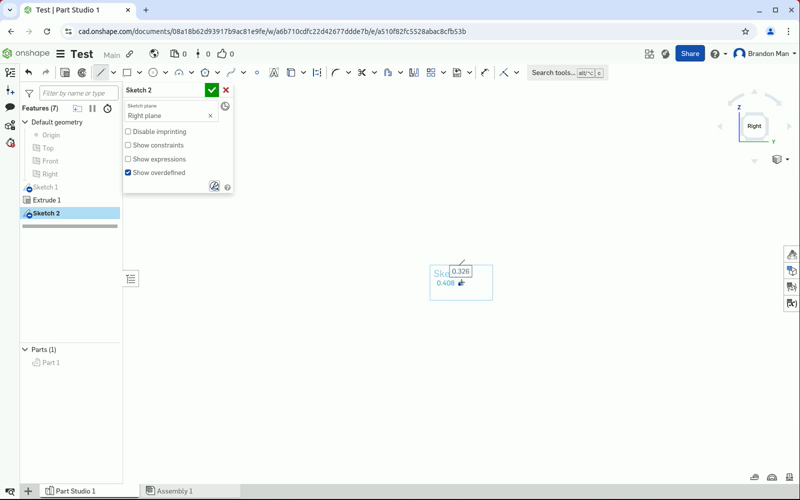
scroll(6)
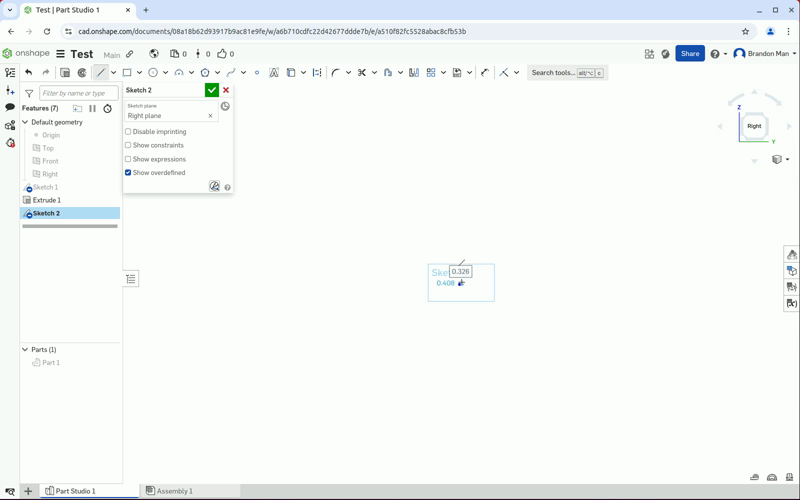
scroll(6)
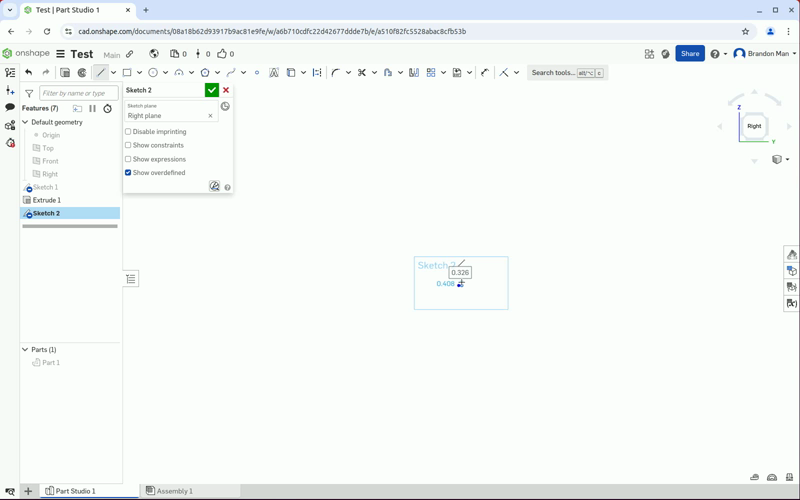
scroll(6)
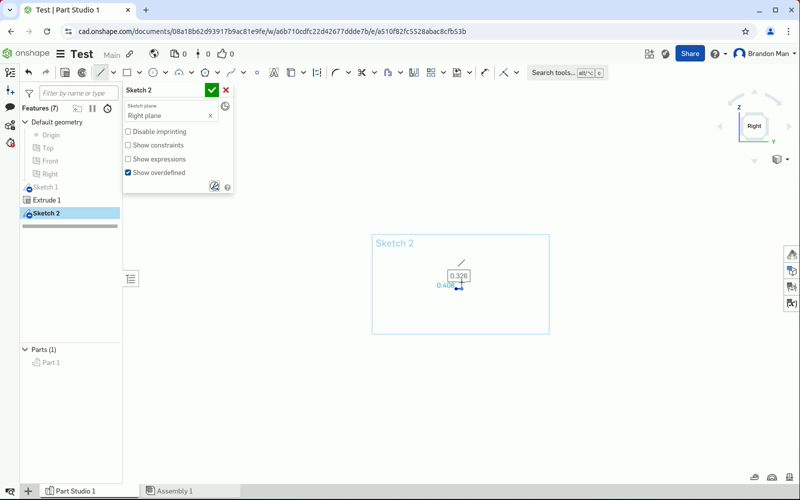
scroll(6)
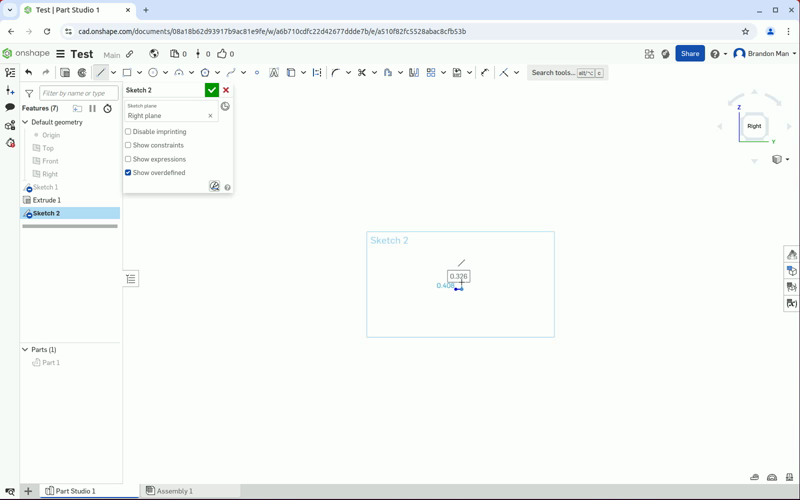
scroll(6)
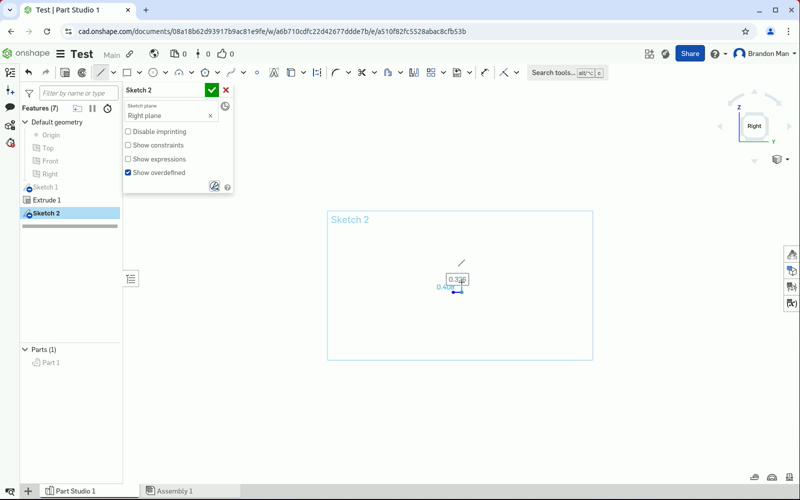
scroll(6)
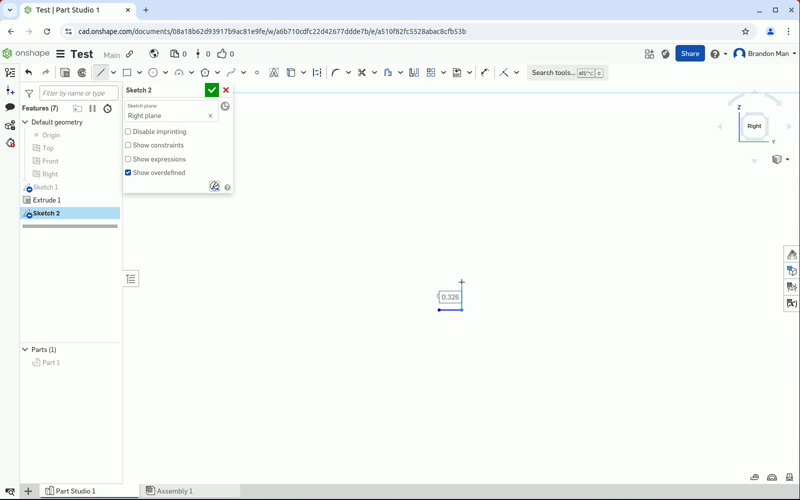
click(461, 281)
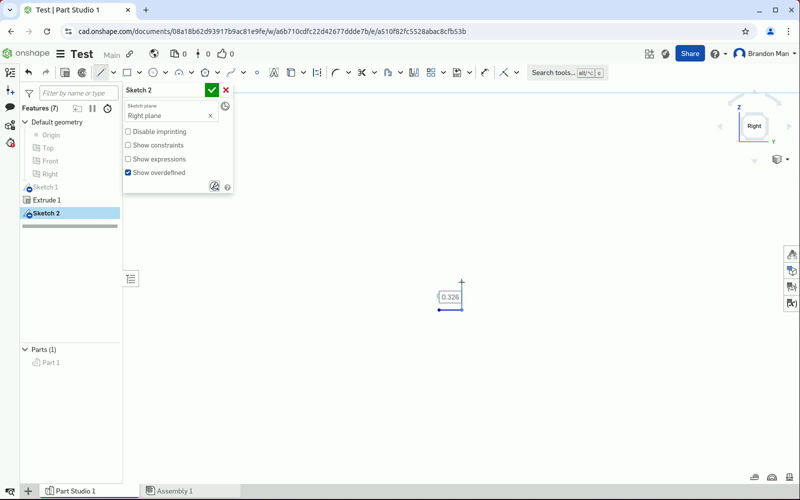
scroll(-6)
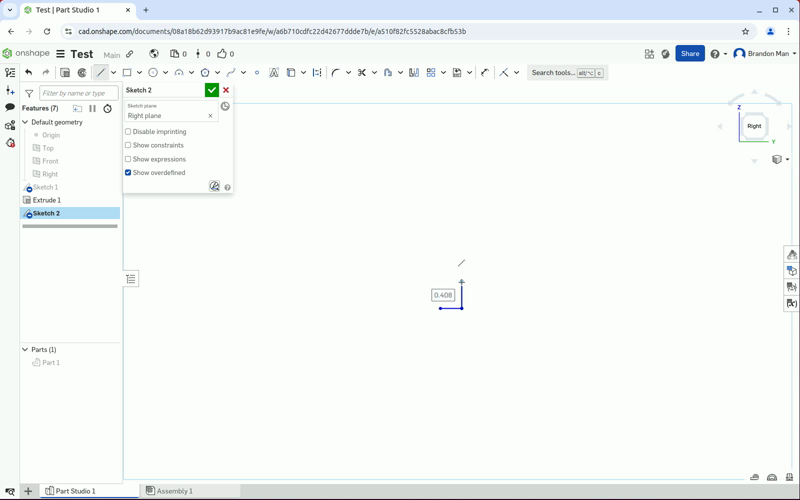
scroll(-6)
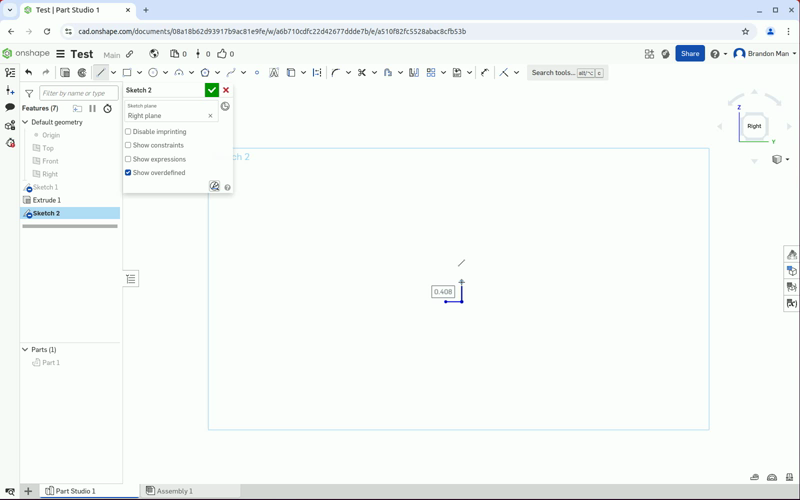
scroll(-6)
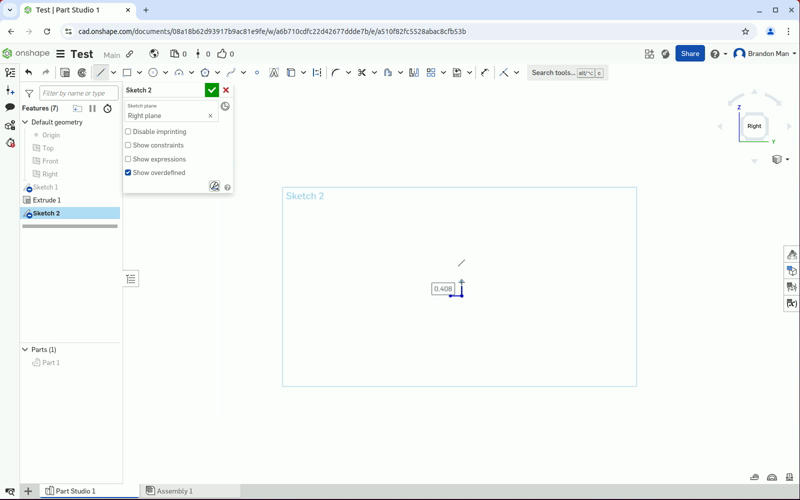
scroll(-6)
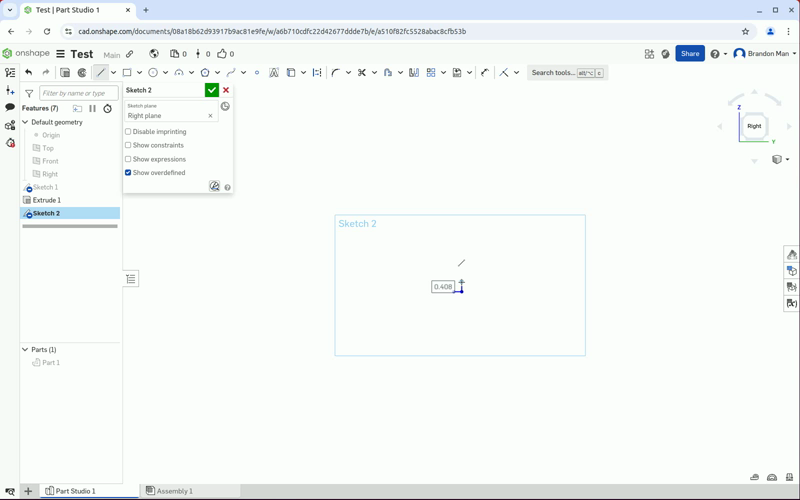
scroll(-6)
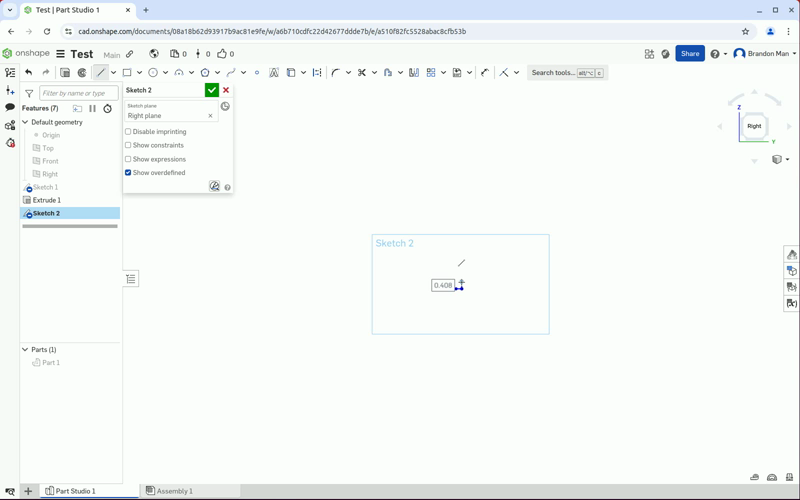
scroll(-6)
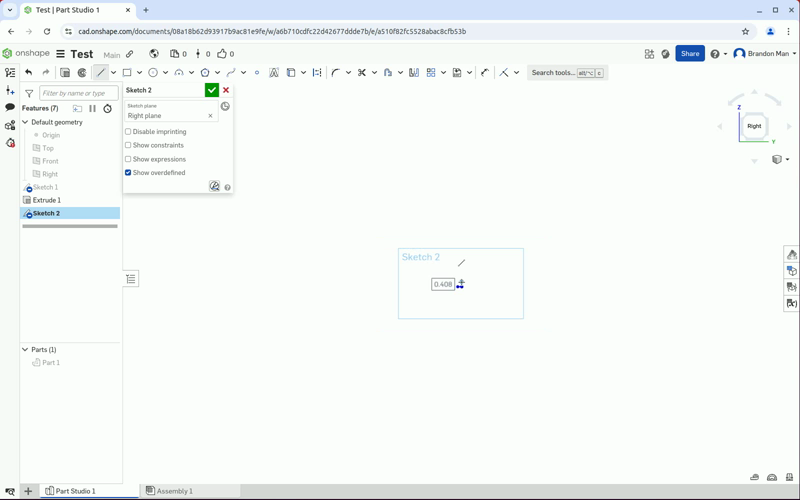
scroll(-6)
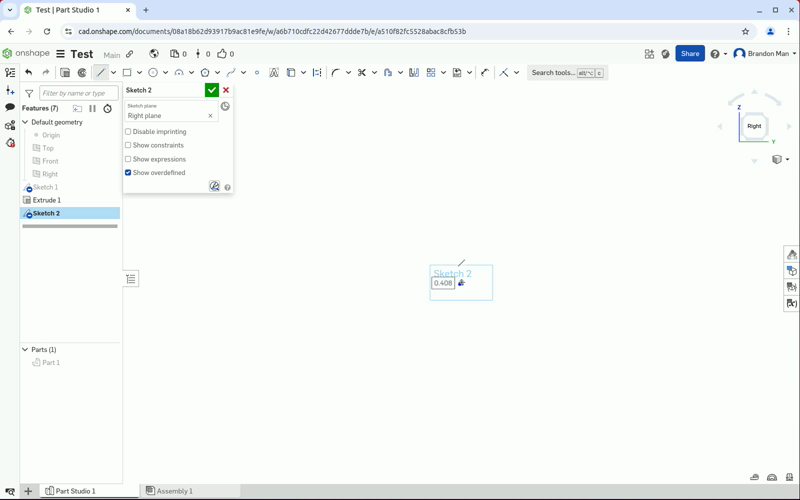
key_up(shift)
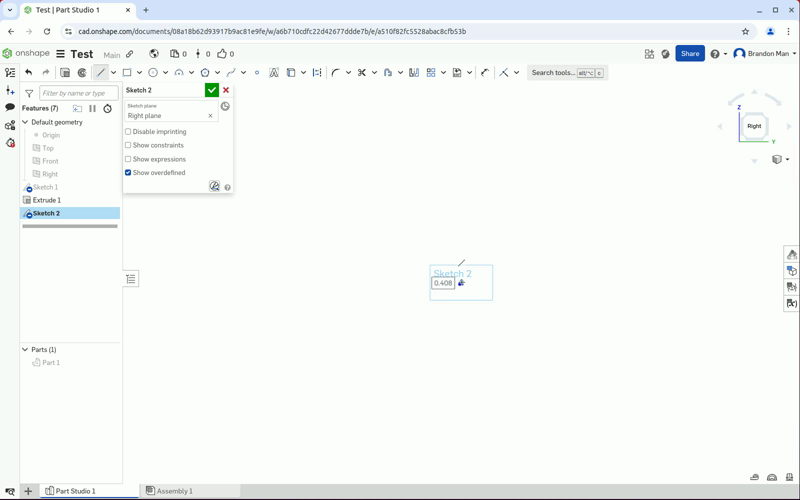
key_down(shift)
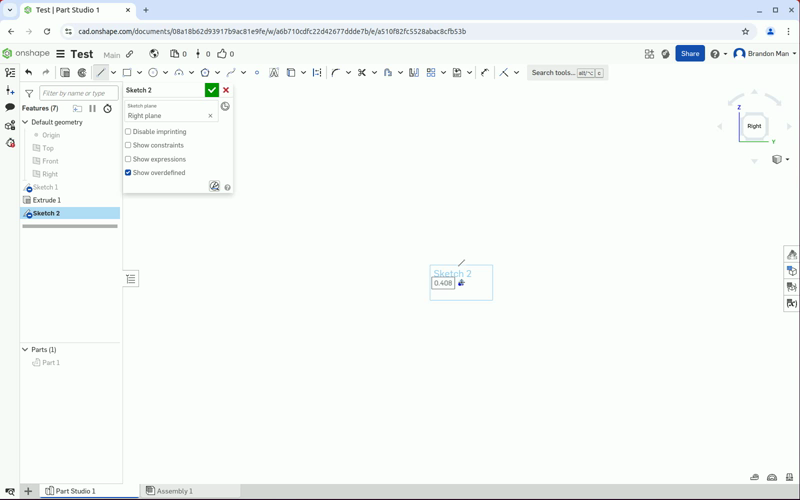
mouse_move(492, 281)
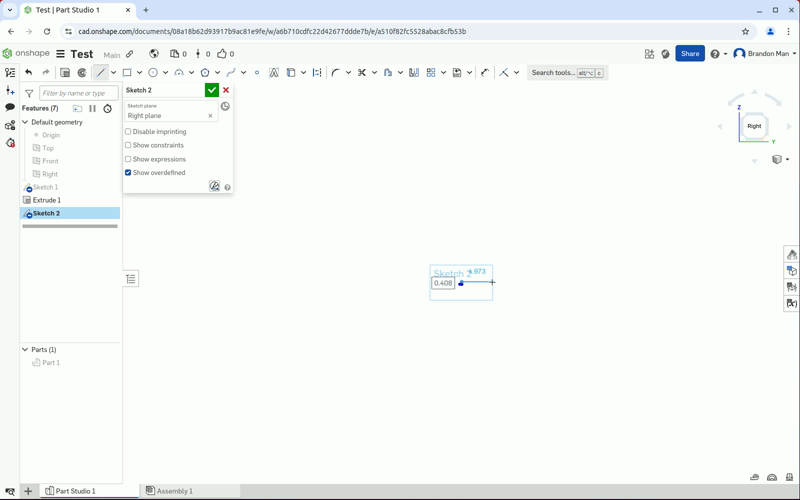
mouse_move(459, 281)
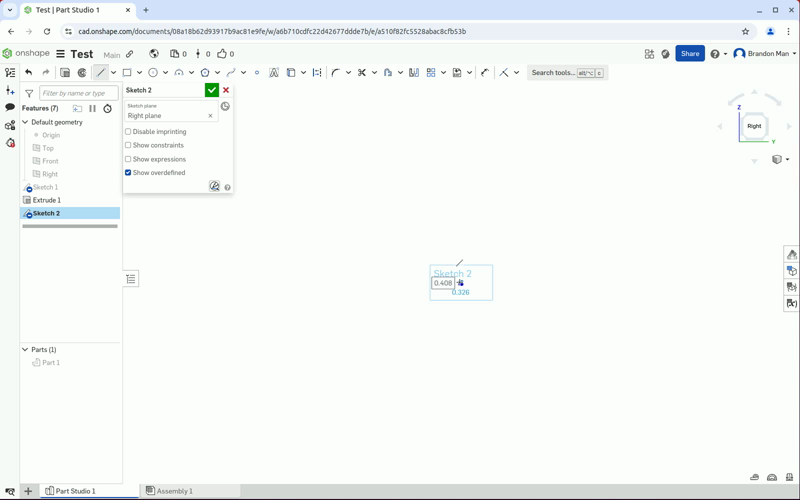
scroll(6)
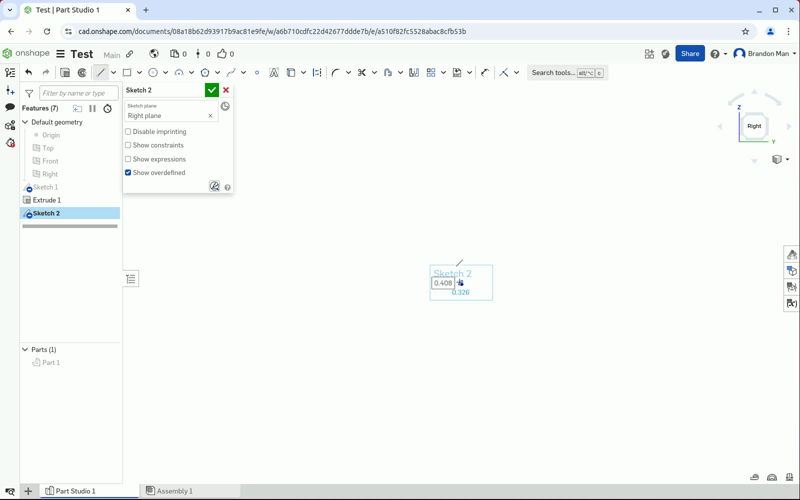
scroll(6)
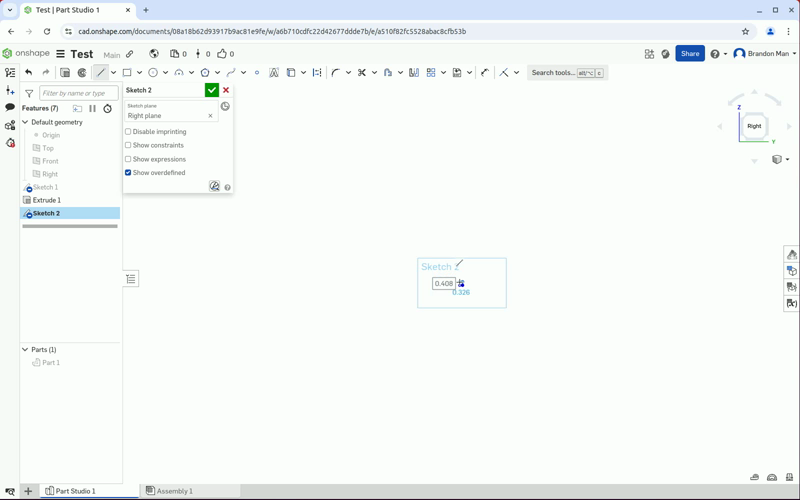
scroll(6)
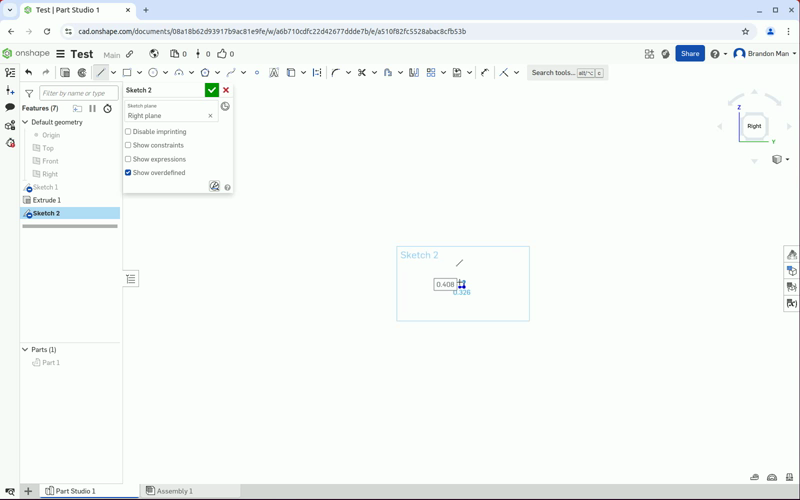
scroll(6)
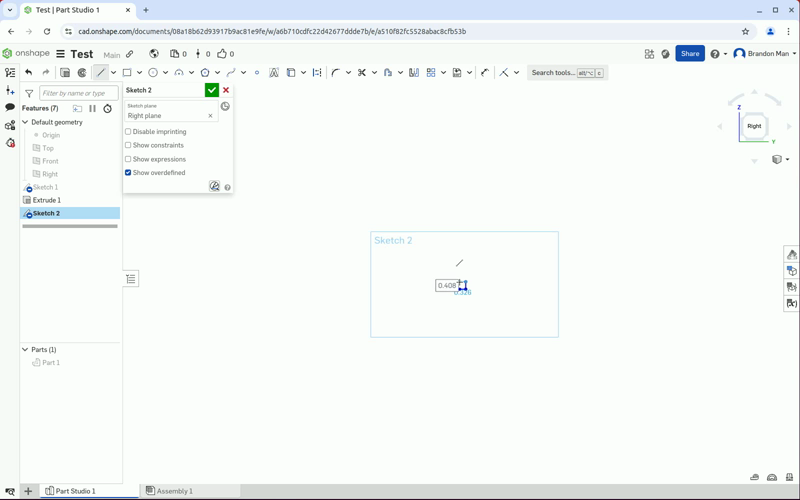
scroll(6)
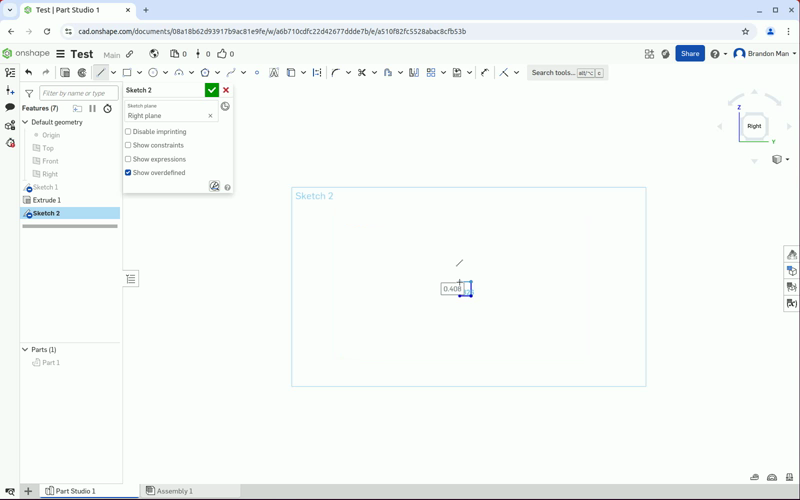
scroll(6)
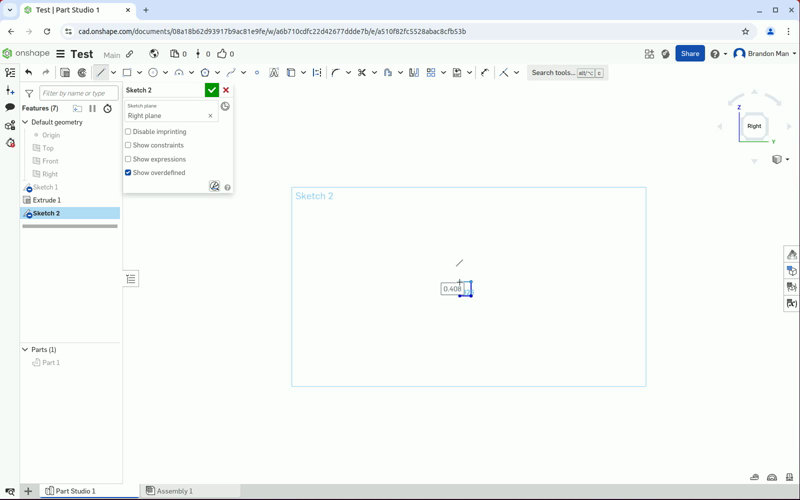
scroll(6)
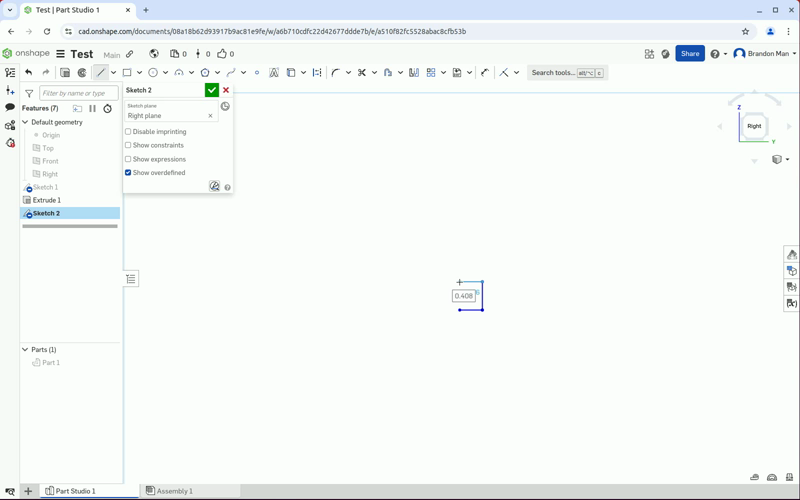
click(459, 281)
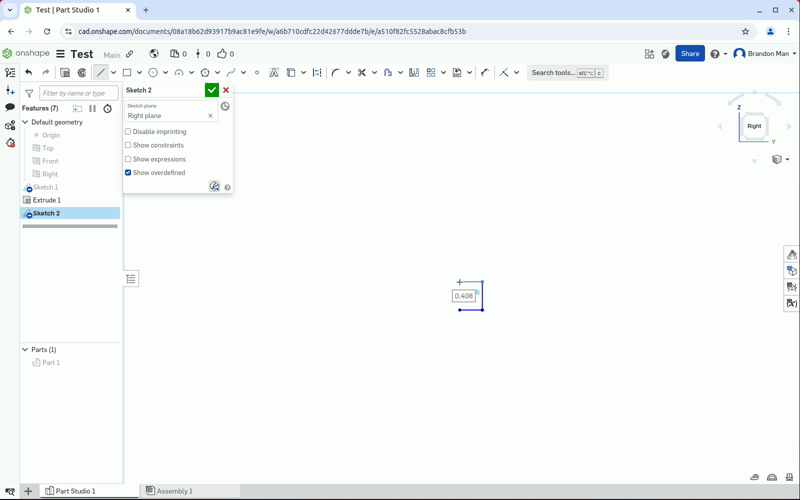
scroll(-6)
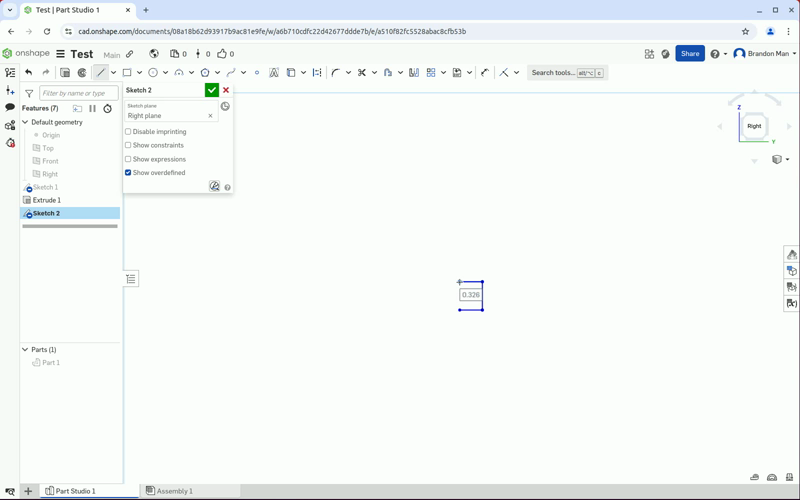
scroll(-6)
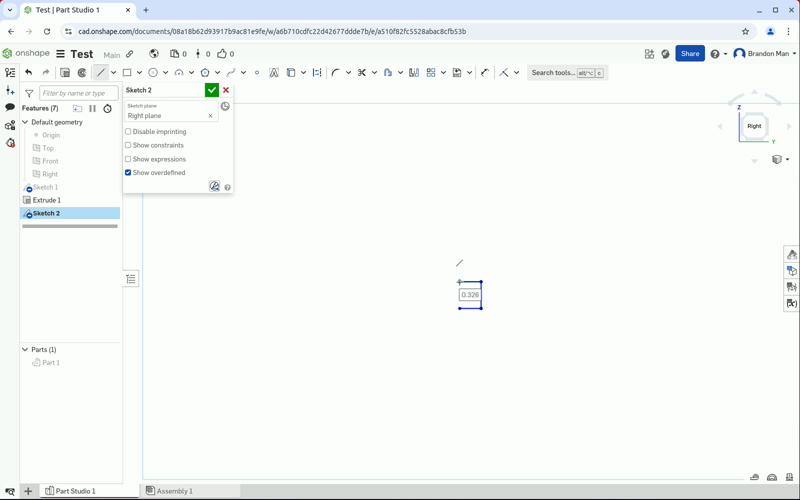
scroll(-6)
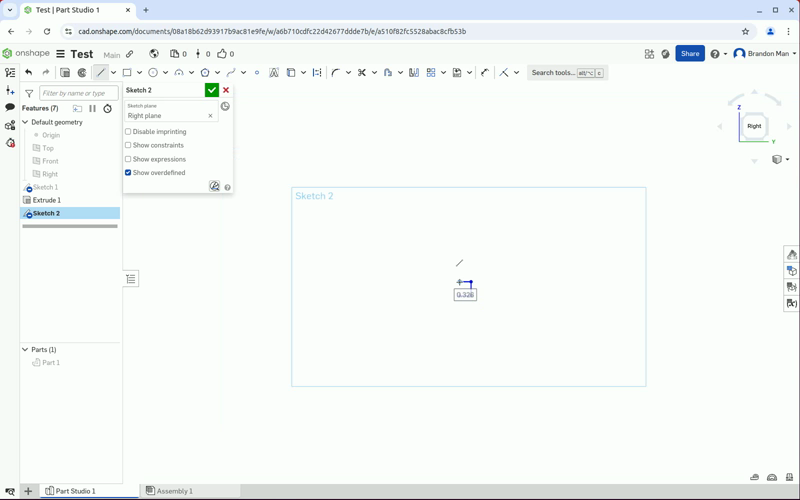
scroll(-6)
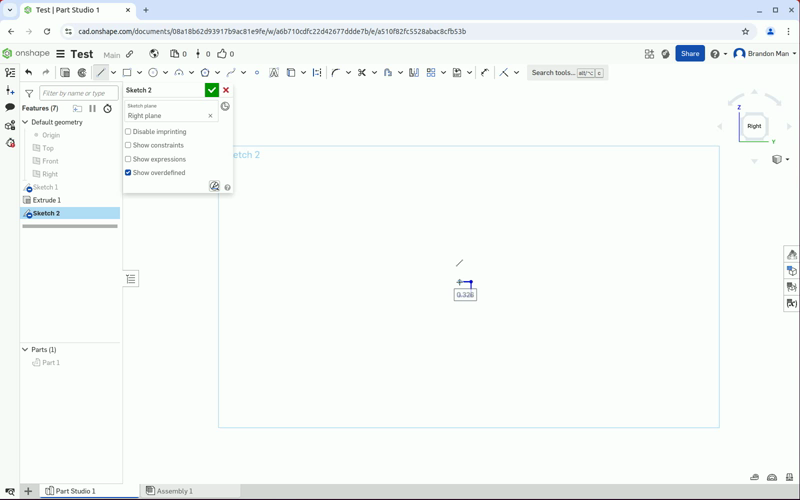
scroll(-6)
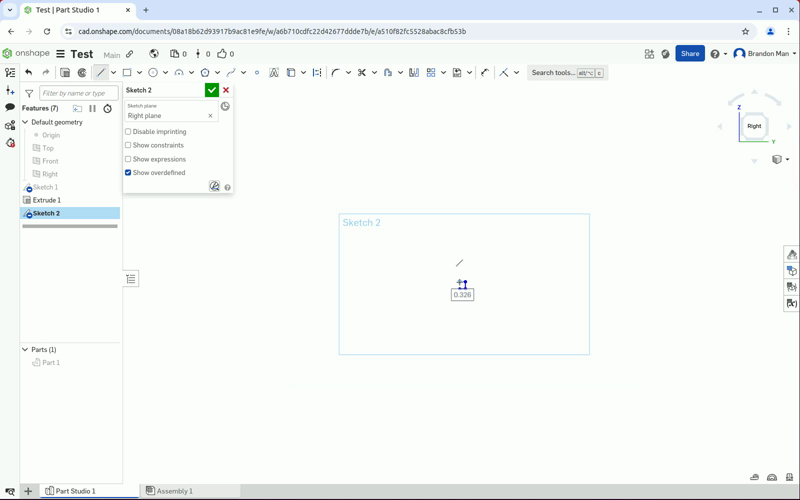
scroll(-6)
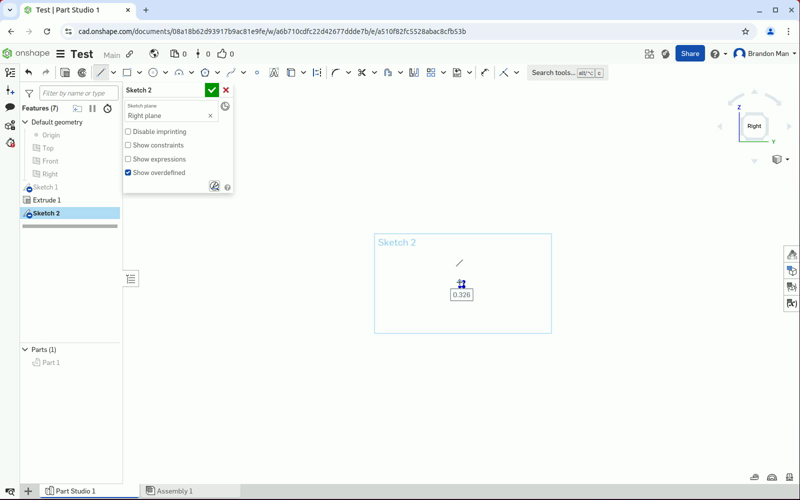
scroll(-6)
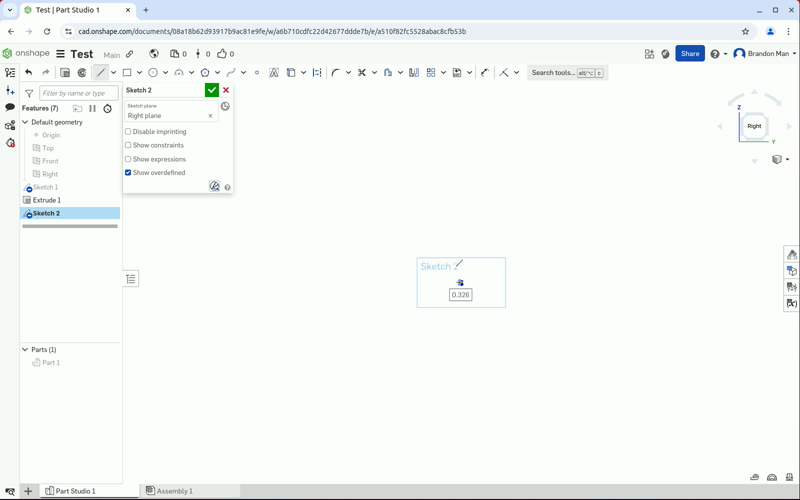
key_up(shift)
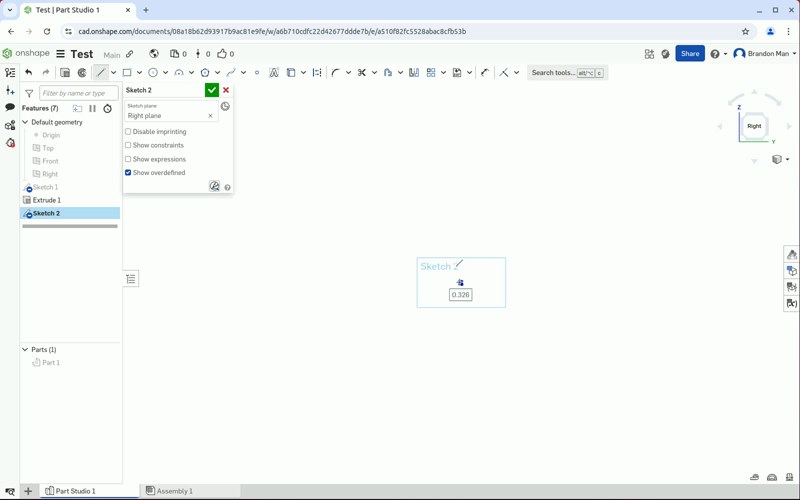
mouse_move(489, 281)
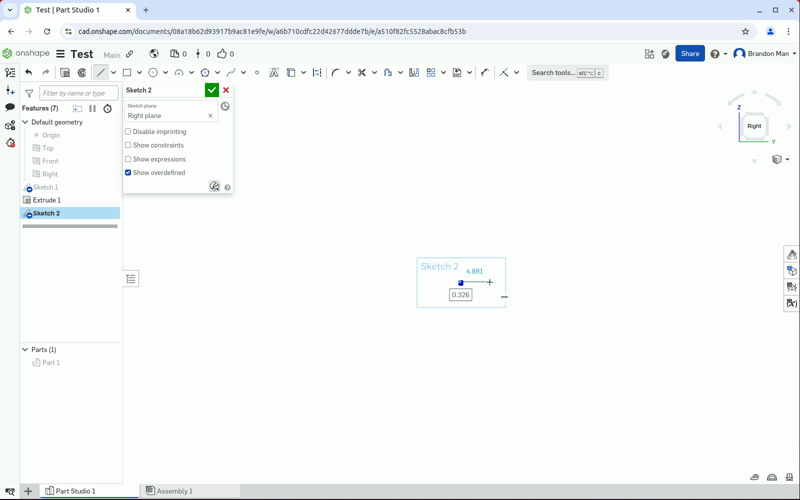
key_down(shift)
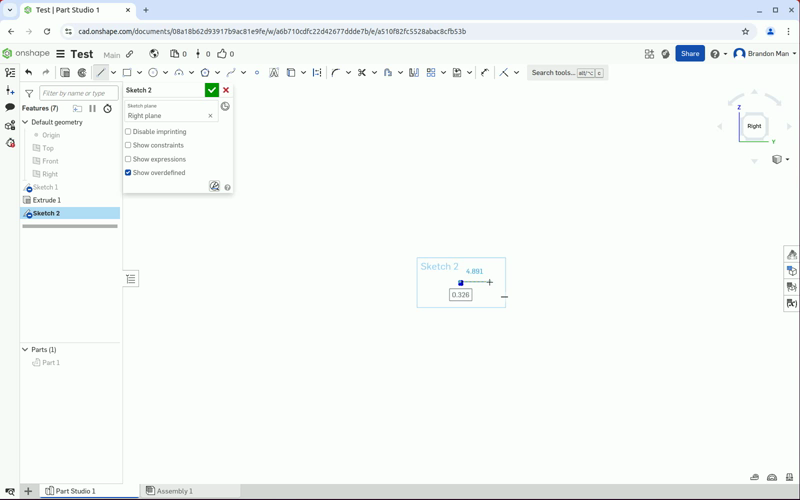
mouse_move(459, 284)
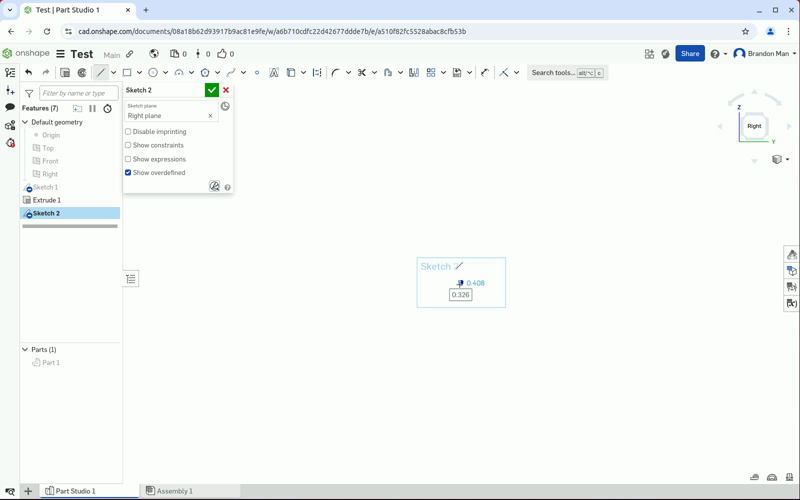
scroll(6)
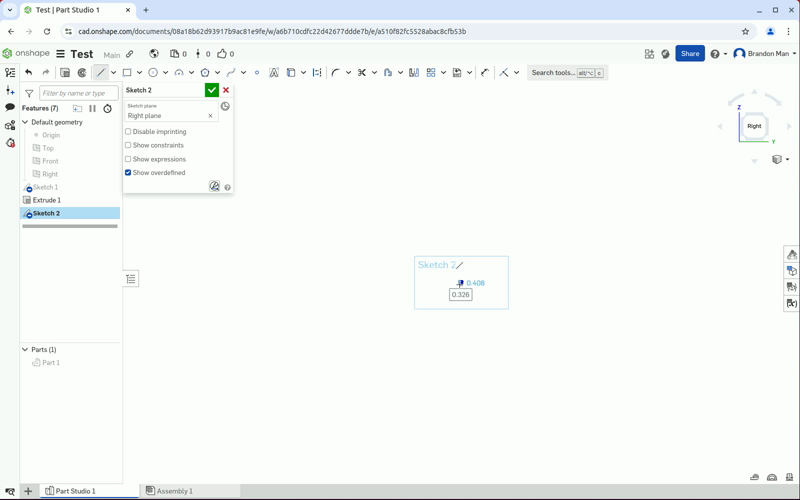
scroll(6)
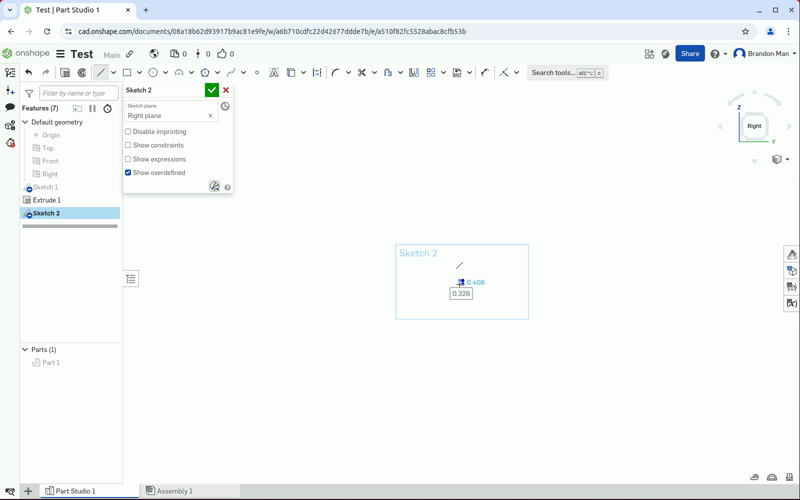
scroll(6)
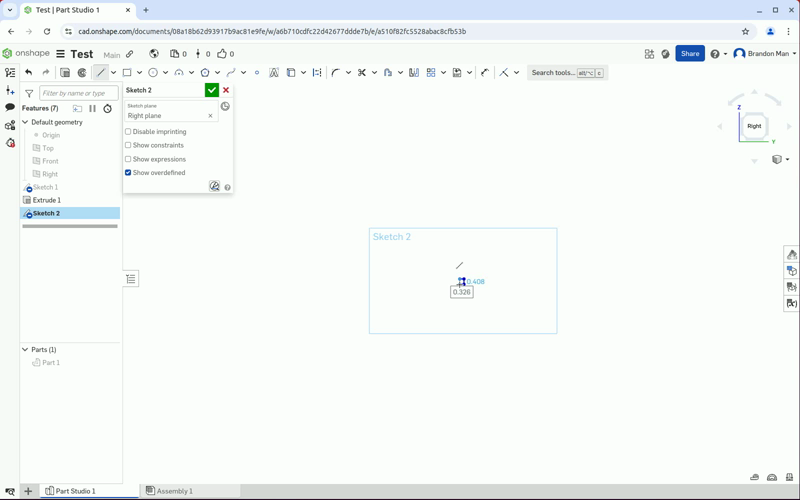
scroll(6)
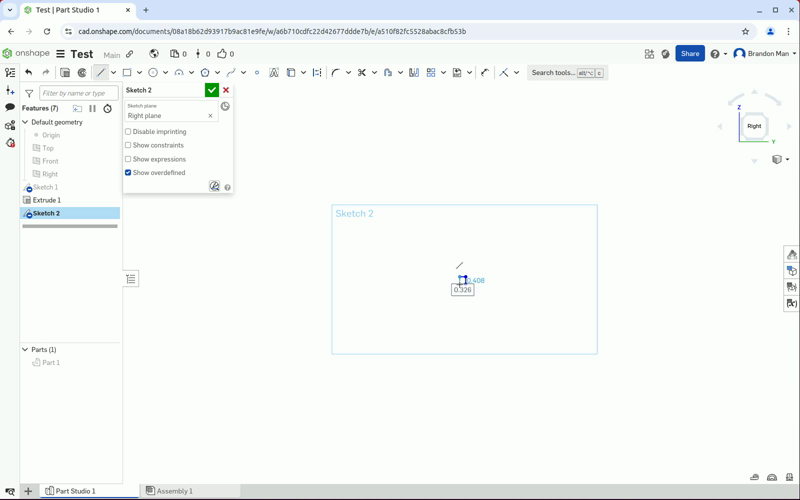
scroll(6)
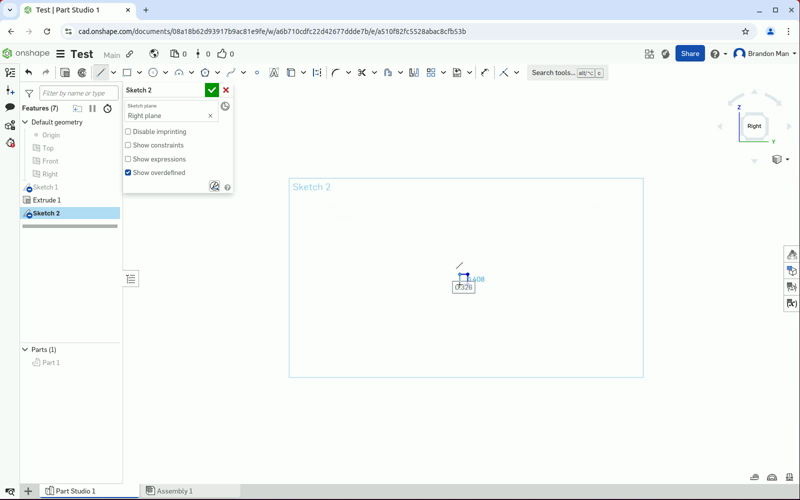
scroll(6)
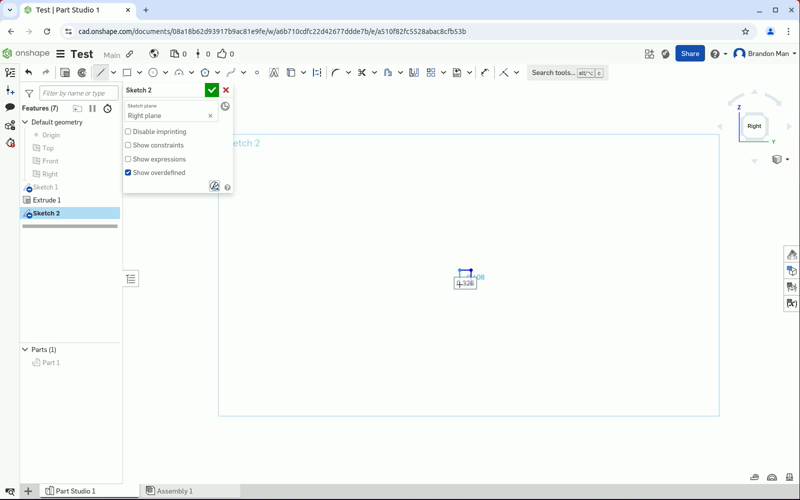
scroll(6)
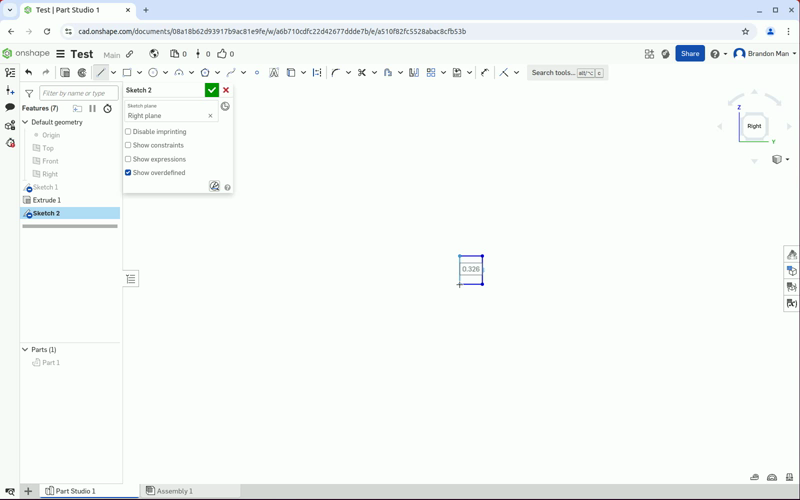
key_up(shift)
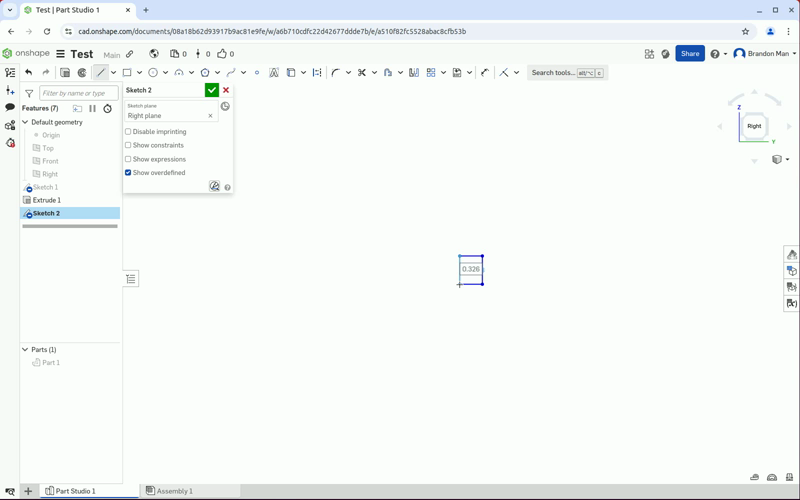
click(459, 284)
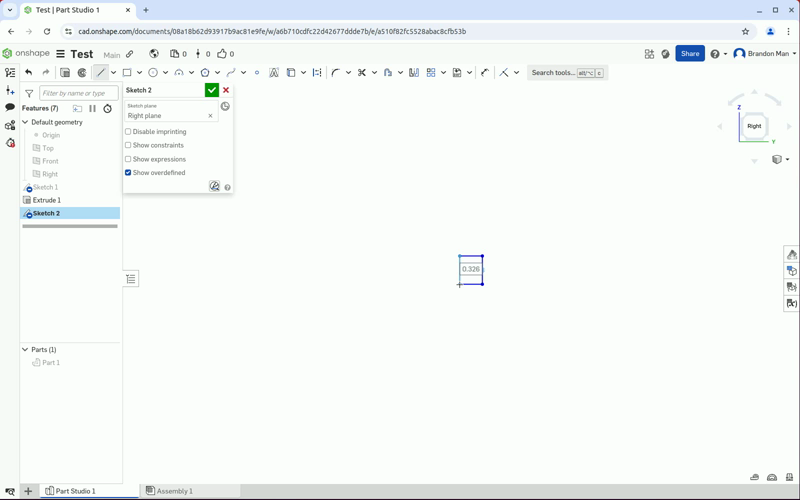
scroll(-6)
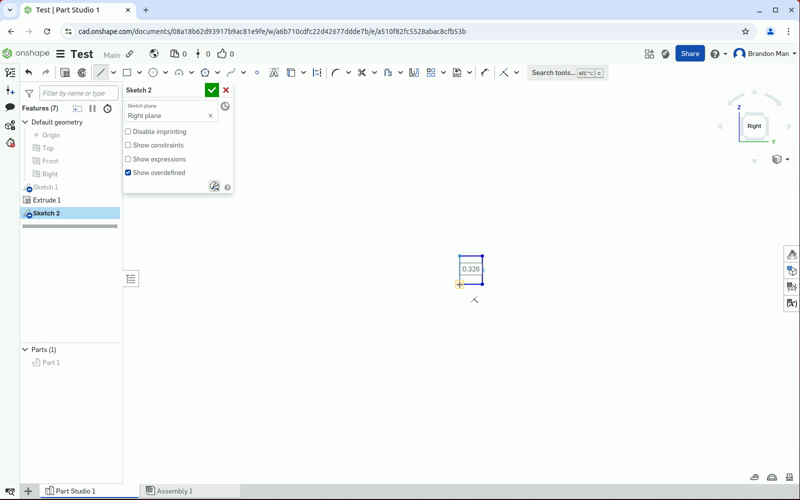
scroll(-6)
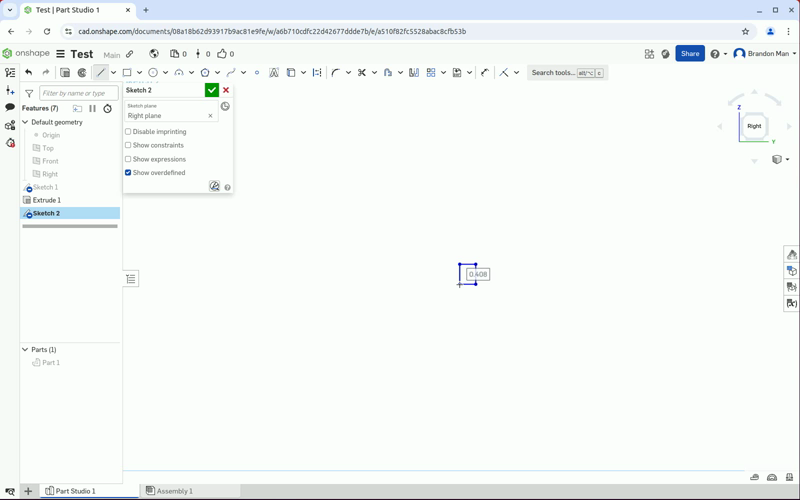
scroll(-6)
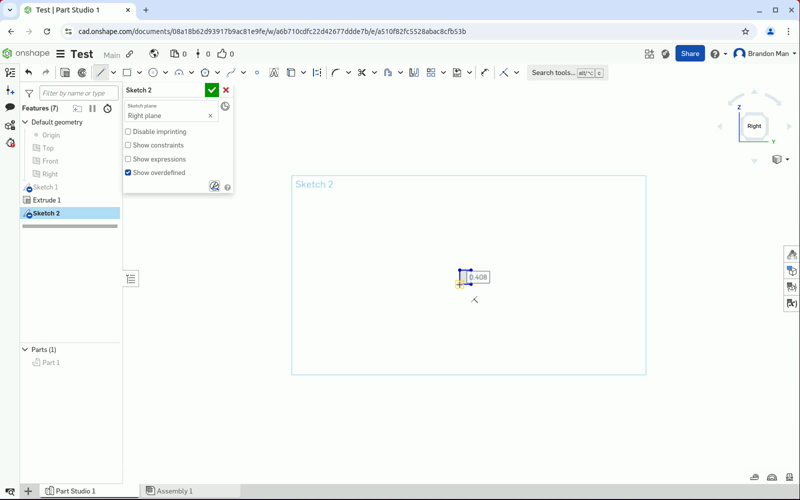
scroll(-6)
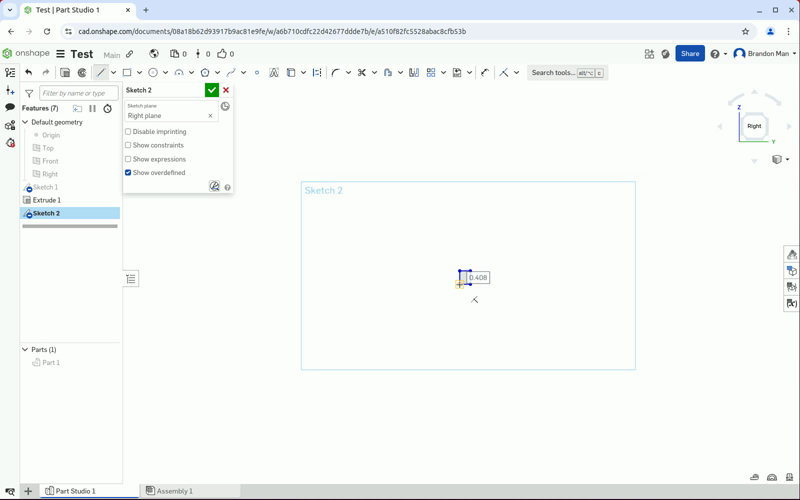
scroll(-6)
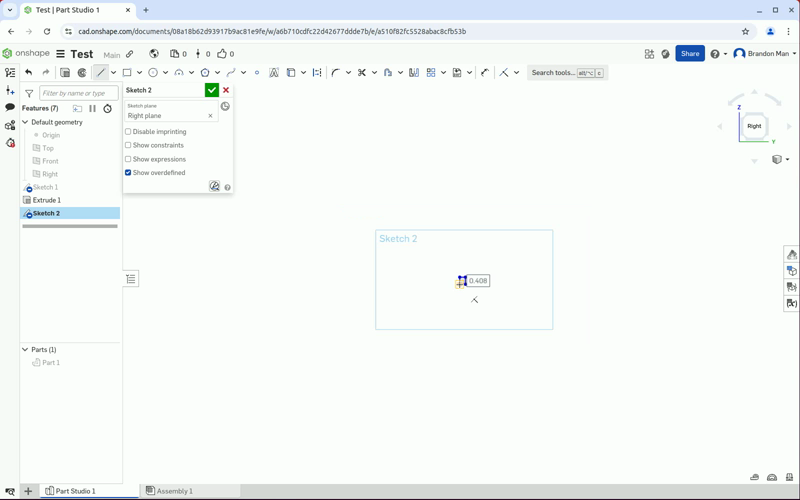
scroll(-6)
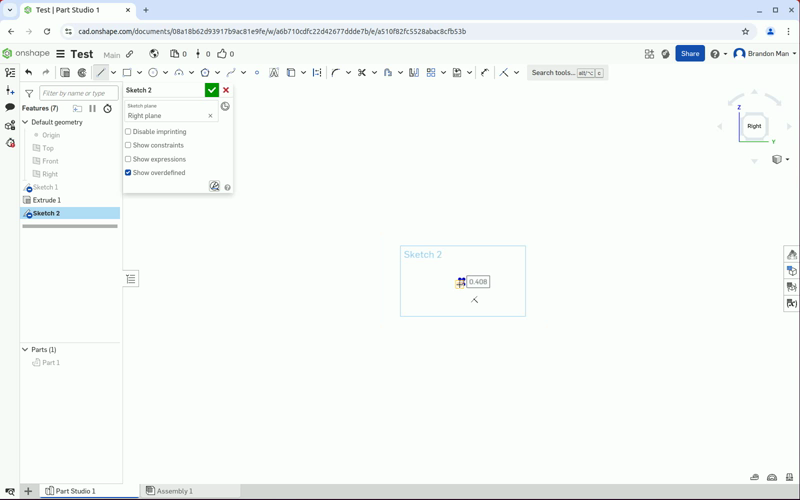
scroll(-6)
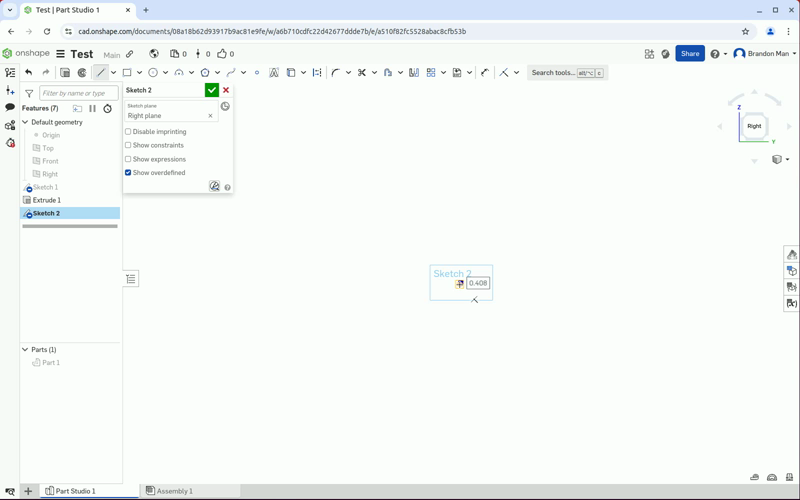
key(esc)
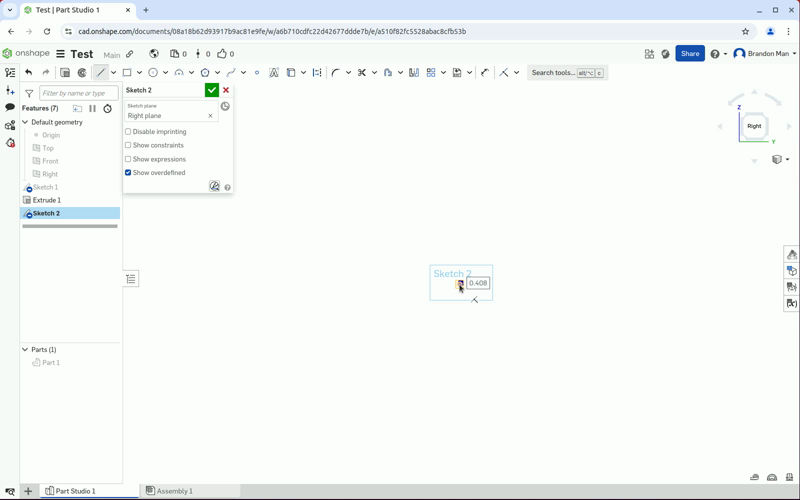
key(l)
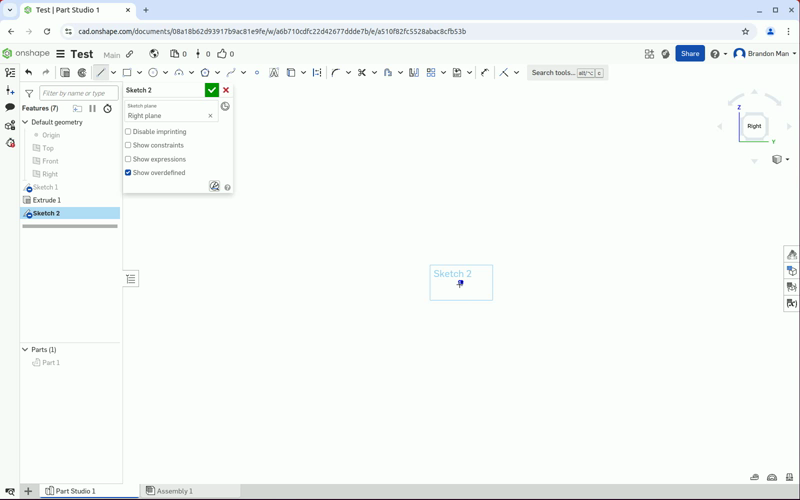
key_down(shift)
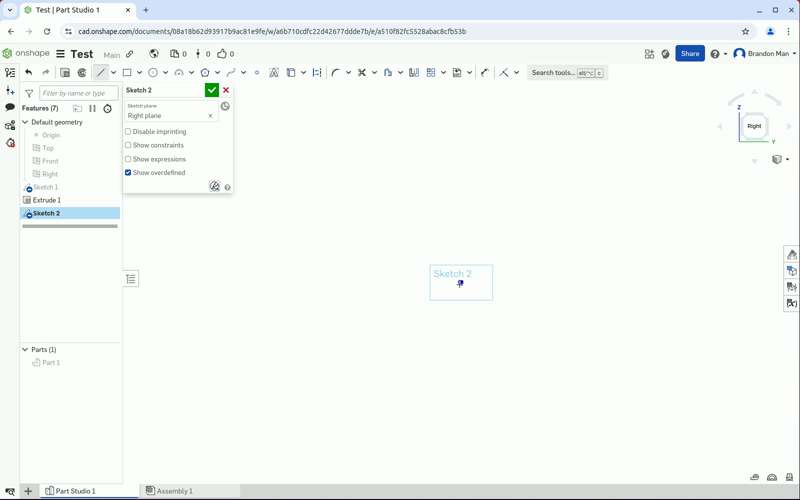
mouse_move(459, 284)
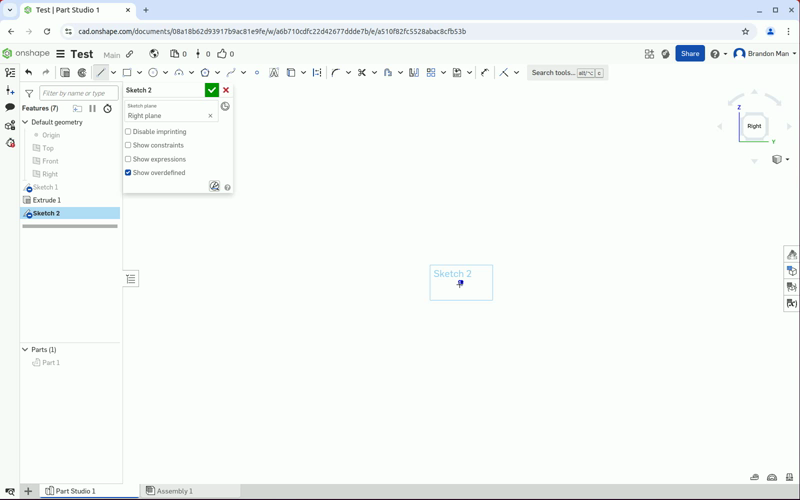
scroll(6)
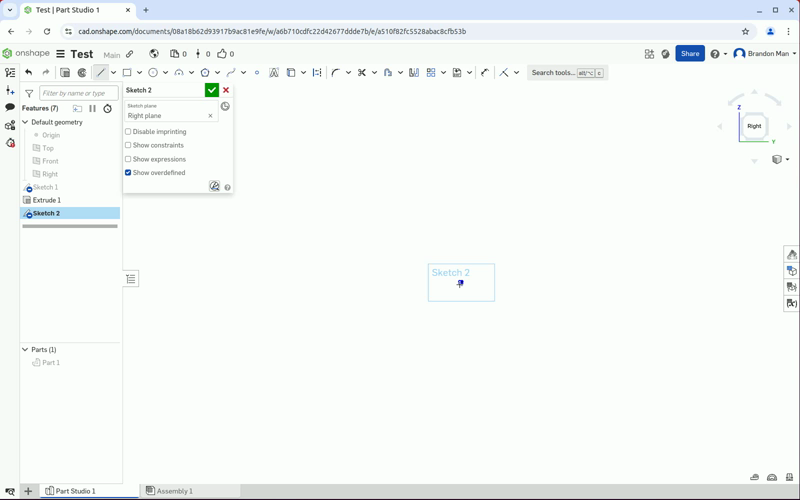
scroll(6)
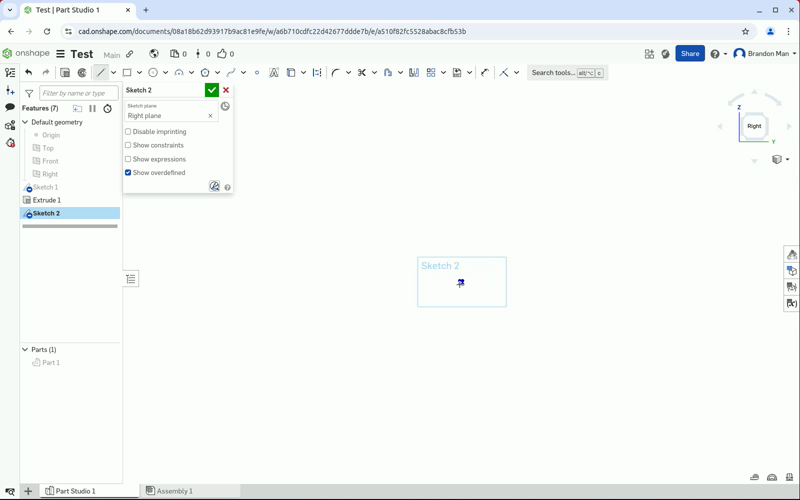
scroll(6)
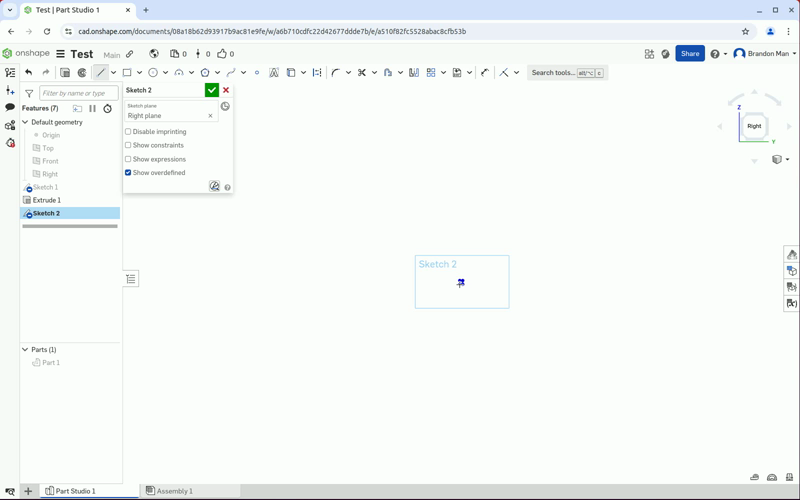
scroll(6)
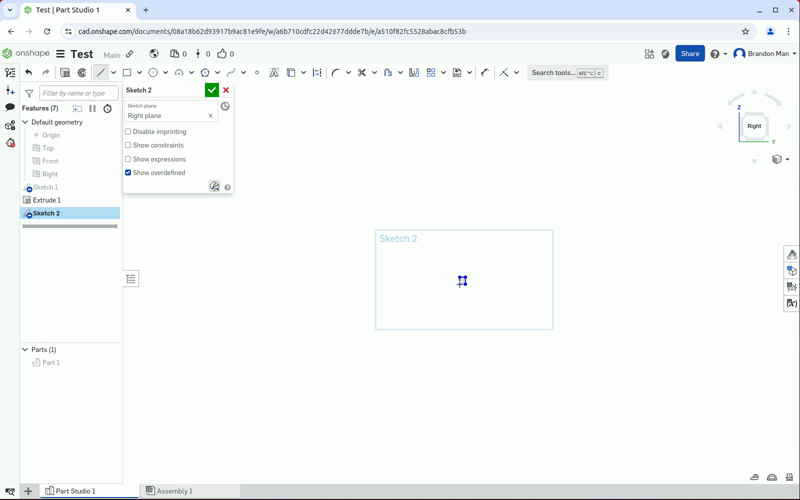
scroll(6)
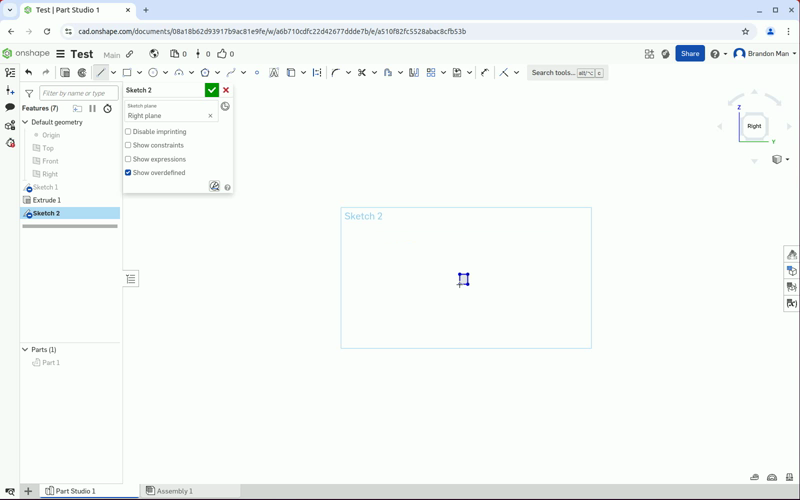
scroll(6)
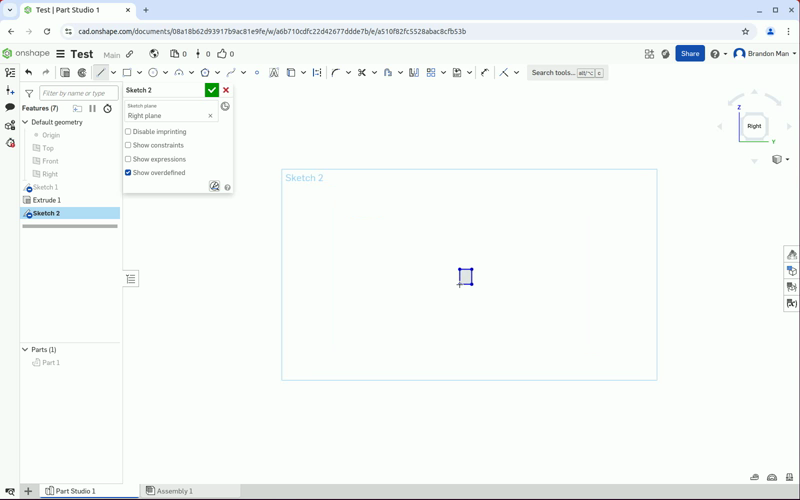
scroll(6)
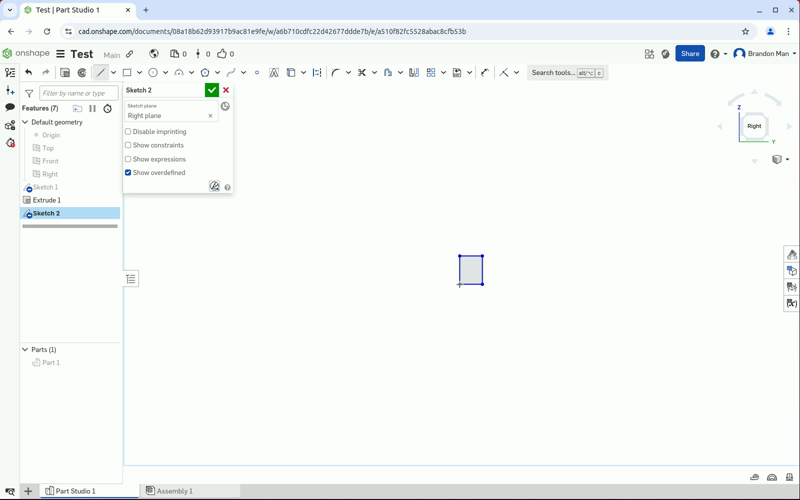
click(459, 284)
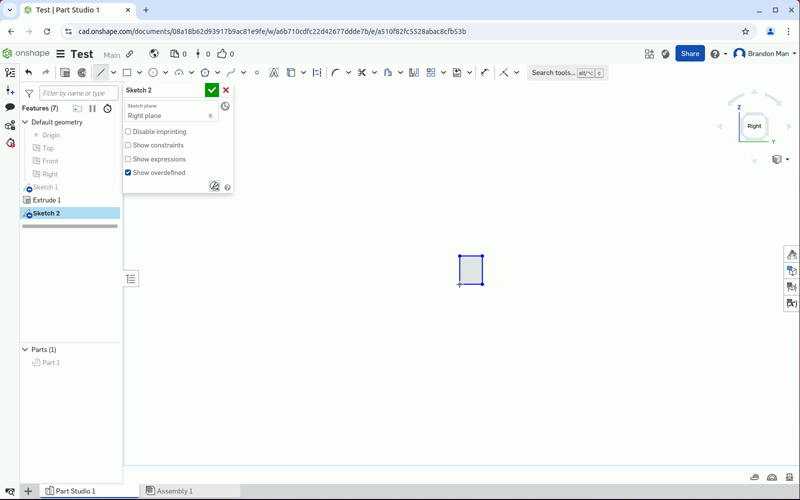
scroll(-6)
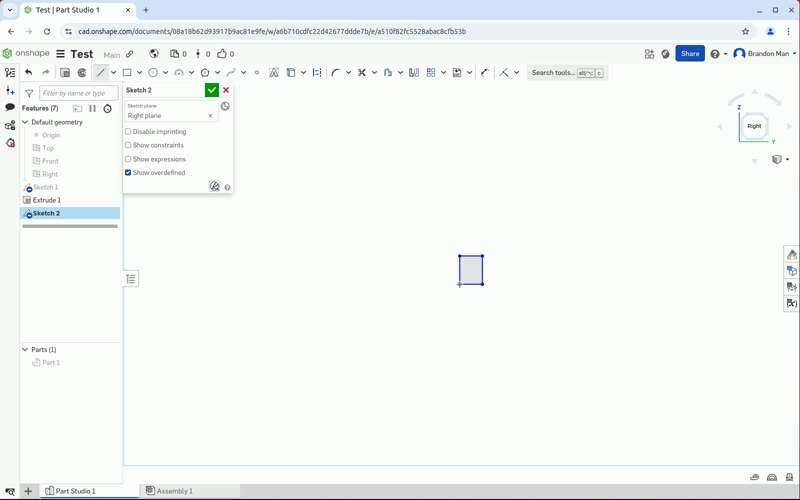
scroll(-6)
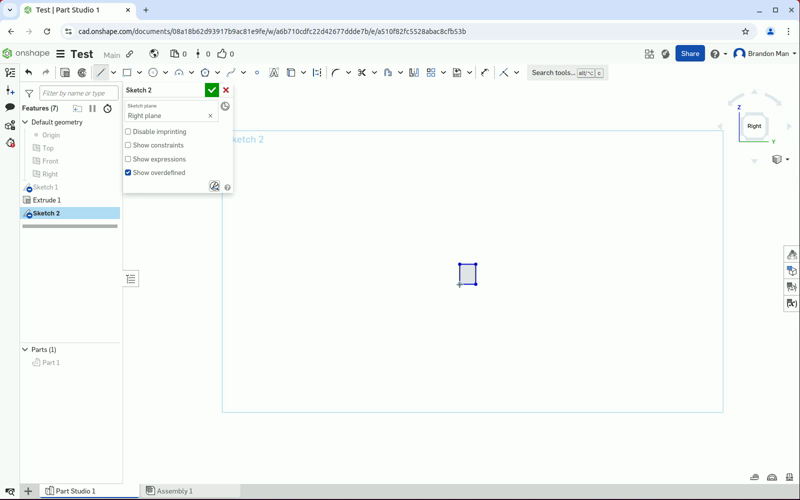
scroll(-6)
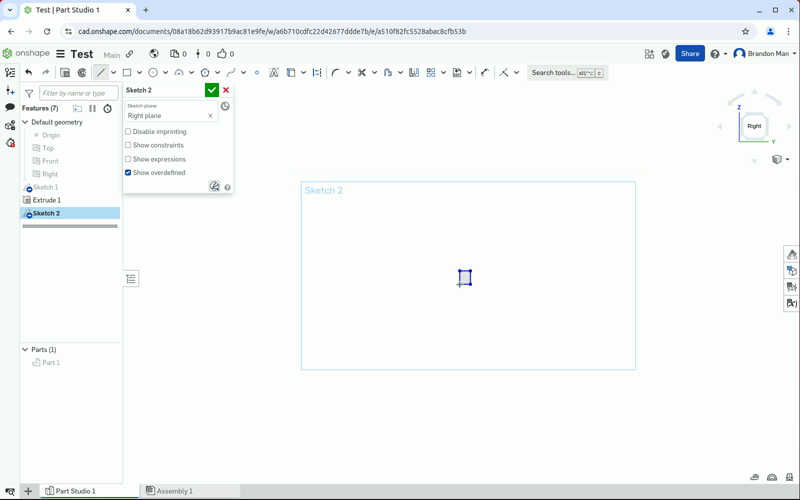
scroll(-6)
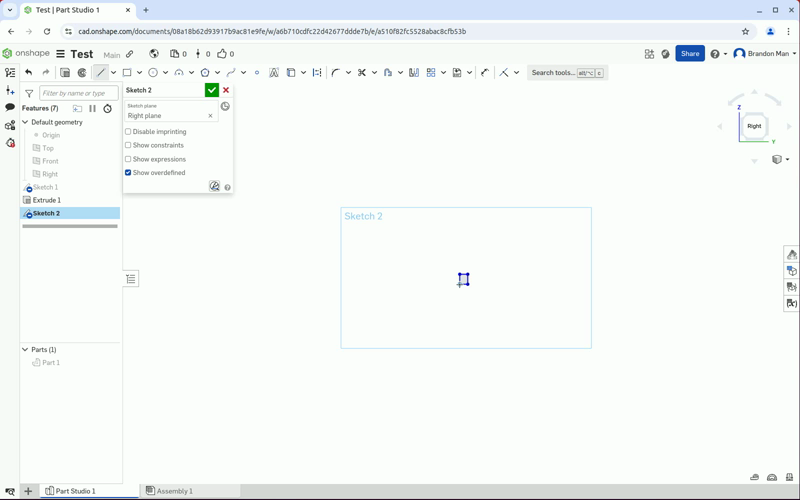
scroll(-6)
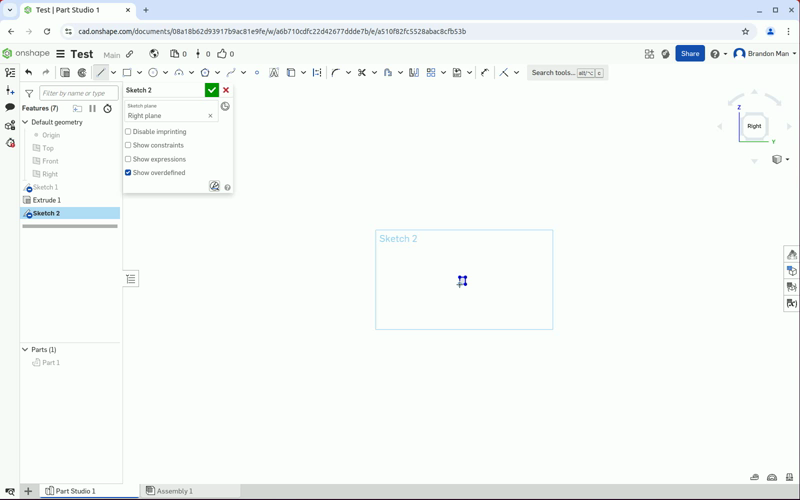
scroll(-6)
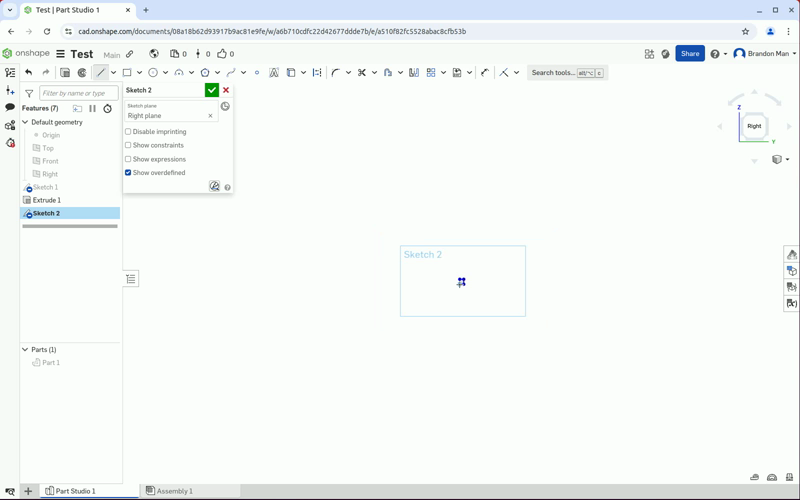
scroll(-6)
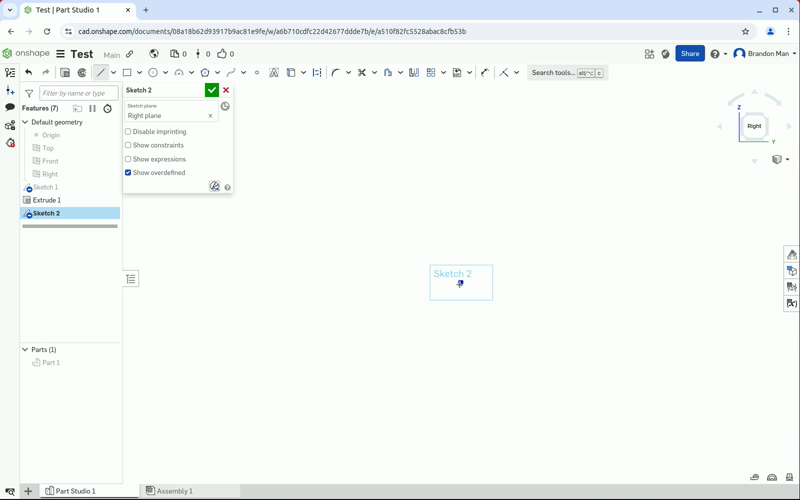
key_up(shift)
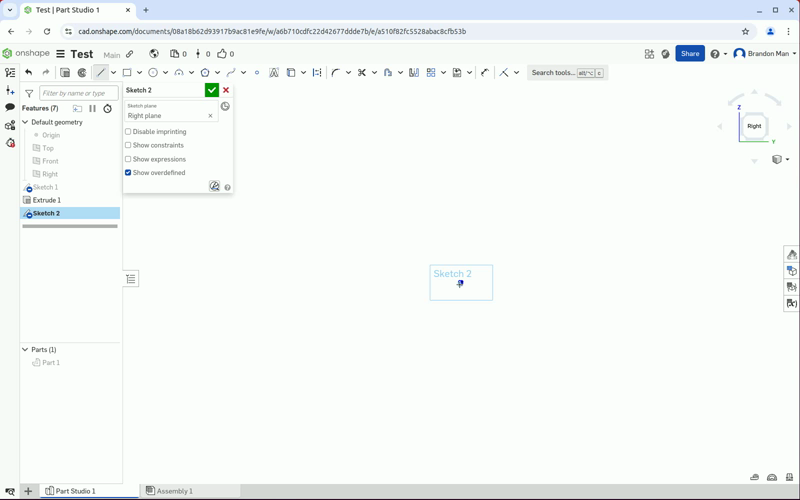
key_down(shift)
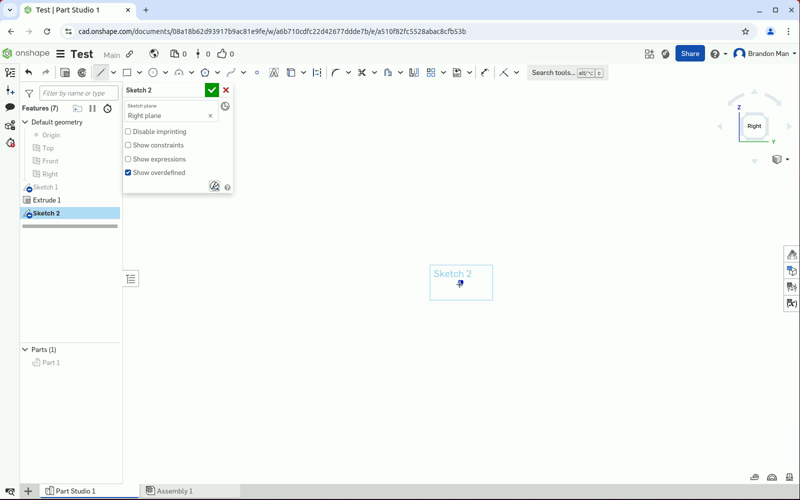
mouse_move(489, 284)
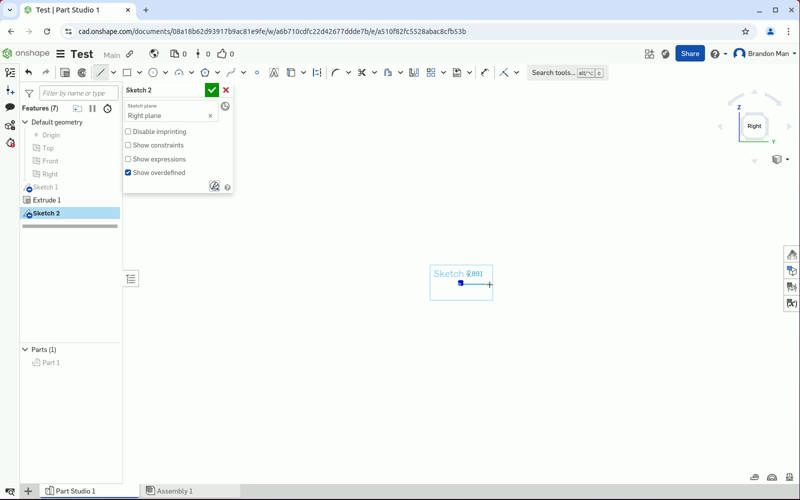
mouse_move(461, 284)
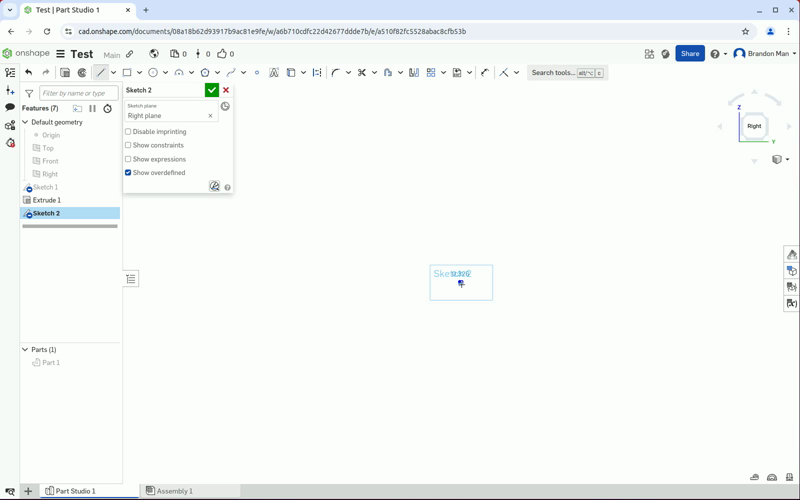
scroll(6)
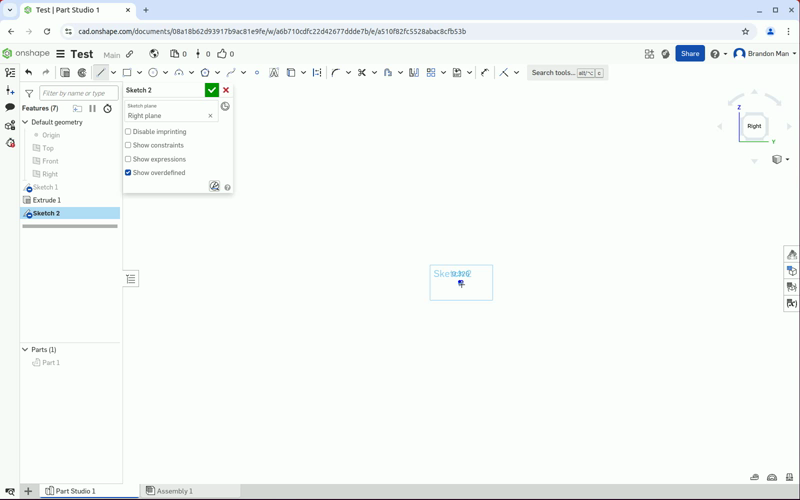
scroll(6)
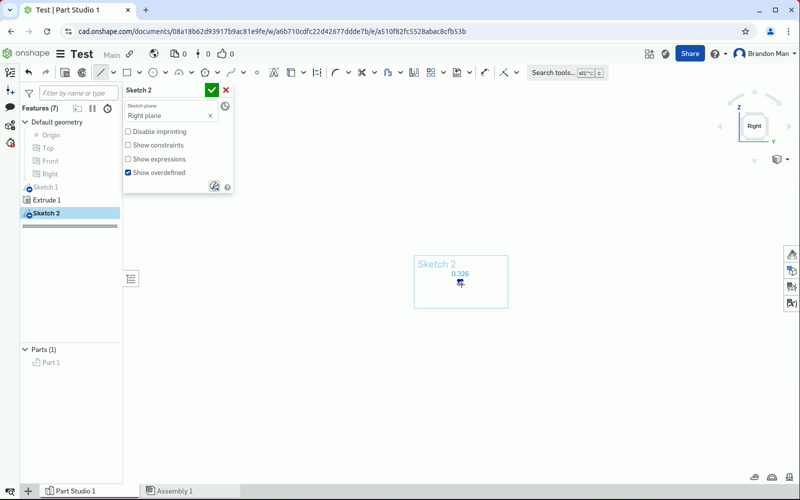
scroll(6)
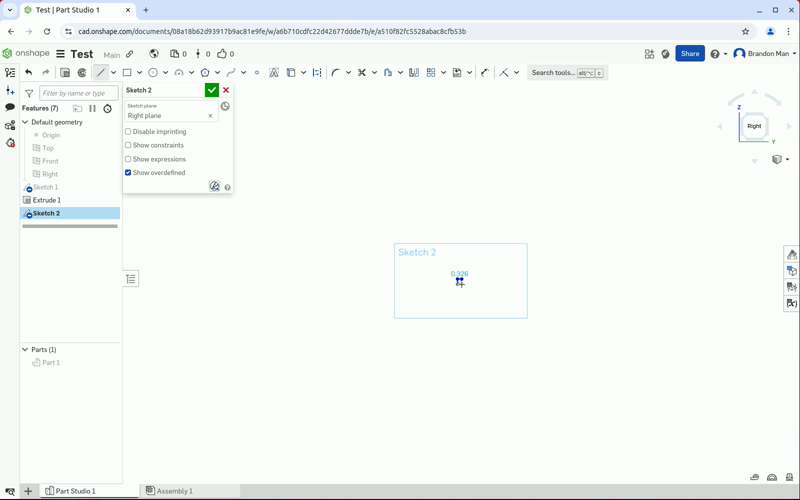
scroll(6)
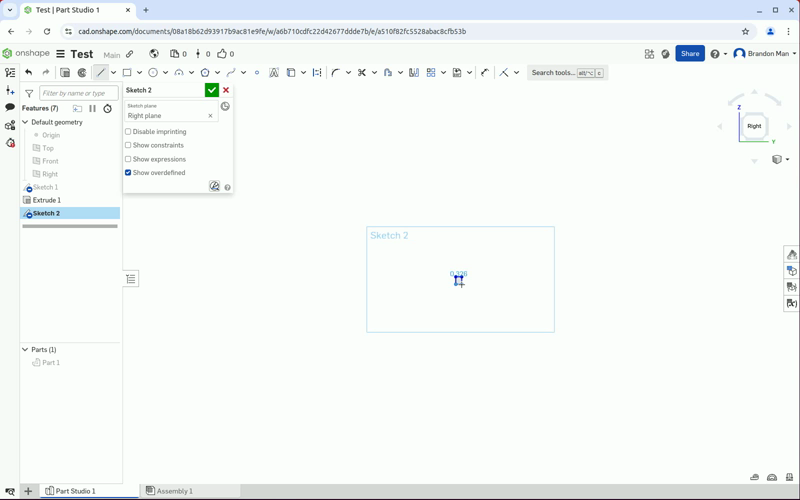
scroll(6)
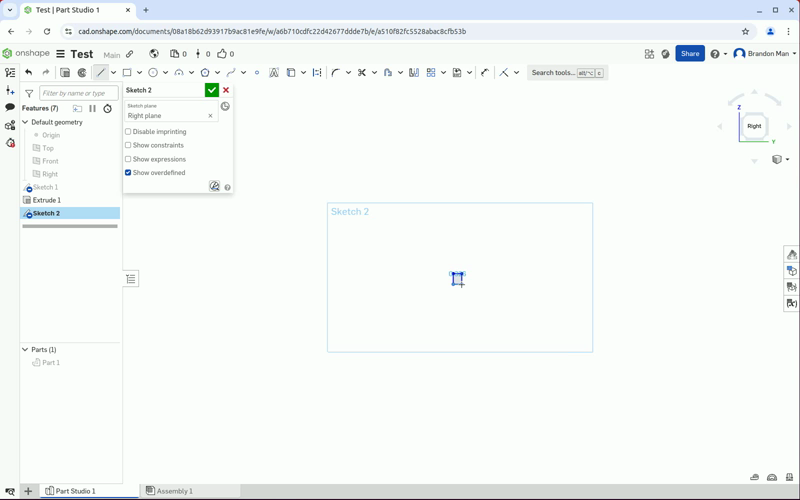
scroll(6)
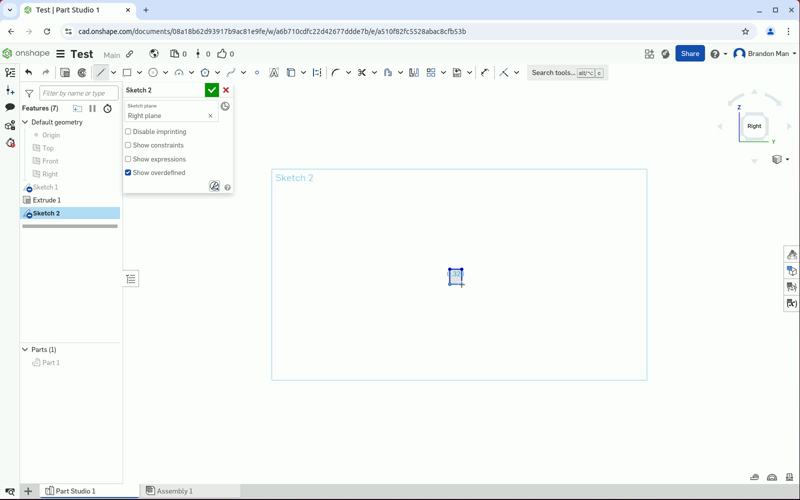
scroll(6)
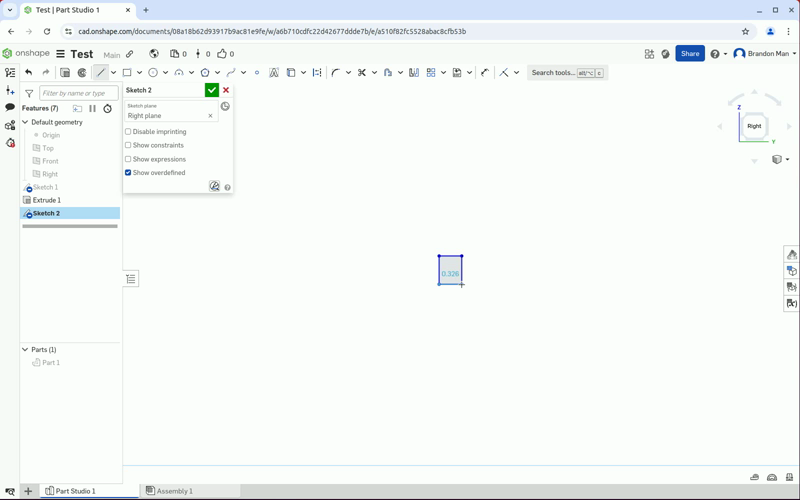
click(461, 284)
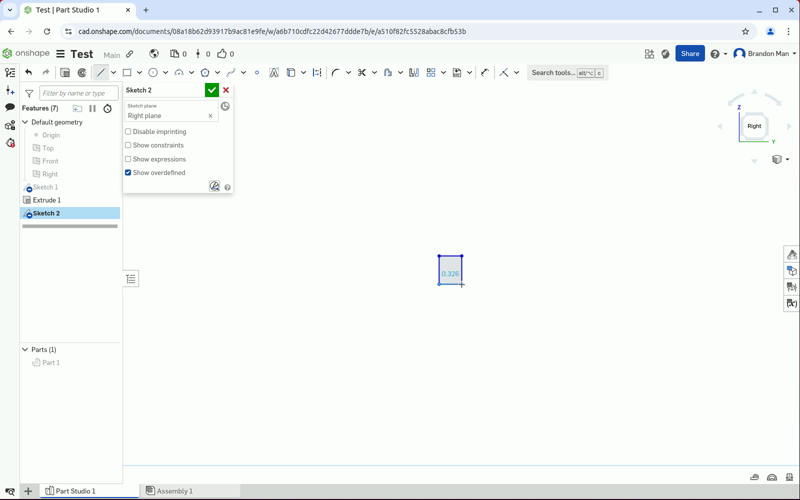
scroll(-6)
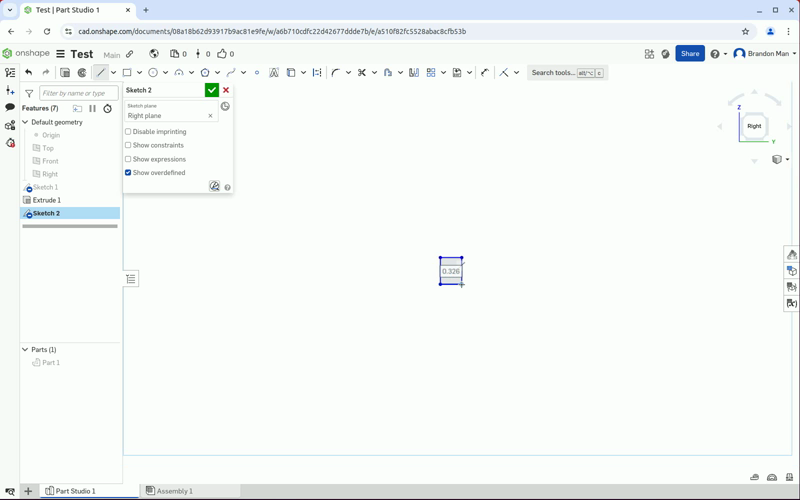
scroll(-6)
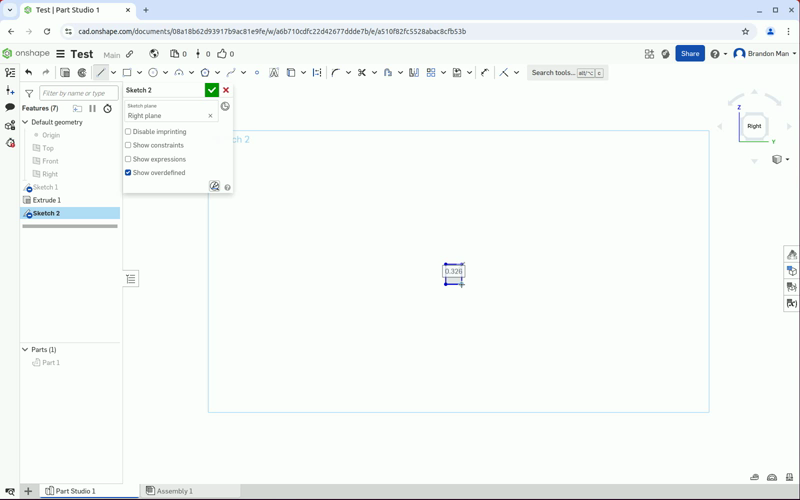
scroll(-6)
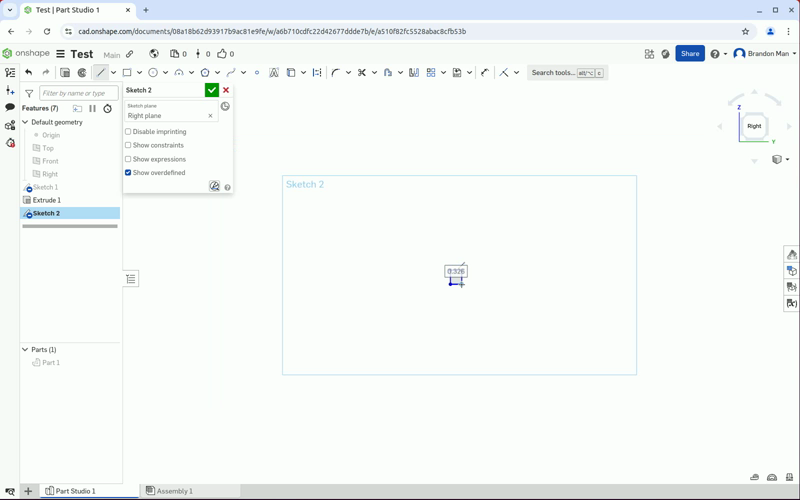
scroll(-6)
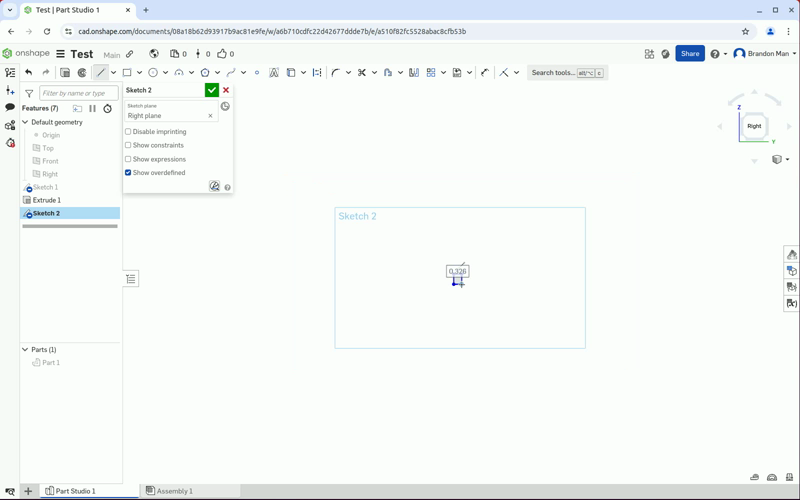
scroll(-6)
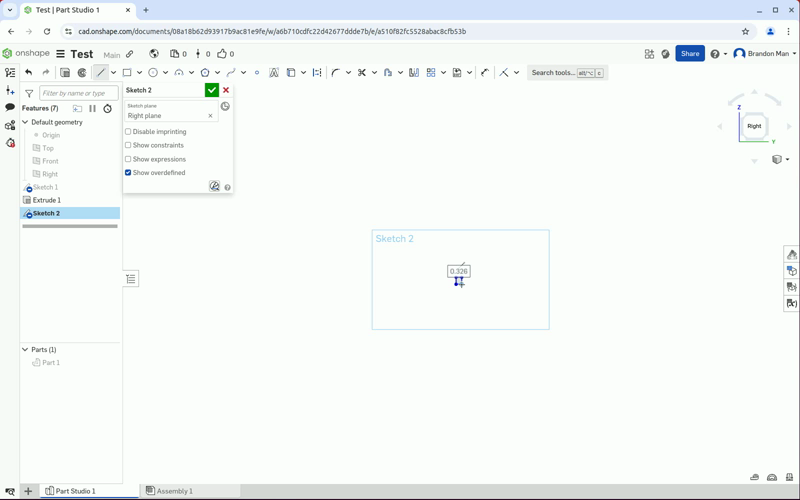
scroll(-6)
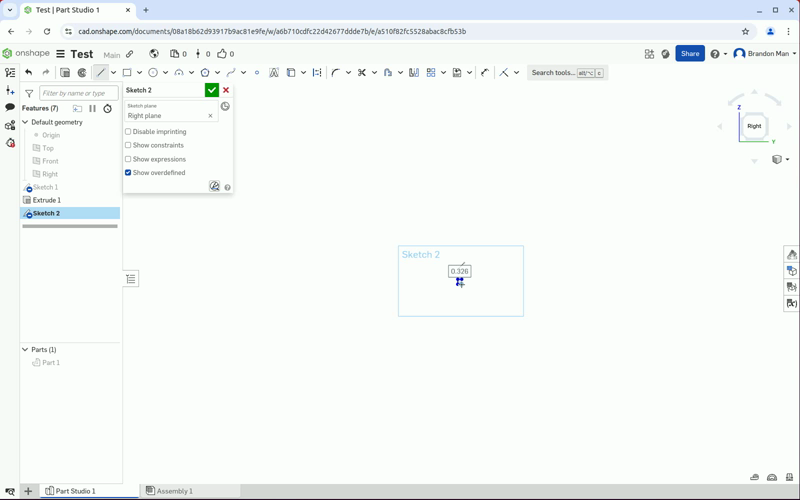
scroll(-6)
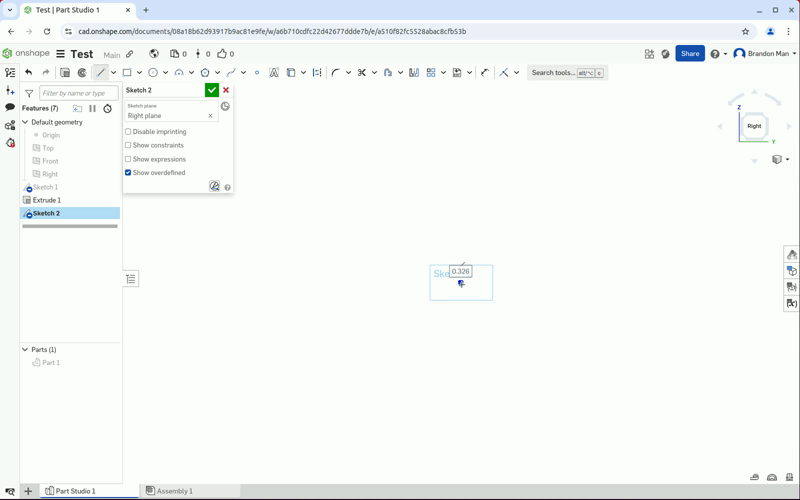
key_up(shift)
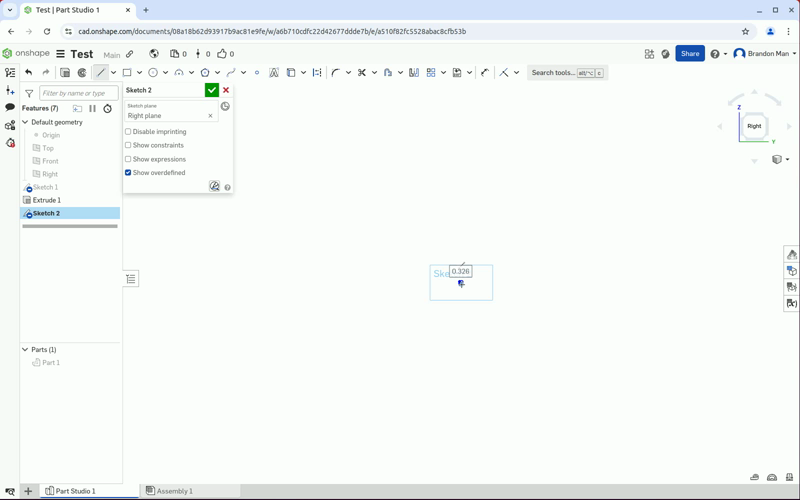
key_down(shift)
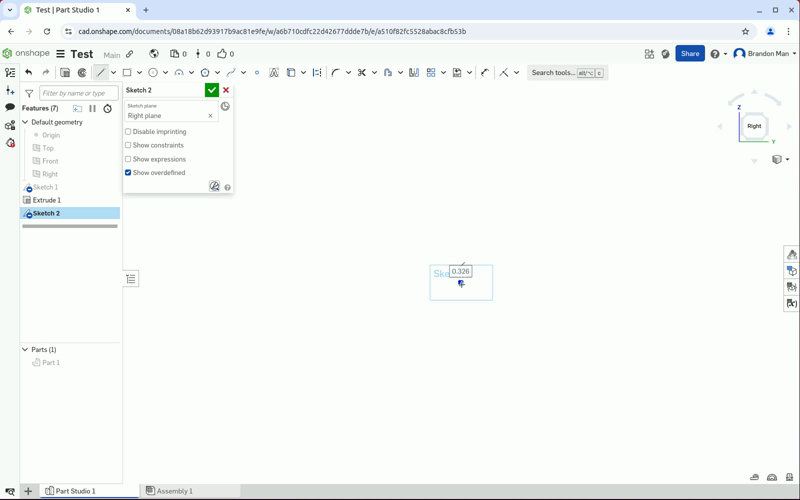
mouse_move(491, 284)
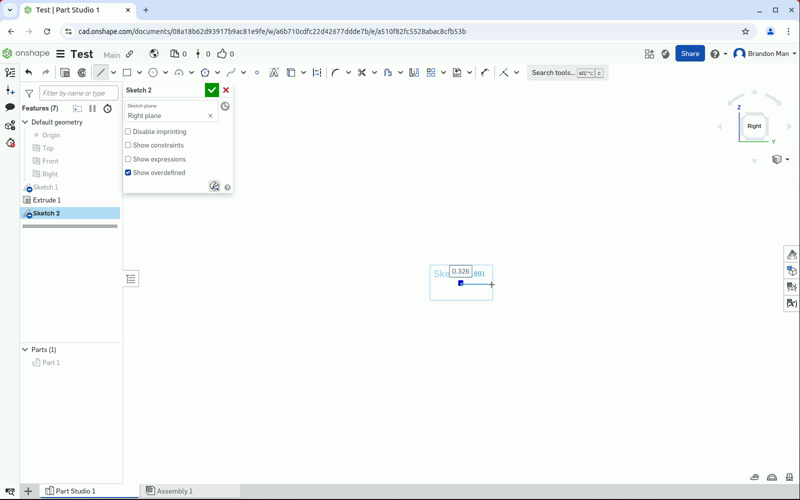
mouse_move(461, 282)
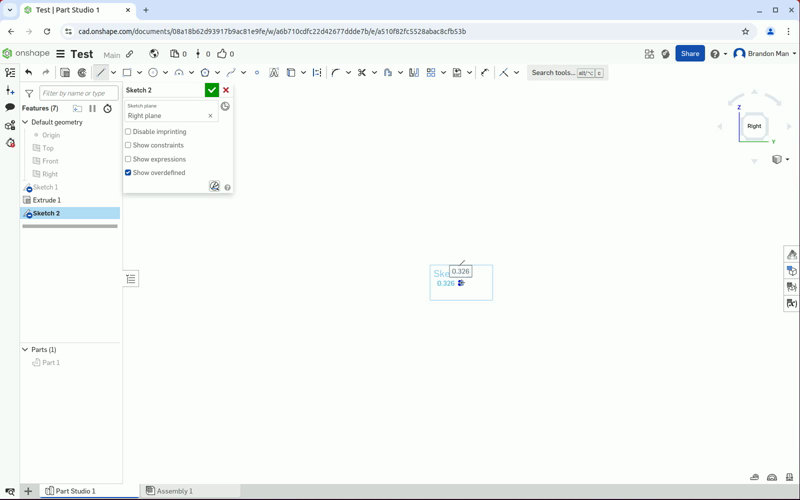
scroll(6)
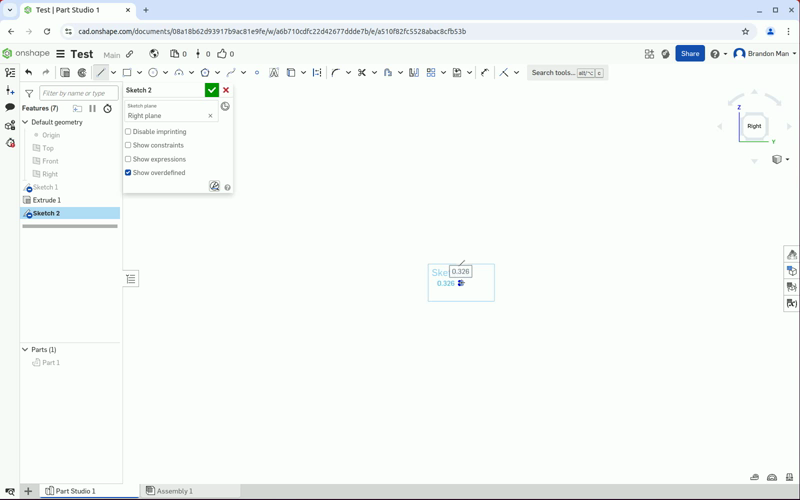
scroll(6)
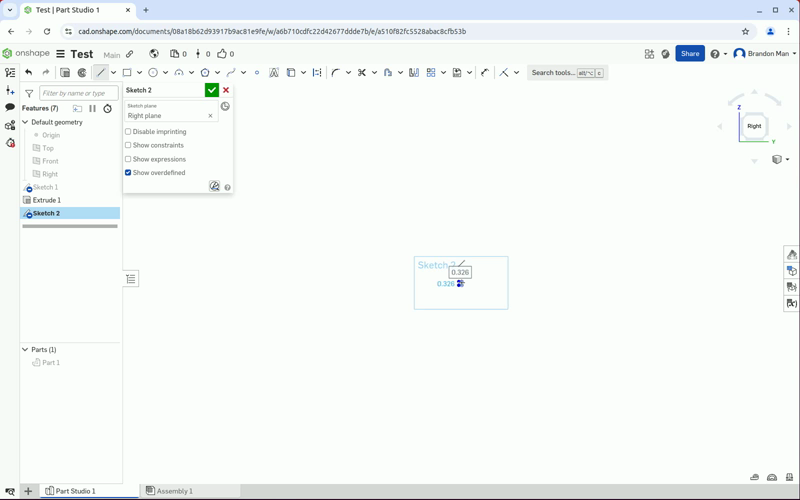
scroll(6)
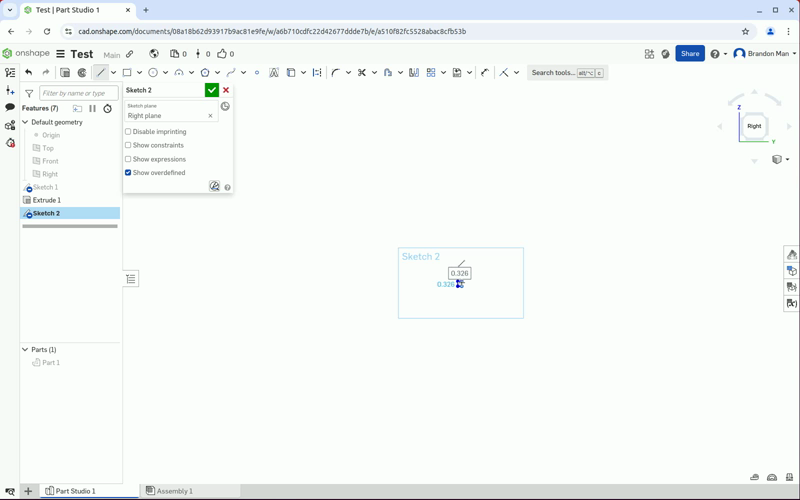
scroll(6)
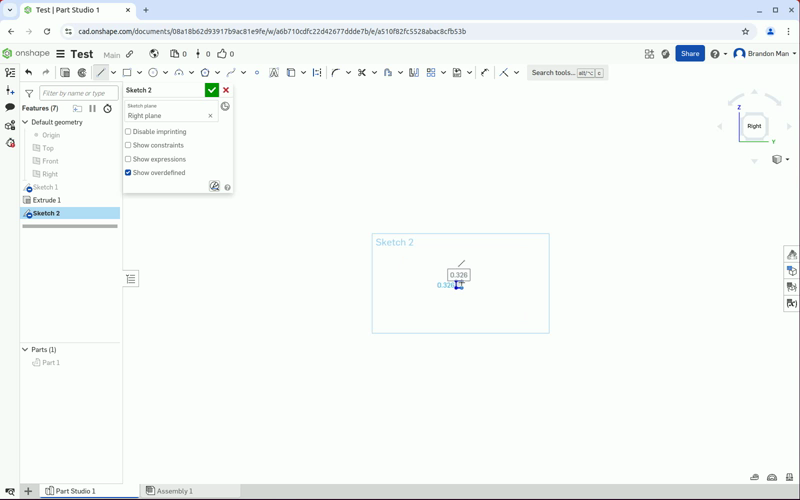
scroll(6)
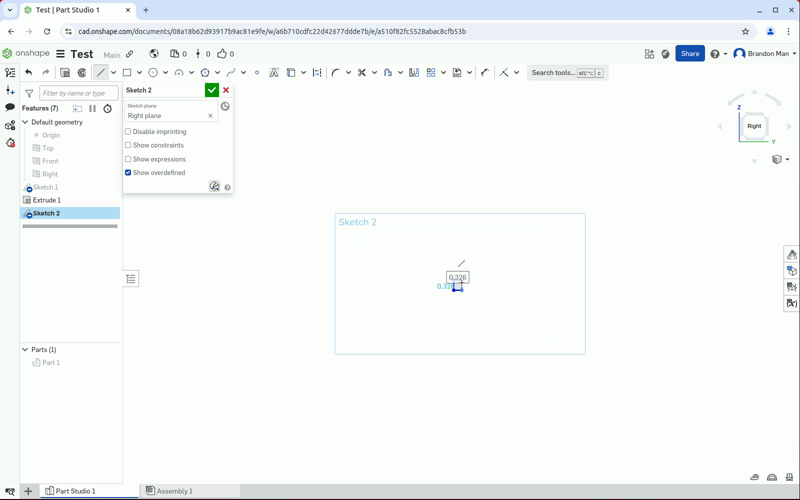
scroll(6)
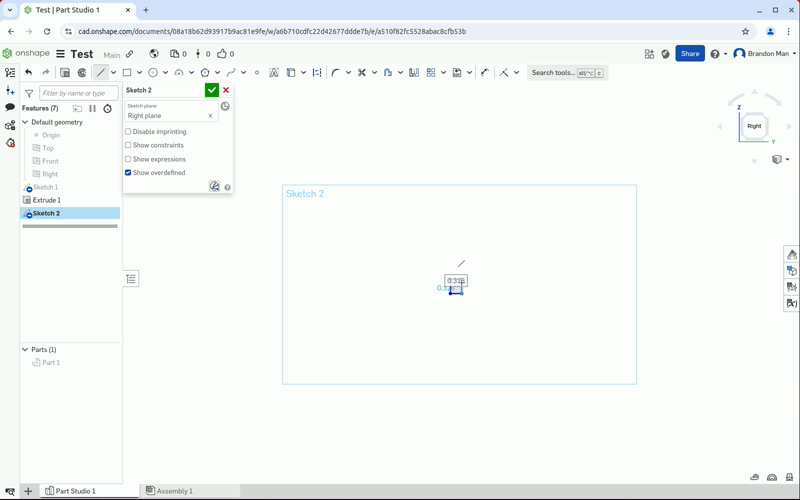
scroll(6)
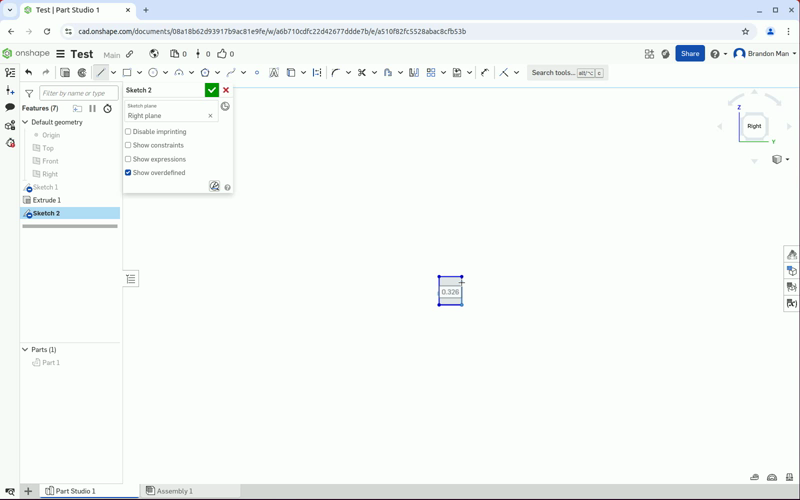
click(461, 282)
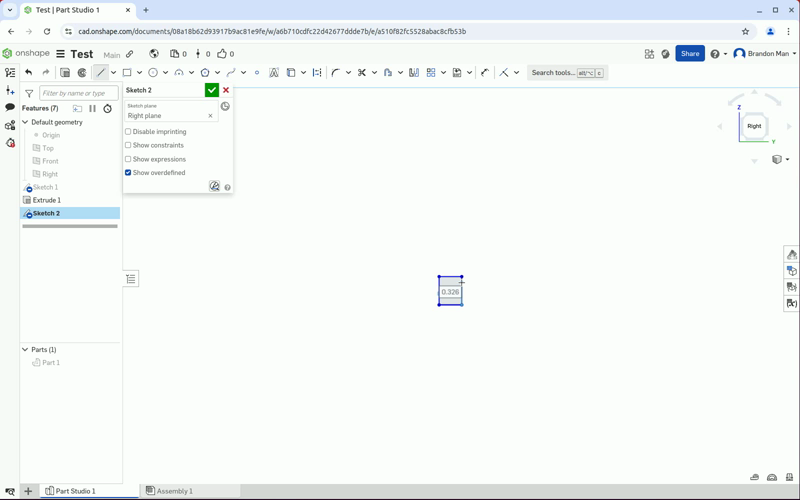
scroll(-6)
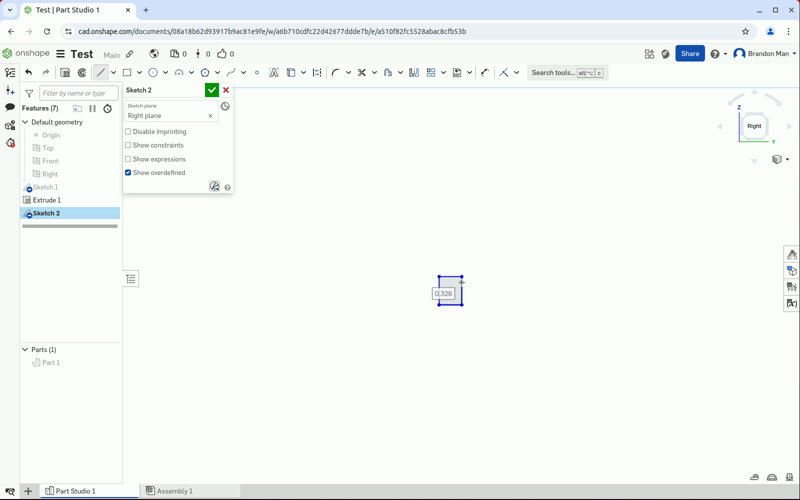
scroll(-6)
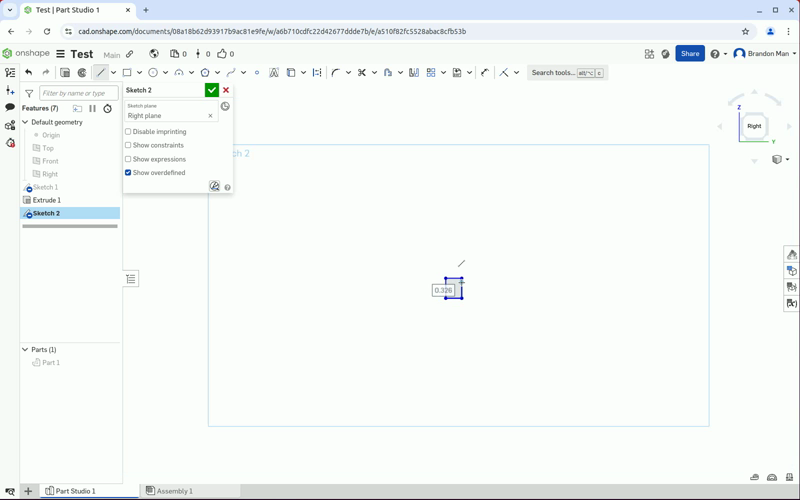
scroll(-6)
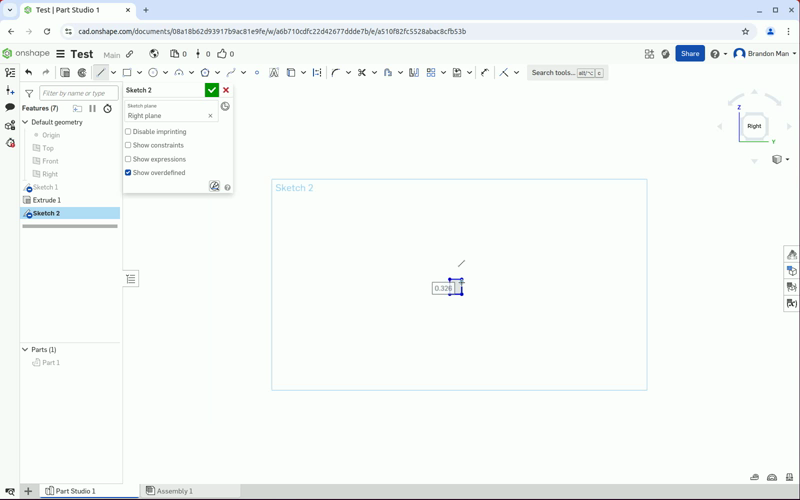
scroll(-6)
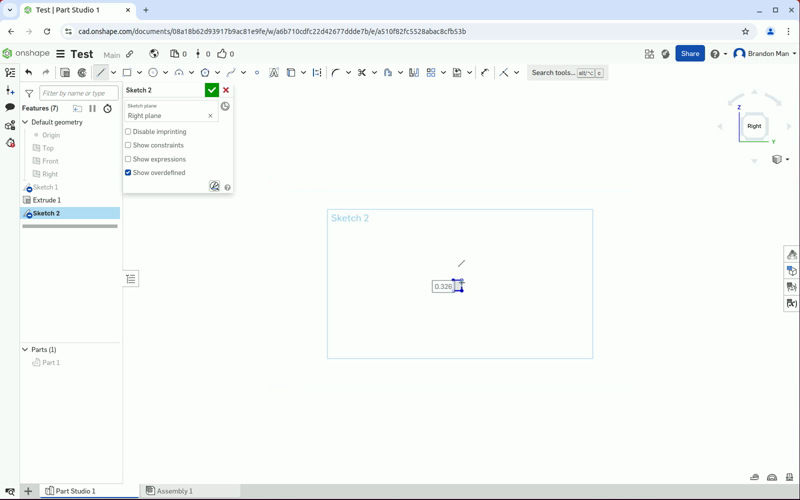
scroll(-6)
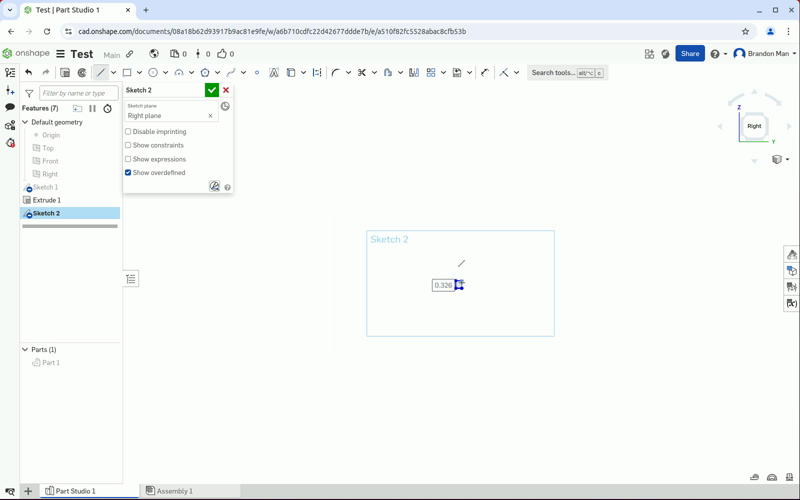
scroll(-6)
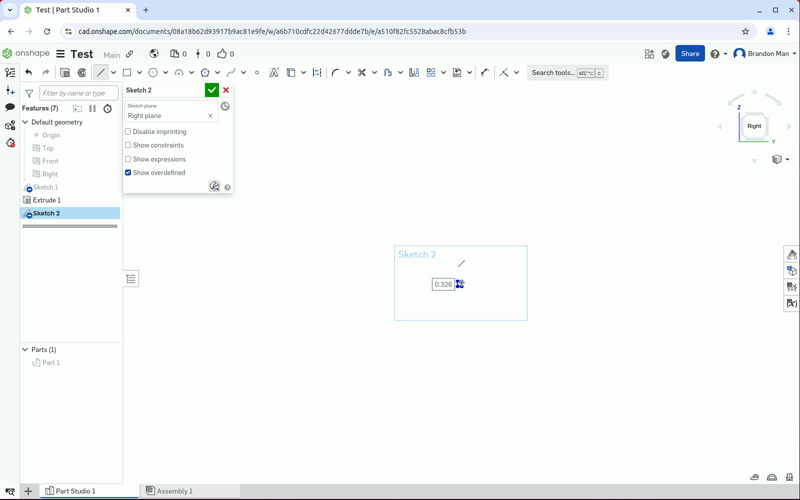
scroll(-6)
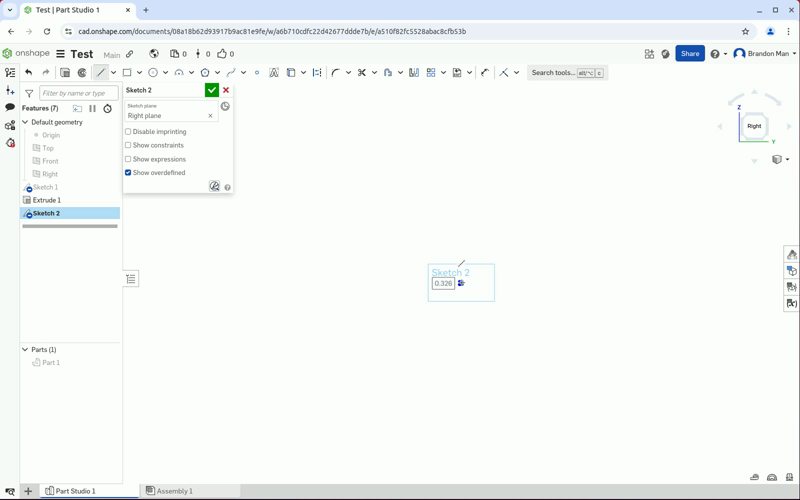
key_up(shift)
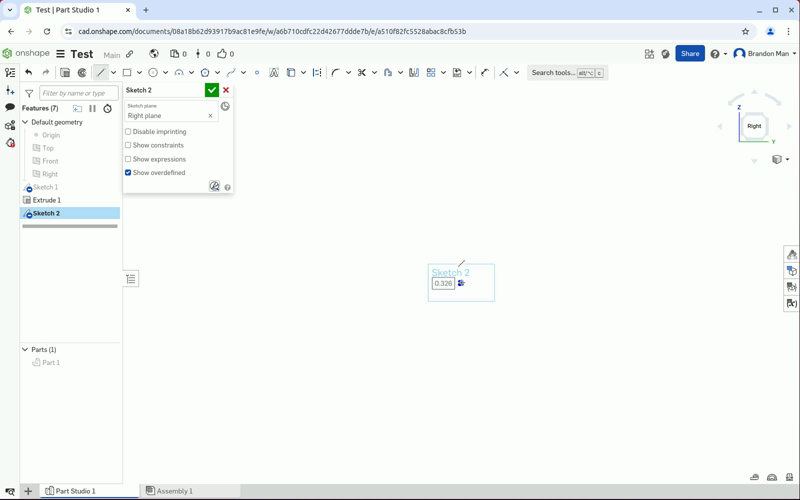
key_down(shift)
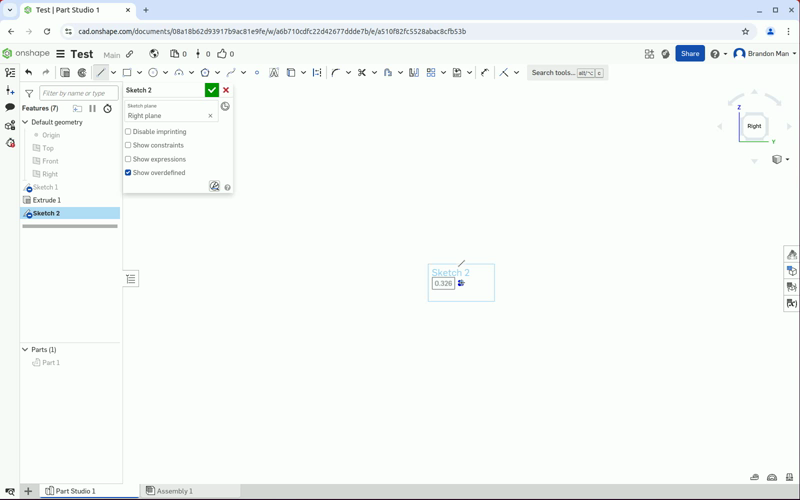
mouse_move(491, 282)
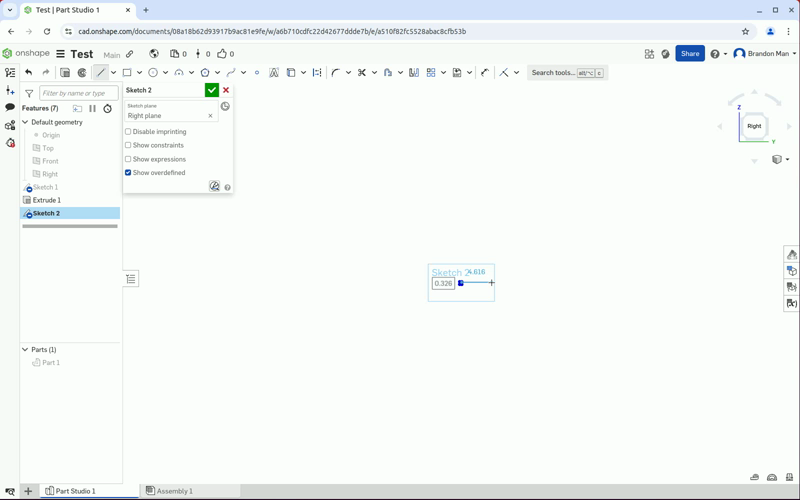
mouse_move(459, 282)
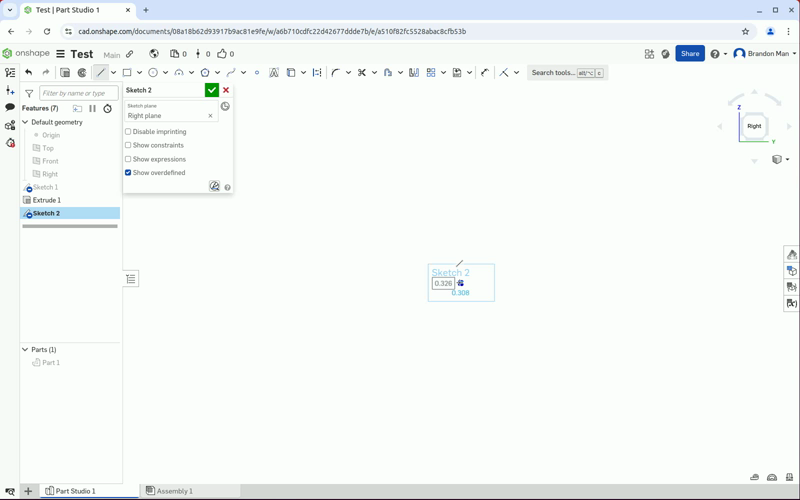
scroll(6)
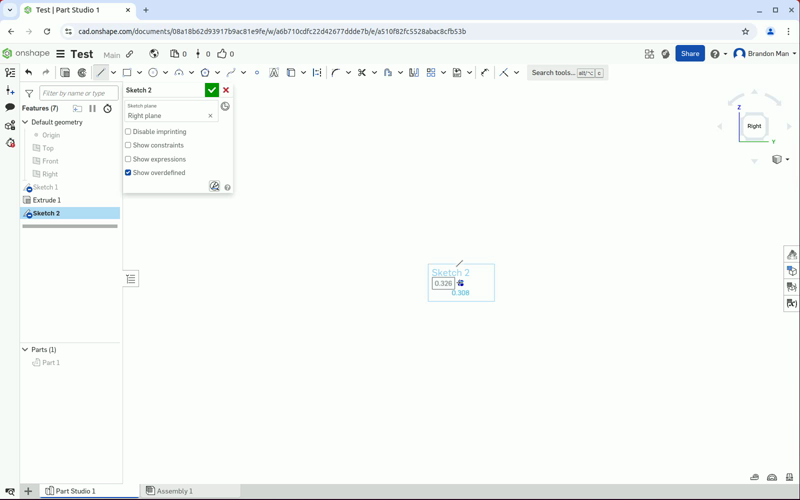
scroll(6)
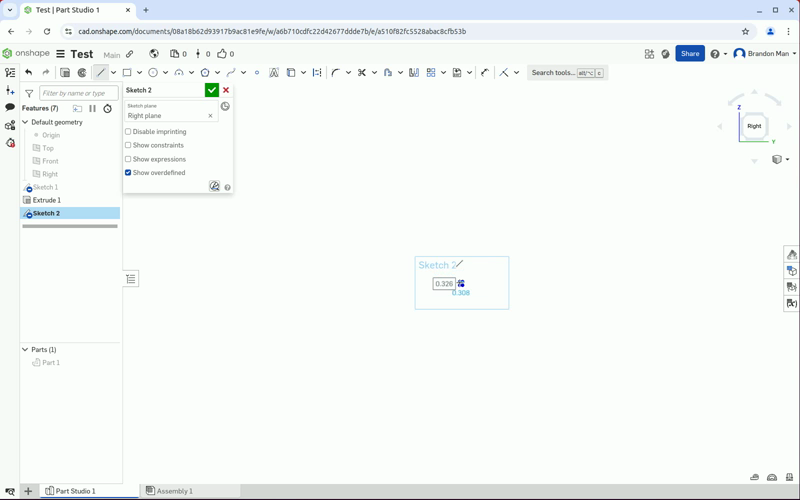
scroll(6)
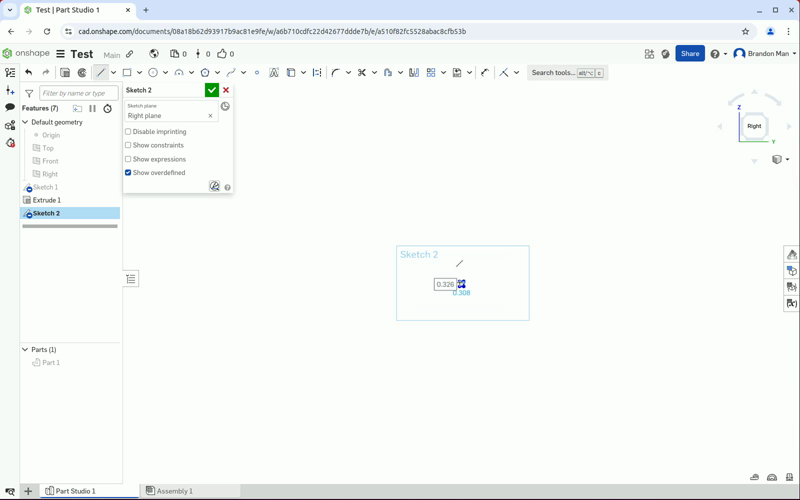
scroll(6)
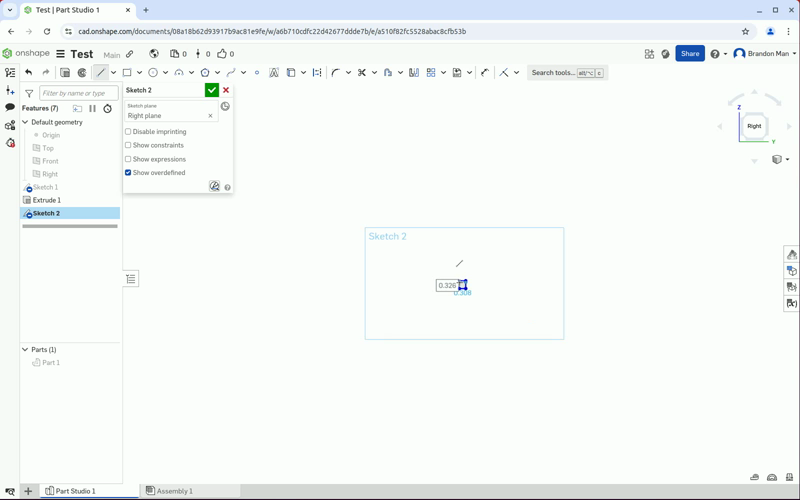
scroll(6)
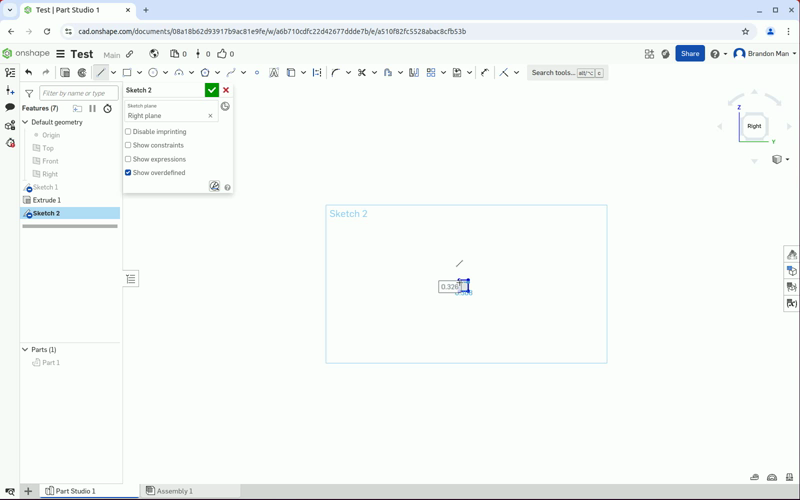
scroll(6)
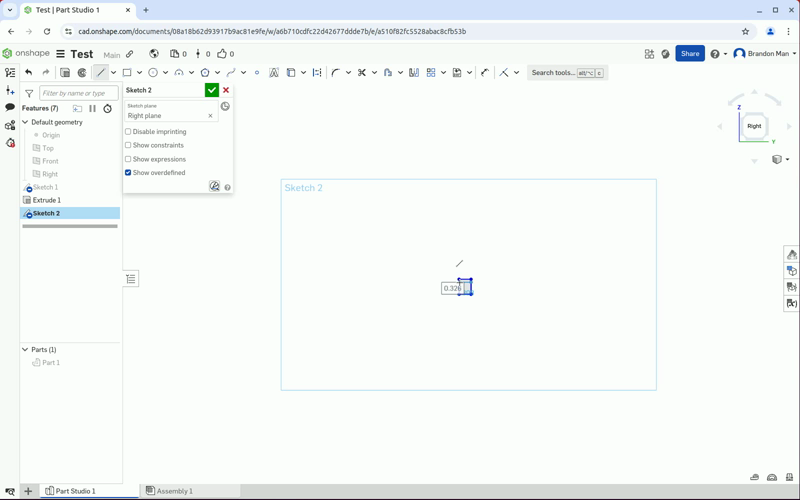
scroll(6)
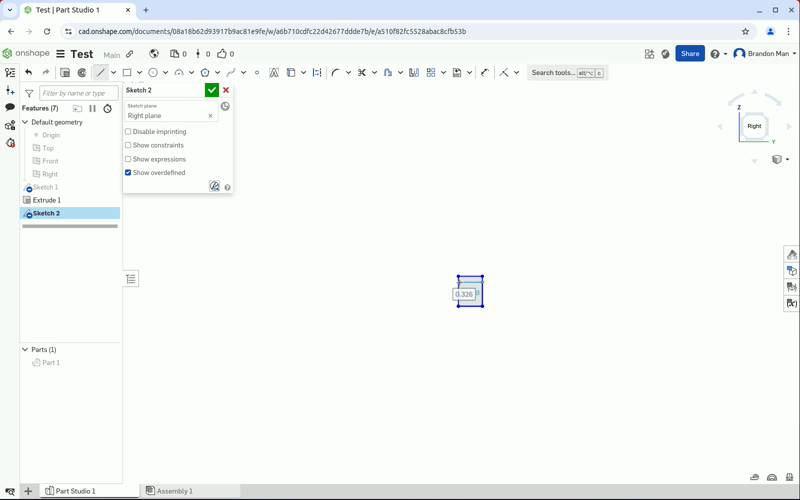
click(459, 282)
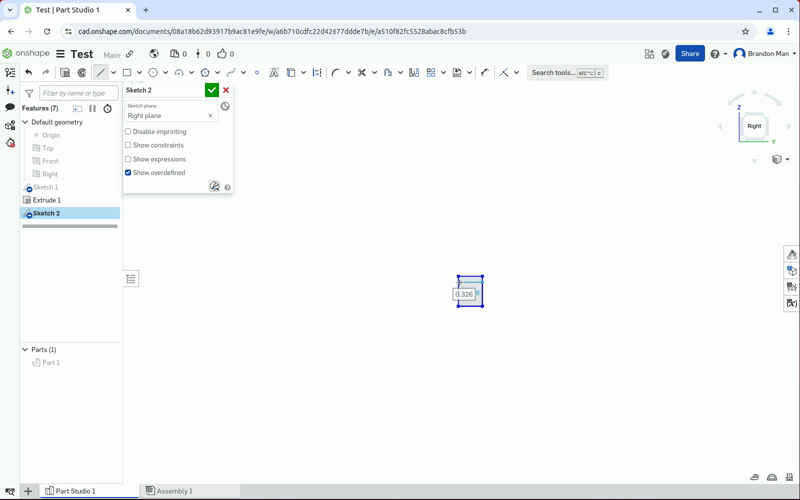
scroll(-6)
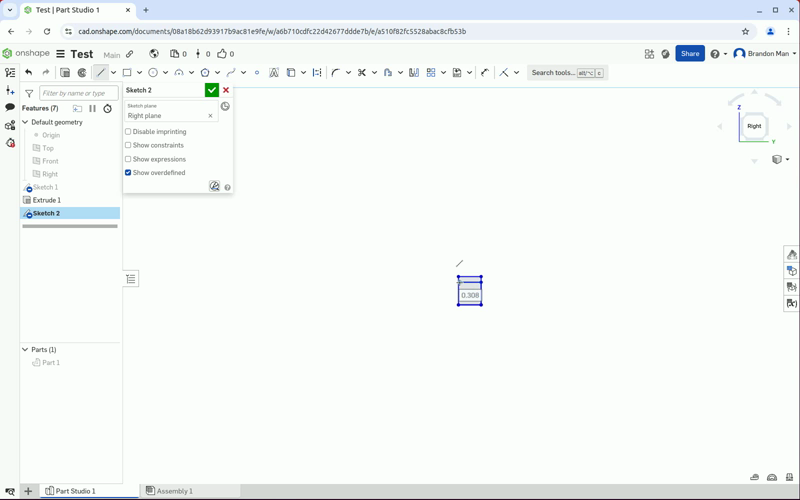
scroll(-6)
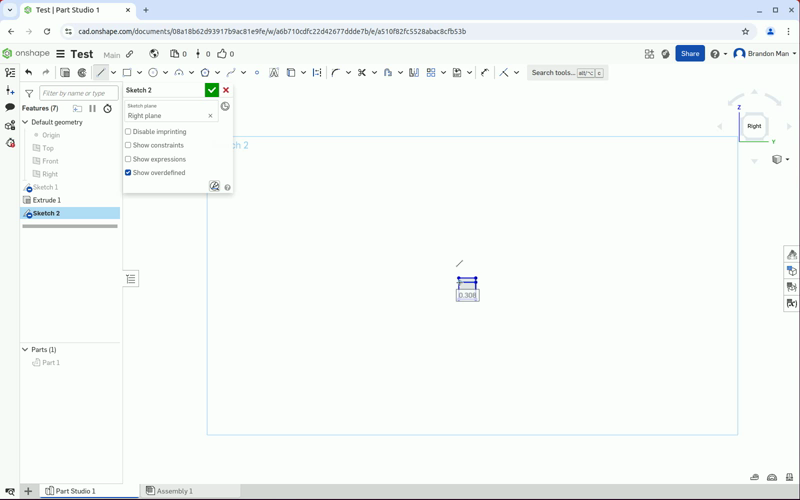
scroll(-6)
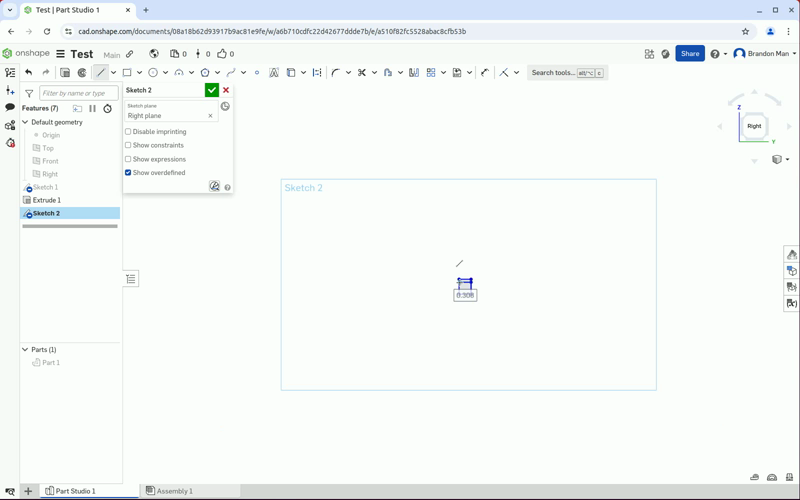
scroll(-6)
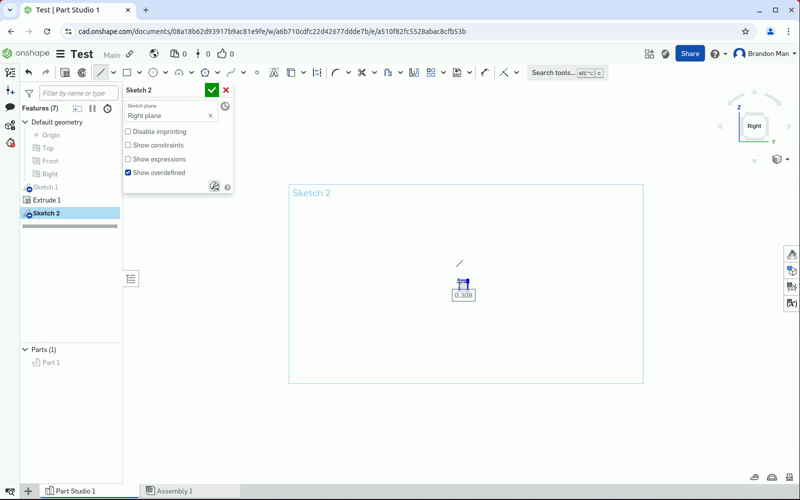
scroll(-6)
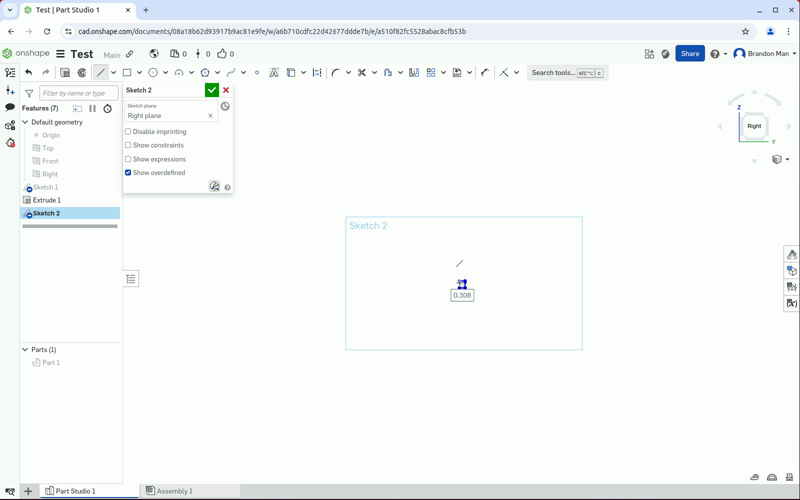
scroll(-6)
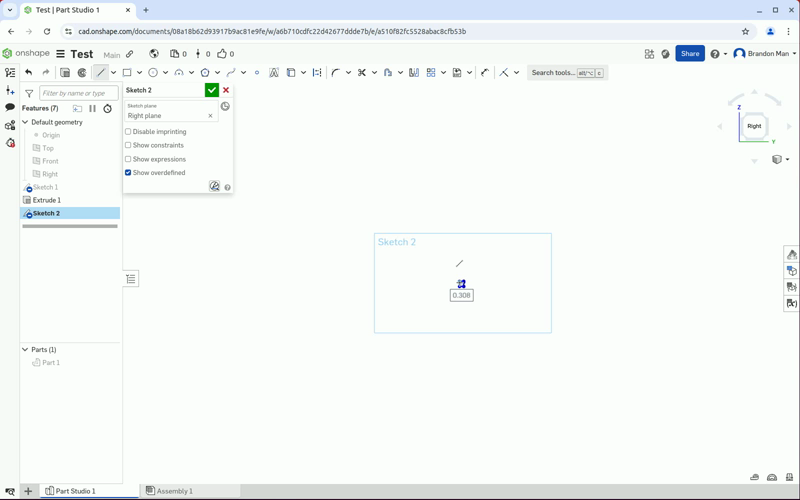
scroll(-6)
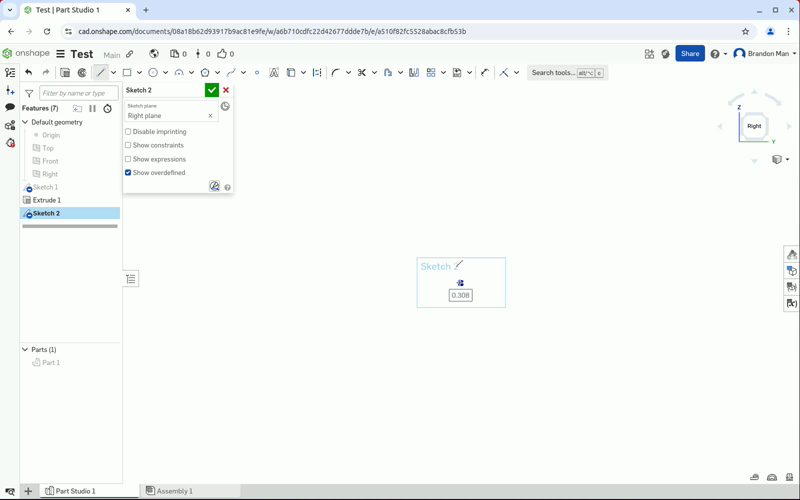
key_up(shift)
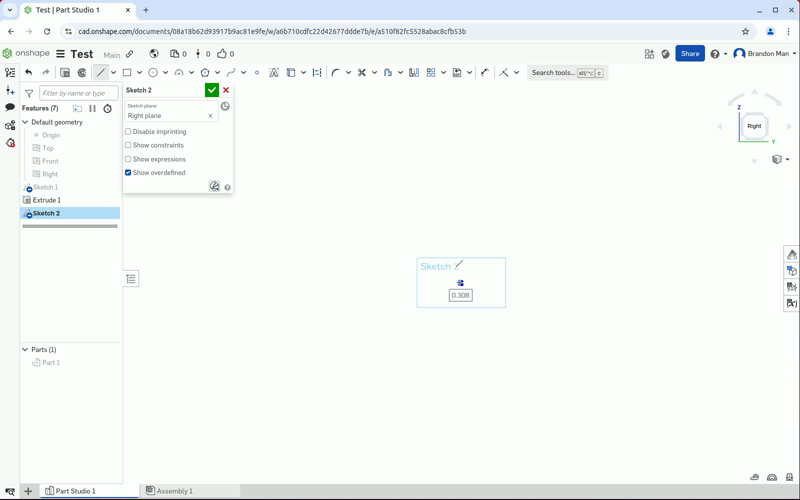
mouse_move(489, 282)
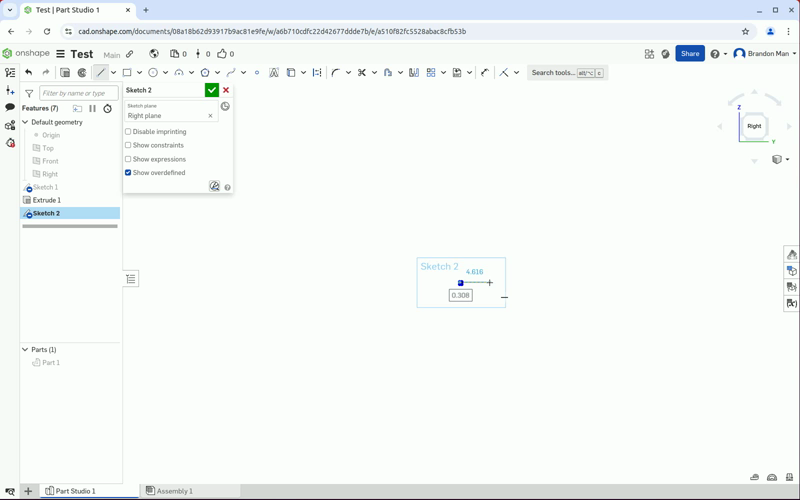
key_down(shift)
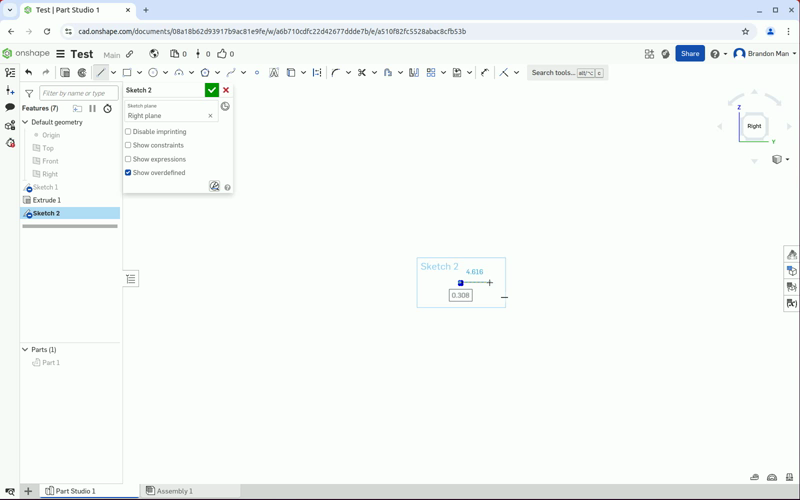
mouse_move(459, 284)
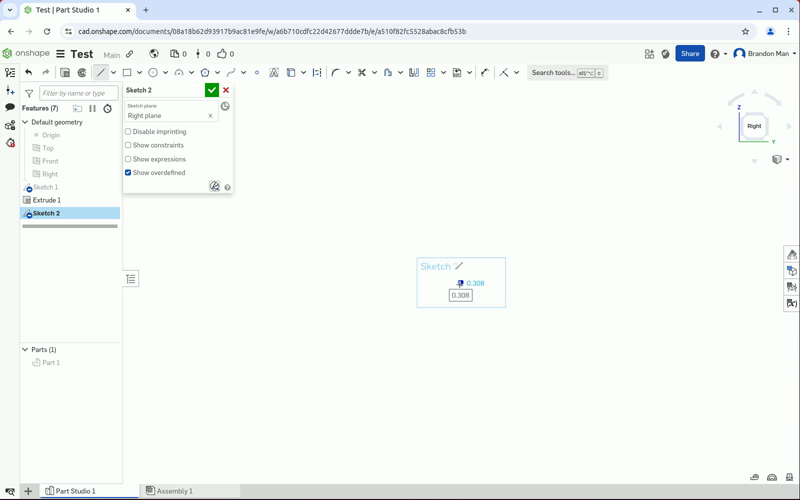
scroll(6)
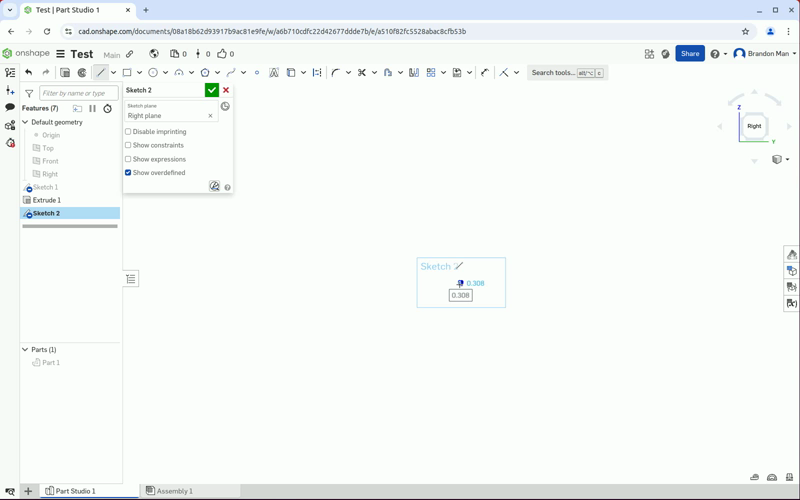
scroll(6)
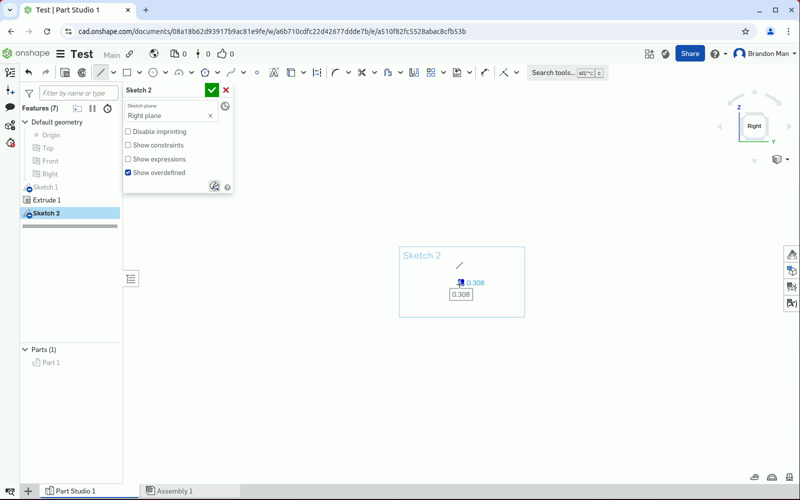
scroll(6)
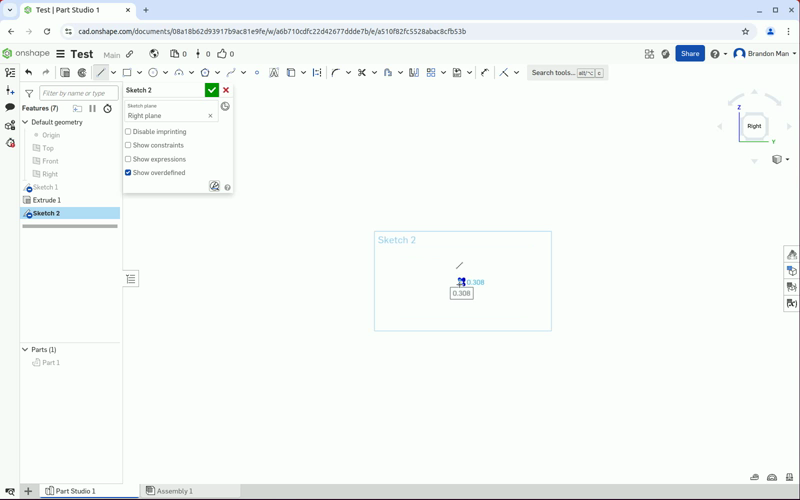
scroll(6)
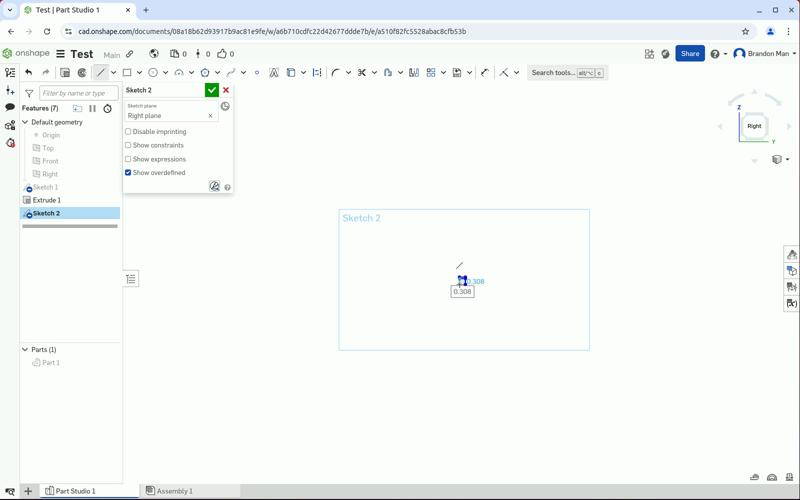
scroll(6)
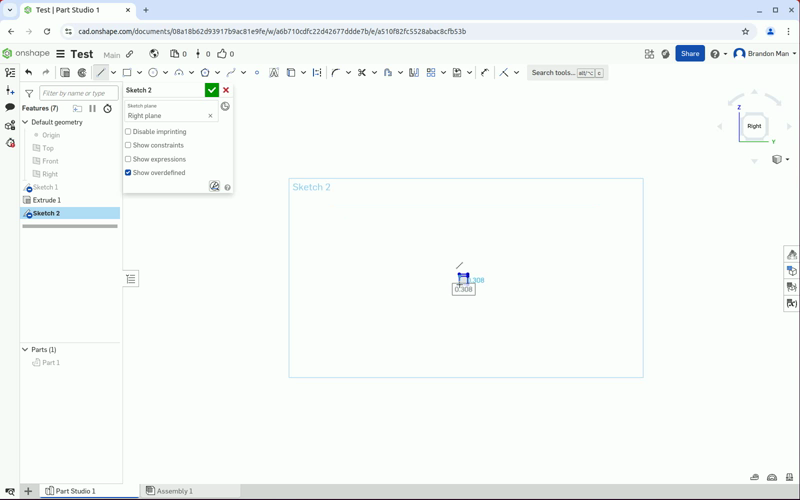
scroll(6)
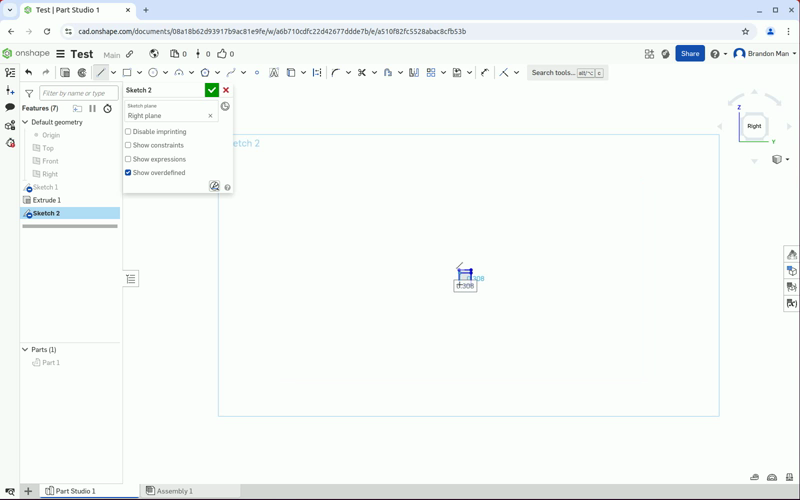
scroll(6)
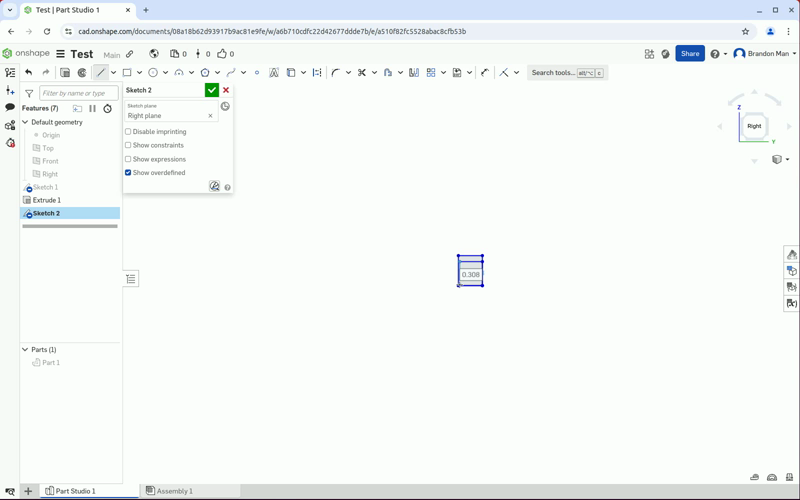
key_up(shift)
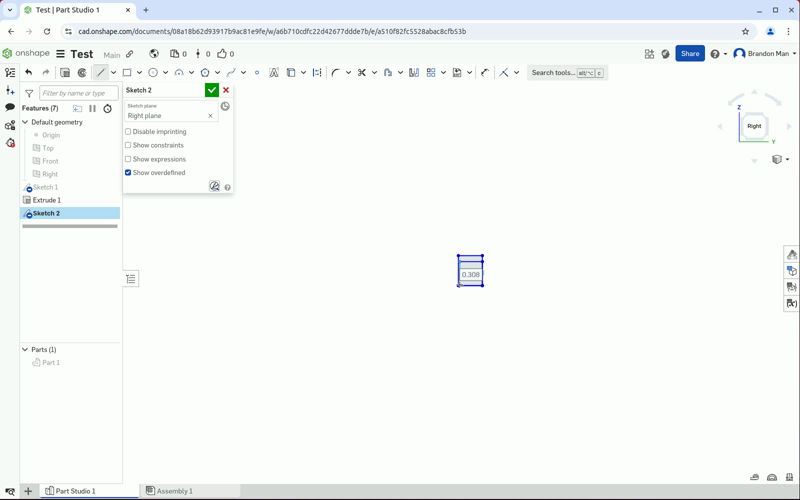
click(459, 284)
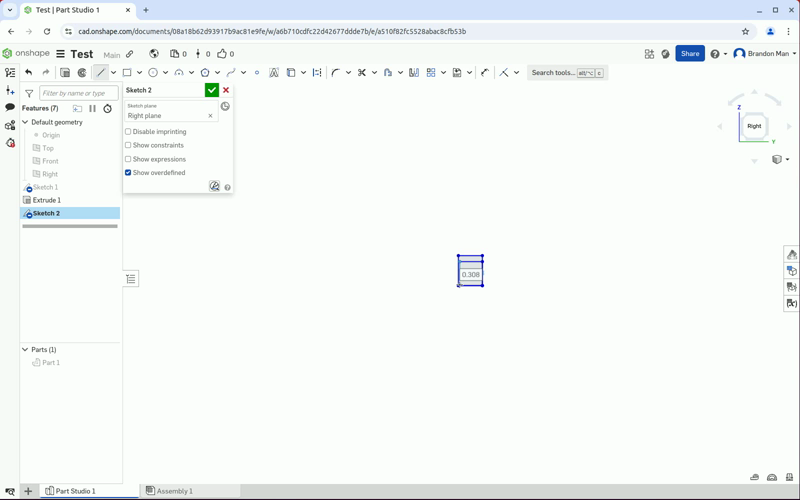
scroll(-6)
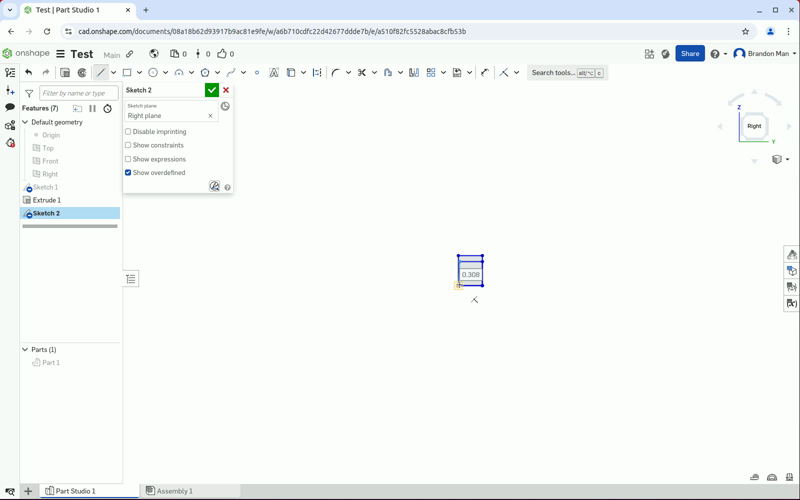
scroll(-6)
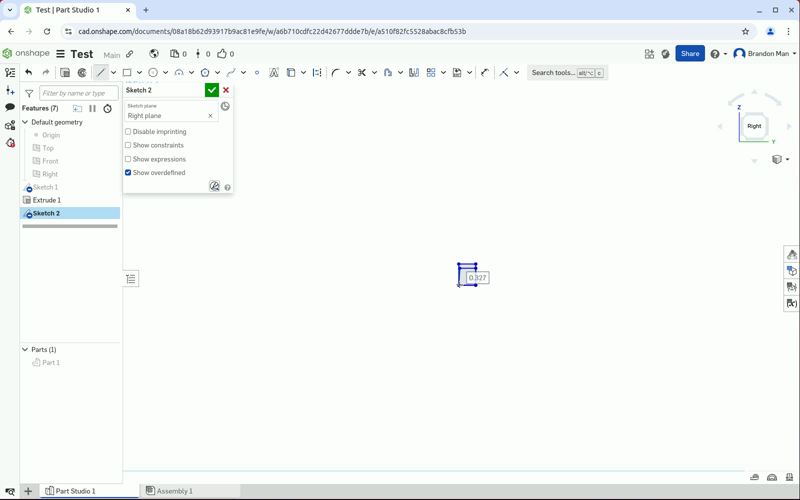
scroll(-6)
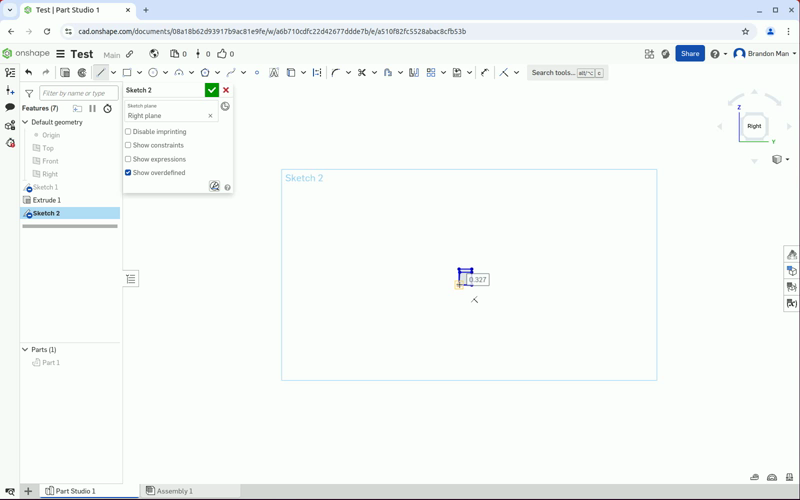
scroll(-6)
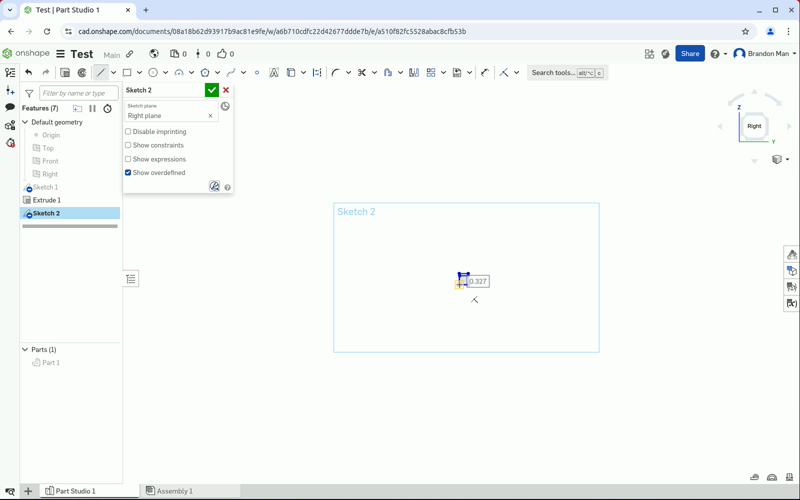
scroll(-6)
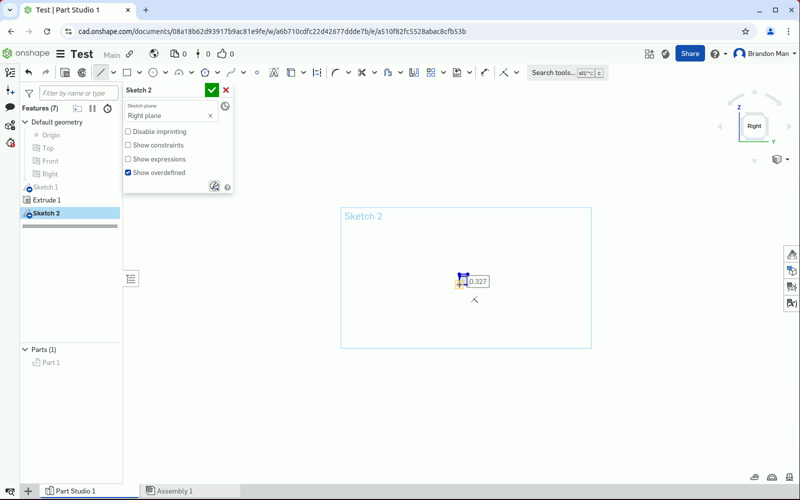
scroll(-6)
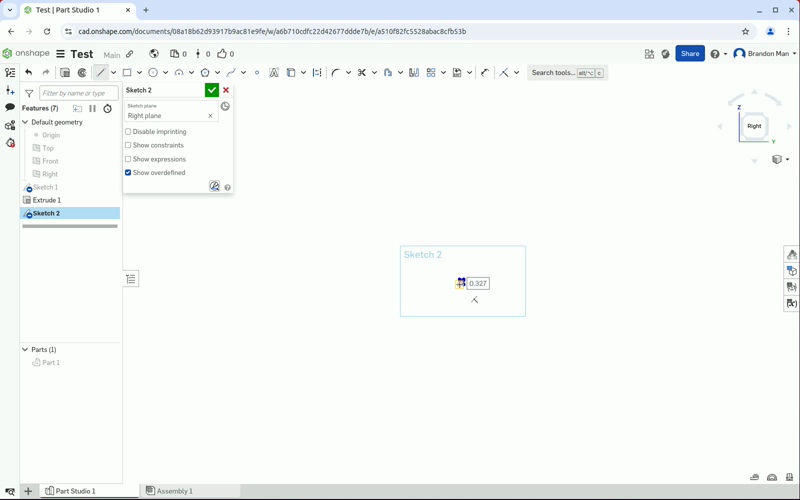
scroll(-6)
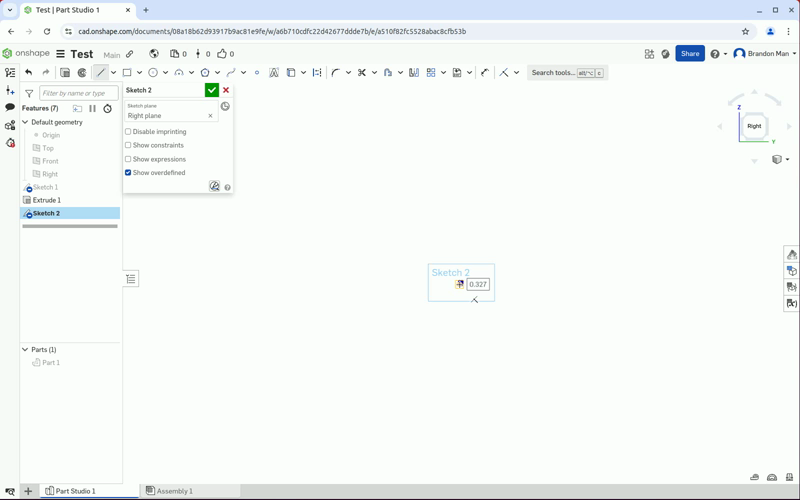
key(esc)
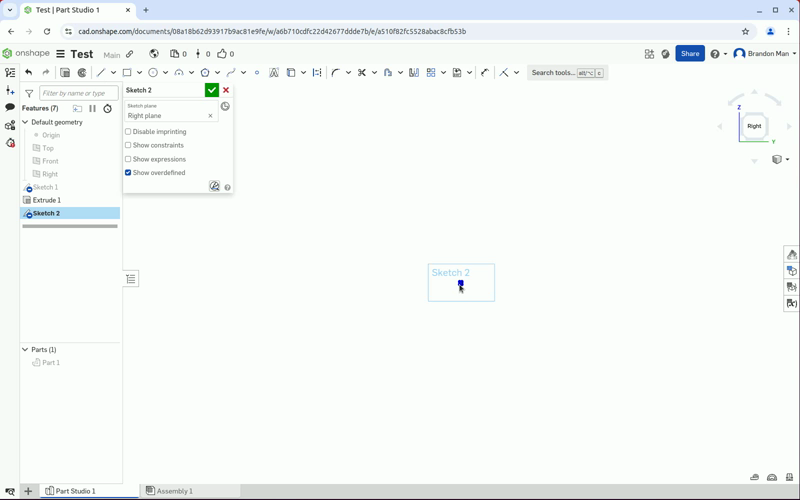
mouse_move(461, 281)
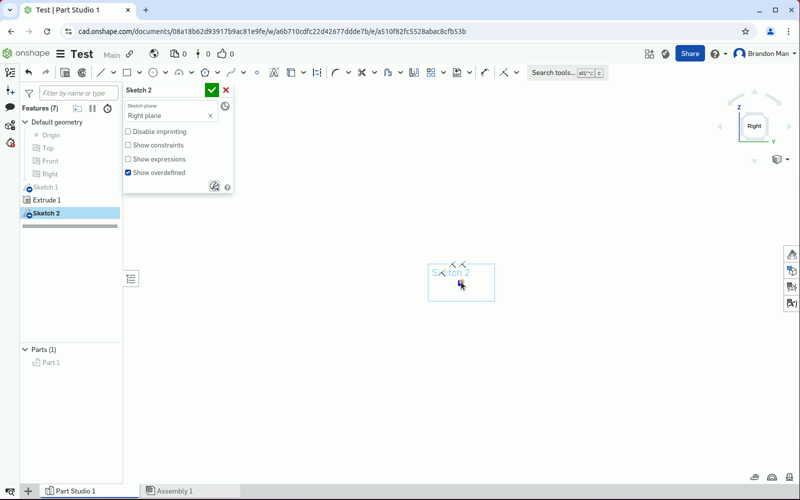
scroll(6)
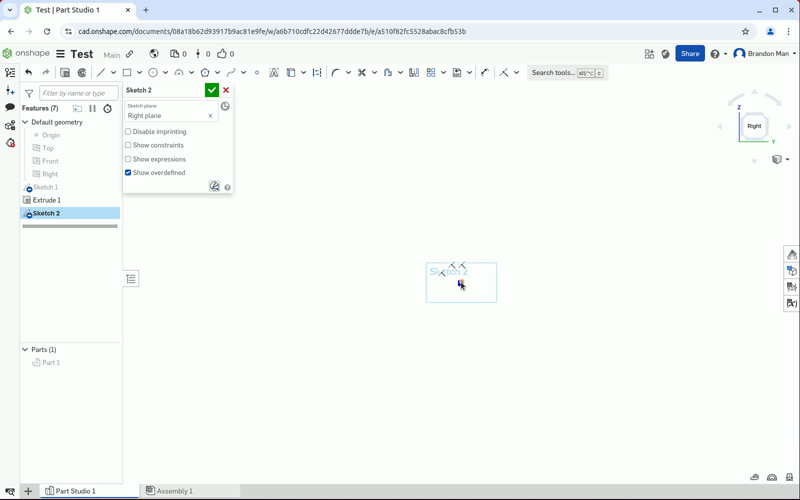
scroll(6)
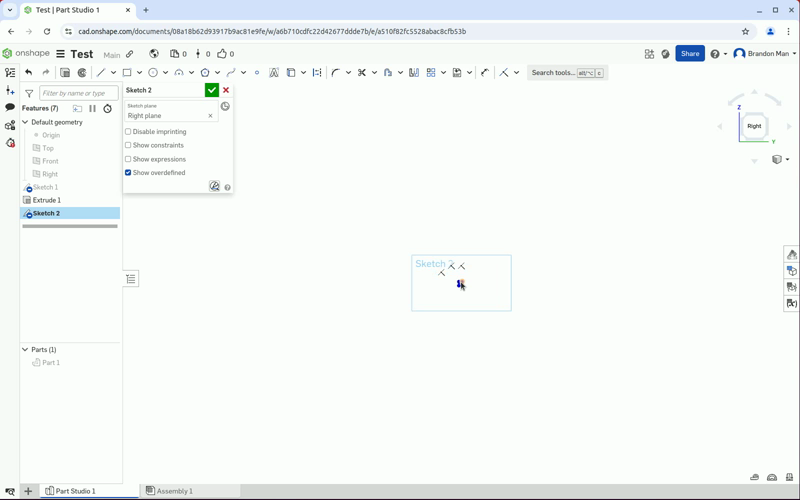
scroll(6)
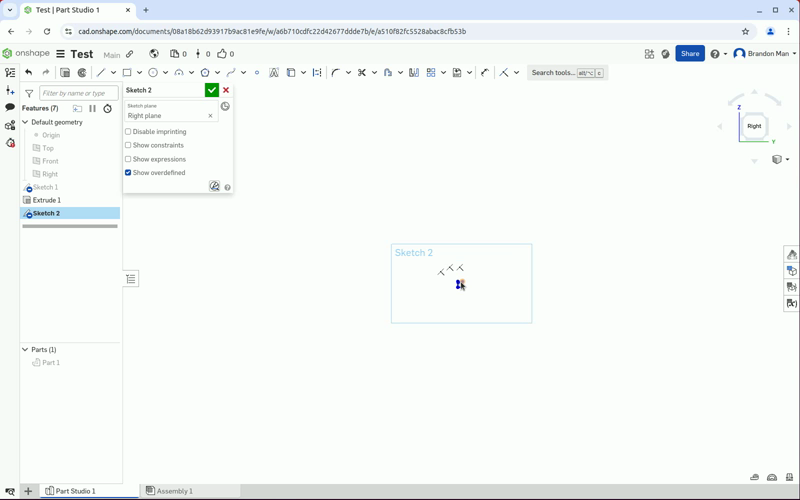
scroll(6)
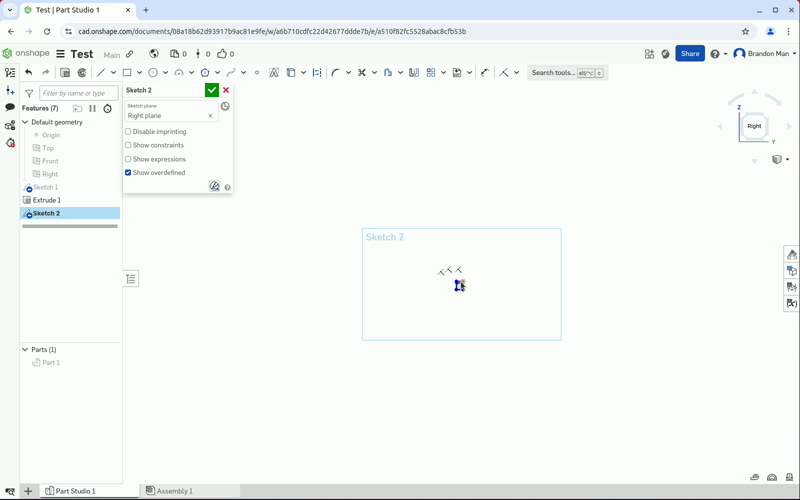
scroll(6)
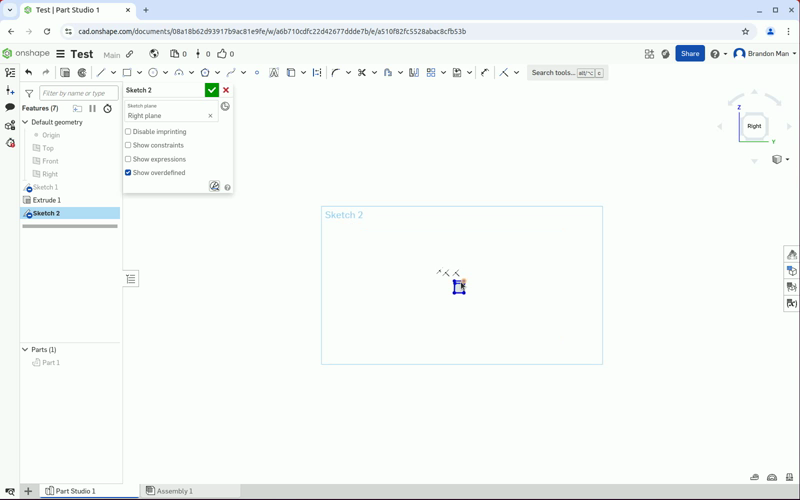
scroll(6)
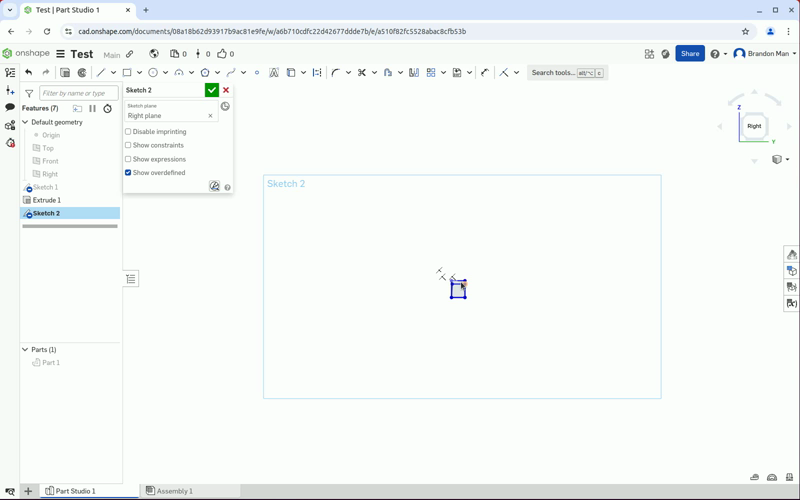
scroll(6)
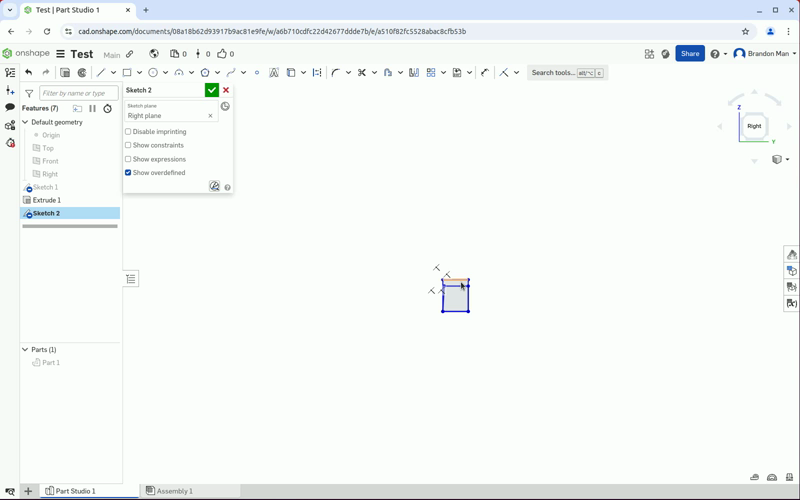
click(461, 281)
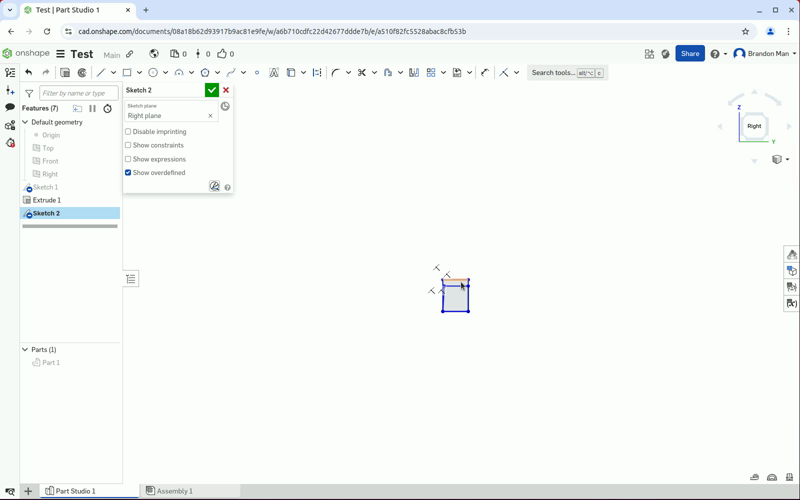
scroll(-6)
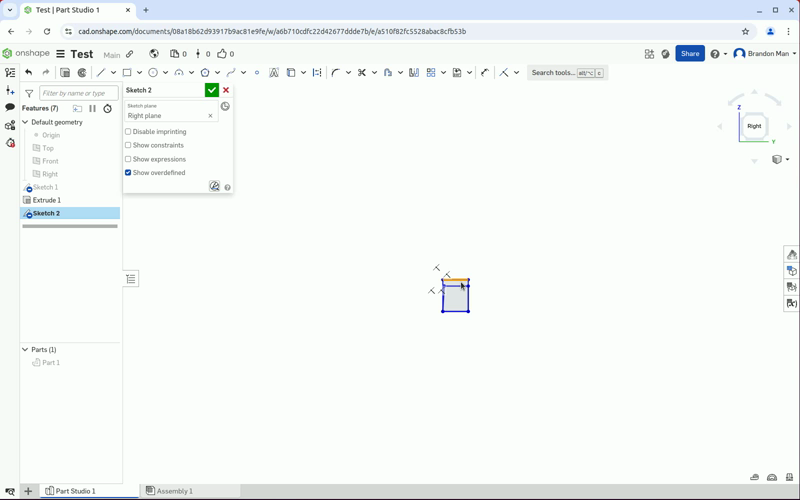
scroll(-6)
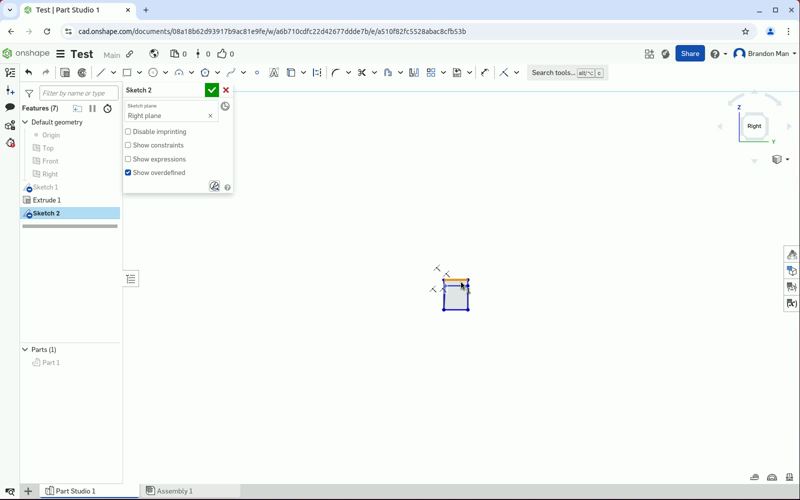
scroll(-6)
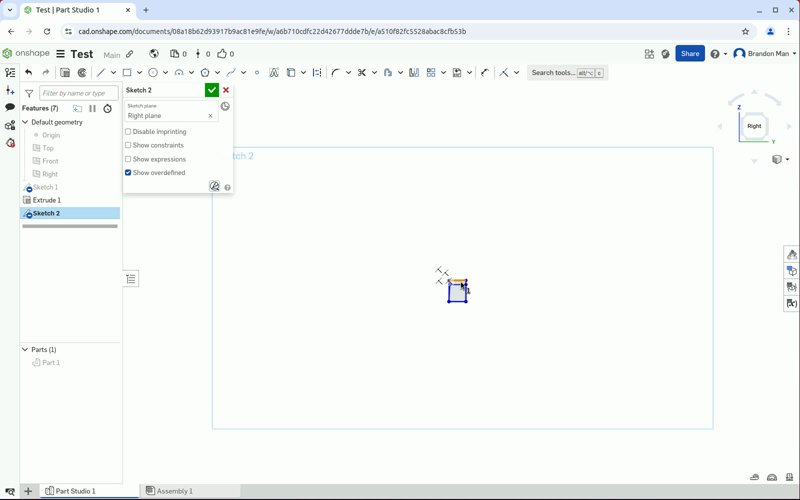
scroll(-6)
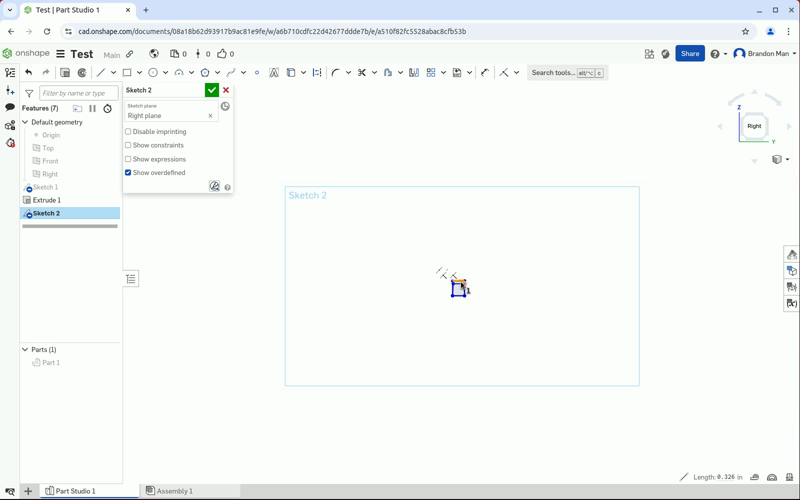
scroll(-6)
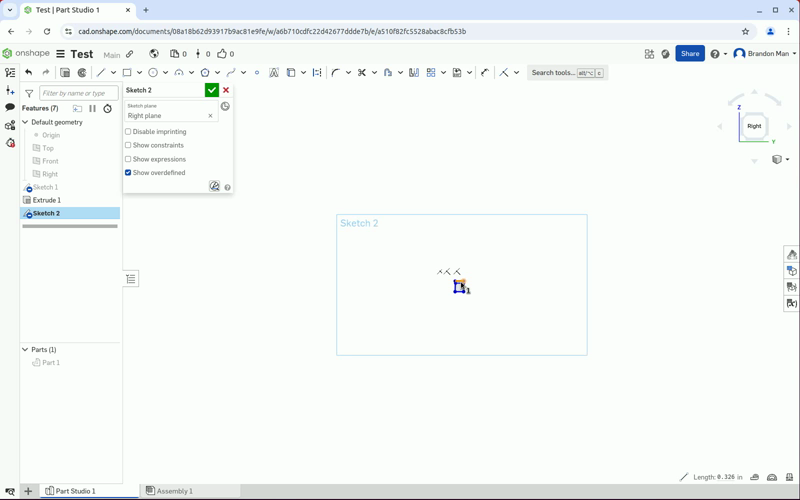
scroll(-6)
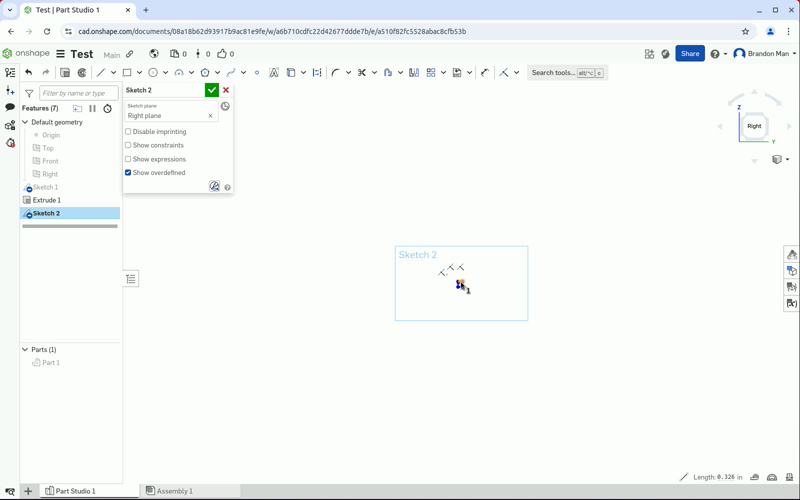
scroll(-6)
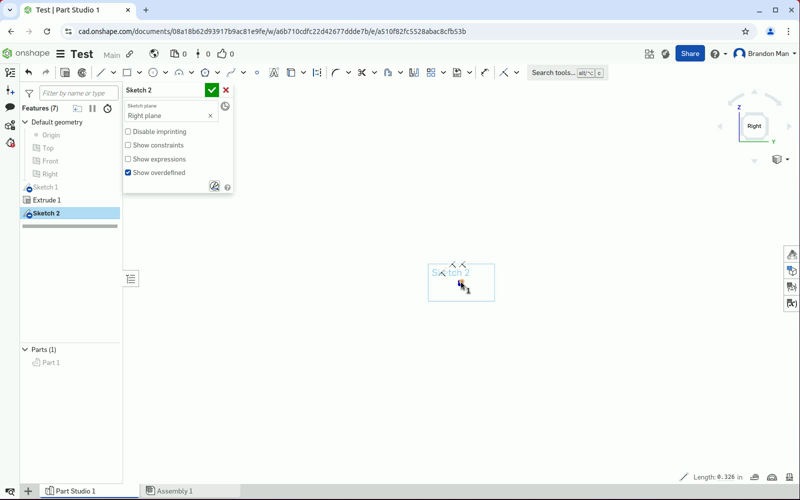
mouse_move(73, 352)
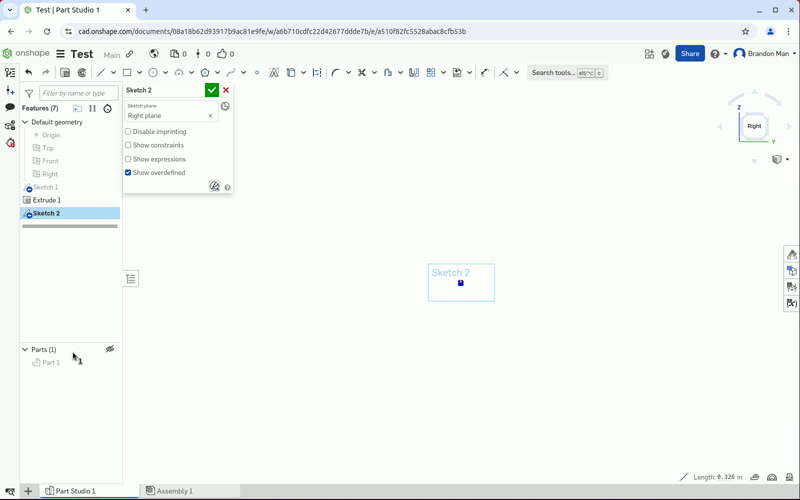
key(shift+y)
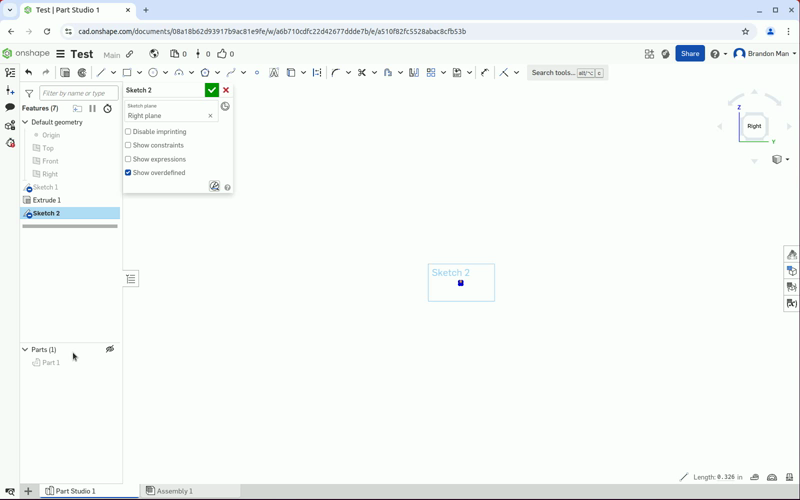
key(shift+e)
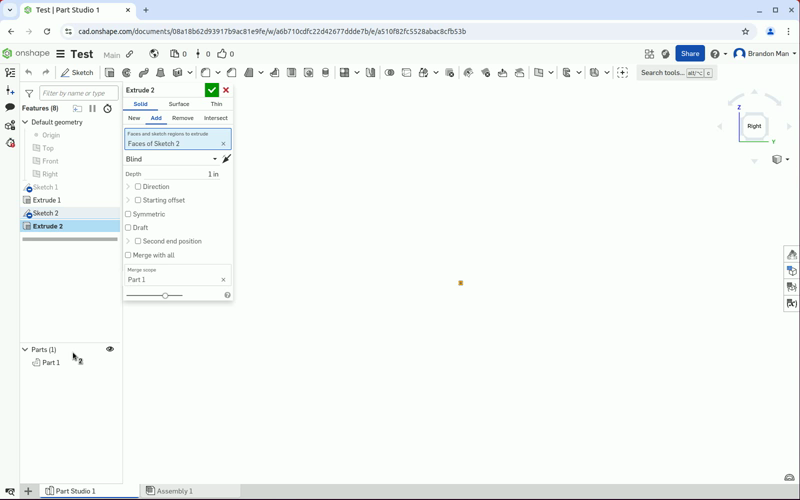
mouse_move(143, 106)
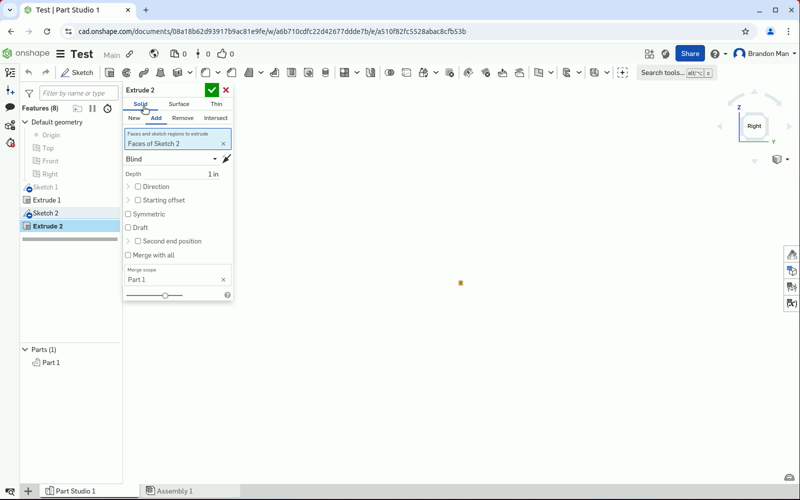
click(143, 106)
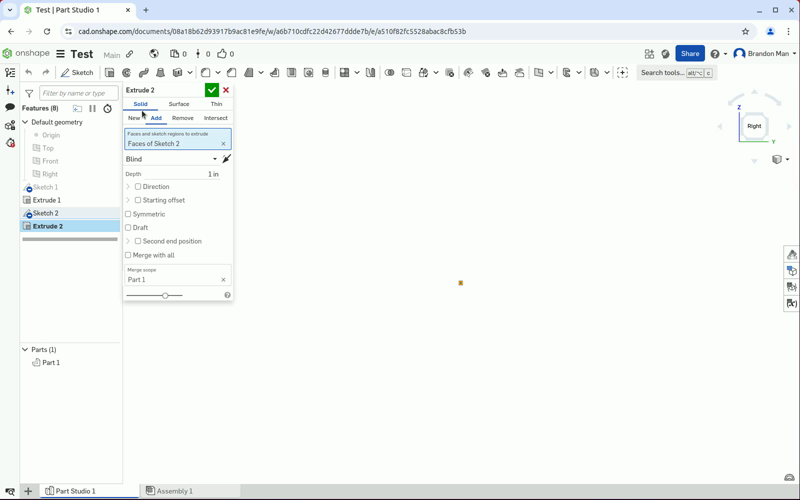
mouse_move(137, 120)
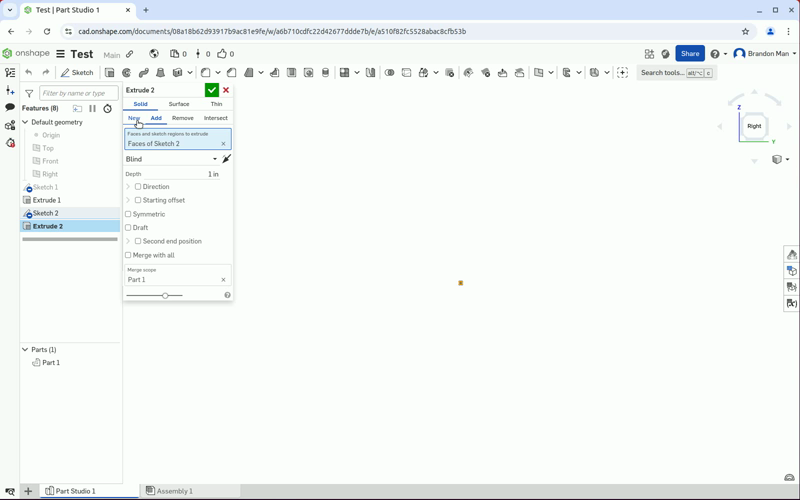
click(137, 120)
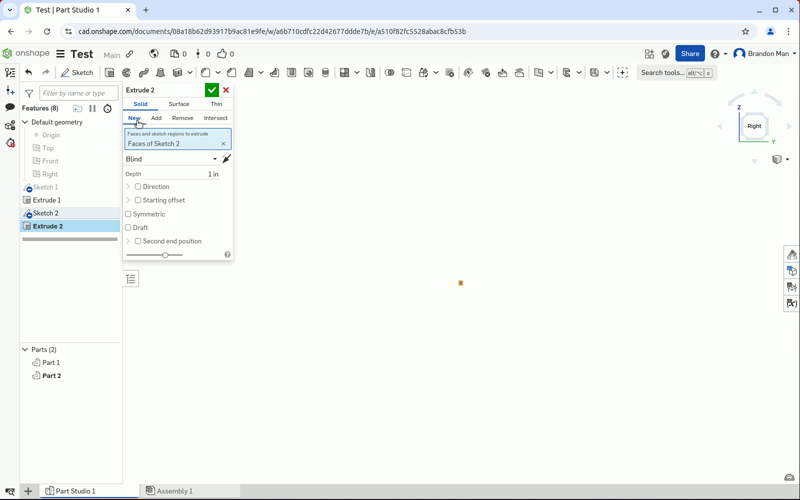
key(tab, 4)
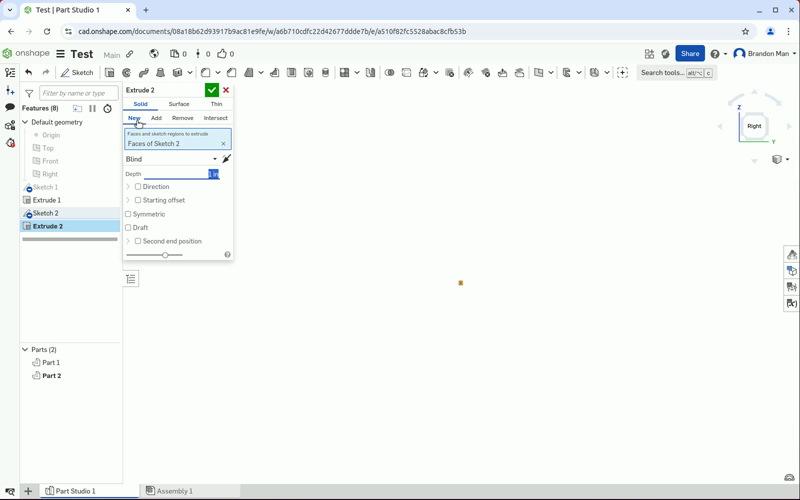
text(-23.108)
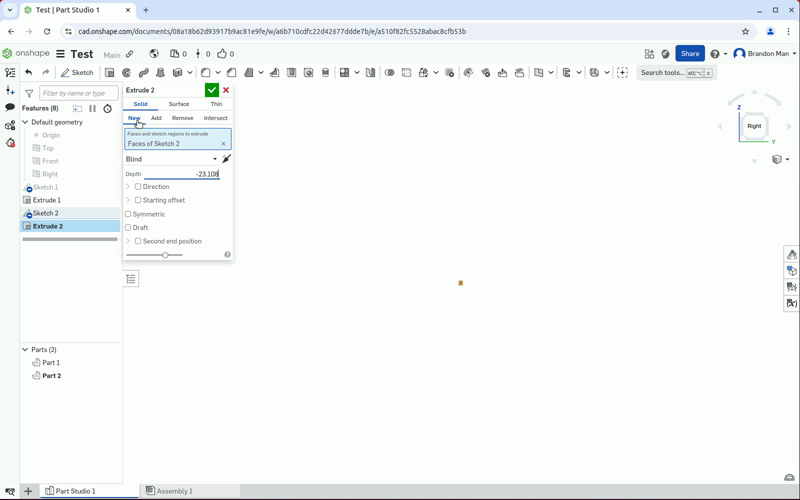
key(enter)
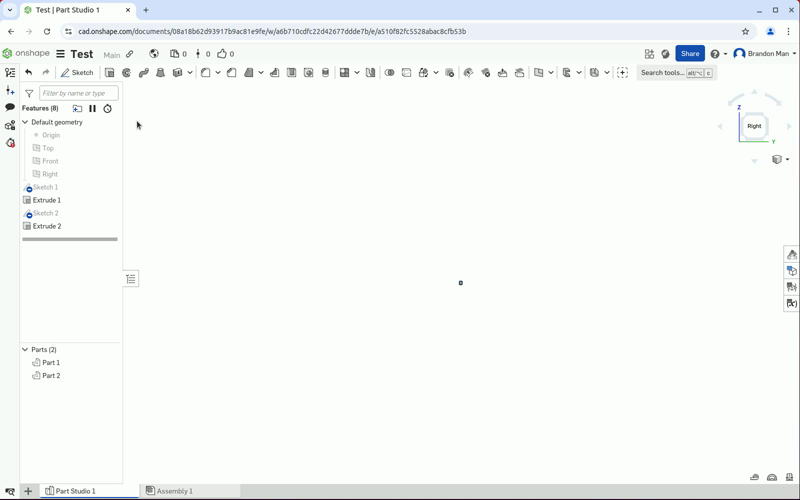
key(shift+h)
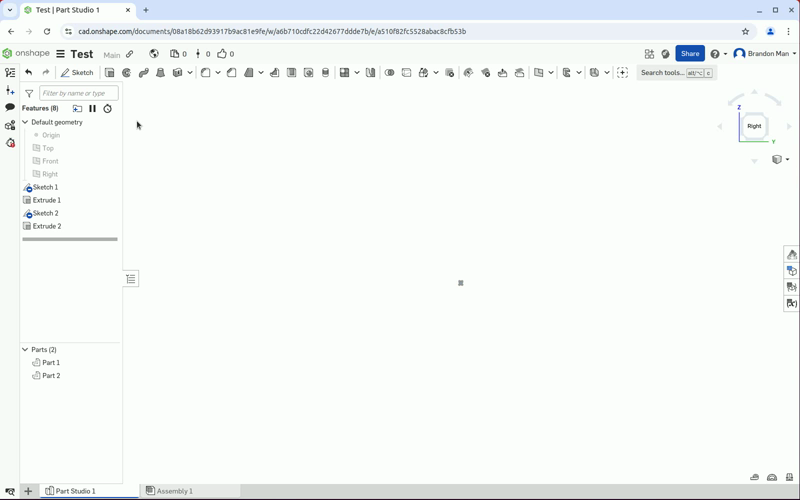
key(shift+h)
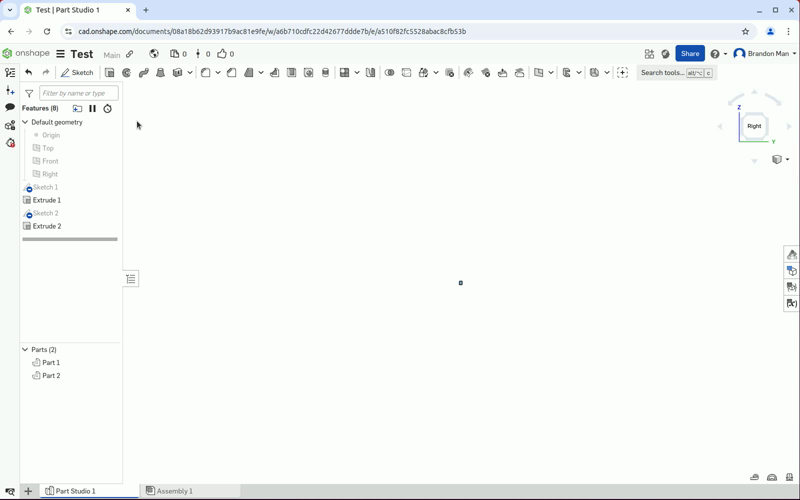
mouse_move(73, 189)
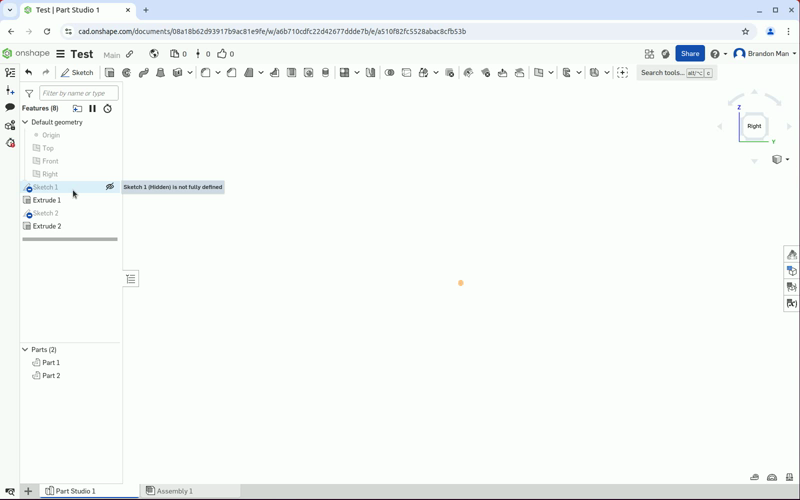
click(73, 189)
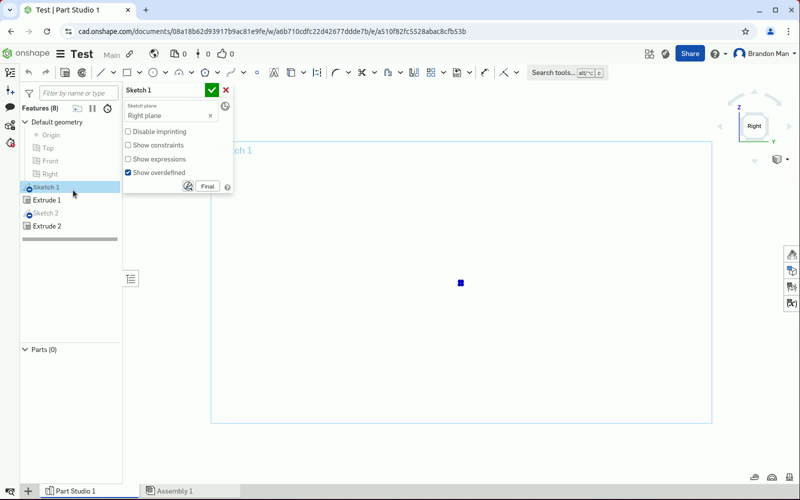
mouse_move(229, 92)
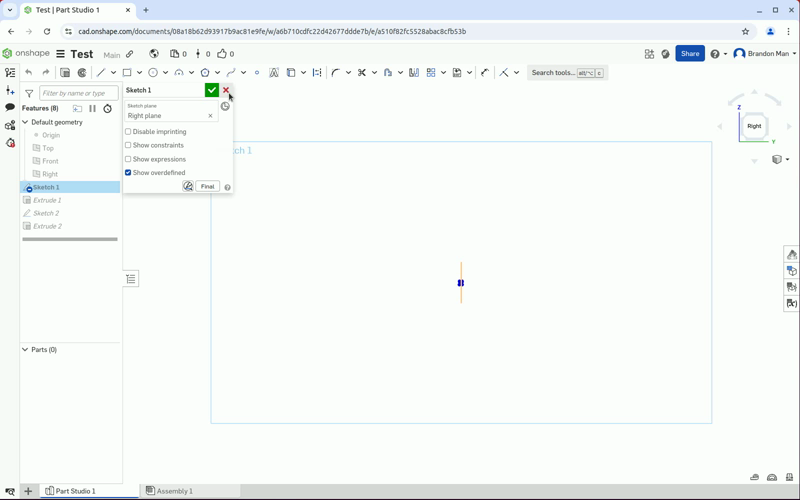
click(229, 92)
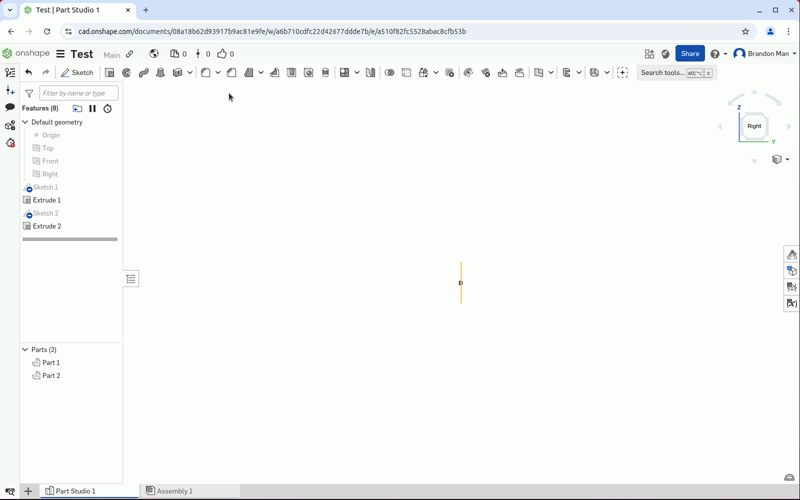
mouse_move(73, 352)
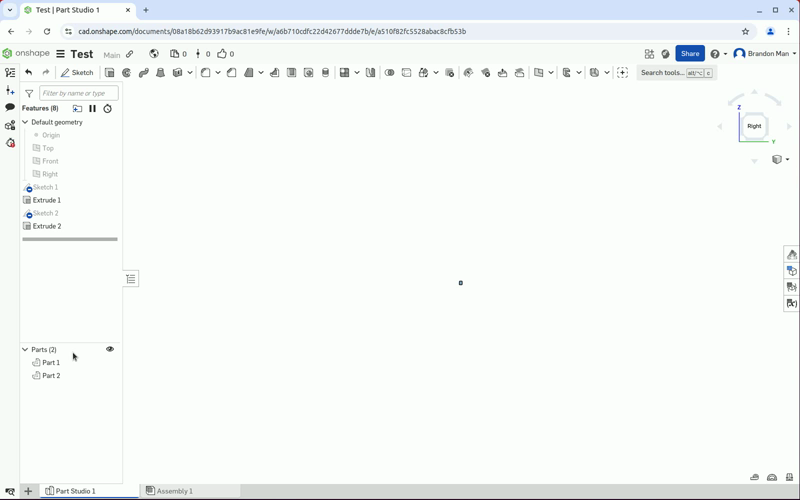
key(y)
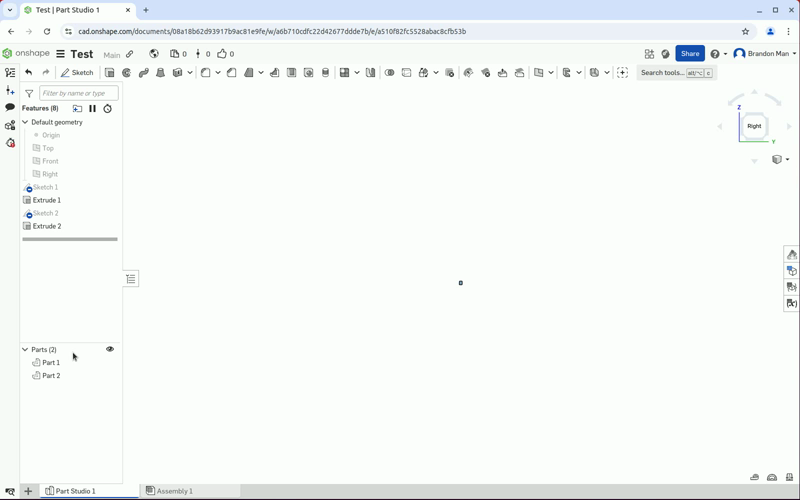
key(shift+p)
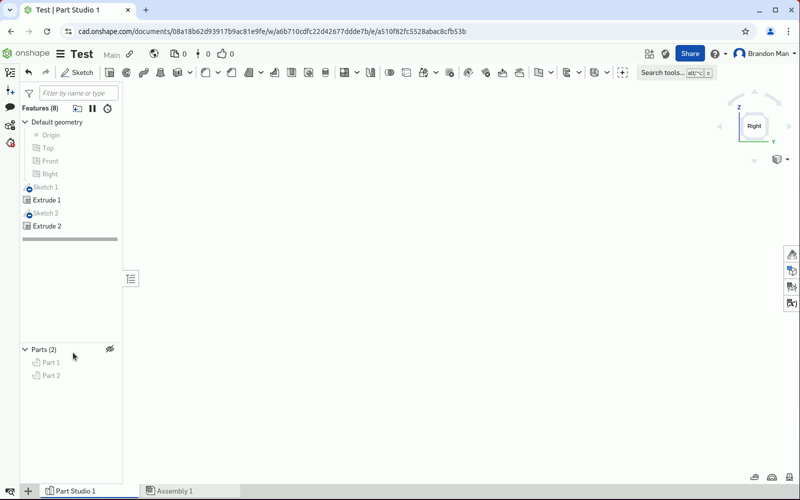
key(space)
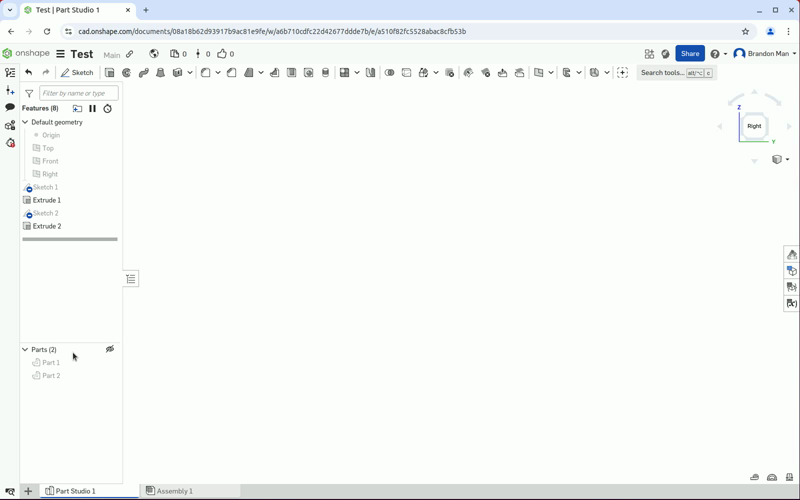
key_down(shift)
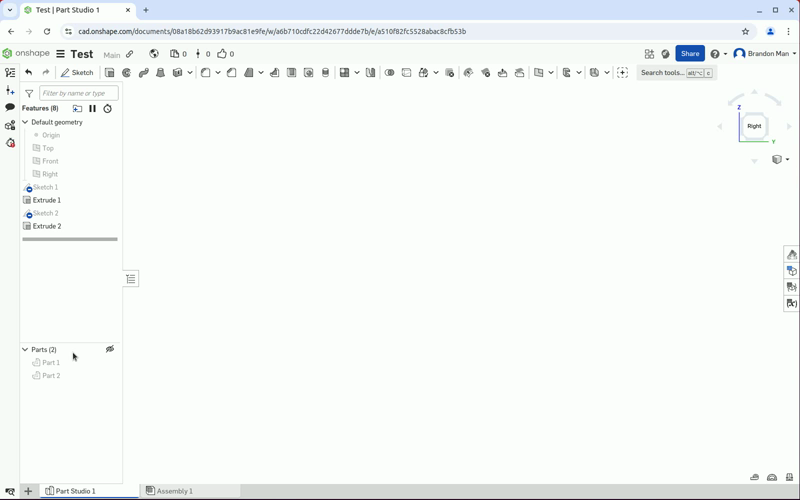
key(right)
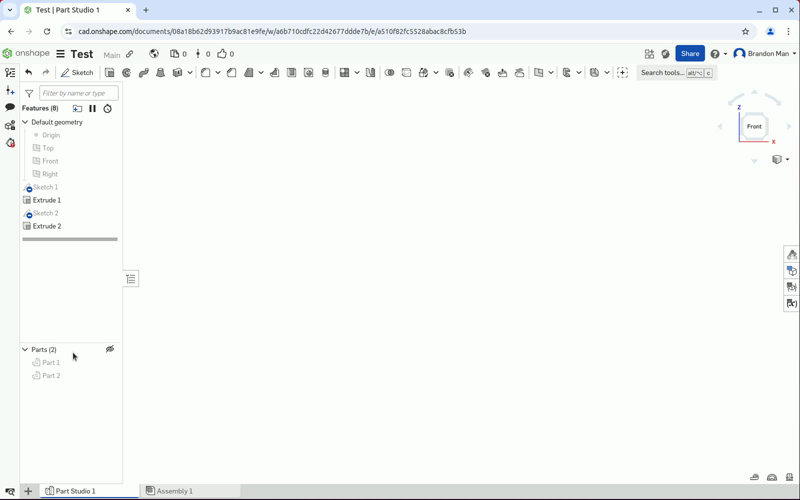
key_up(shift)
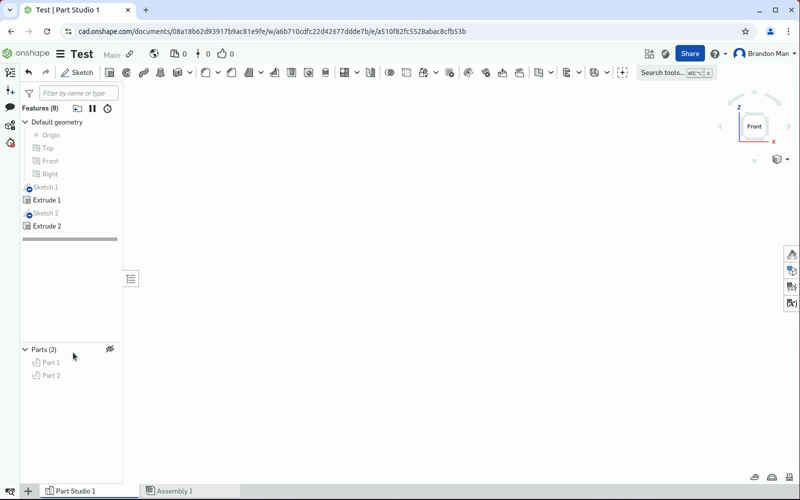
key(space)
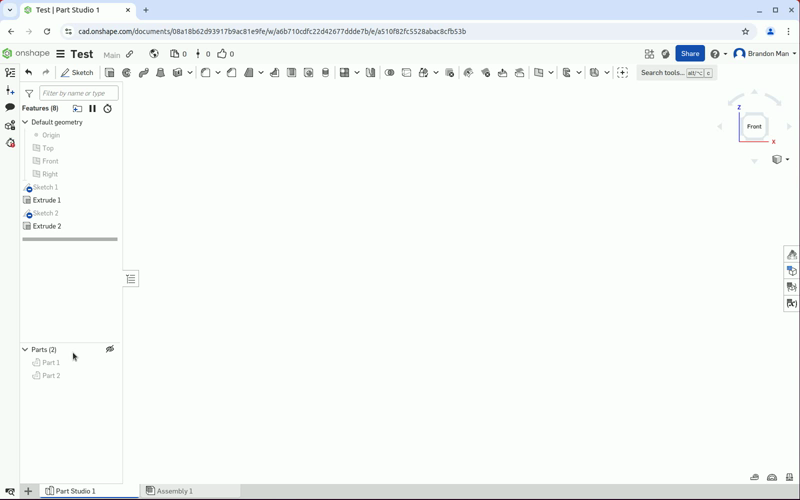
key_down(shift)
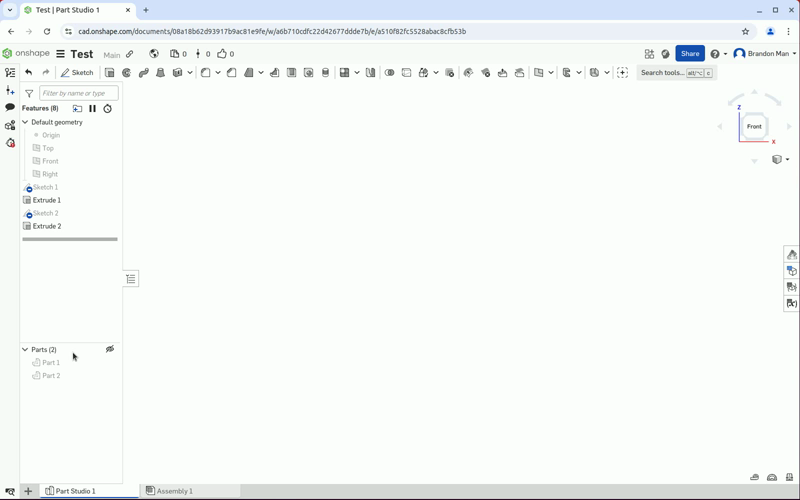
key(down)
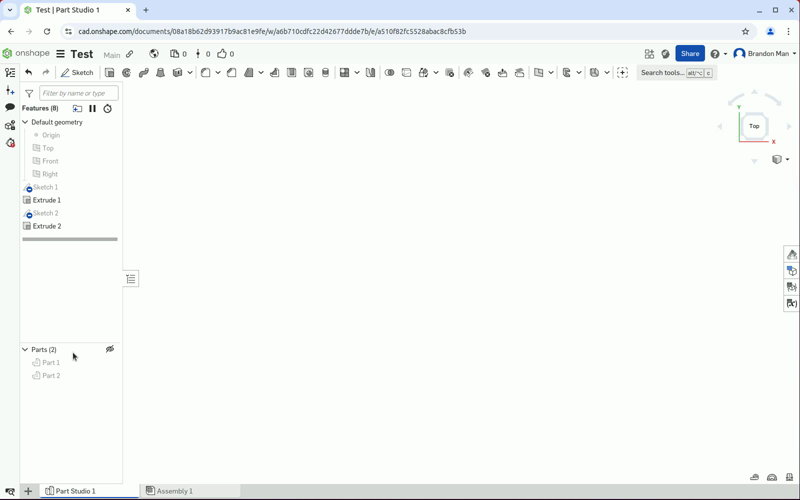
key_up(shift)
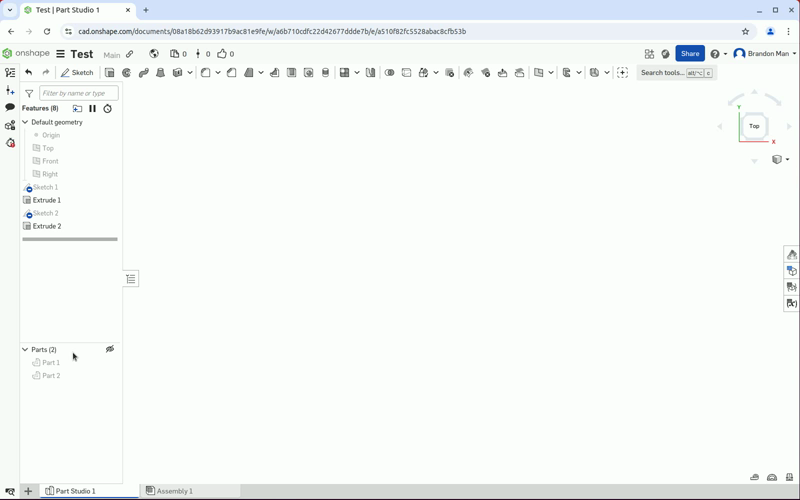
mouse_move(73, 352)
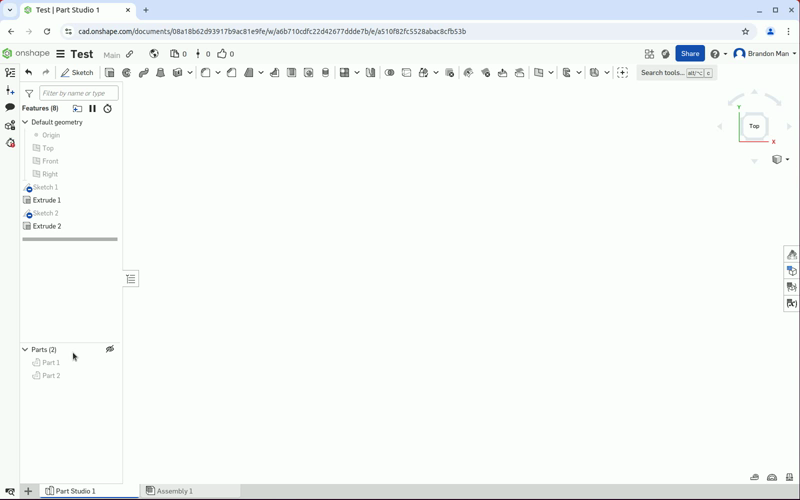
key(shift+y)
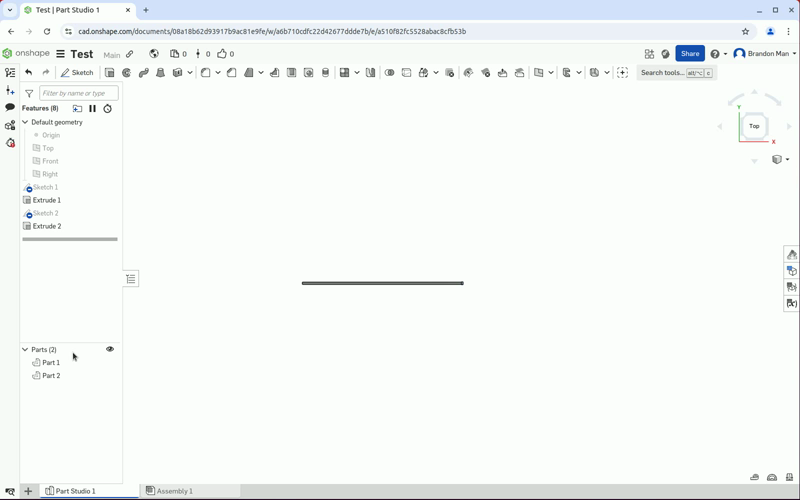
mouse_move(541, 75)
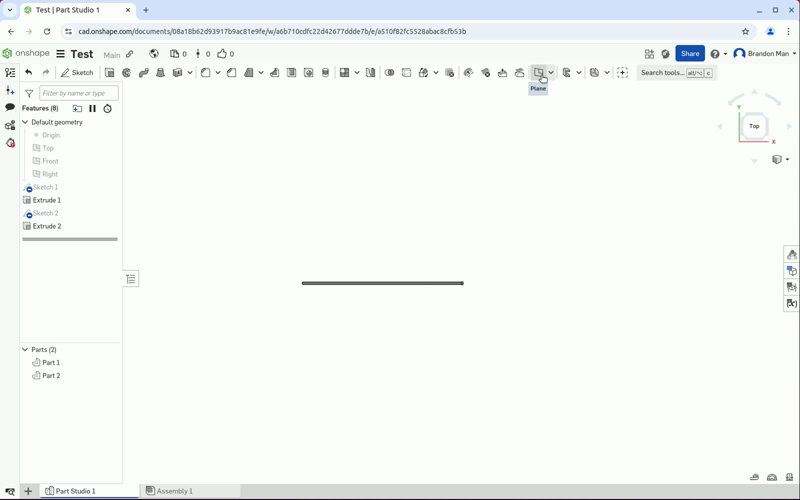
click(541, 75)
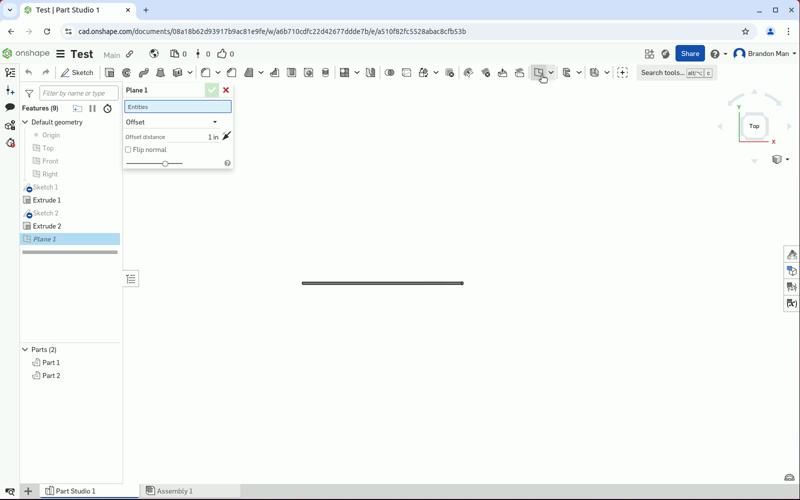
mouse_move(73, 150)
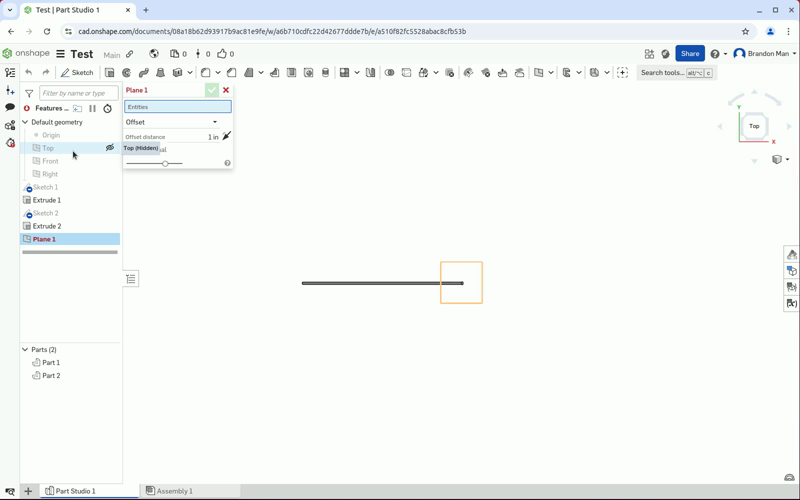
click(73, 150)
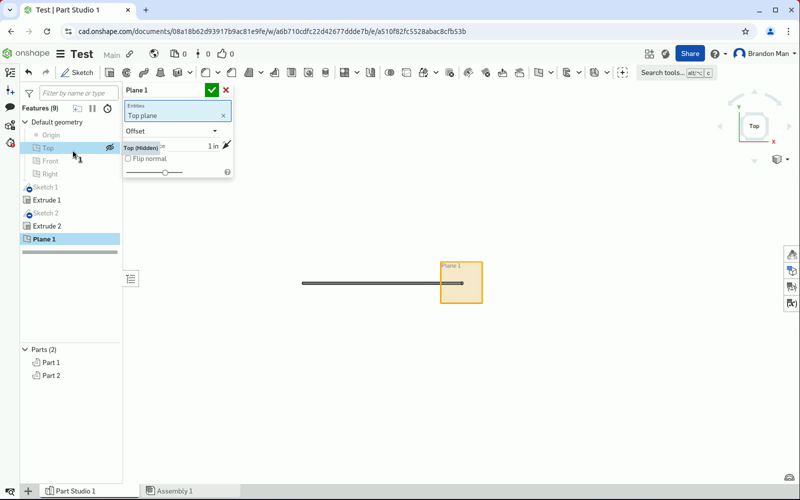
key(tab, 2)
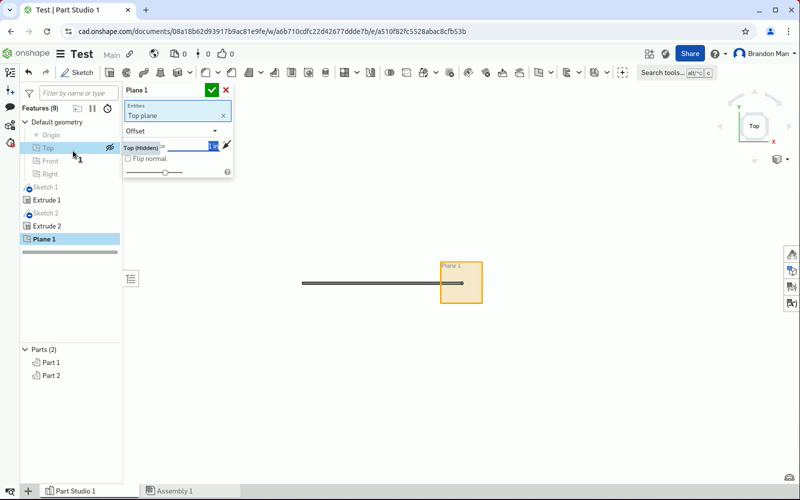
text(0.246)
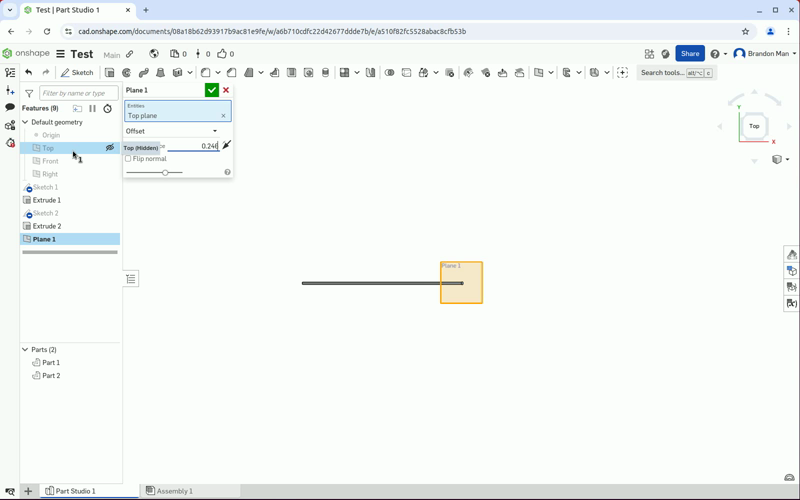
key(enter, 2)
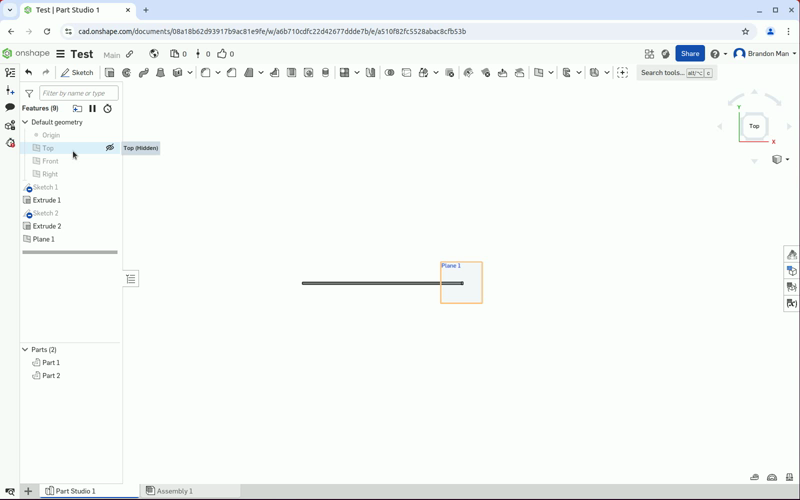
key(shift+s)
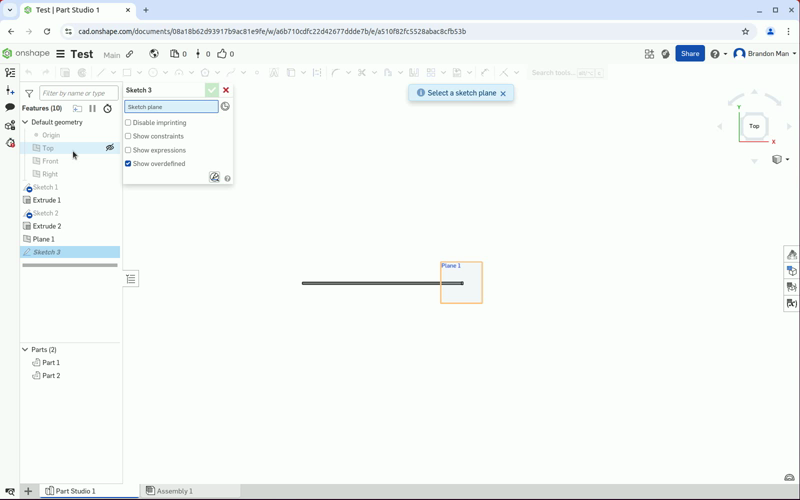
mouse_move(73, 241)
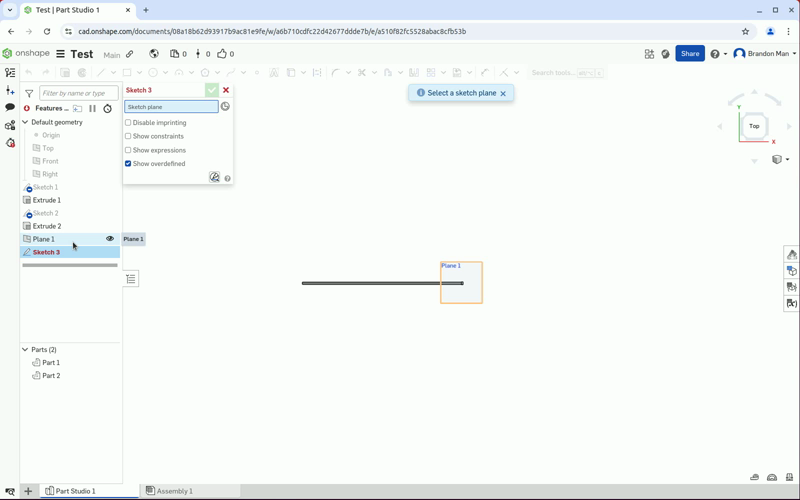
click(73, 241)
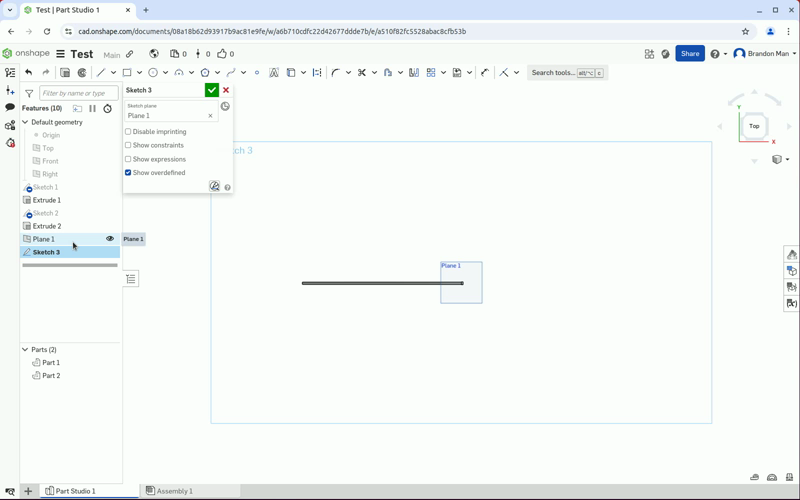
mouse_move(73, 352)
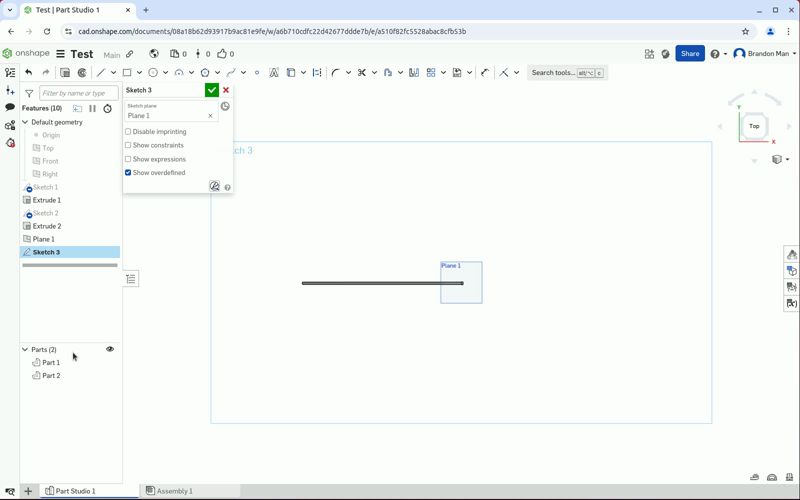
key(y)
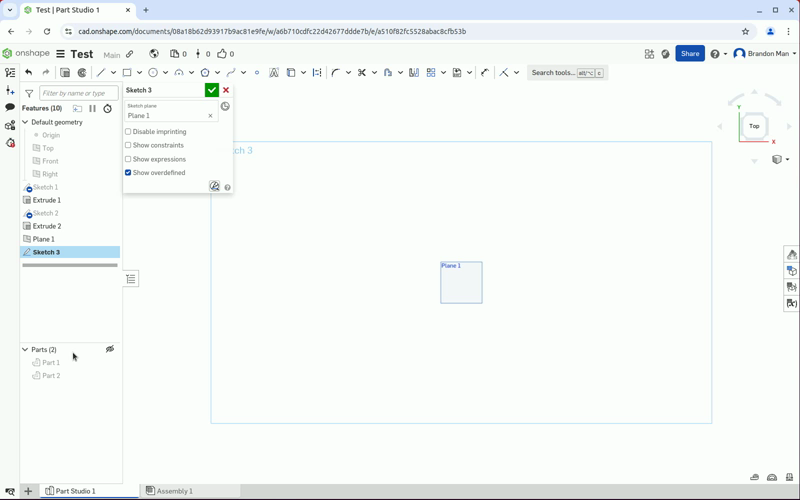
key(c)
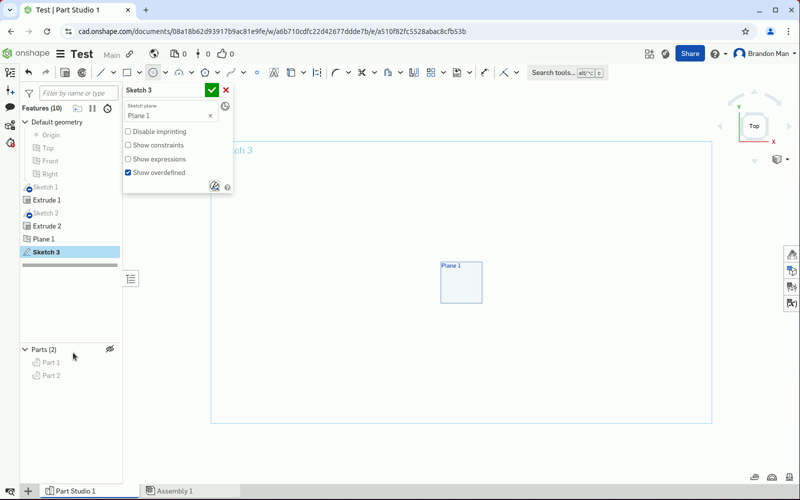
key_down(shift)
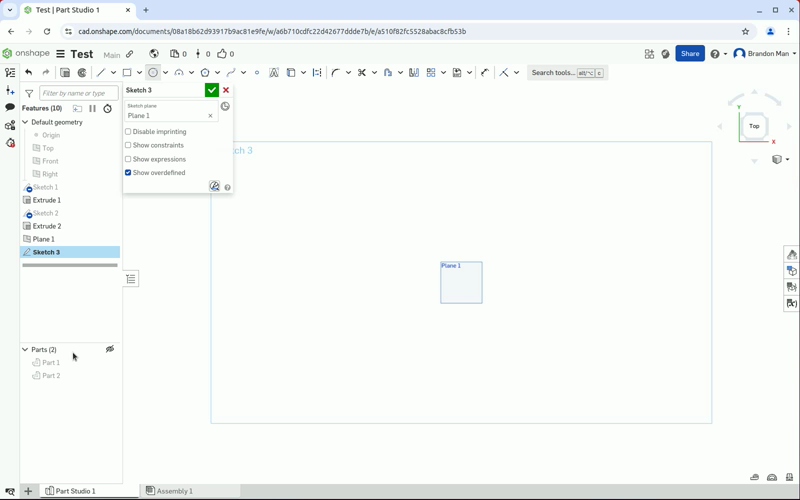
mouse_move(461, 282)
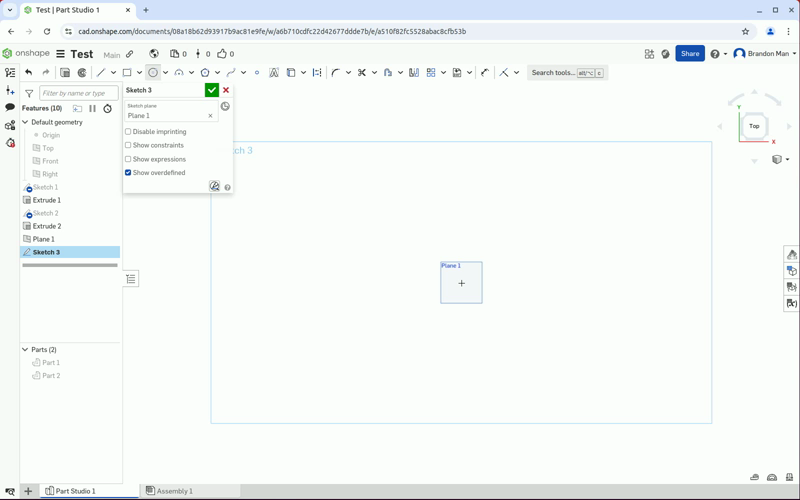
click(461, 282)
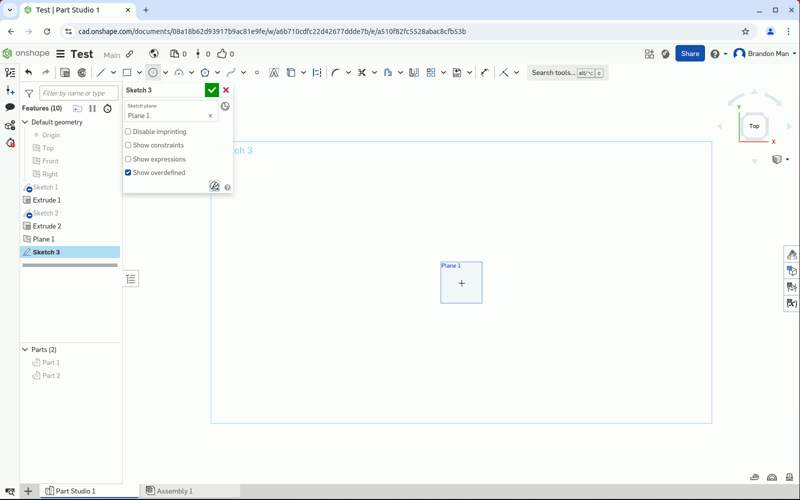
key_up(shift)
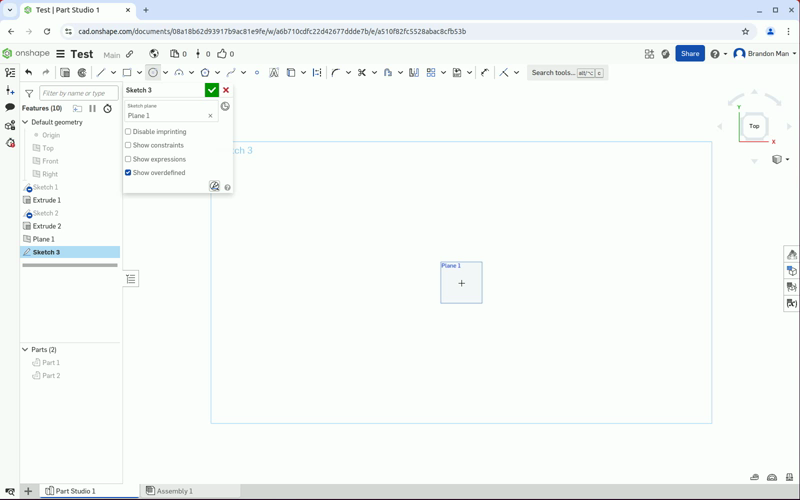
mouse_move(463, 282)
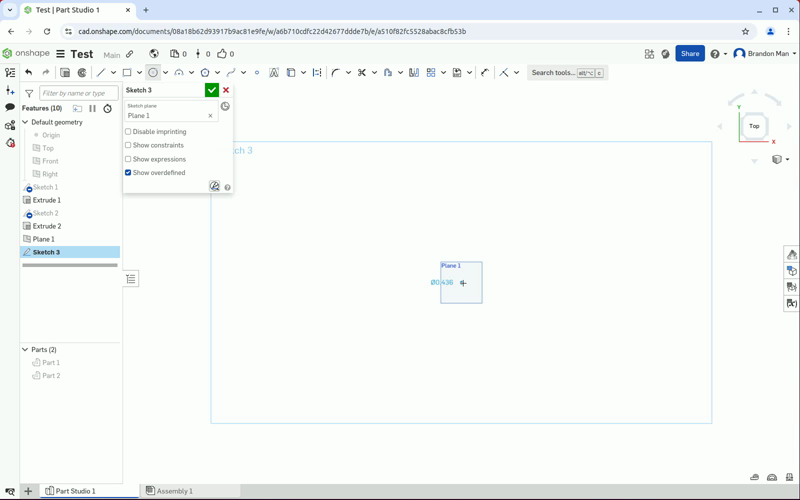
scroll(6)
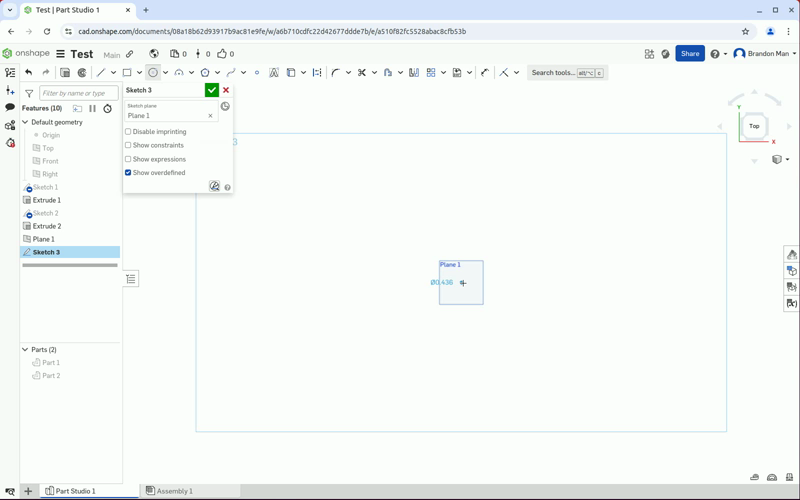
scroll(6)
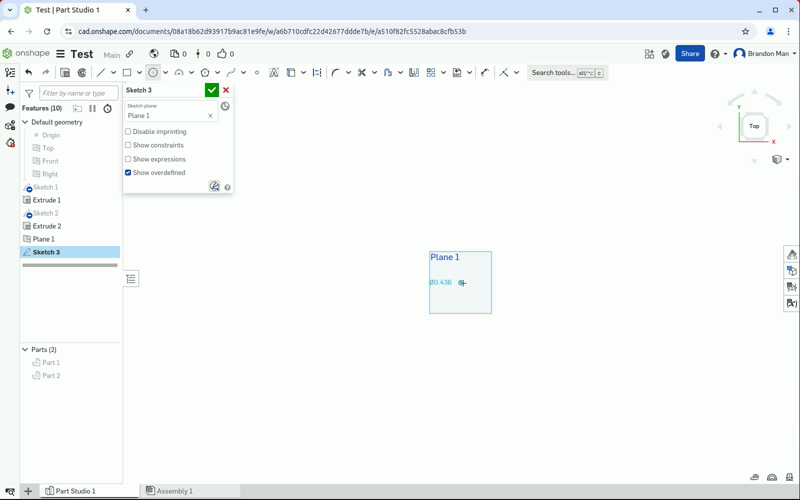
scroll(6)
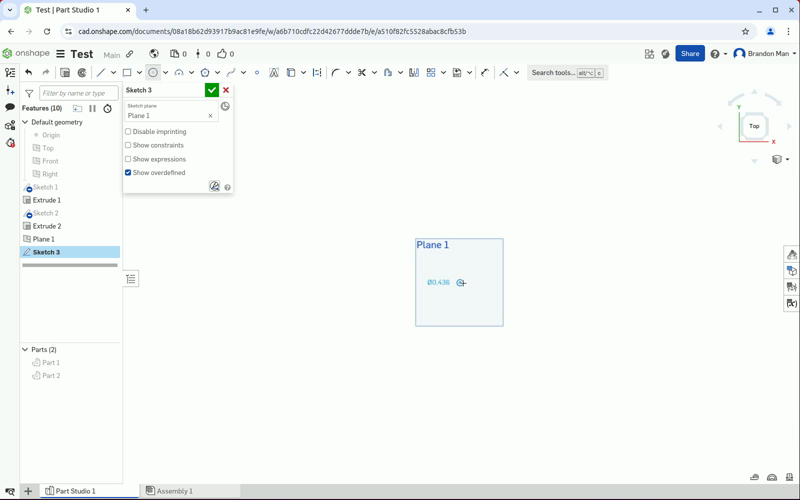
scroll(6)
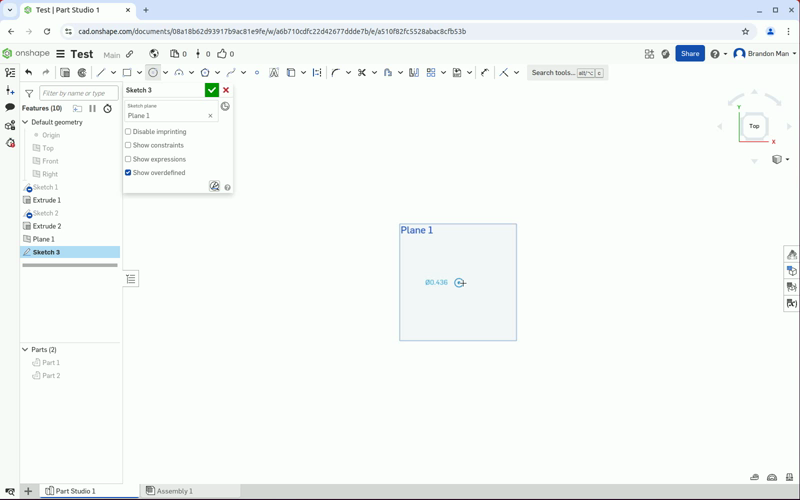
scroll(6)
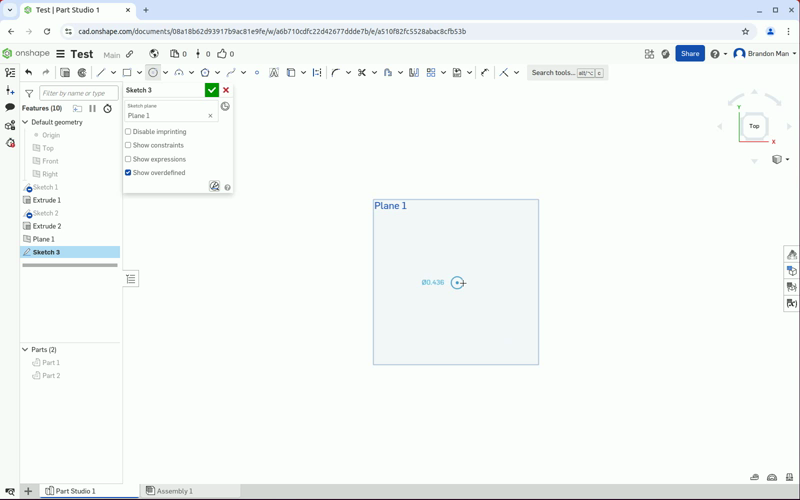
scroll(6)
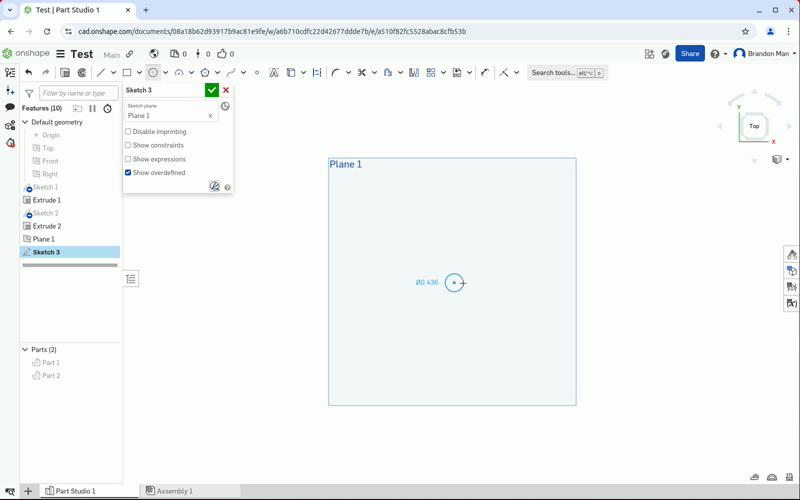
scroll(6)
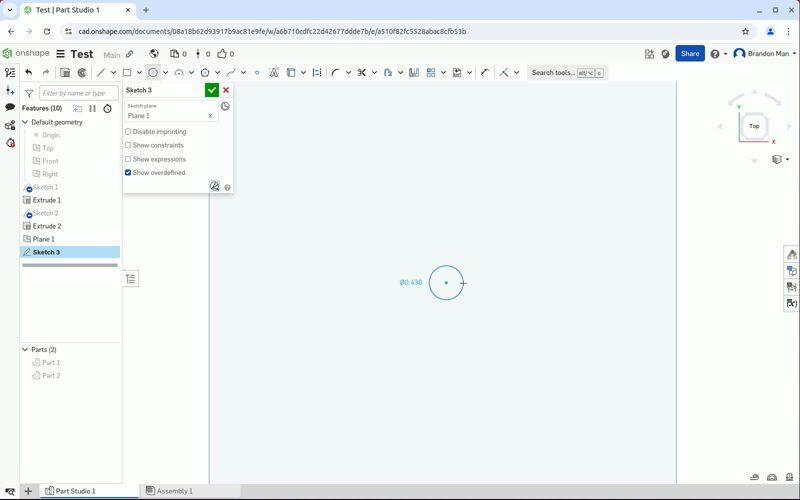
click(463, 282)
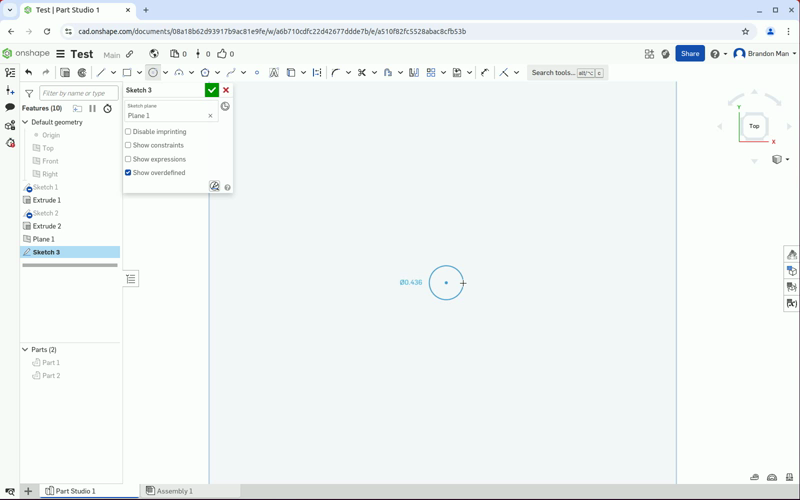
scroll(-6)
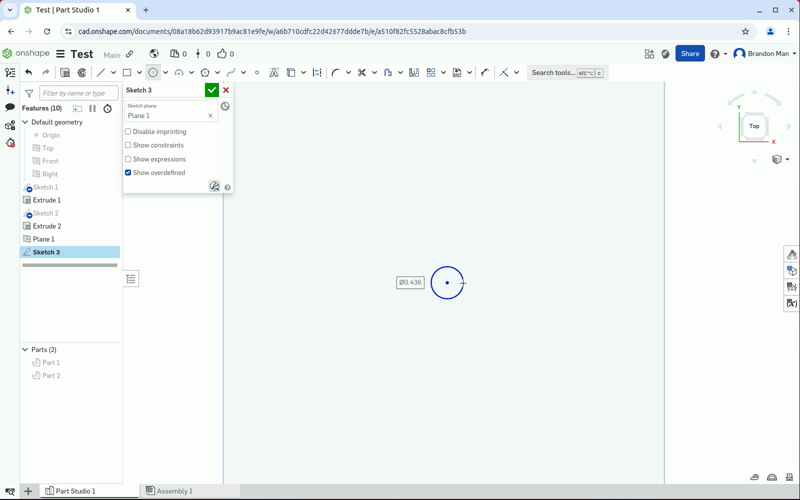
scroll(-6)
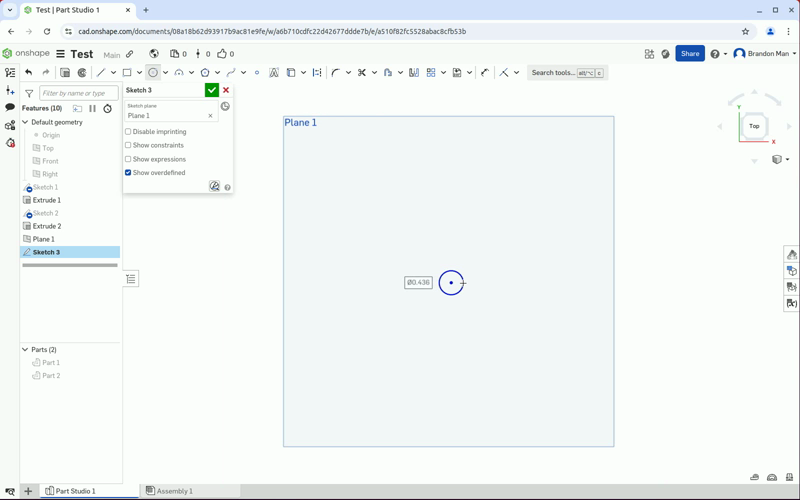
scroll(-6)
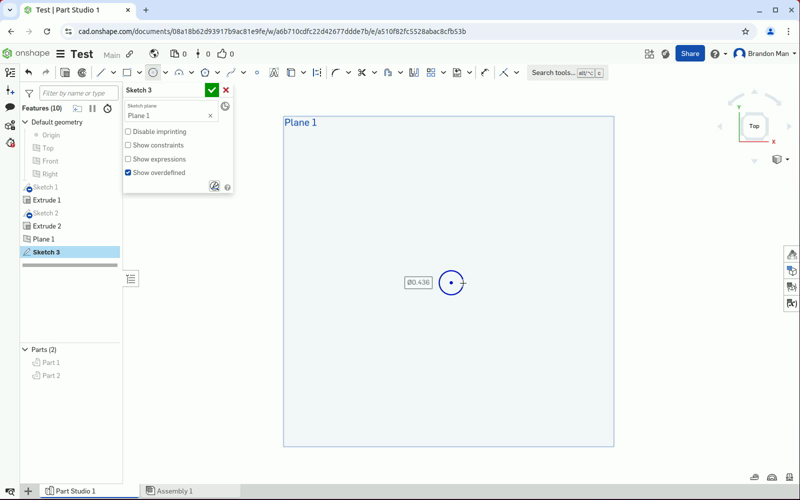
scroll(-6)
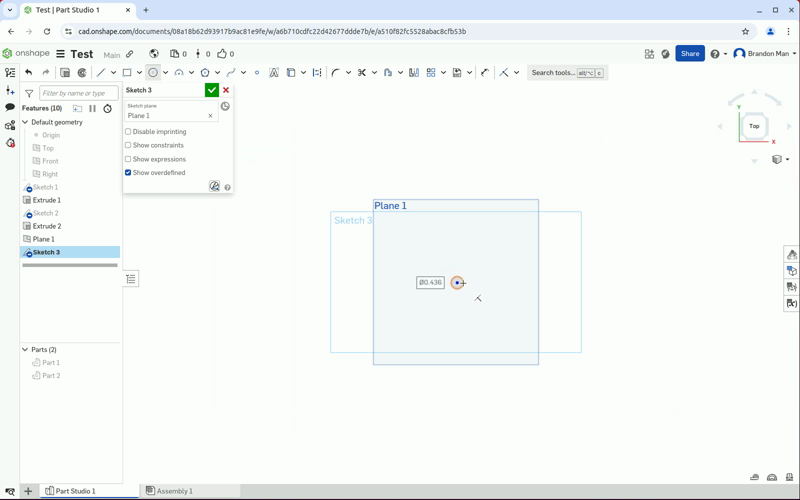
scroll(-6)
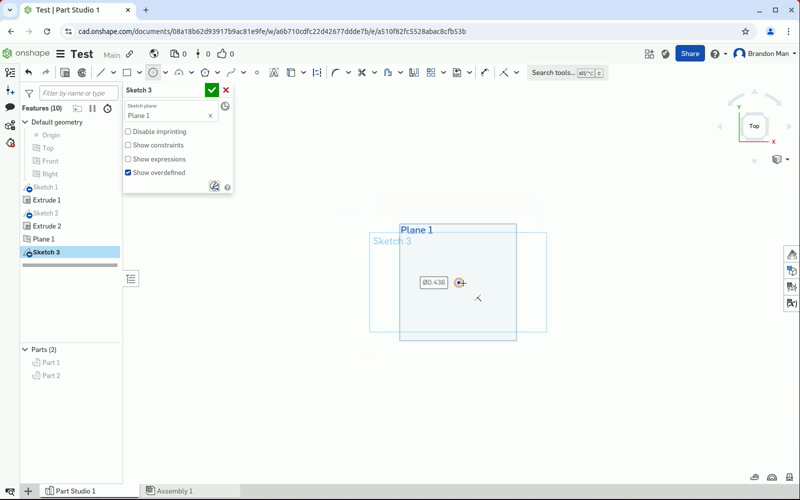
scroll(-6)
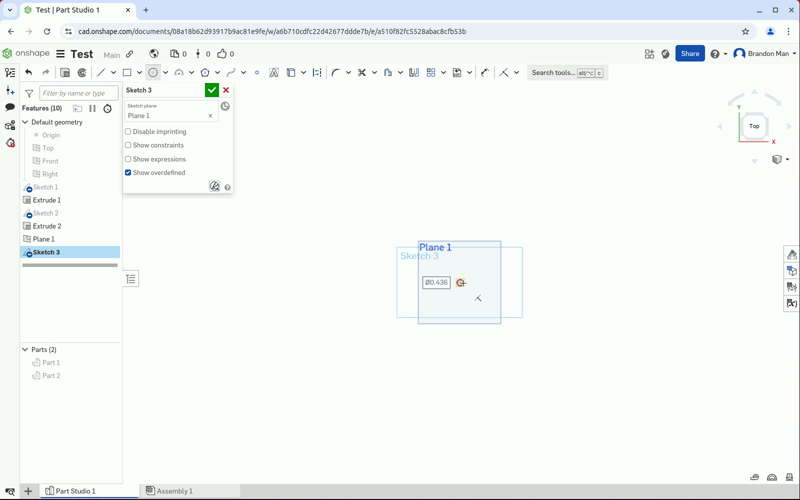
scroll(-6)
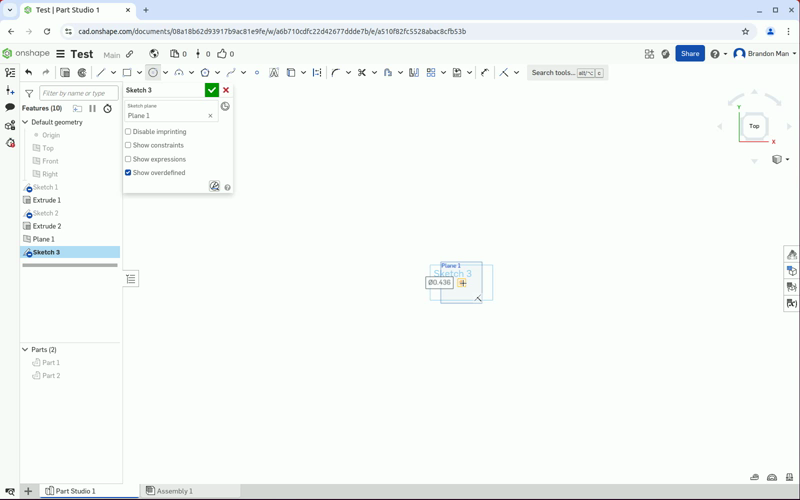
key(esc)
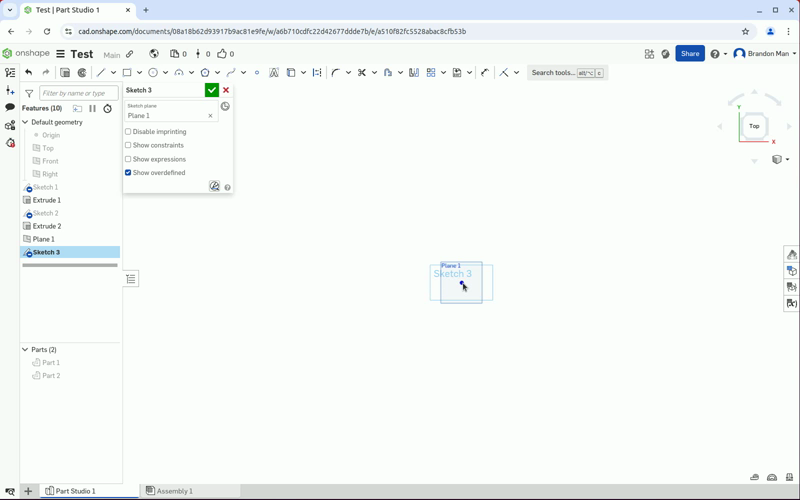
key(c)
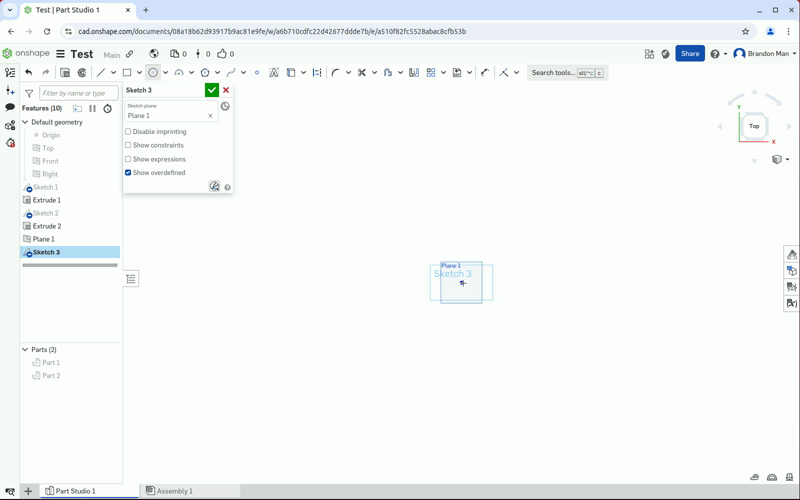
key_down(shift)
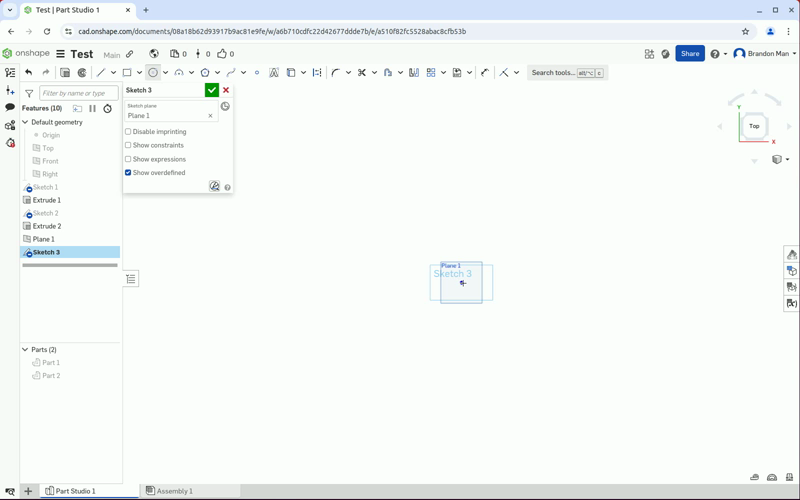
mouse_move(461, 282)
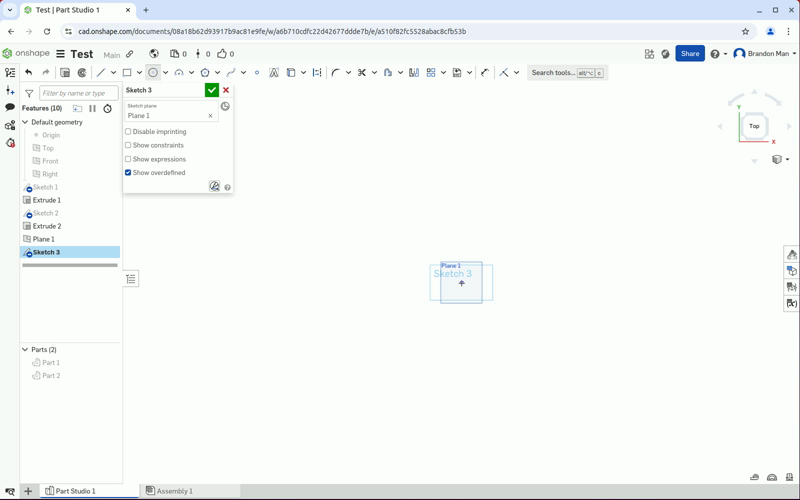
scroll(6)
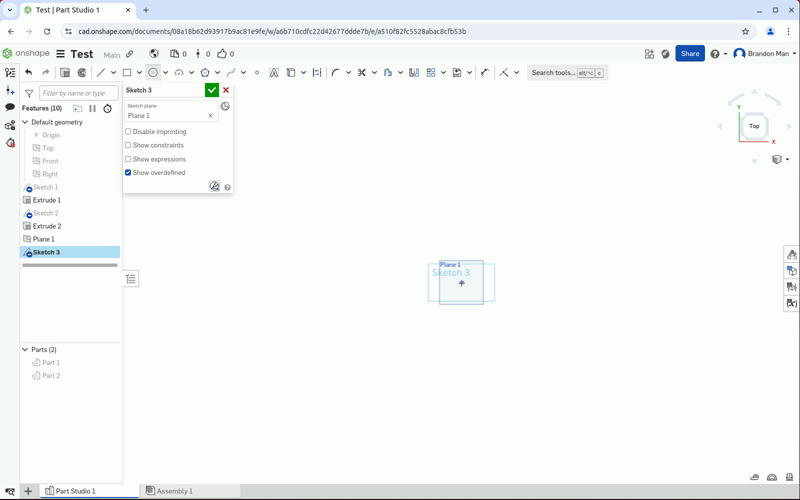
scroll(6)
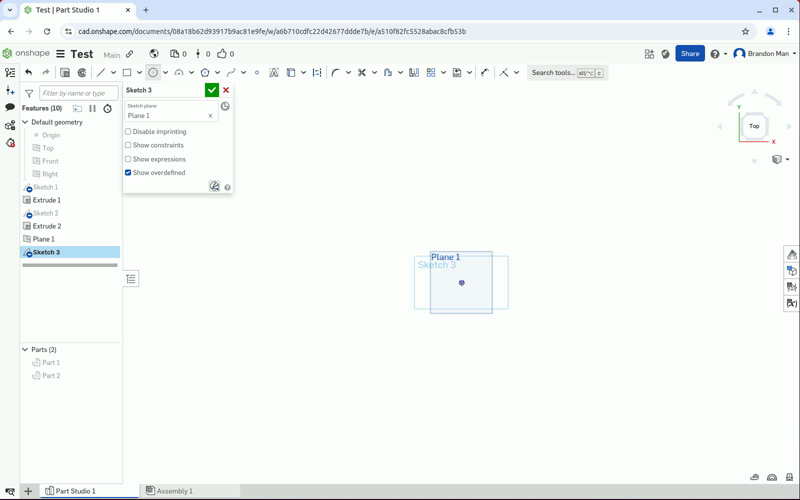
scroll(6)
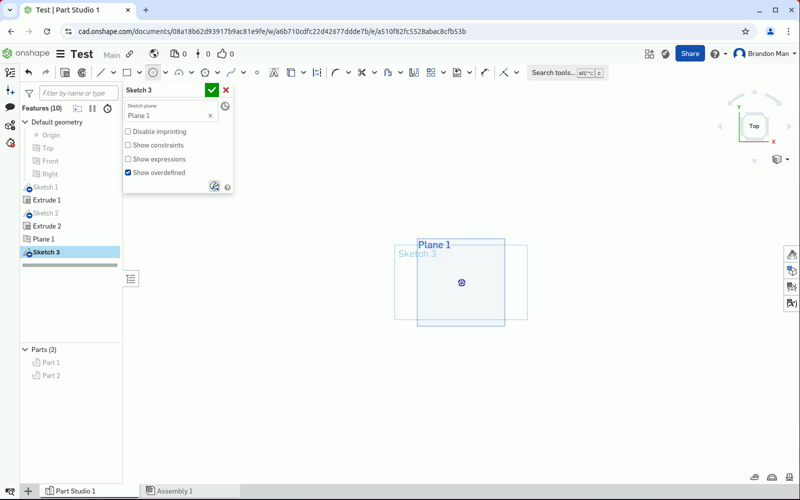
scroll(6)
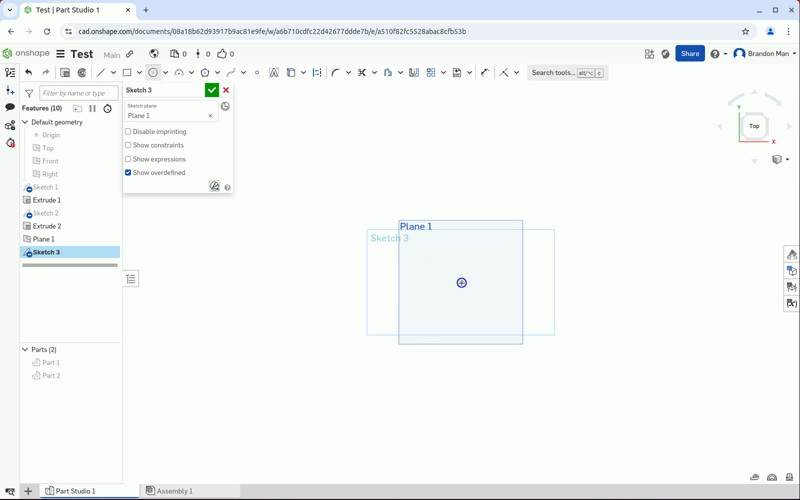
scroll(6)
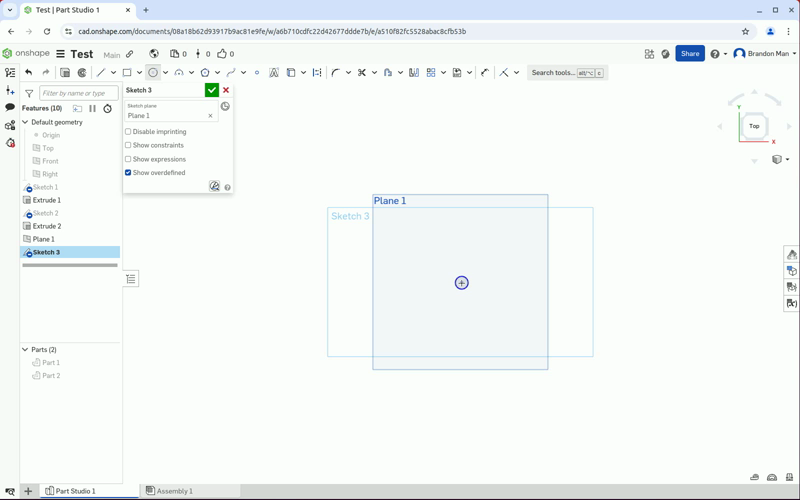
scroll(6)
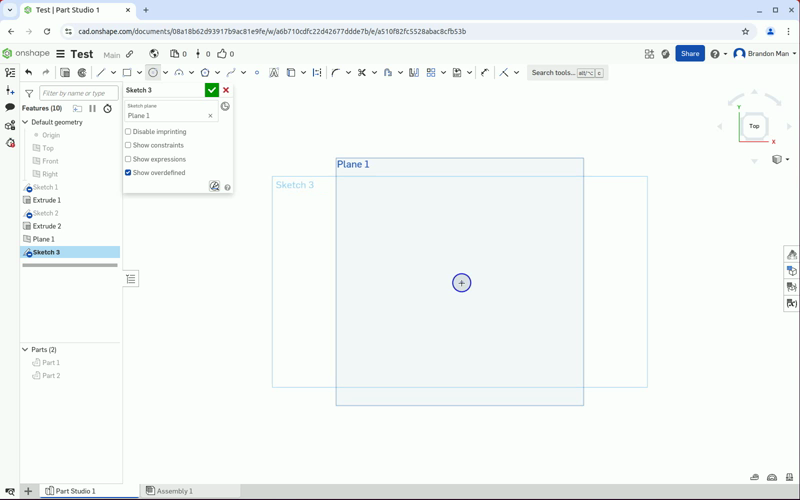
scroll(6)
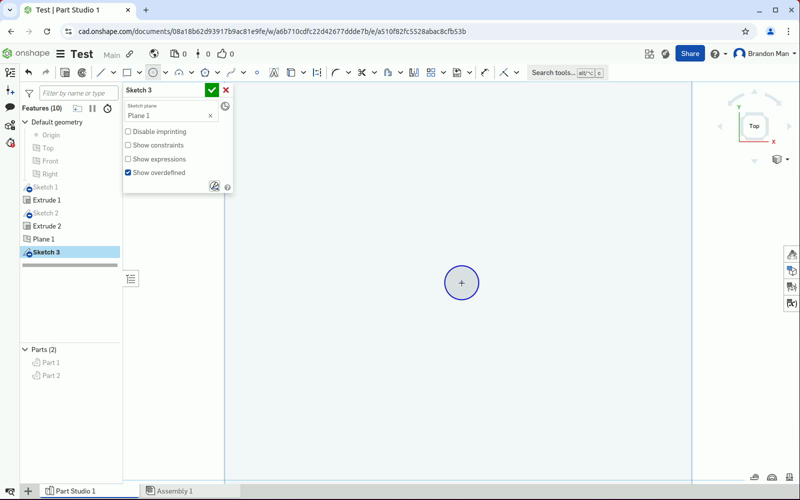
click(461, 282)
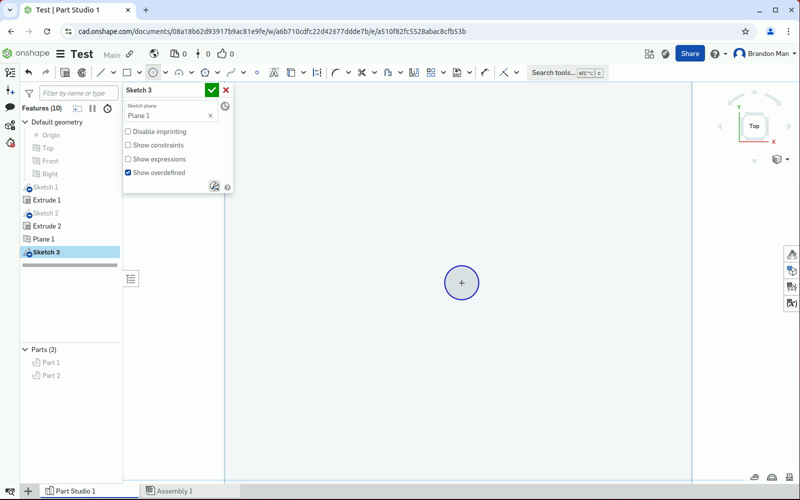
scroll(-6)
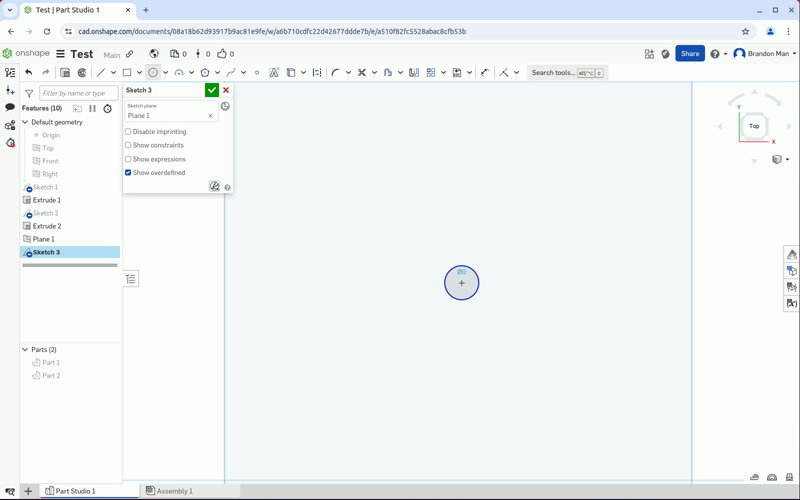
scroll(-6)
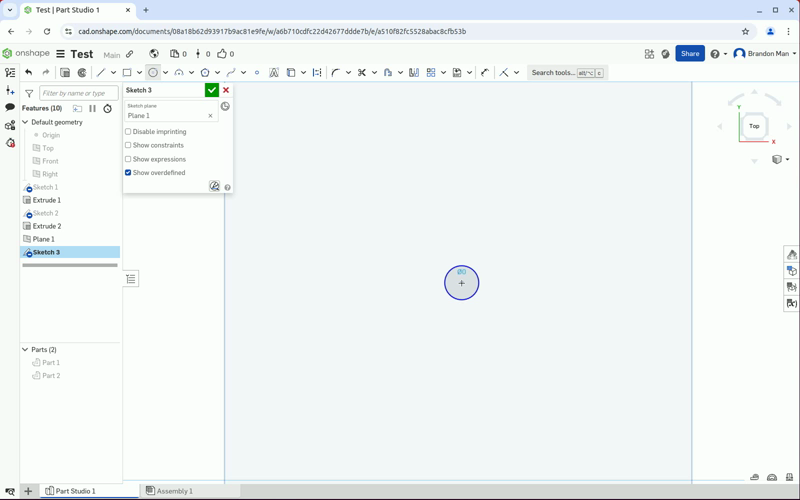
scroll(-6)
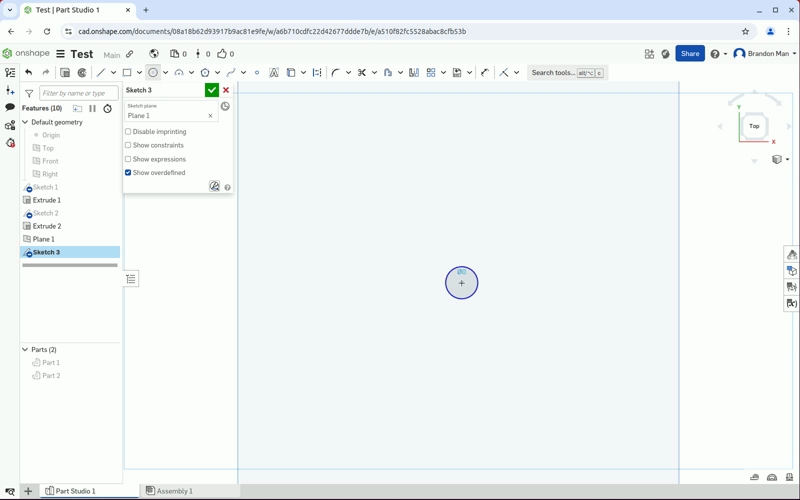
scroll(-6)
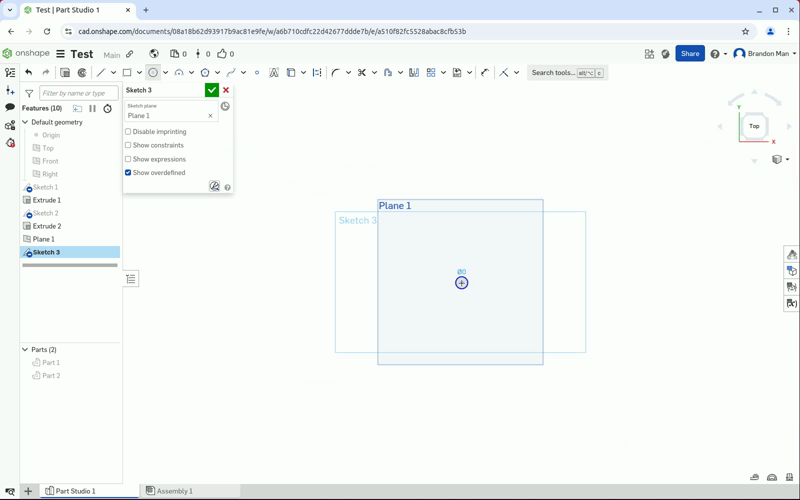
scroll(-6)
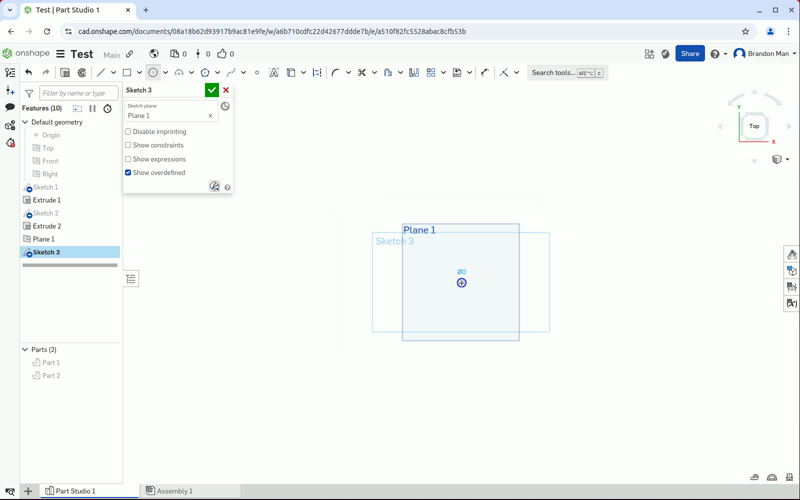
scroll(-6)
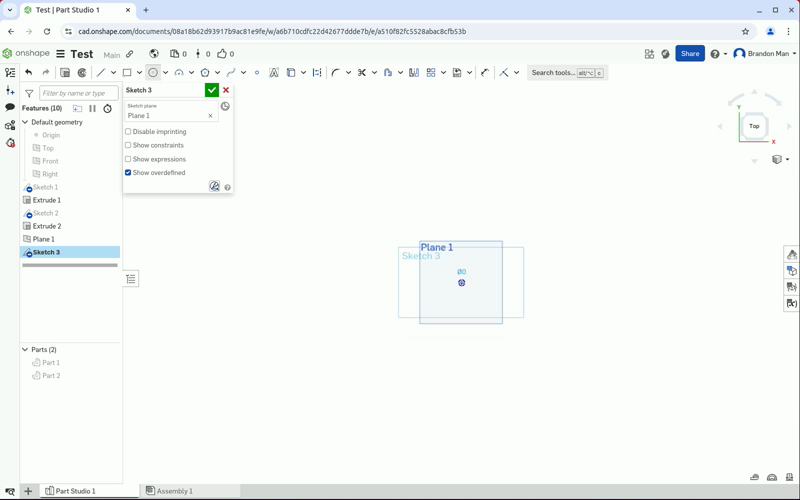
scroll(-6)
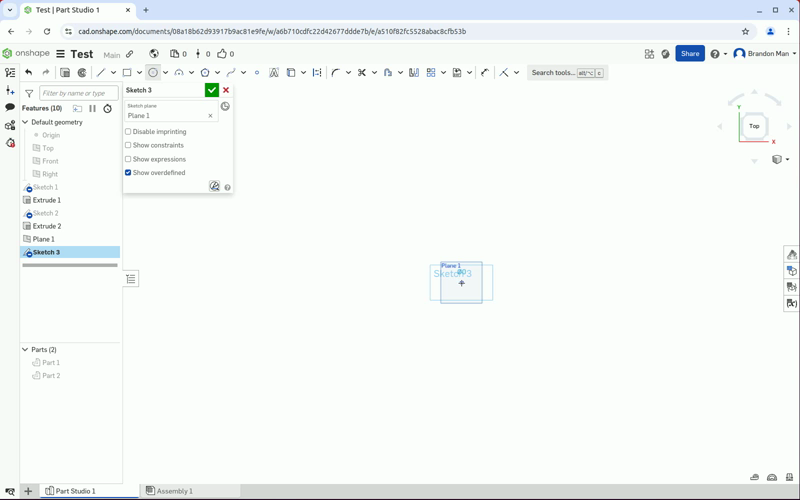
key_up(shift)
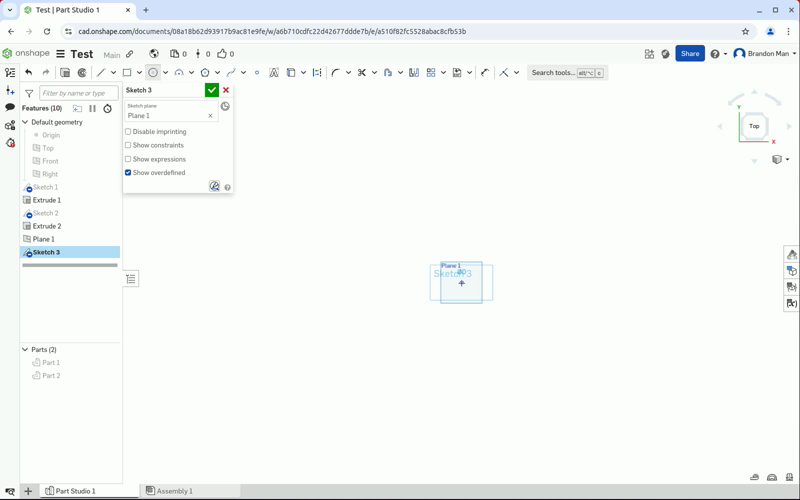
mouse_move(462, 282)
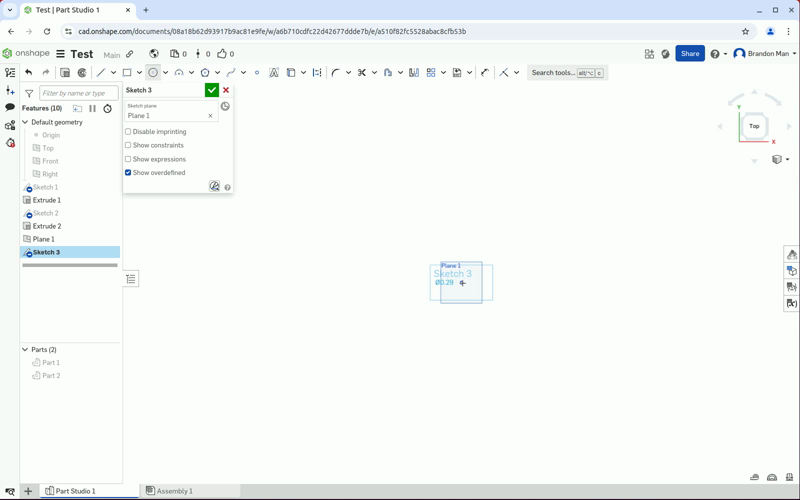
scroll(6)
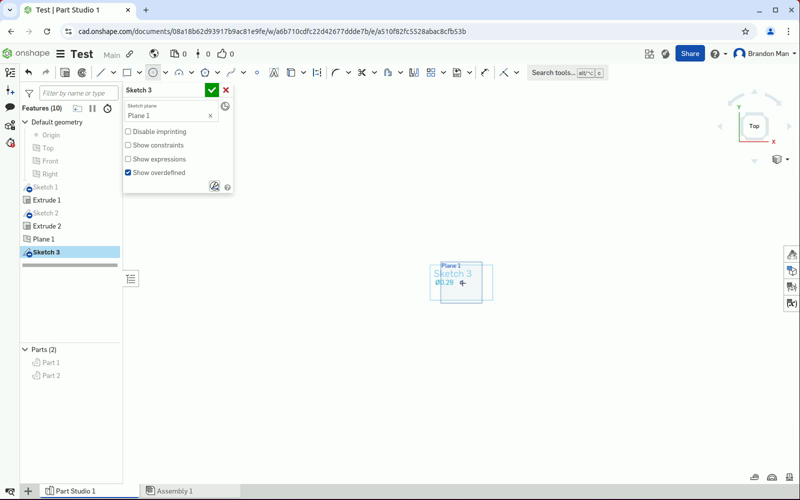
scroll(6)
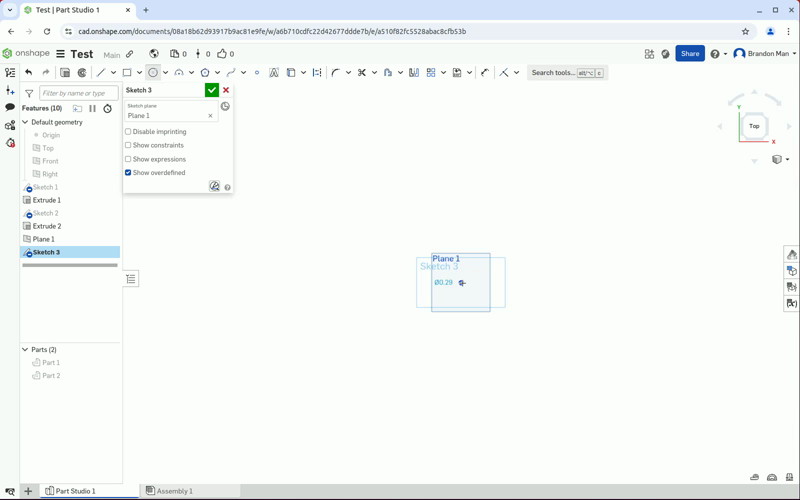
scroll(6)
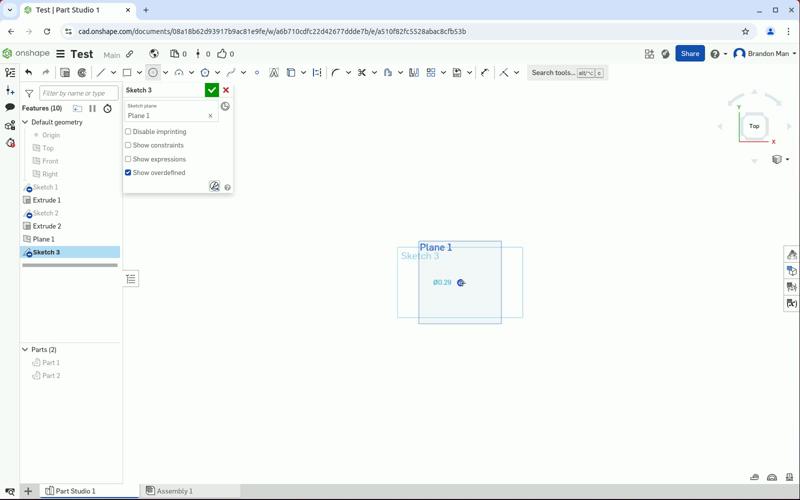
scroll(6)
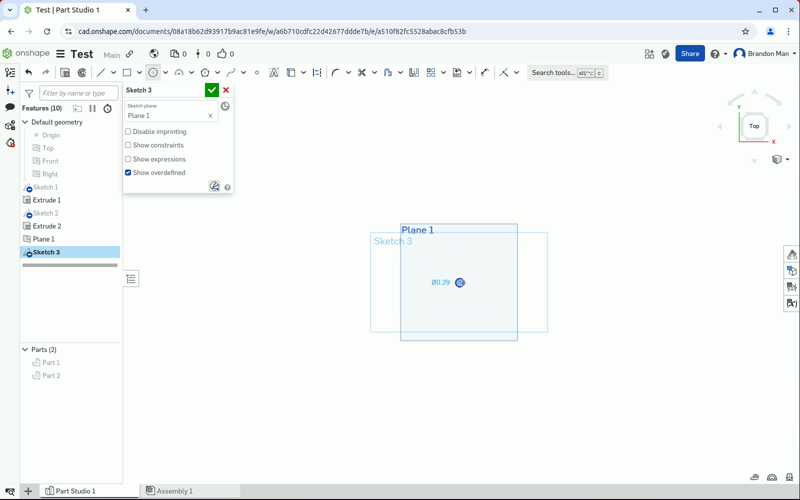
scroll(6)
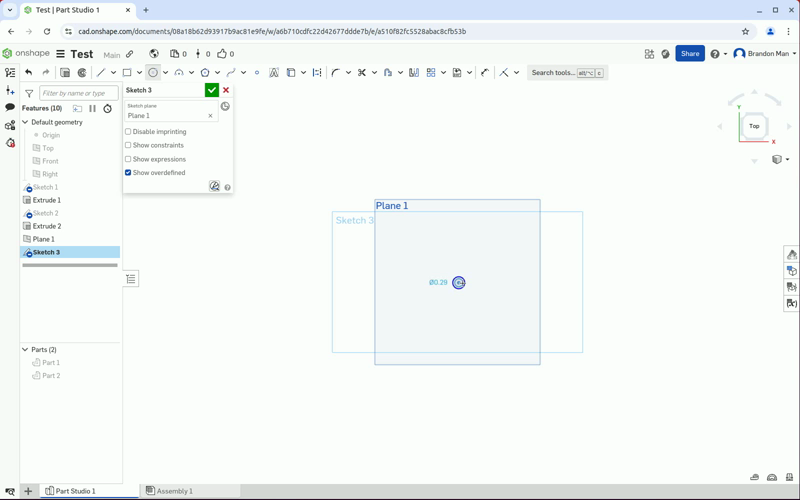
scroll(6)
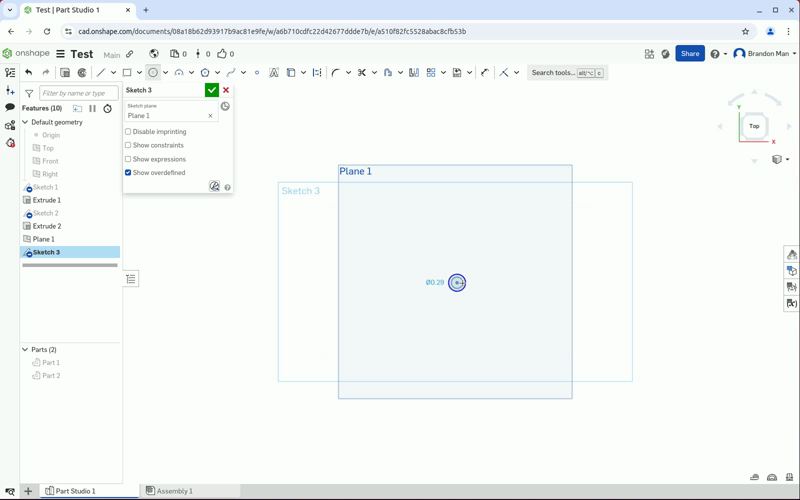
scroll(6)
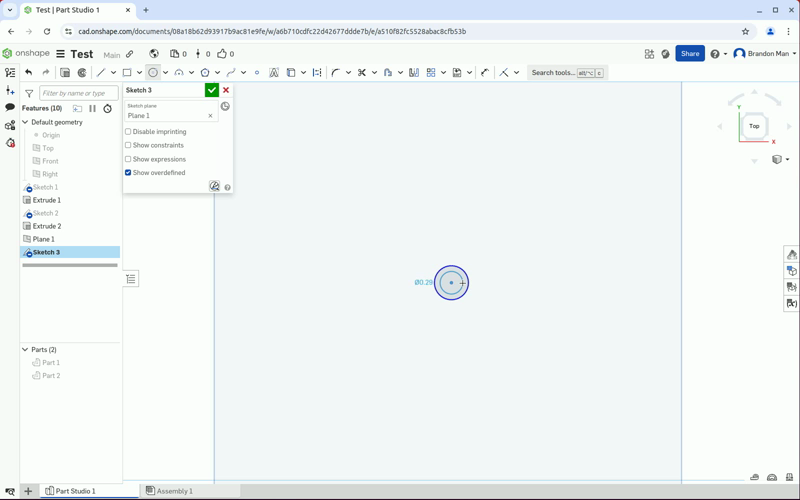
click(462, 282)
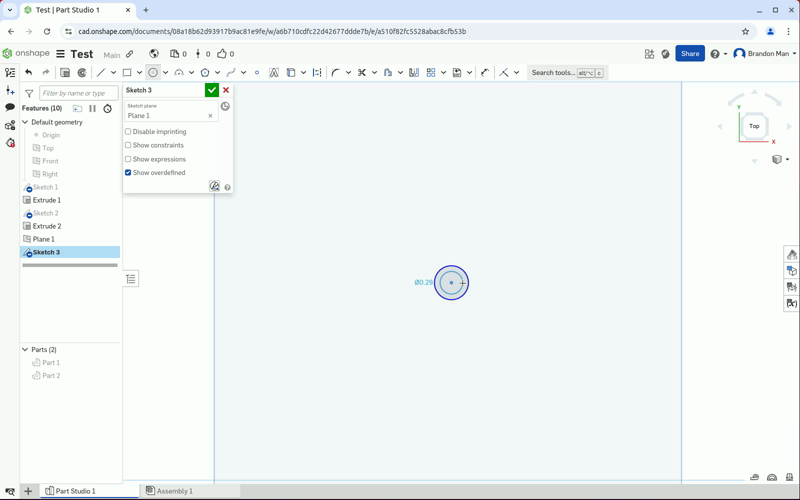
scroll(-6)
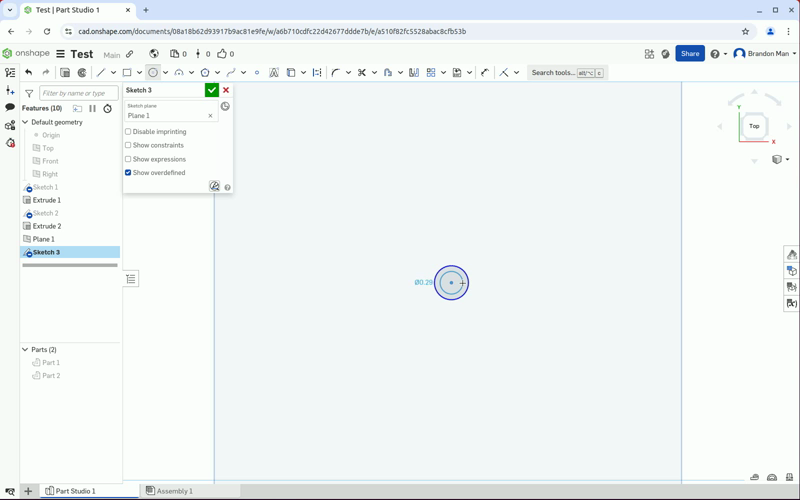
scroll(-6)
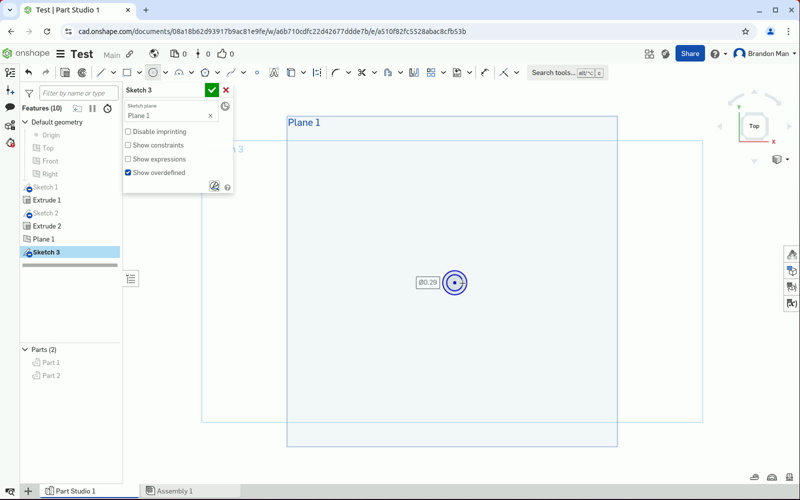
scroll(-6)
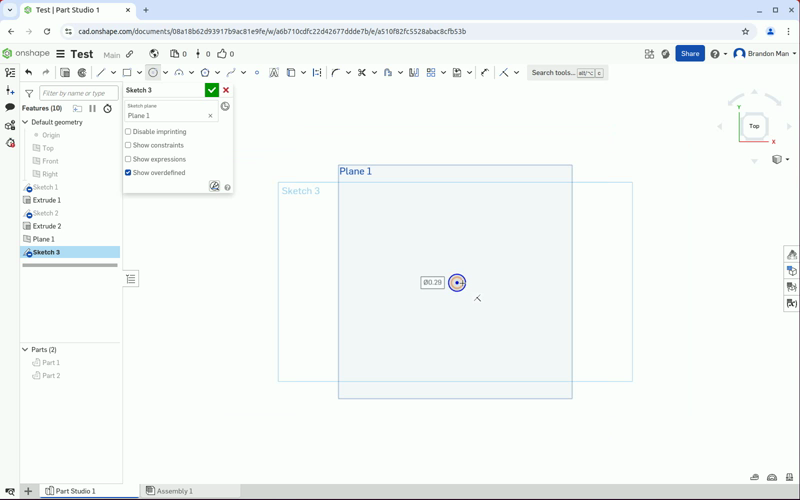
scroll(-6)
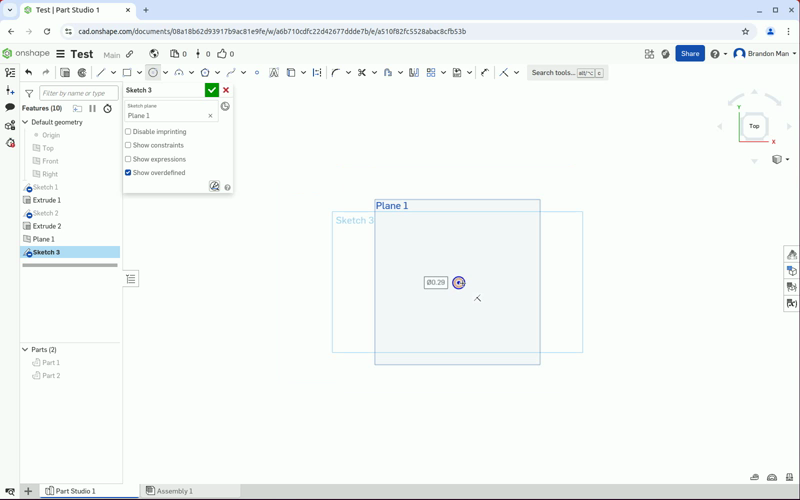
scroll(-6)
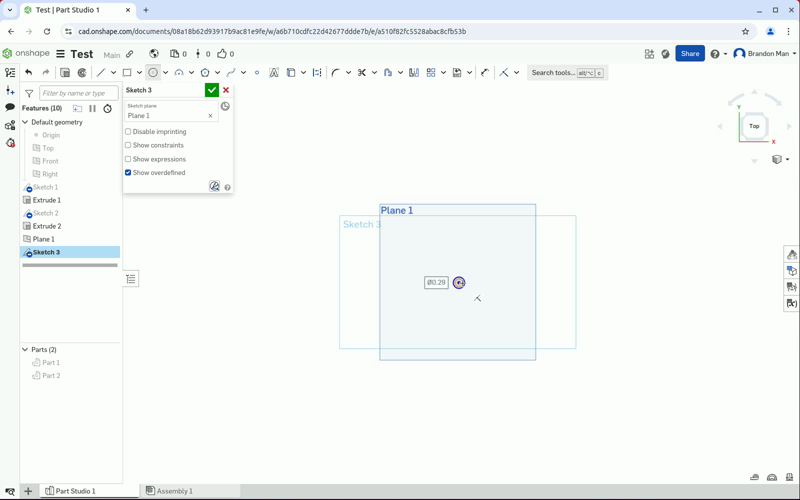
scroll(-6)
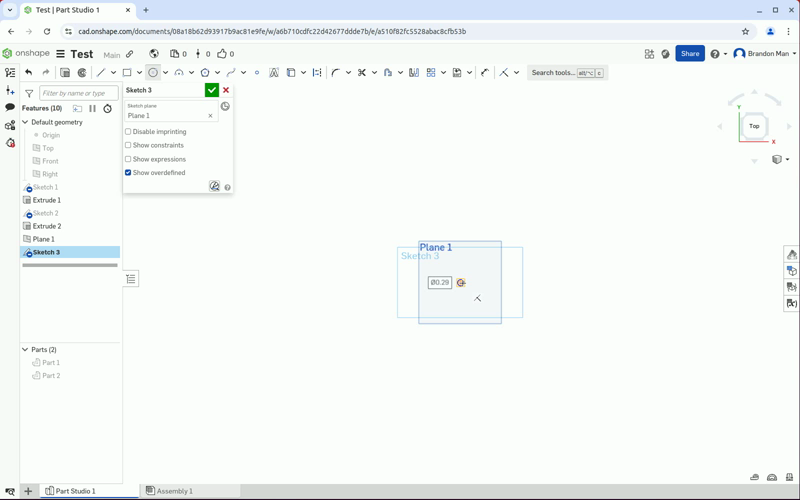
scroll(-6)
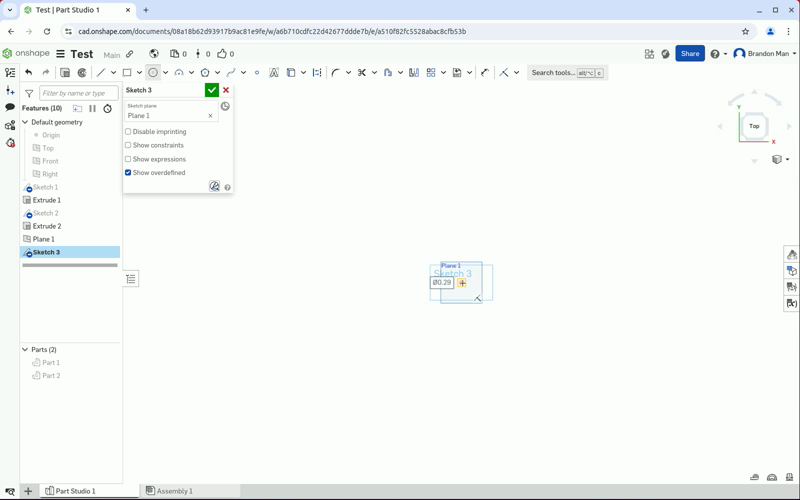
key(esc)
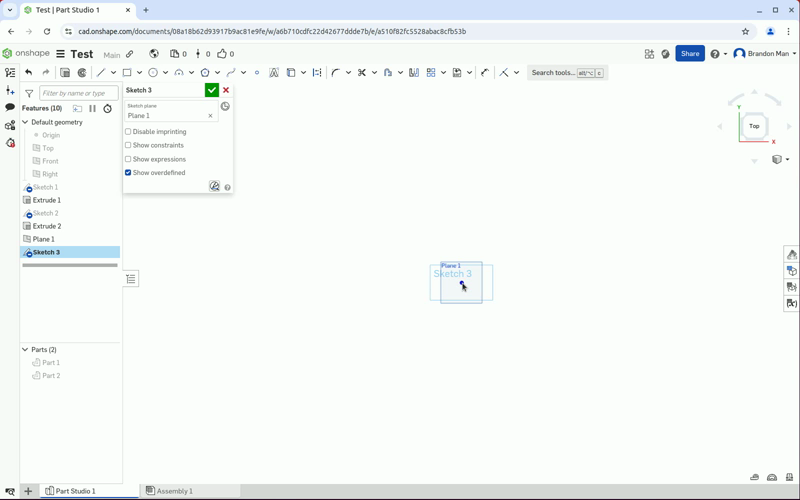
mouse_move(462, 282)
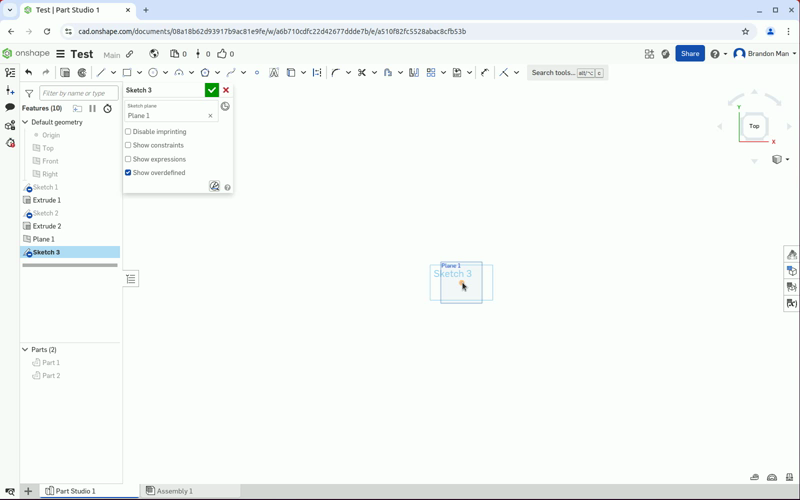
scroll(6)
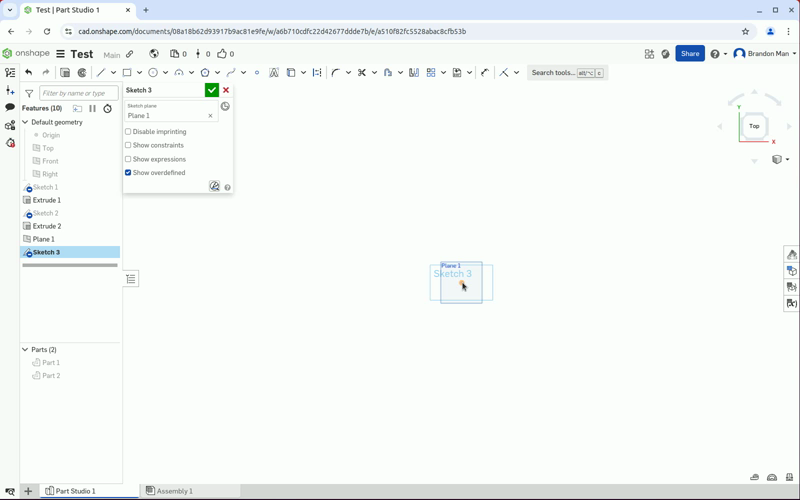
scroll(6)
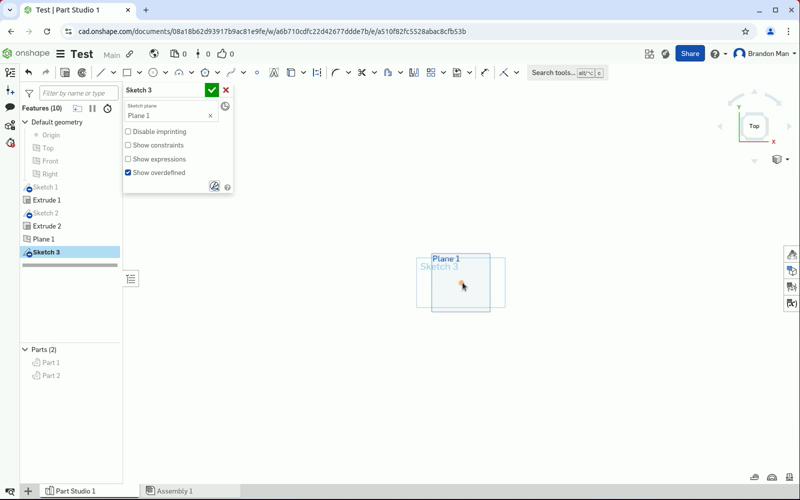
scroll(6)
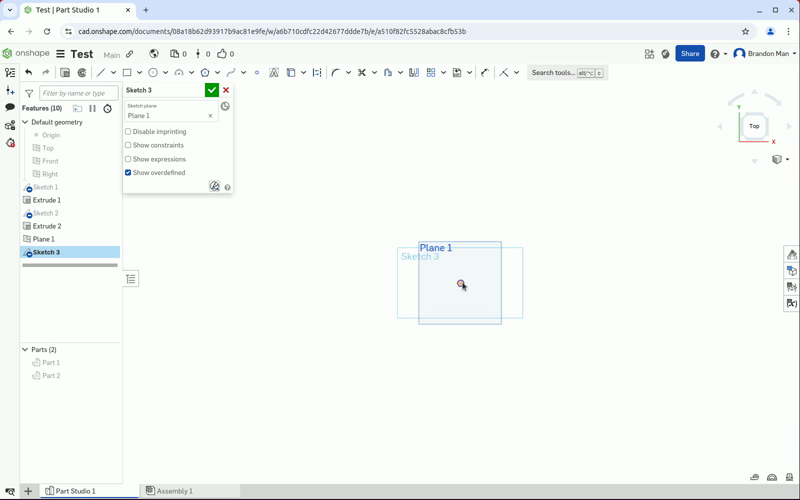
scroll(6)
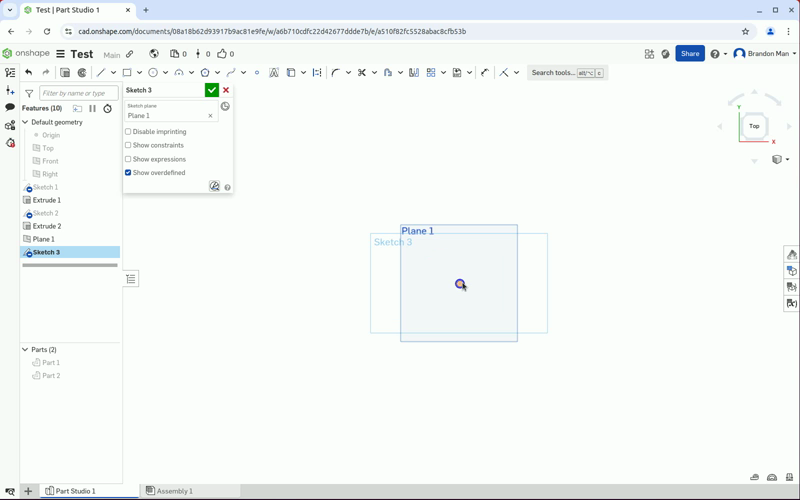
scroll(6)
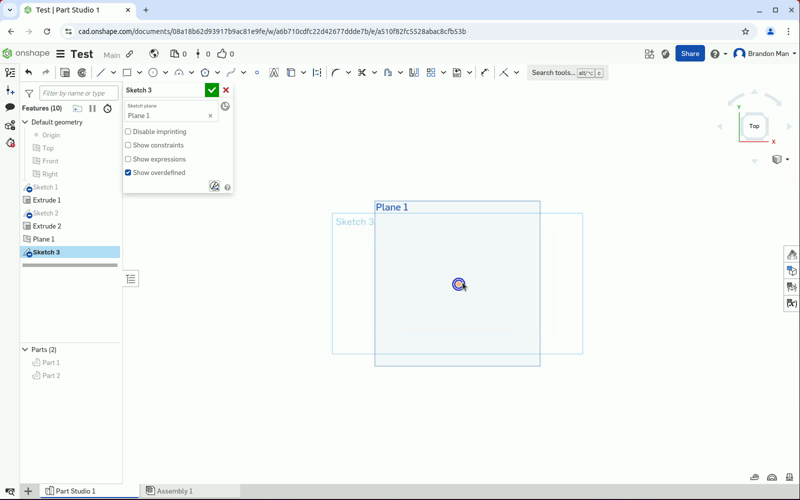
scroll(6)
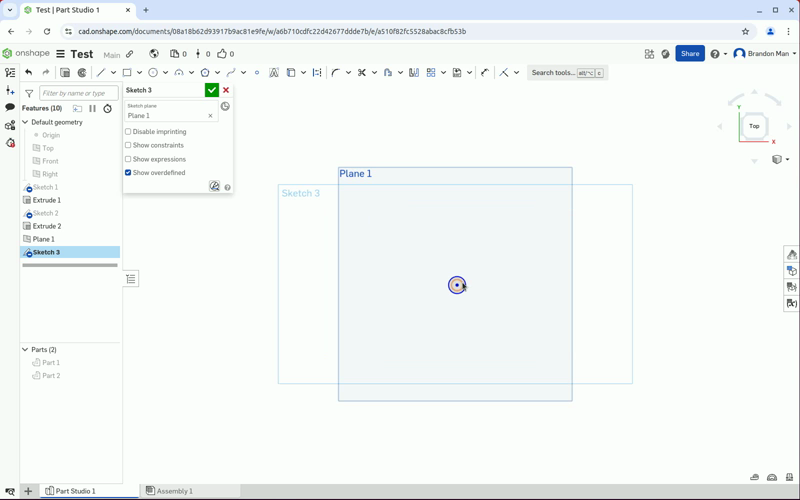
scroll(6)
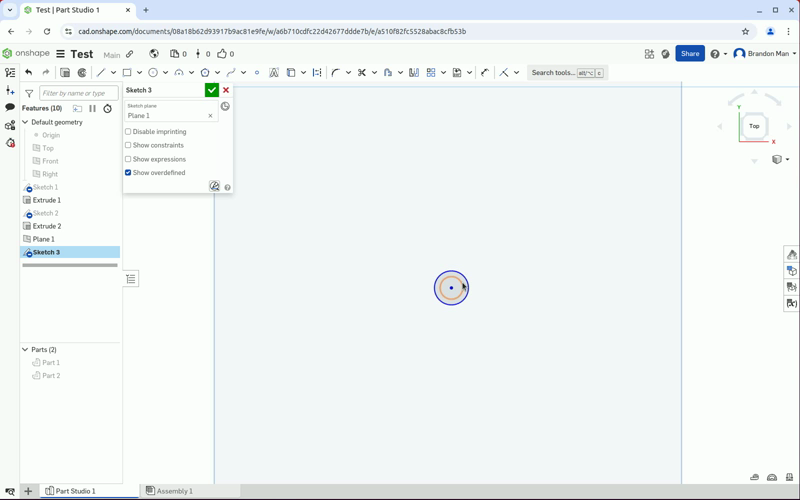
click(462, 282)
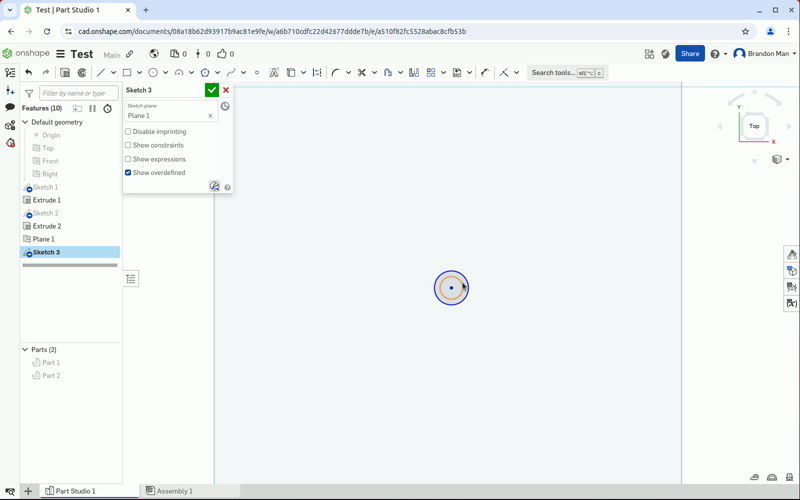
scroll(-6)
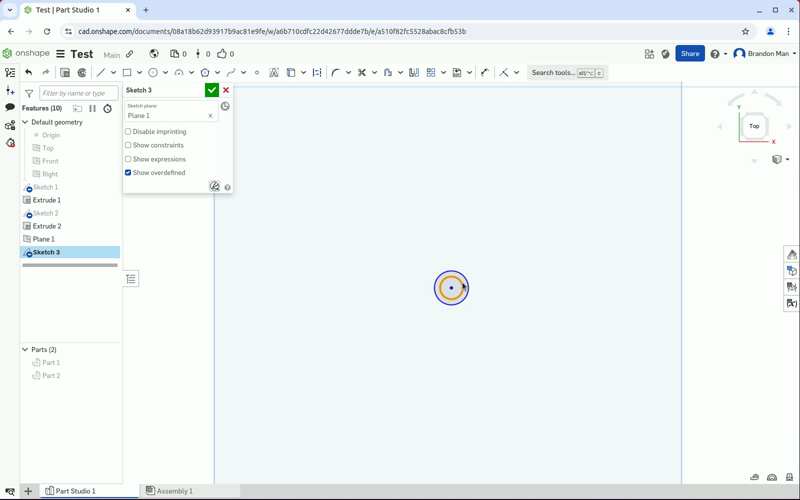
scroll(-6)
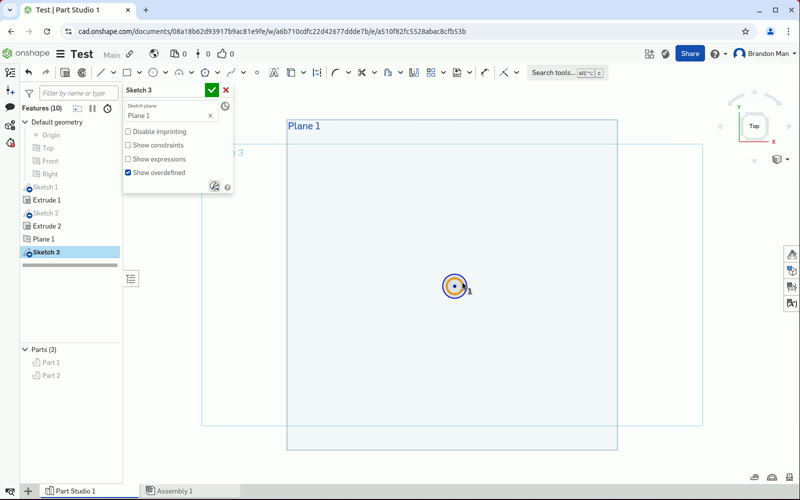
scroll(-6)
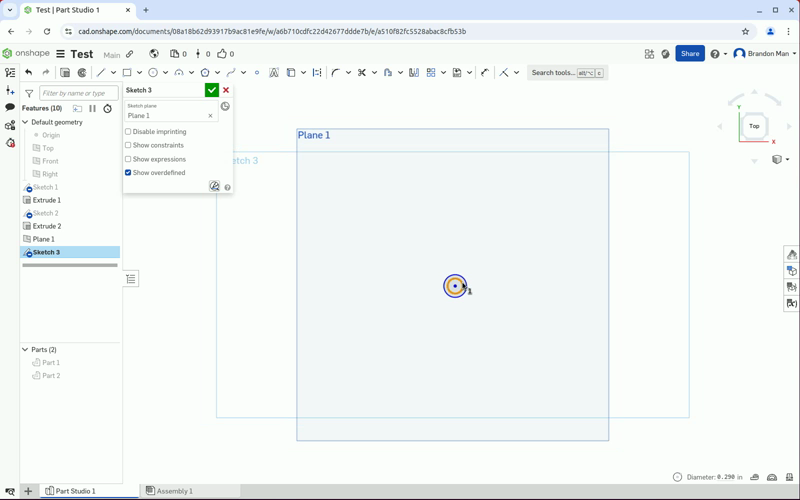
scroll(-6)
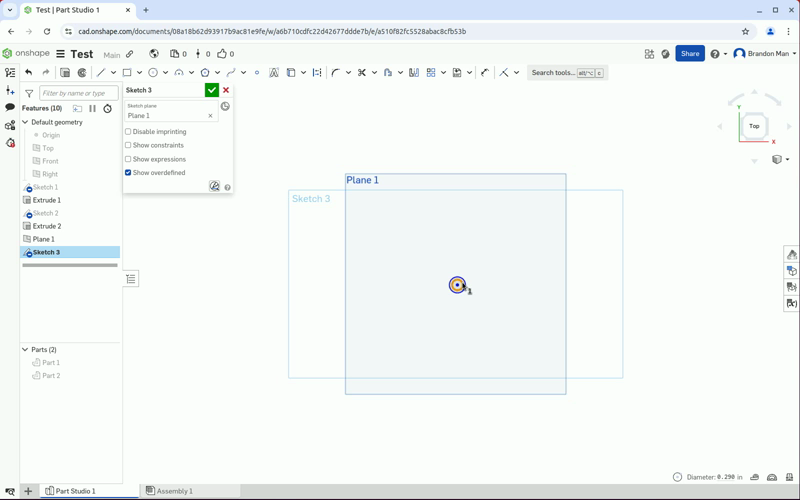
scroll(-6)
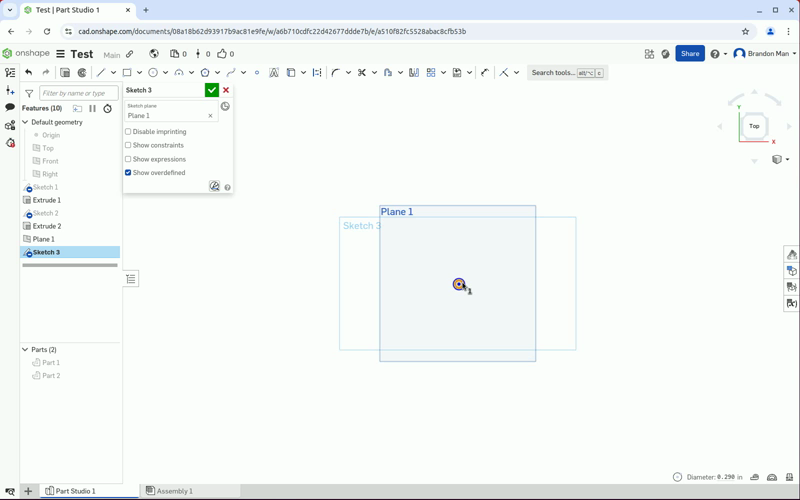
scroll(-6)
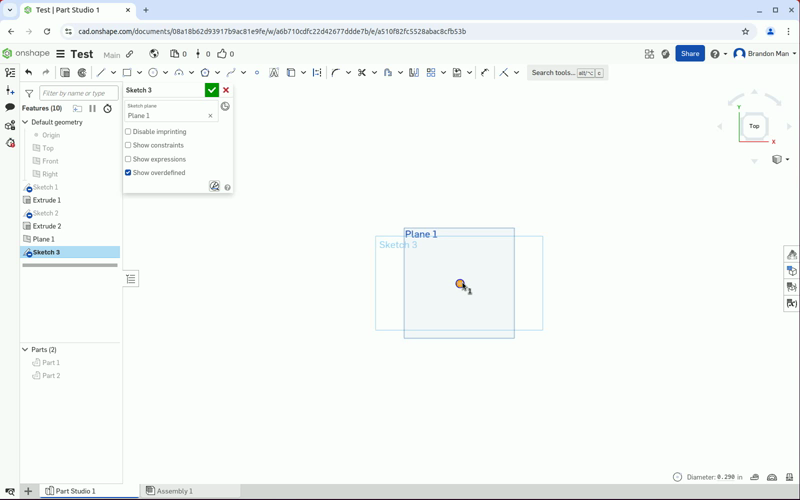
scroll(-6)
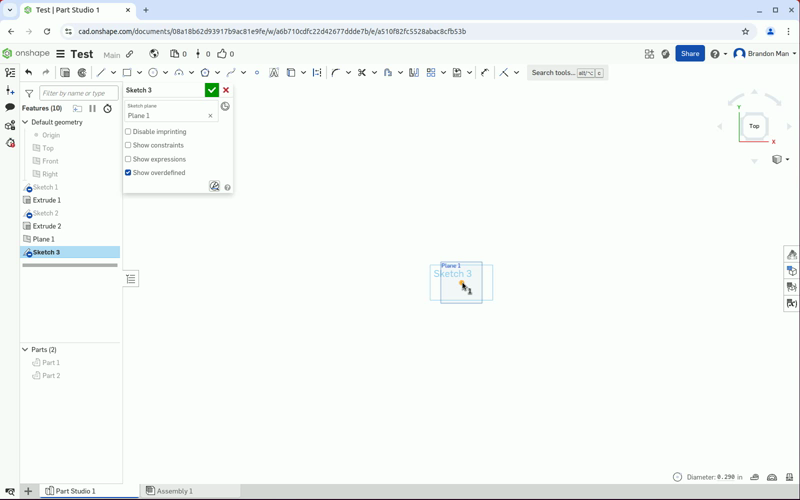
mouse_move(73, 352)
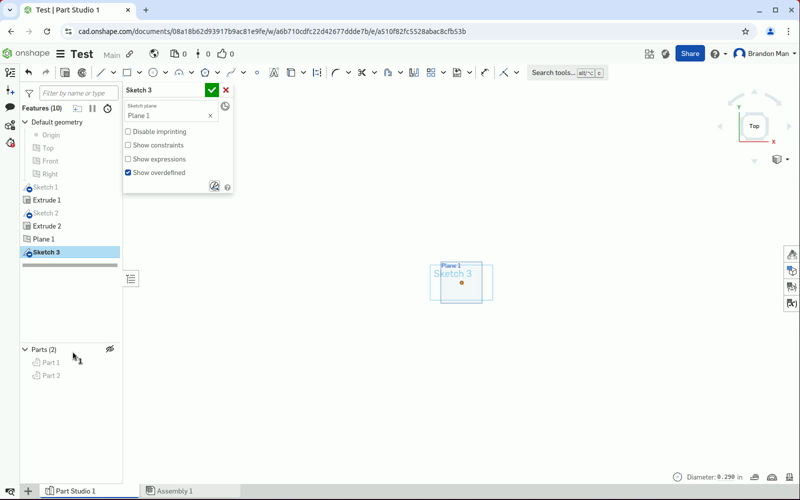
key(shift+y)
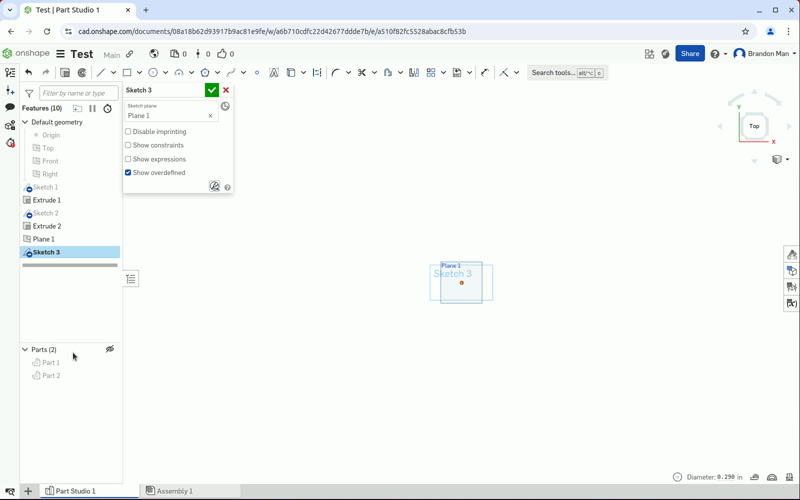
key(shift+e)
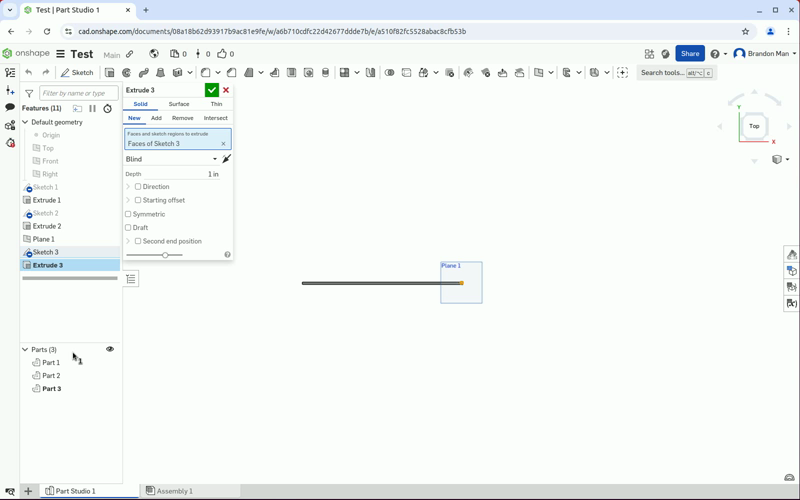
mouse_move(143, 106)
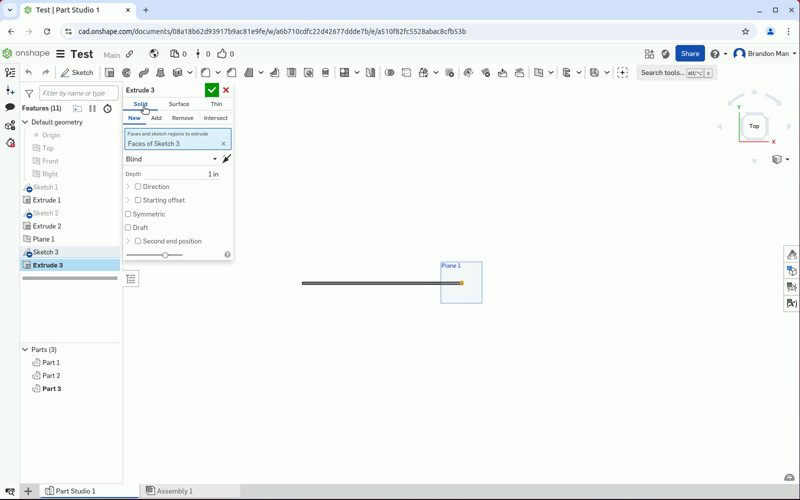
click(143, 106)
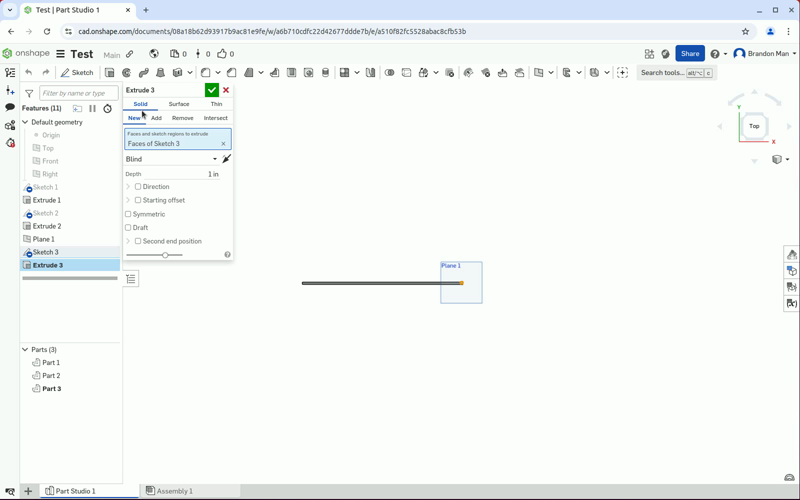
mouse_move(137, 120)
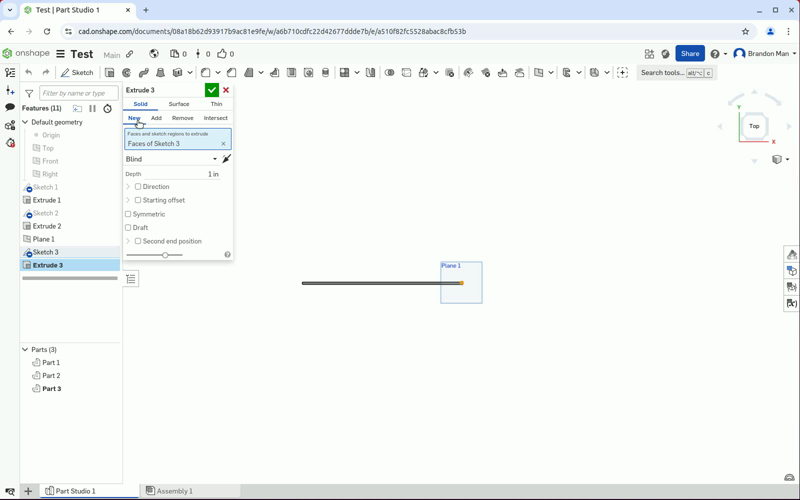
click(137, 120)
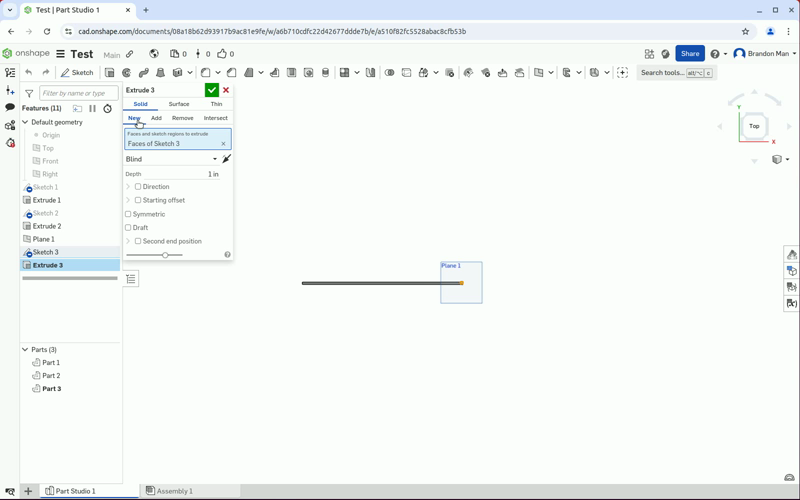
key(tab, 4)
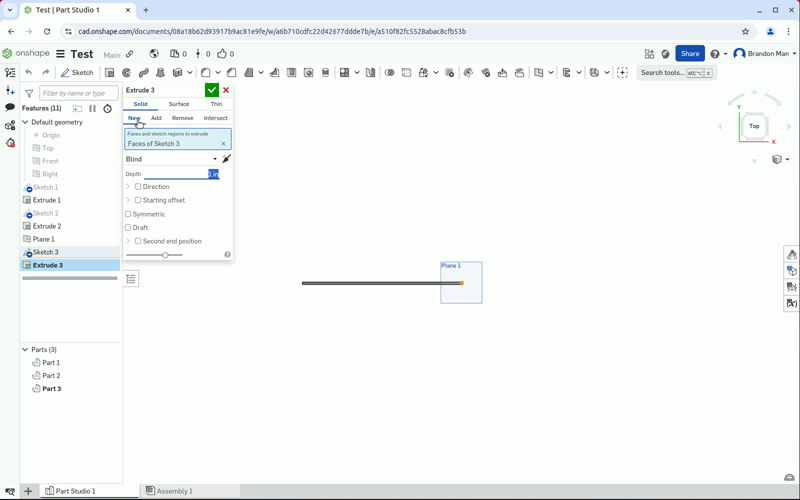
text(6.74)
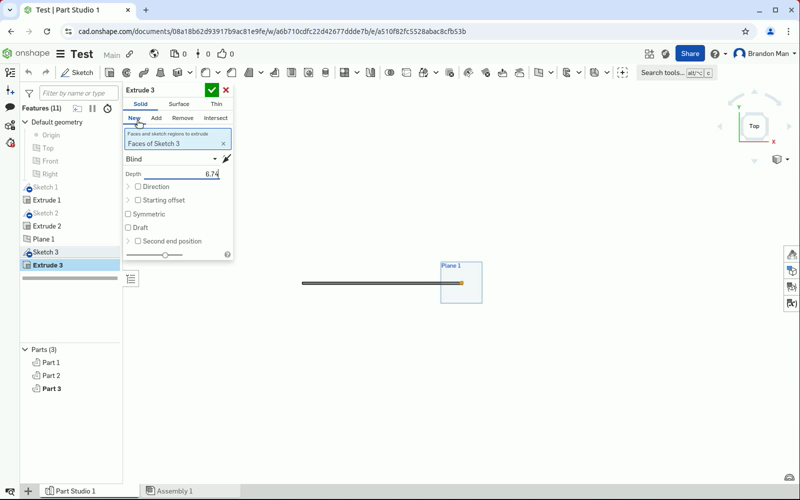
key(enter)
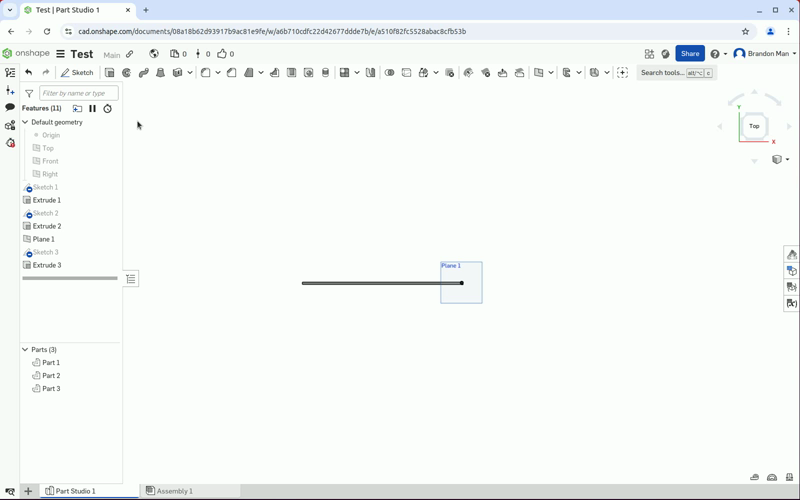
key(shift+h)
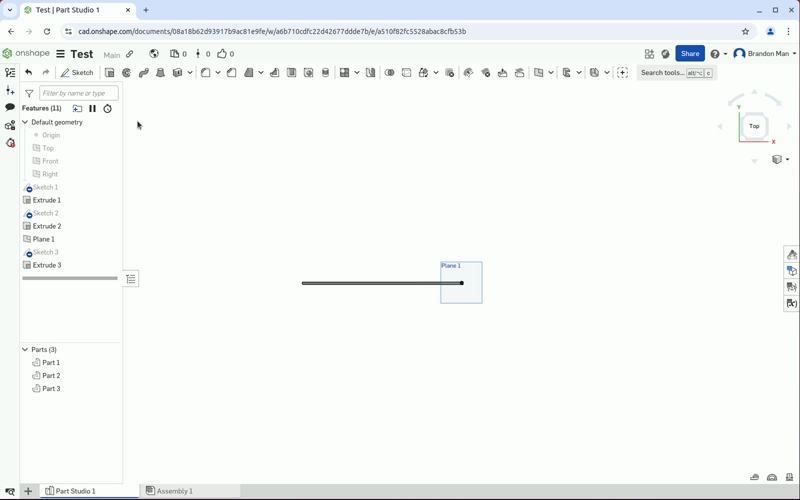
key(shift+h)
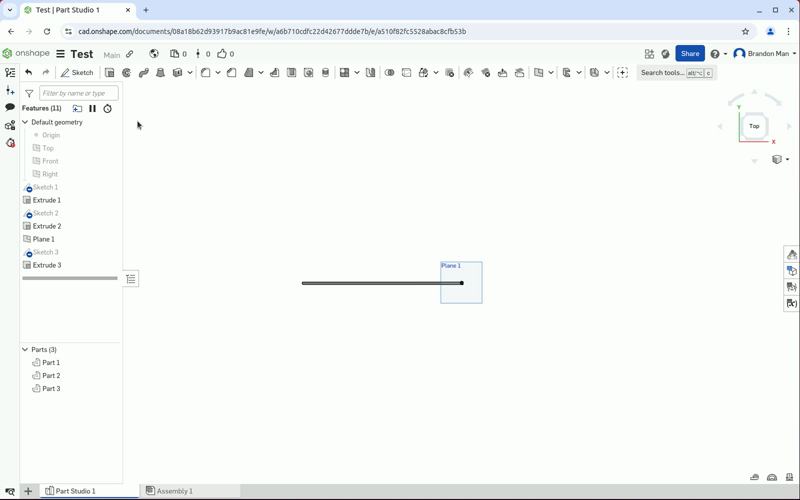
mouse_move(73, 189)
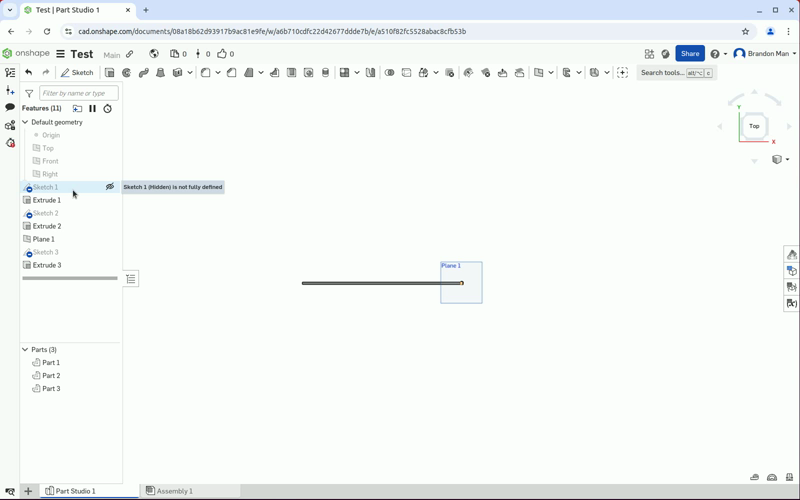
click(73, 189)
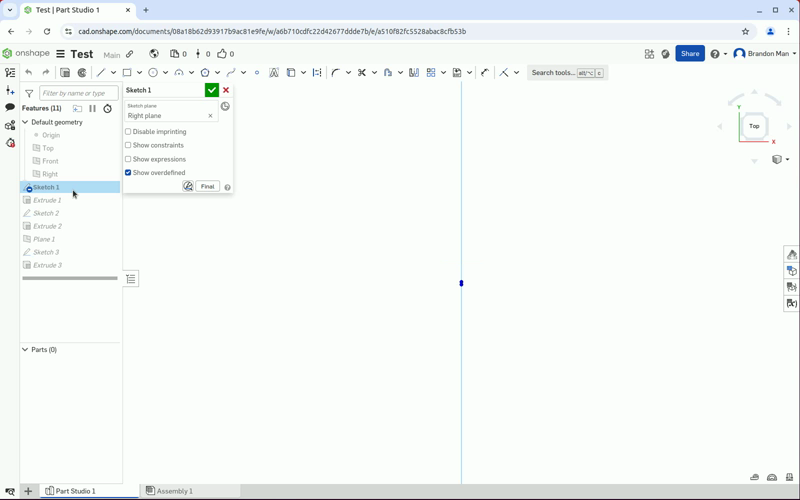
mouse_move(229, 92)
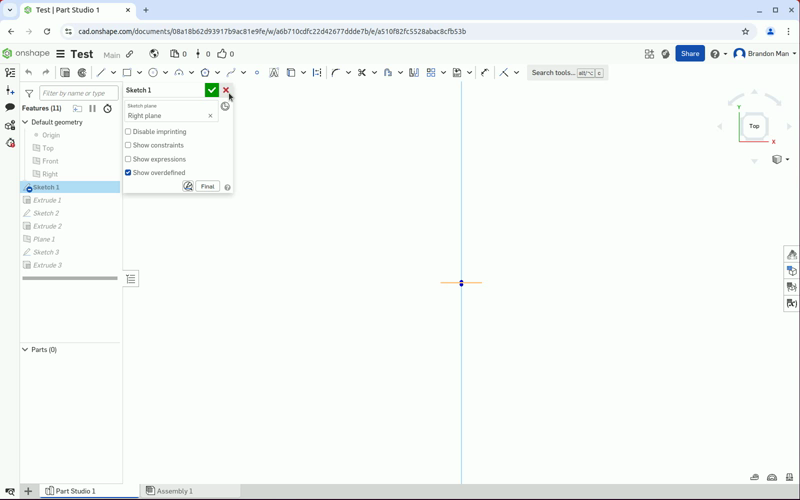
click(229, 92)
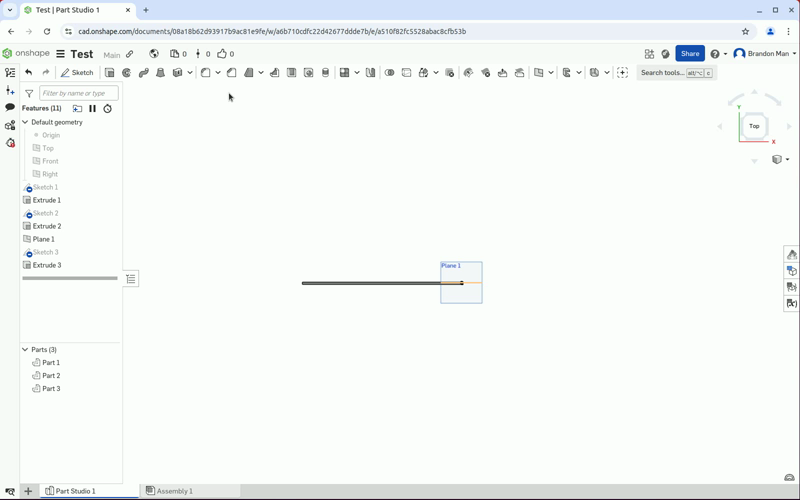
mouse_move(541, 75)
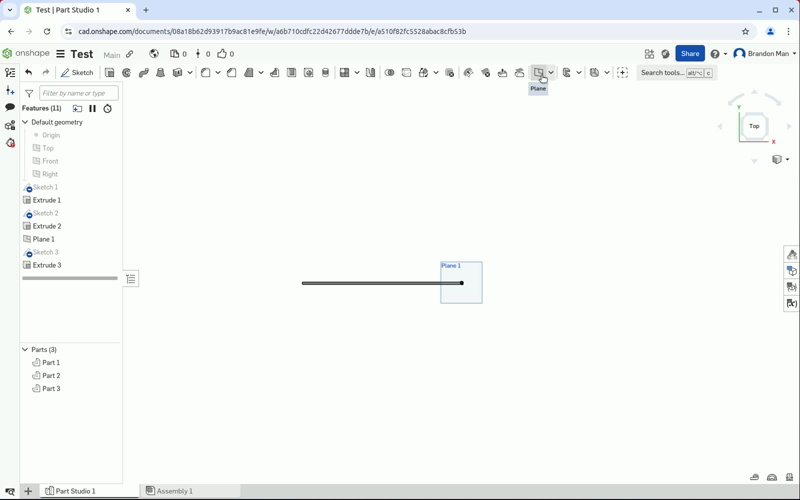
click(541, 75)
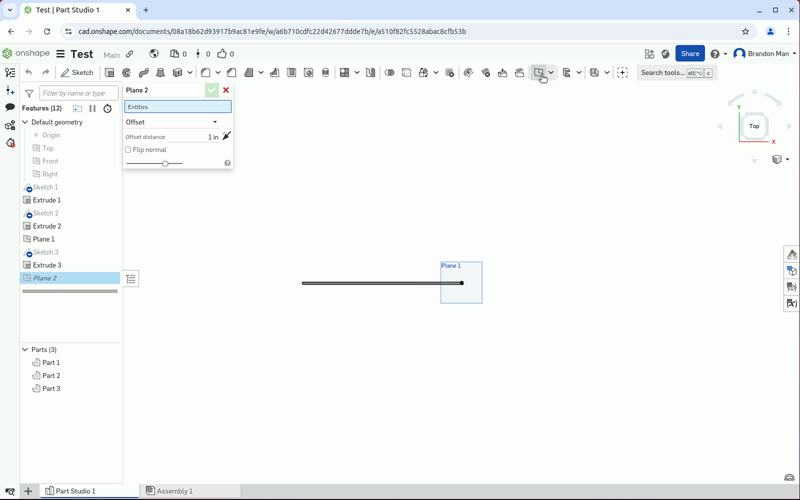
mouse_move(73, 150)
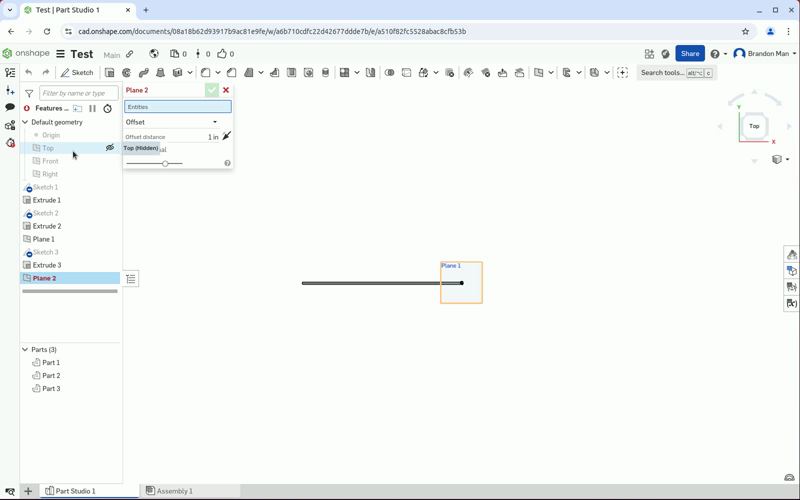
click(73, 150)
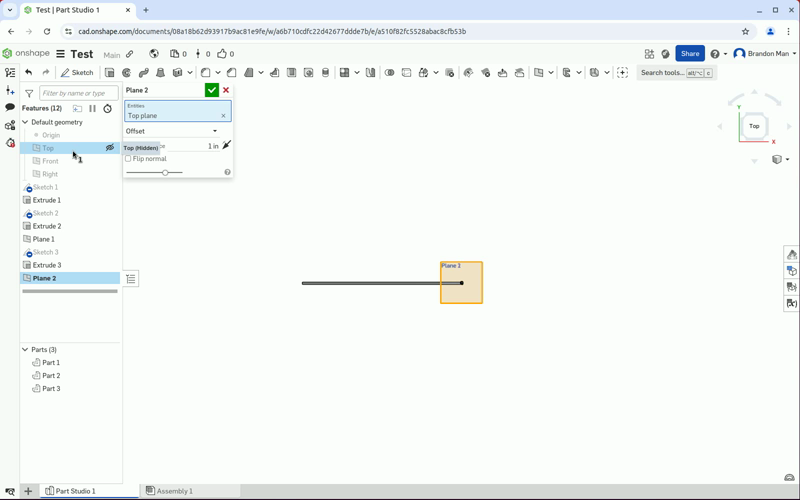
key(tab, 2)
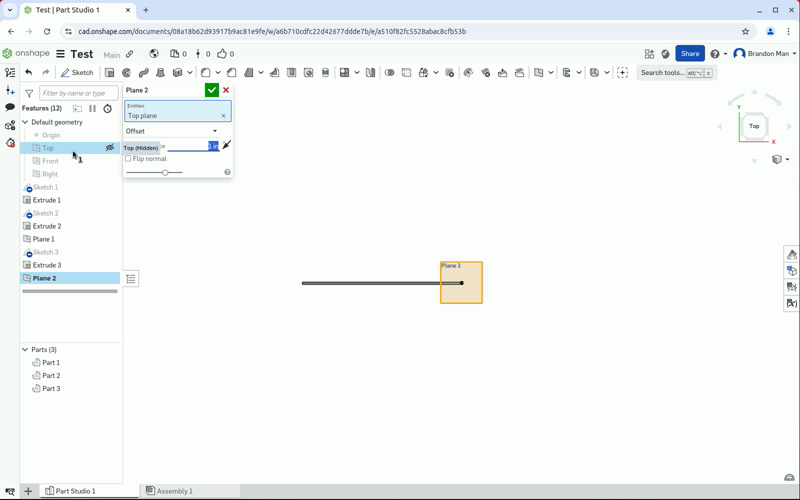
text(6.748)
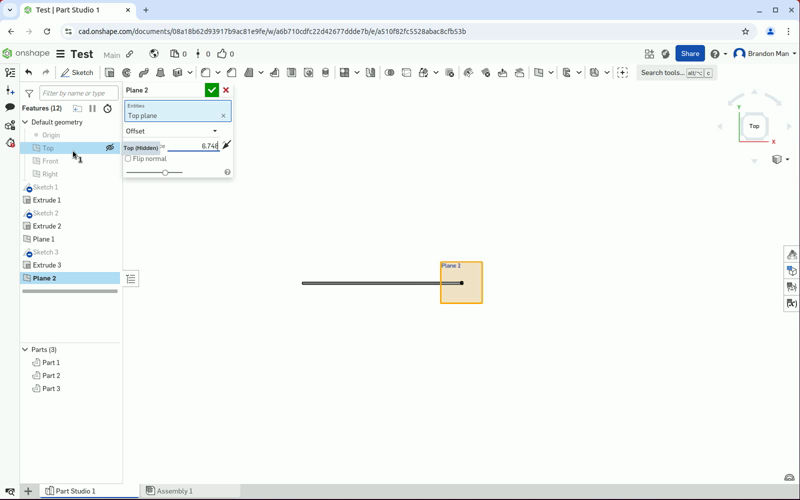
key(enter, 2)
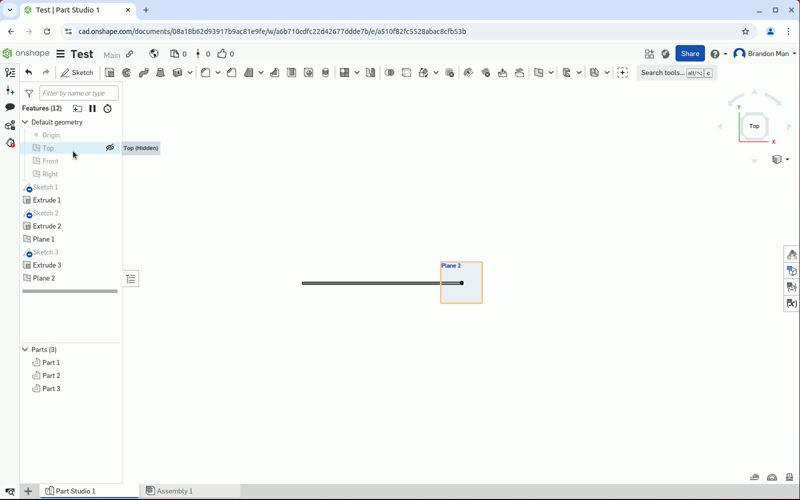
key(shift+s)
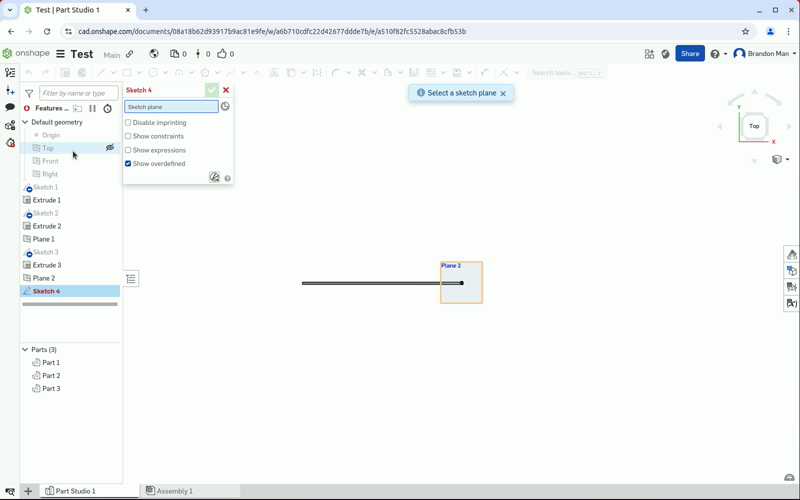
mouse_move(73, 280)
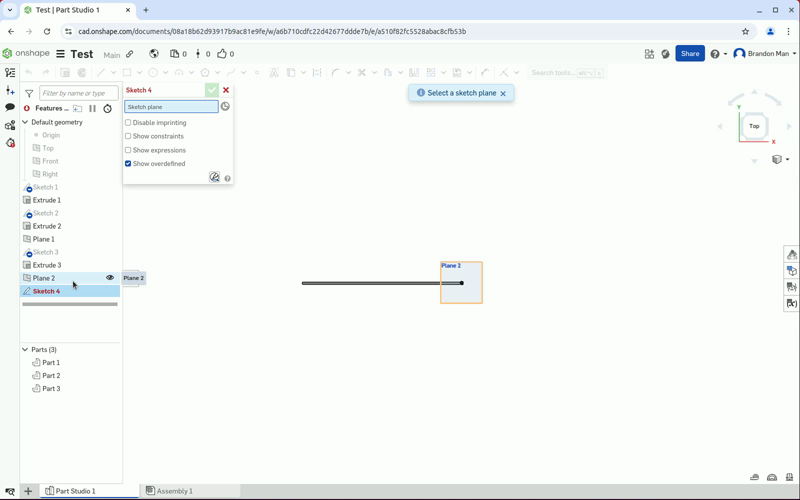
click(73, 280)
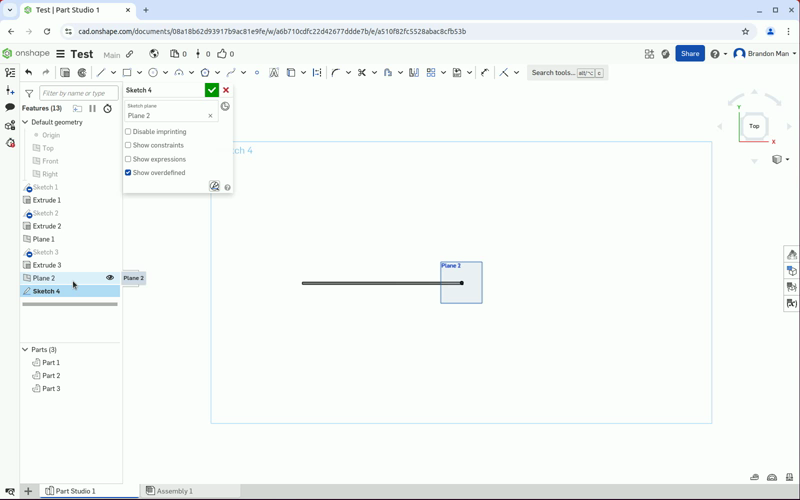
mouse_move(73, 352)
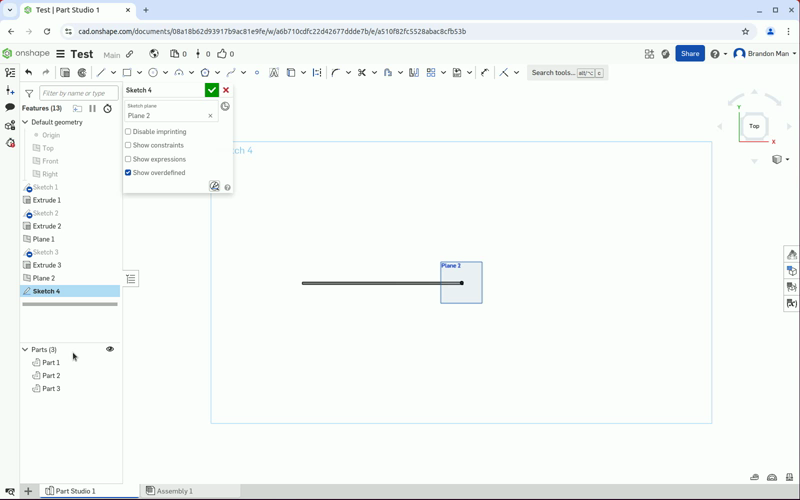
key(y)
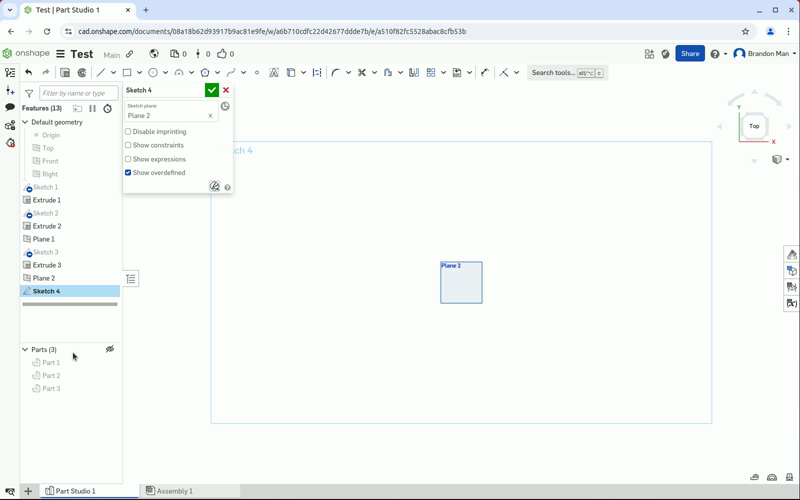
key(c)
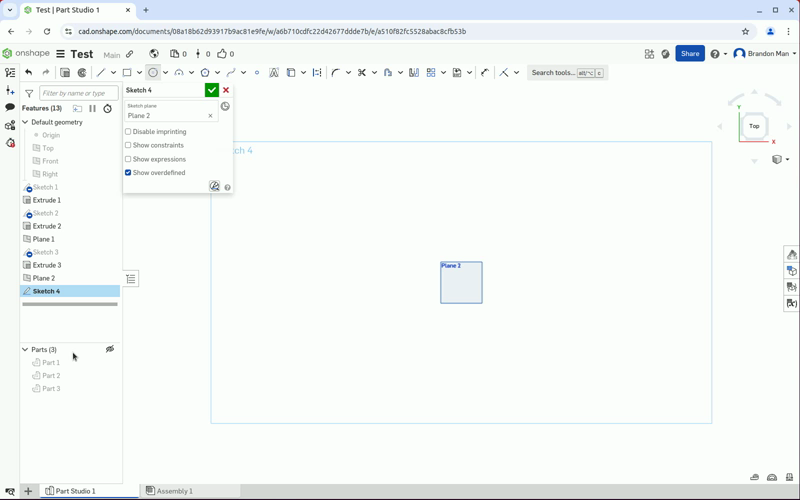
key_down(shift)
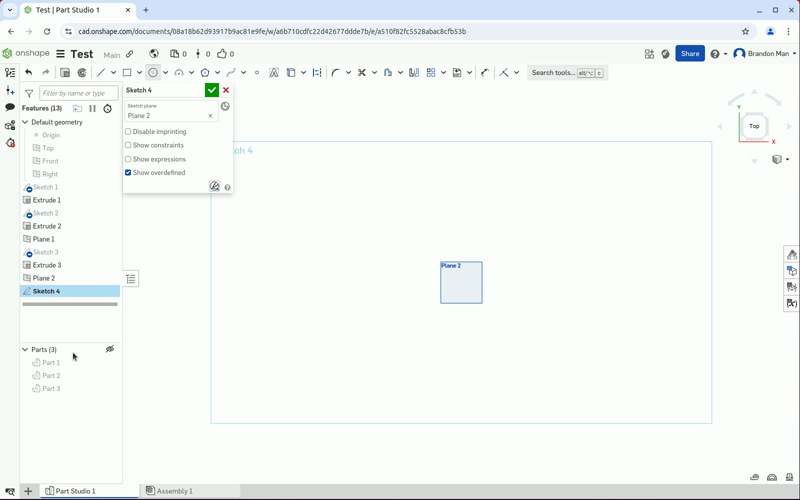
mouse_move(461, 282)
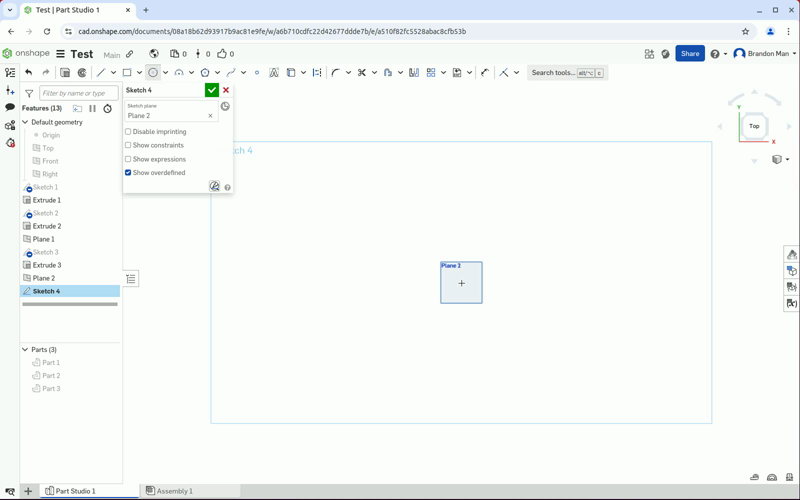
click(461, 282)
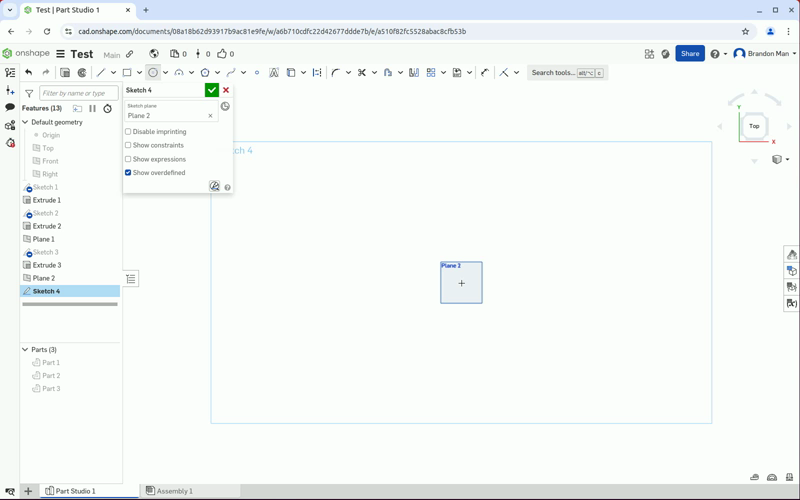
key_up(shift)
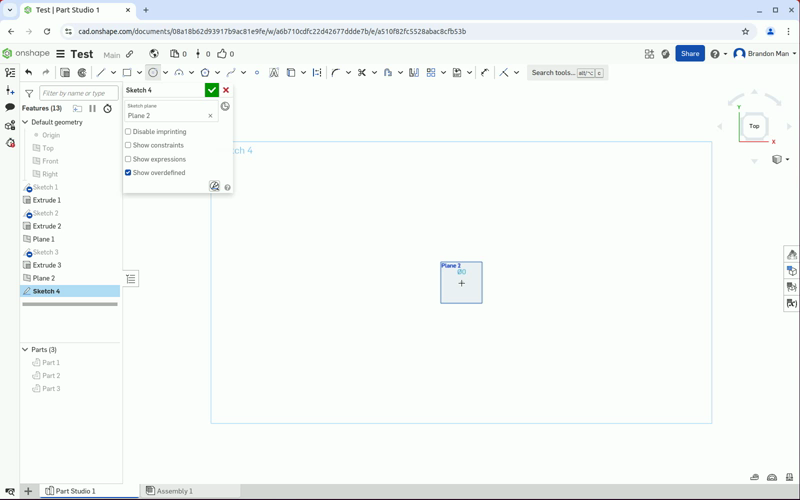
mouse_move(463, 282)
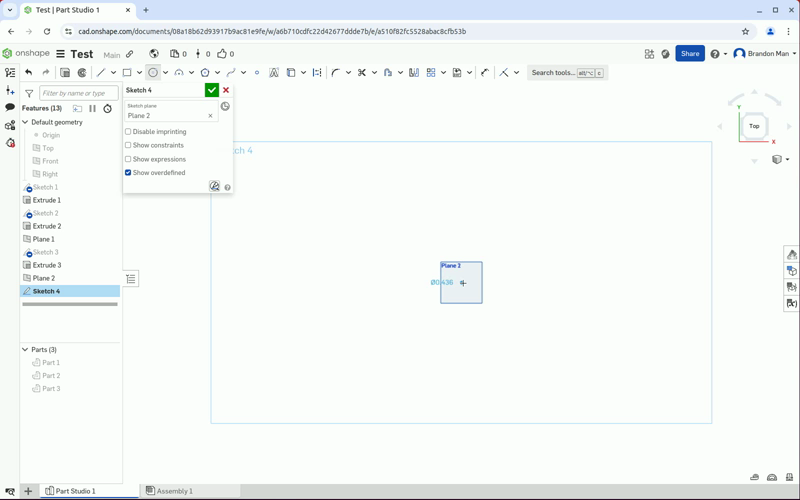
scroll(6)
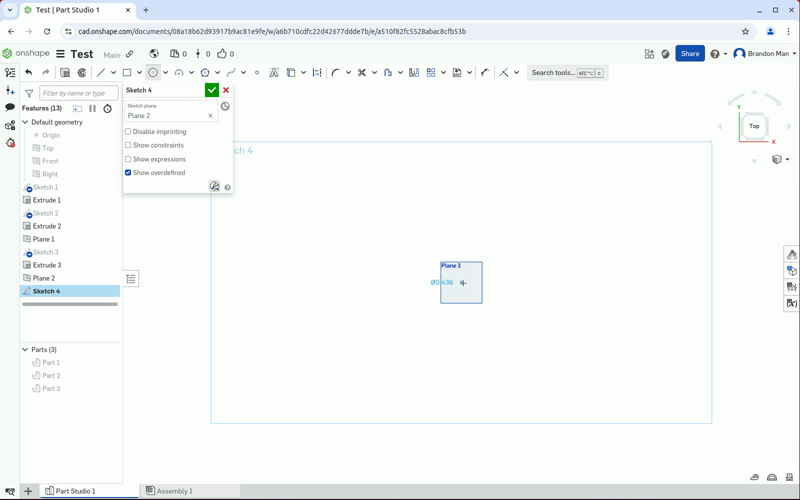
scroll(6)
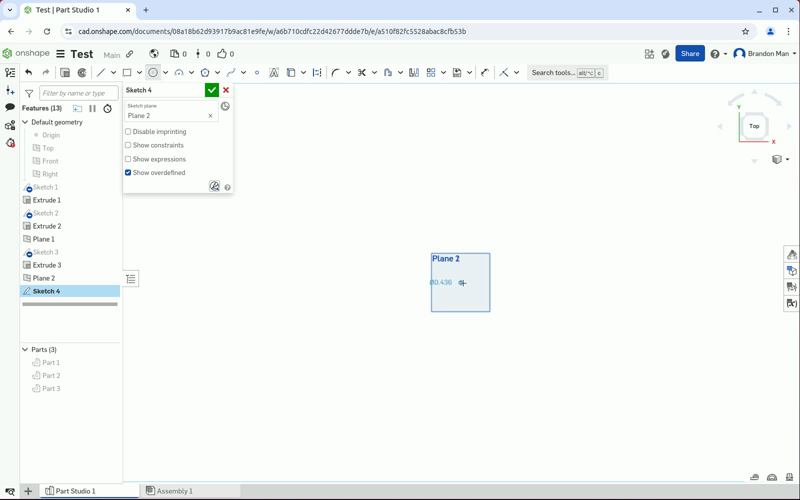
scroll(6)
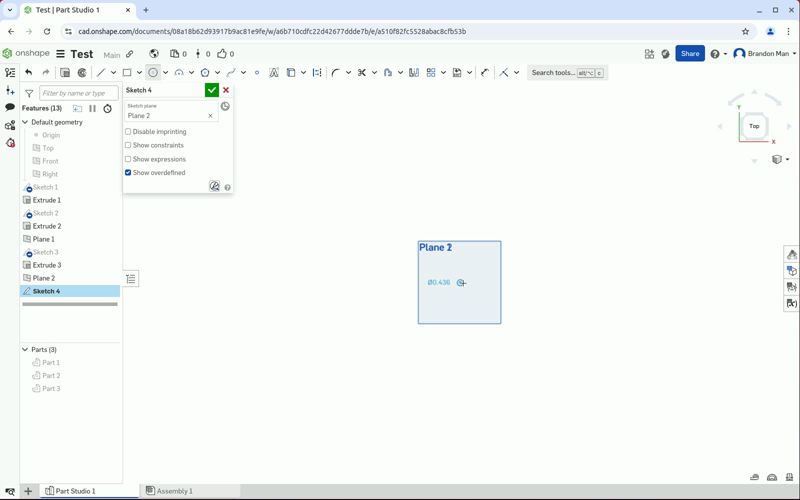
scroll(6)
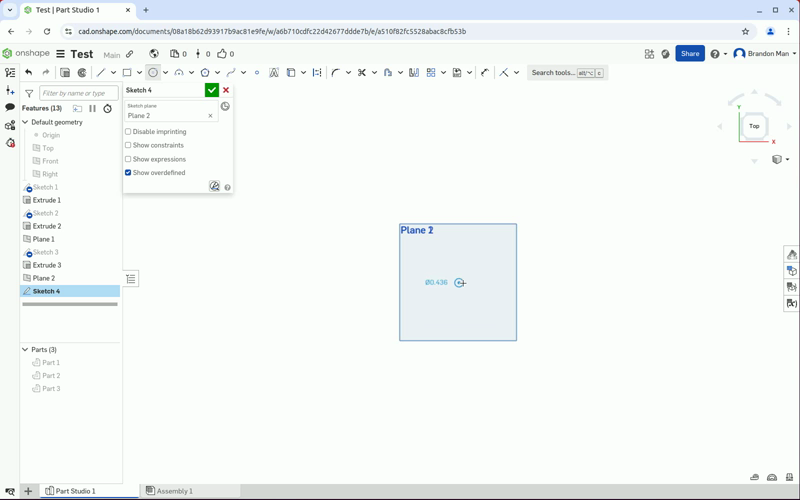
scroll(6)
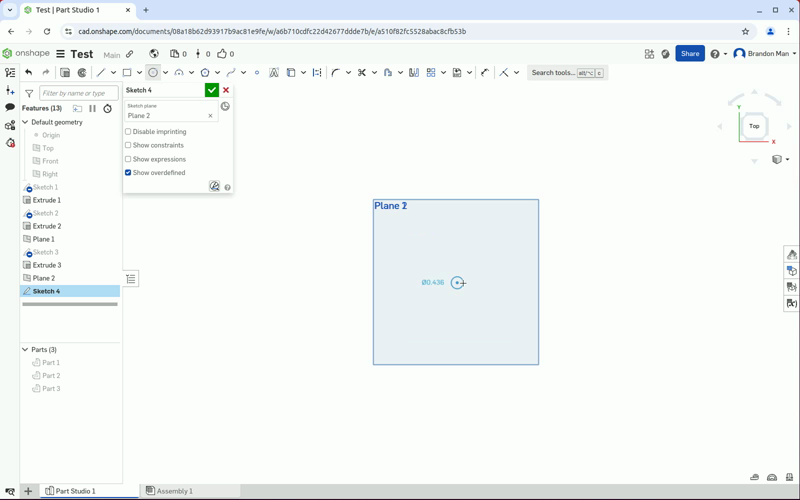
scroll(6)
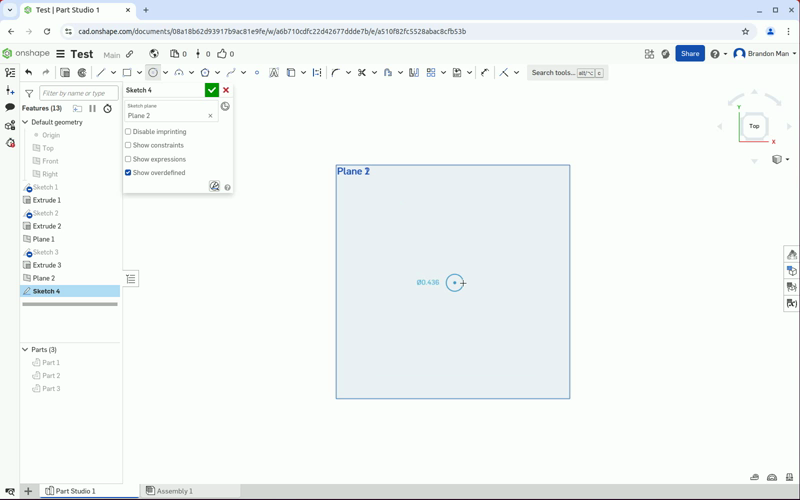
scroll(6)
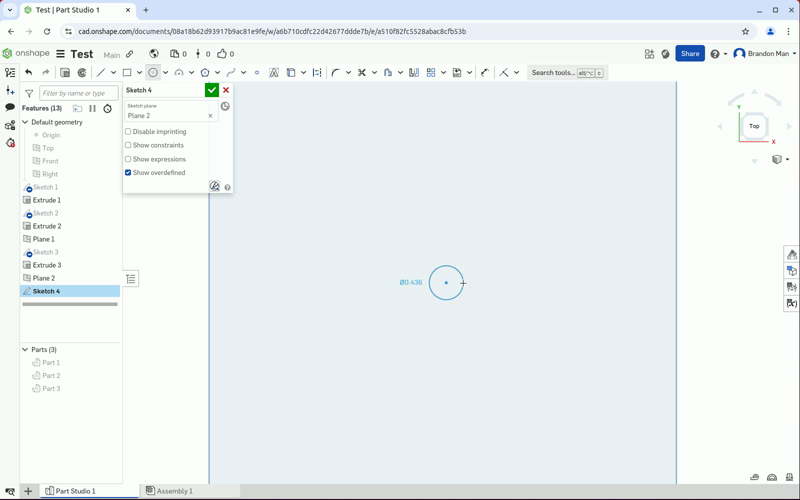
click(463, 282)
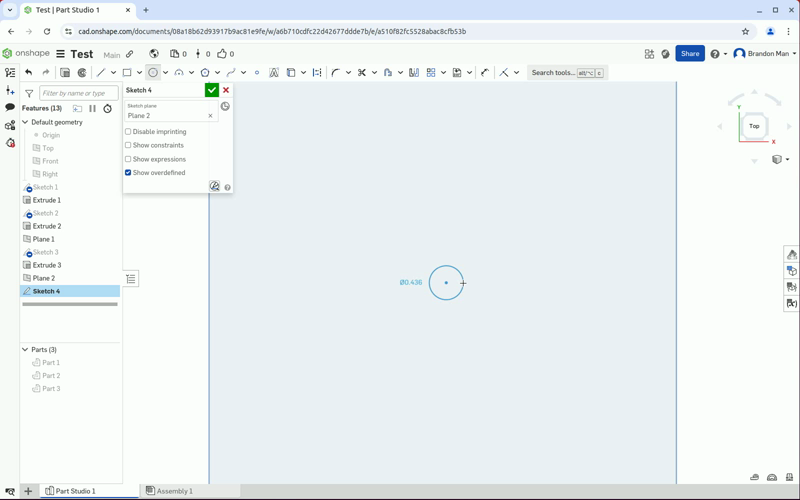
scroll(-6)
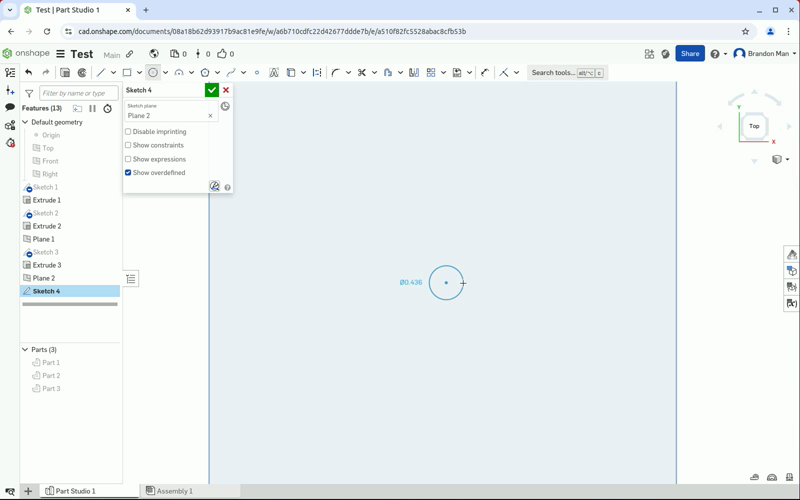
scroll(-6)
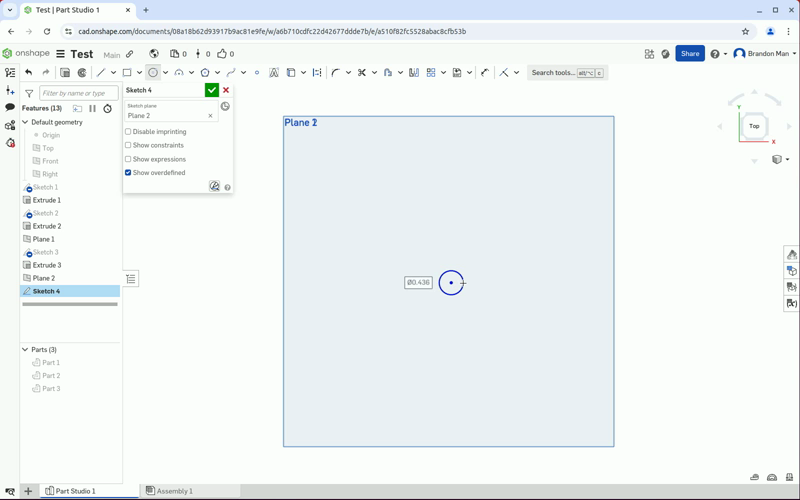
scroll(-6)
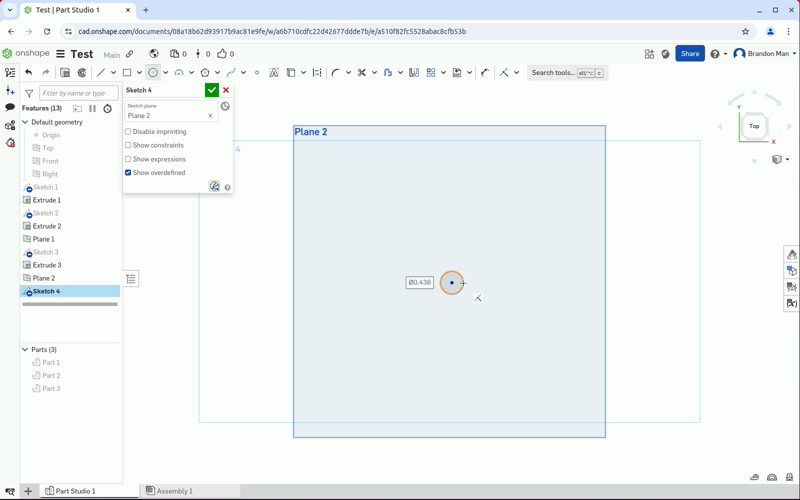
scroll(-6)
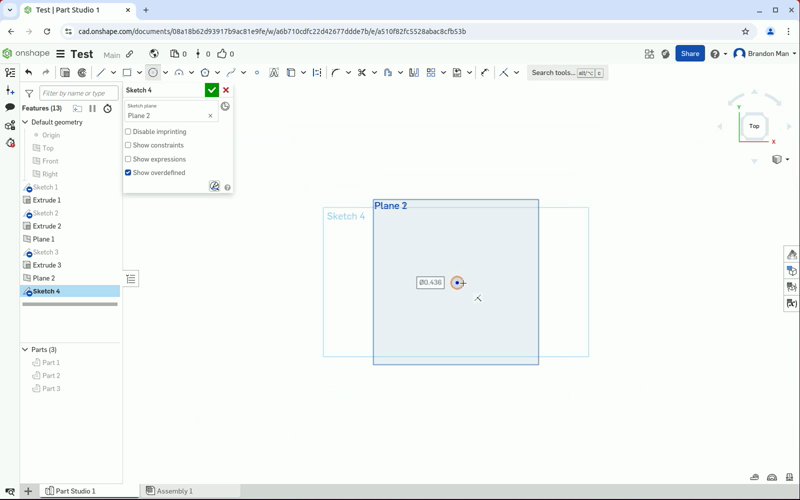
scroll(-6)
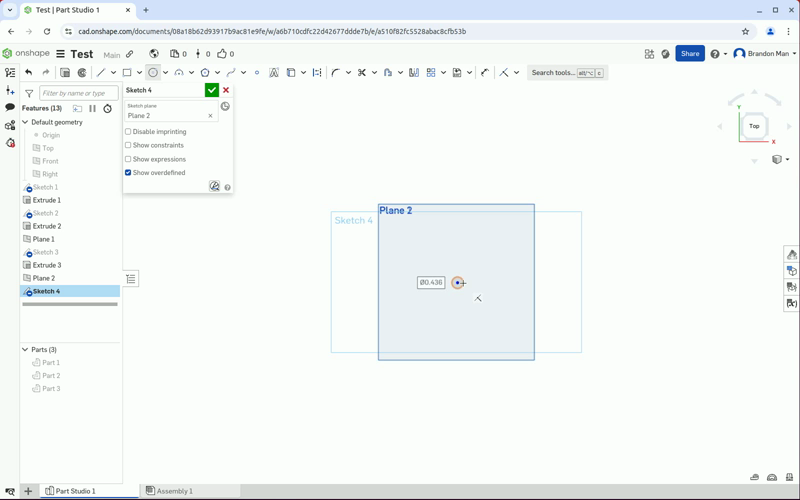
scroll(-6)
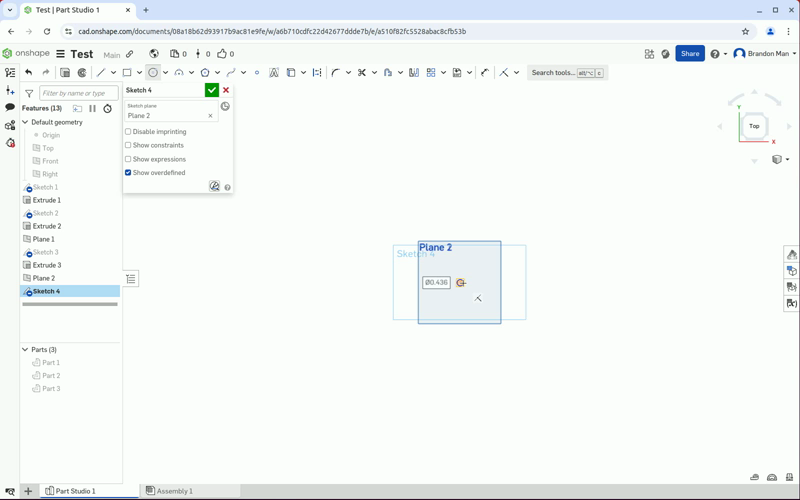
scroll(-6)
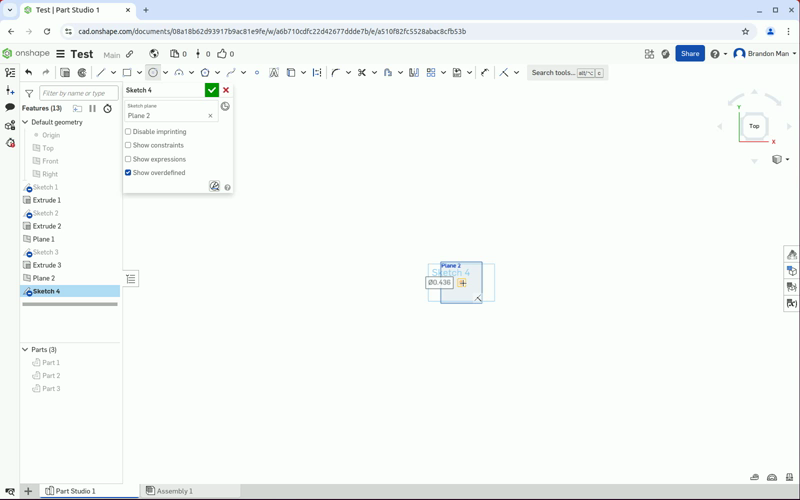
key(esc)
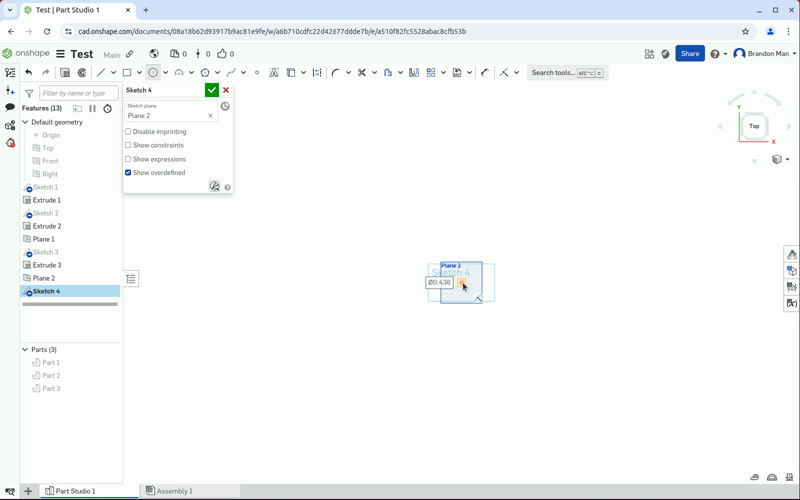
mouse_move(462, 283)
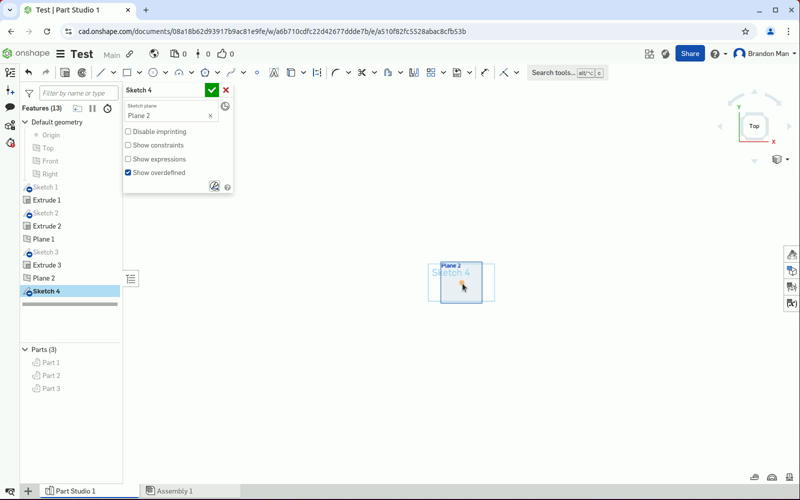
scroll(6)
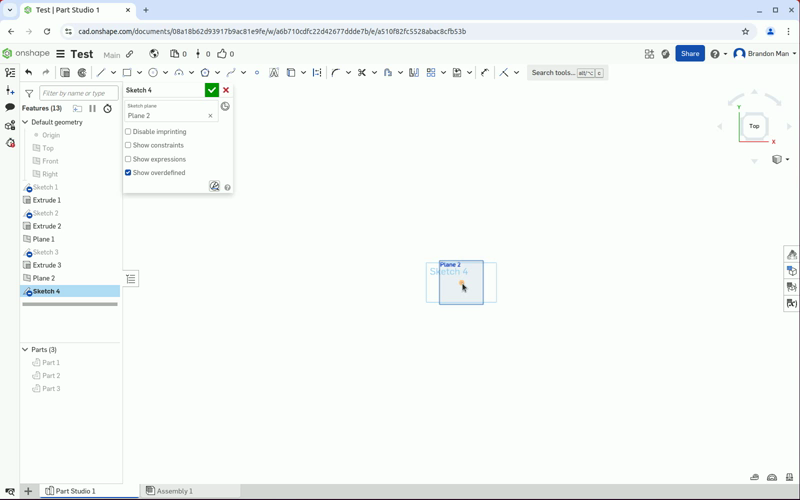
scroll(6)
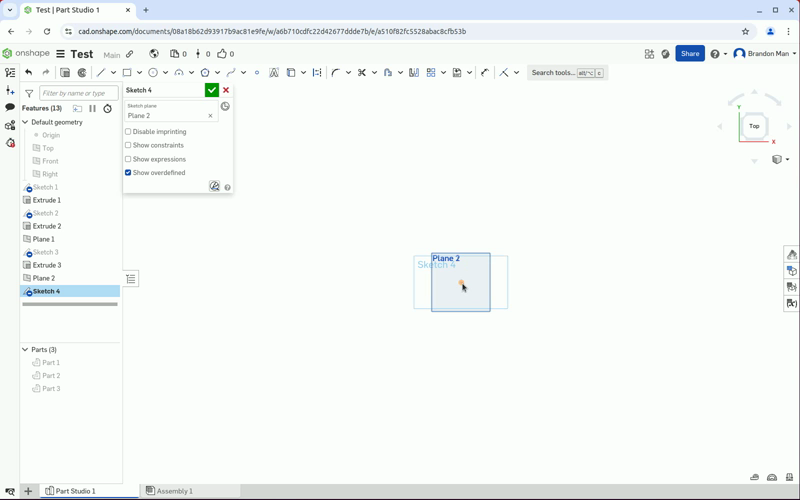
scroll(6)
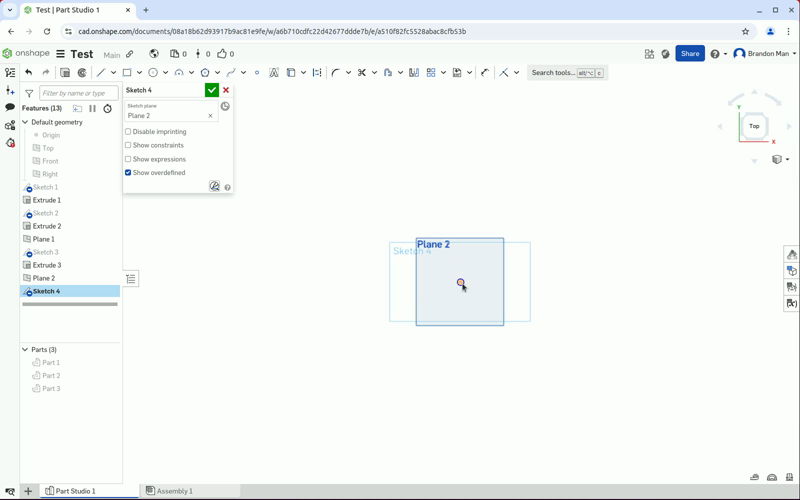
scroll(6)
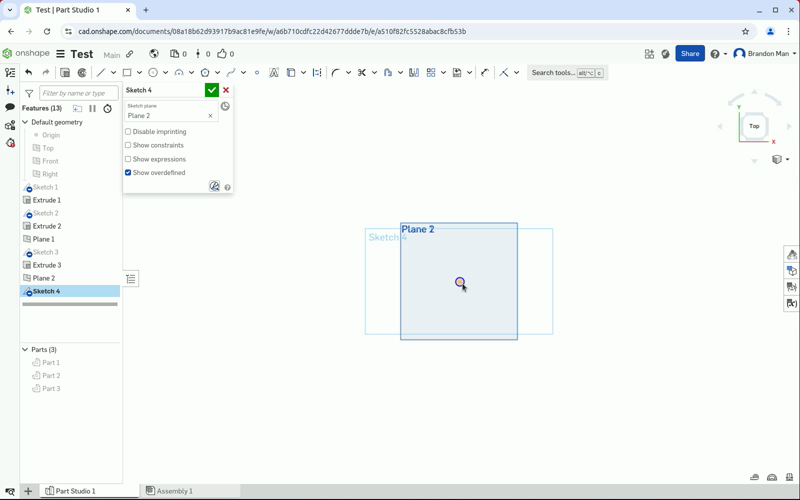
scroll(6)
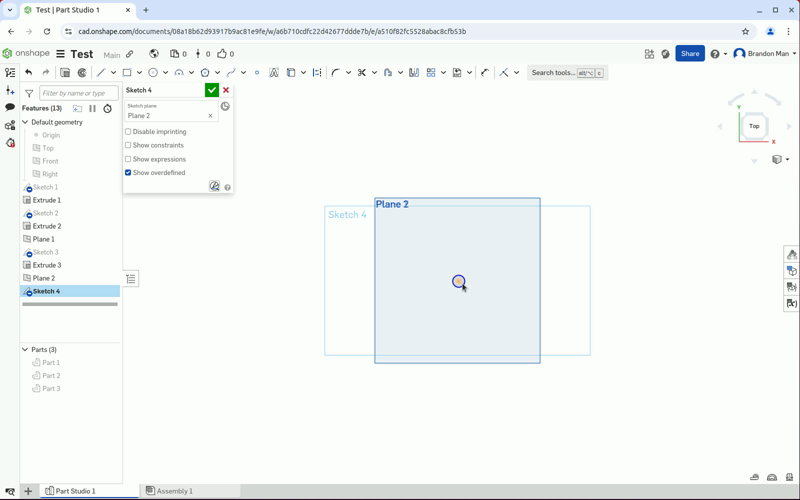
scroll(6)
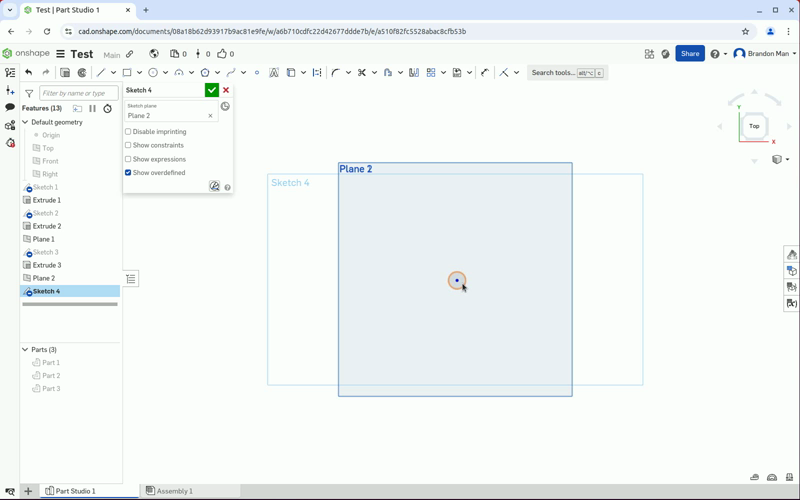
scroll(6)
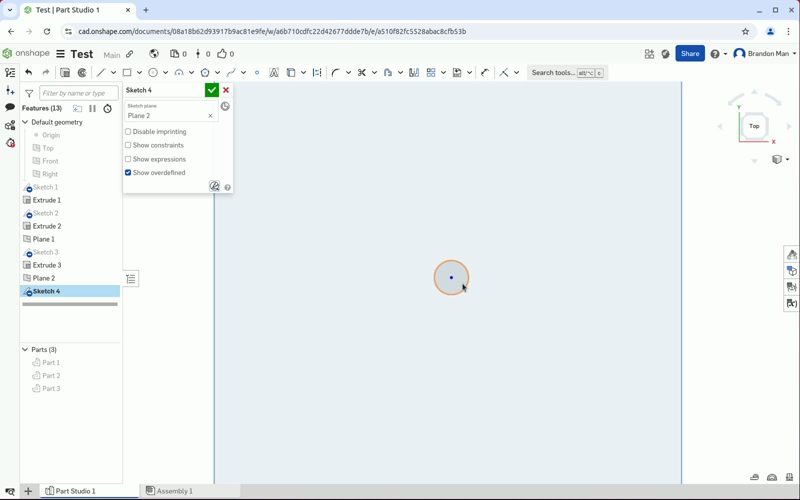
click(462, 283)
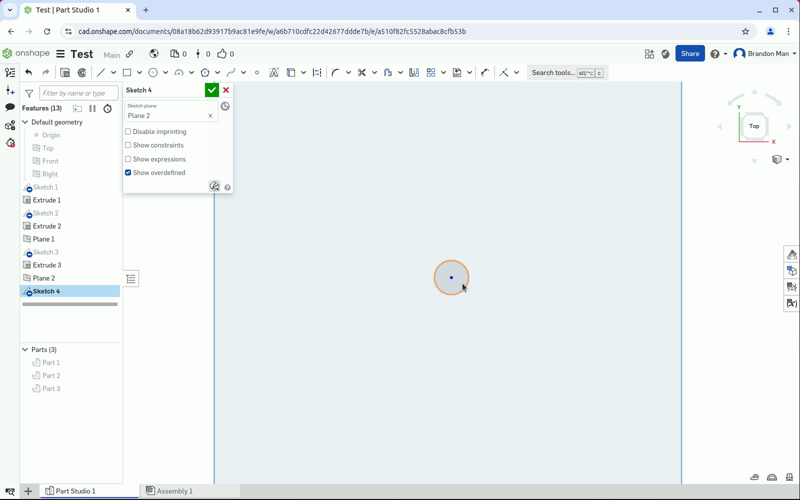
scroll(-6)
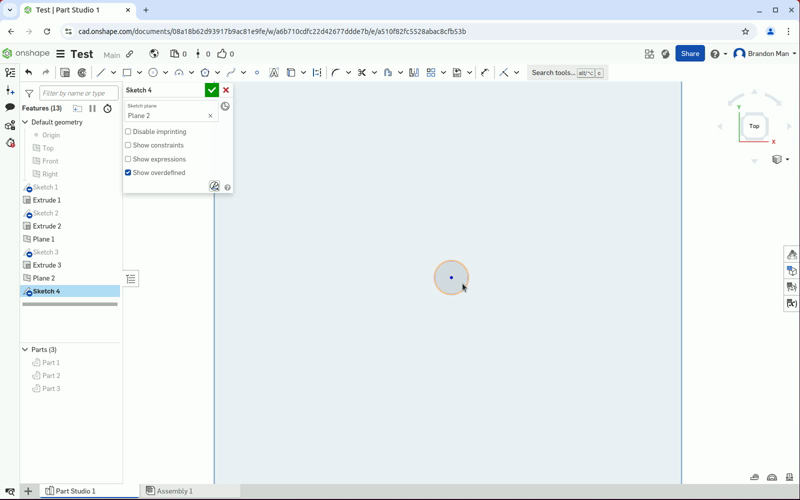
scroll(-6)
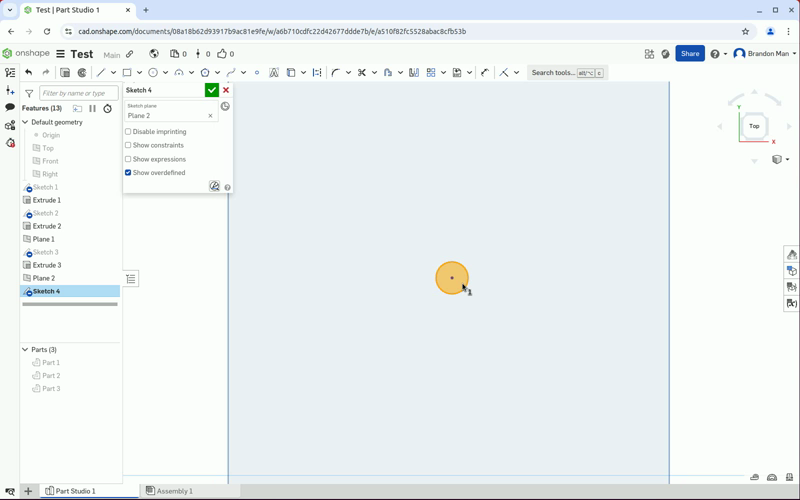
scroll(-6)
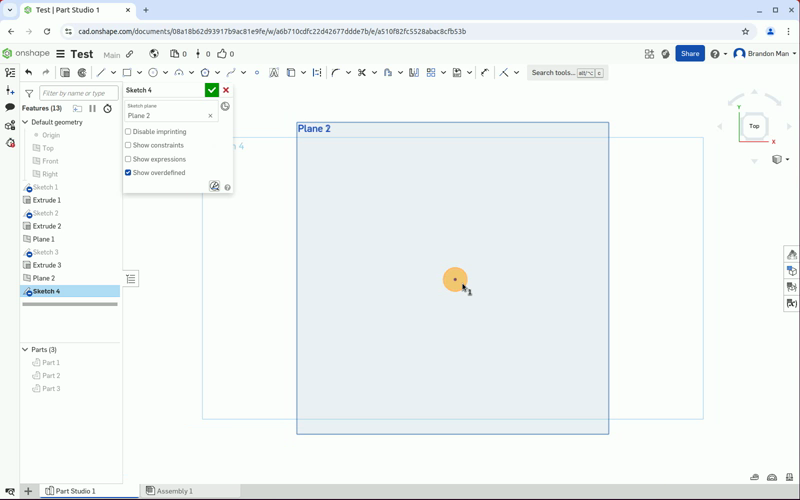
scroll(-6)
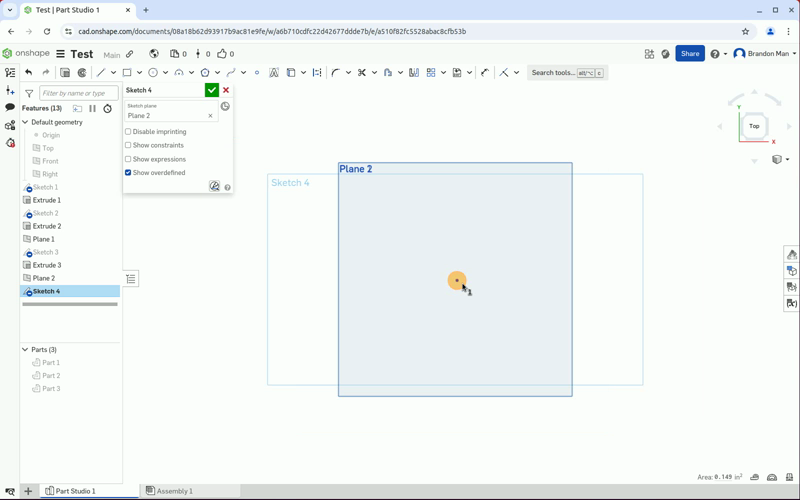
scroll(-6)
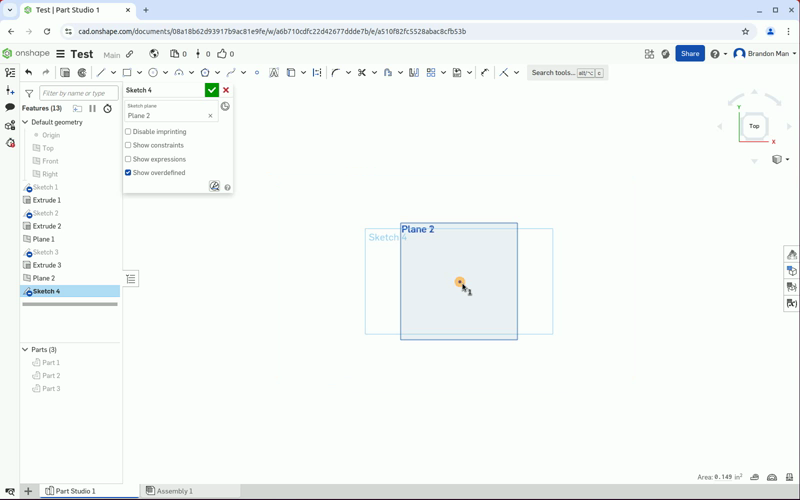
scroll(-6)
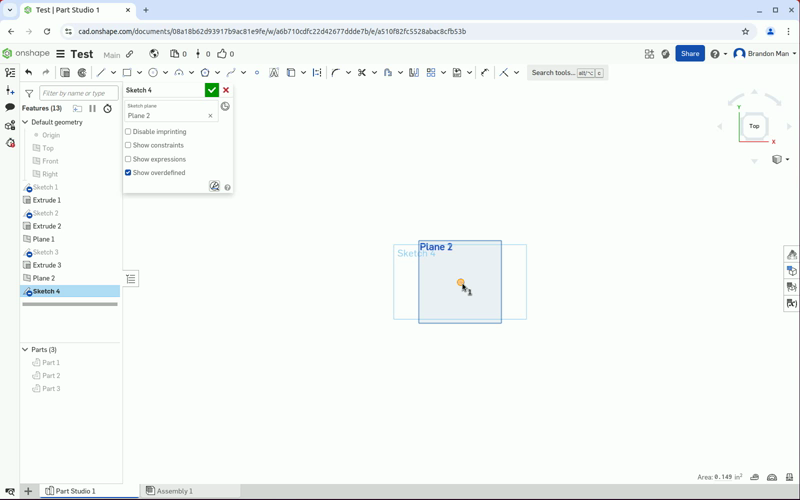
scroll(-6)
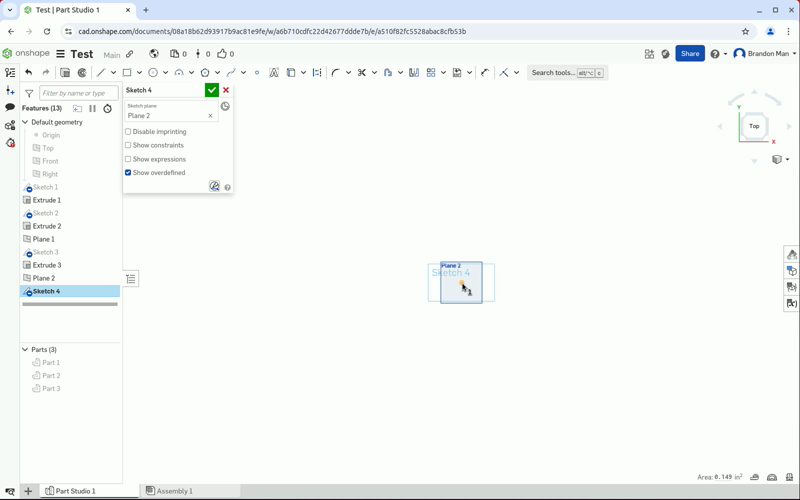
mouse_move(73, 352)
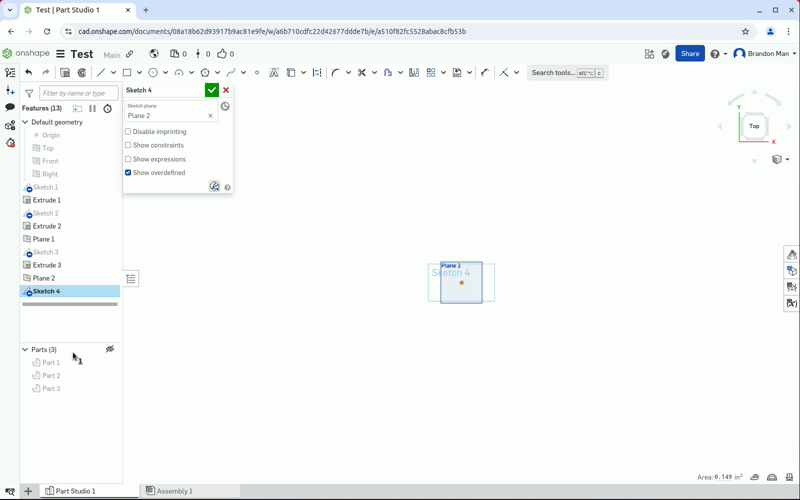
key(shift+y)
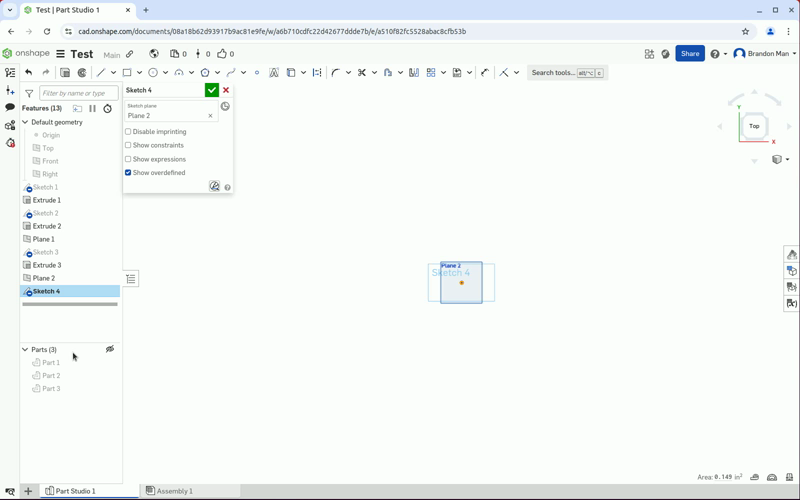
key(shift+e)
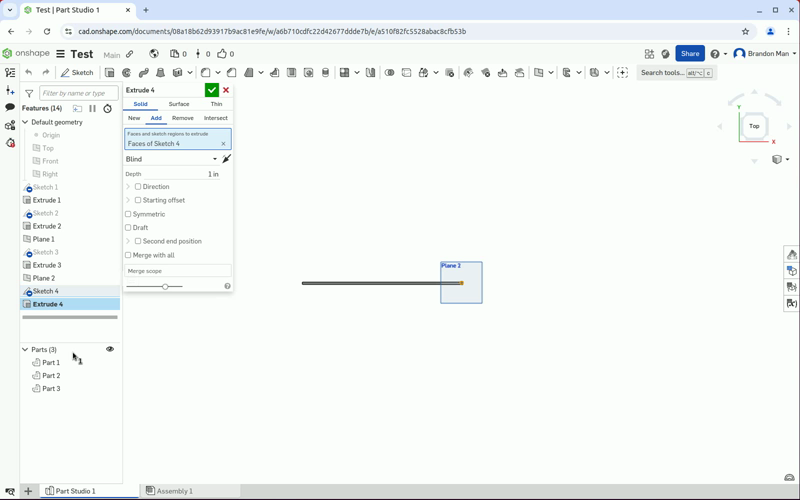
mouse_move(143, 106)
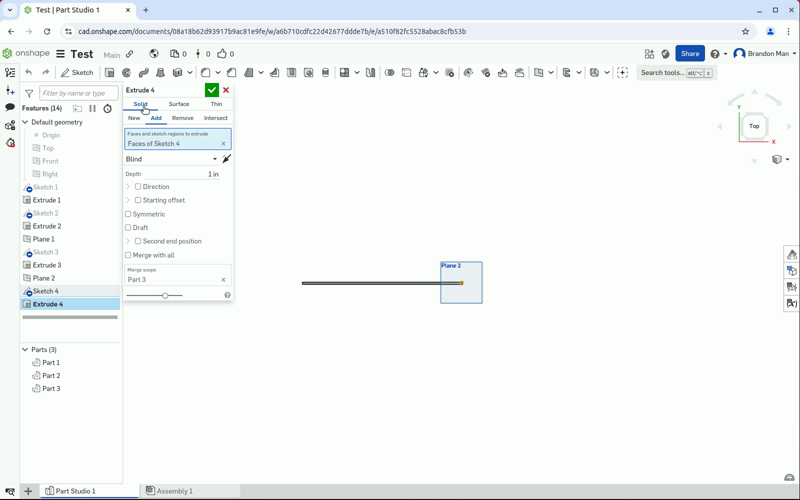
click(143, 106)
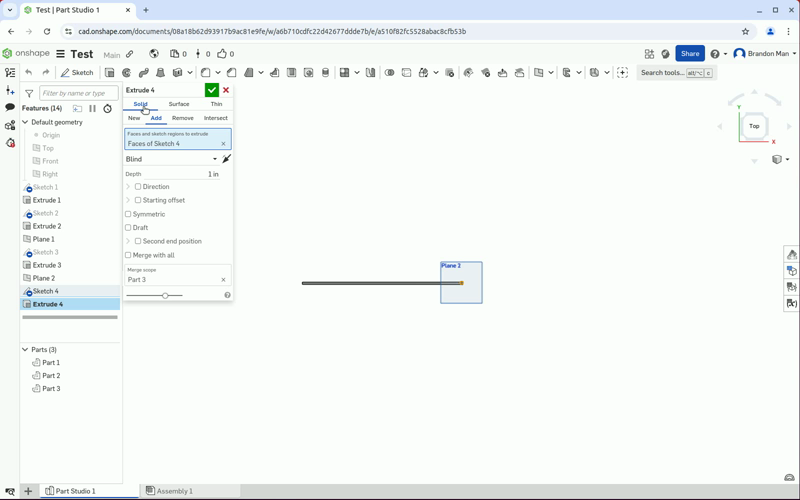
mouse_move(137, 120)
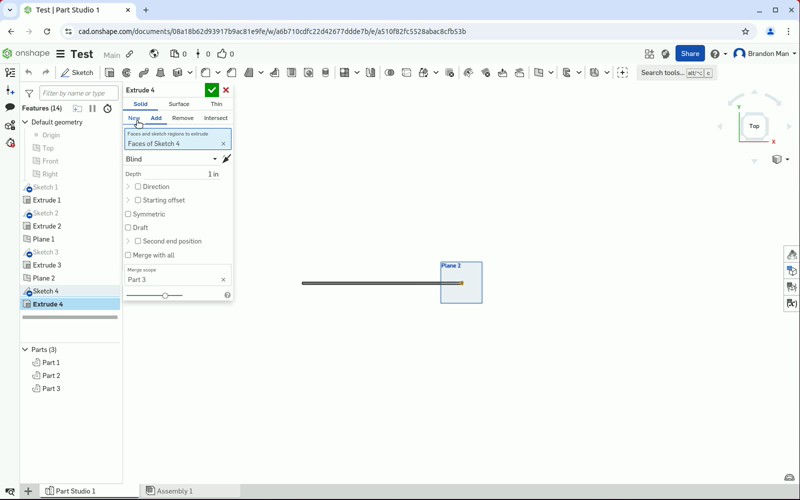
click(137, 120)
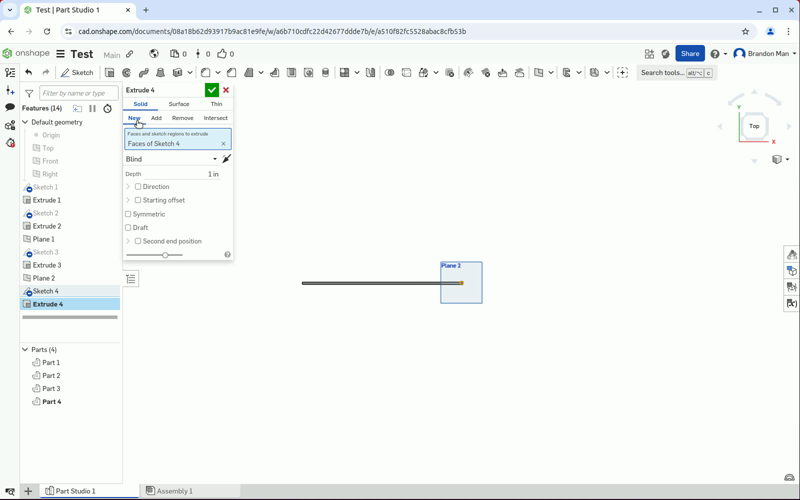
key(tab, 4)
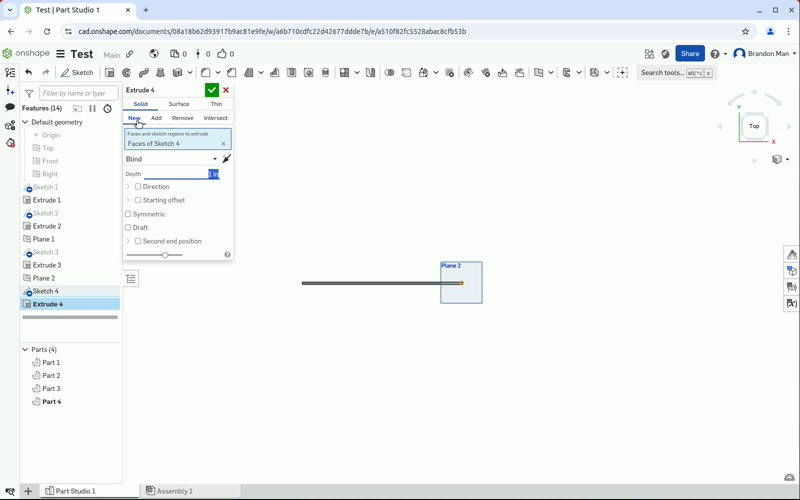
text(-0.241)
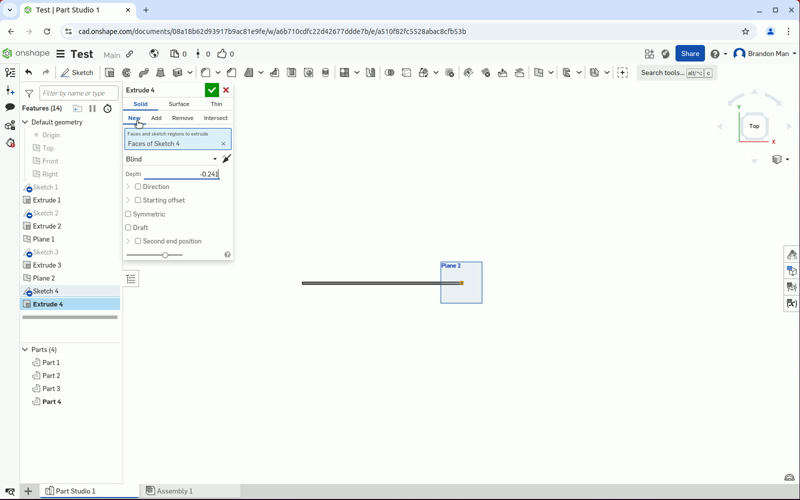
key(enter)
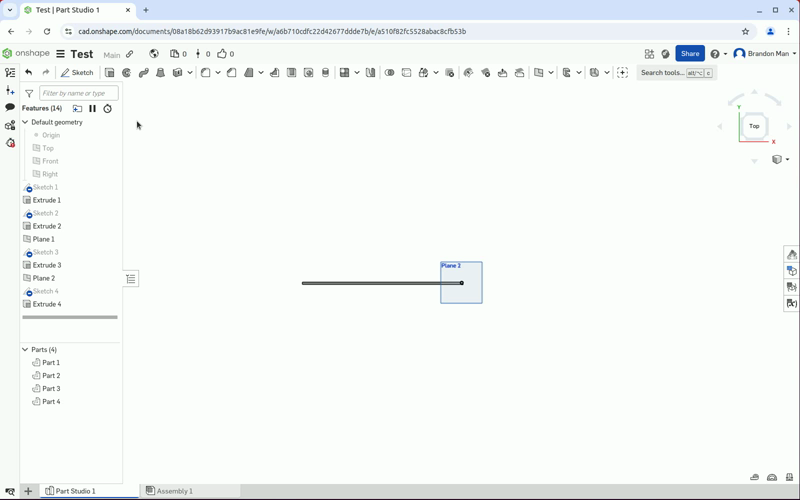
key(shift+h)
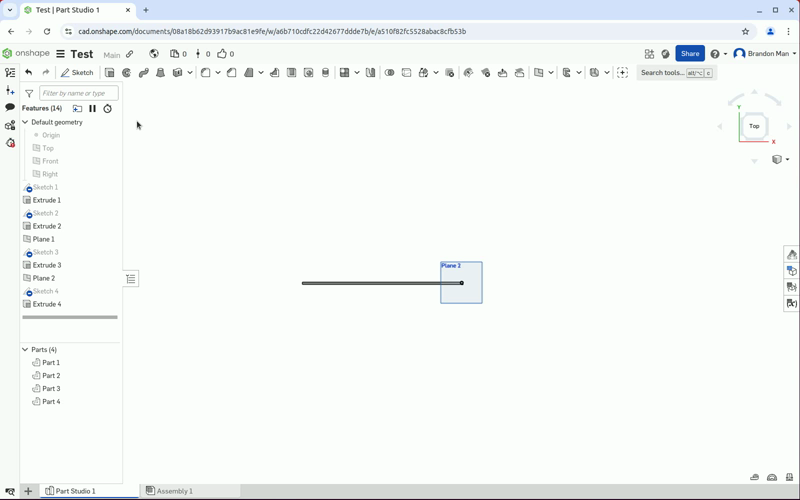
key(shift+h)
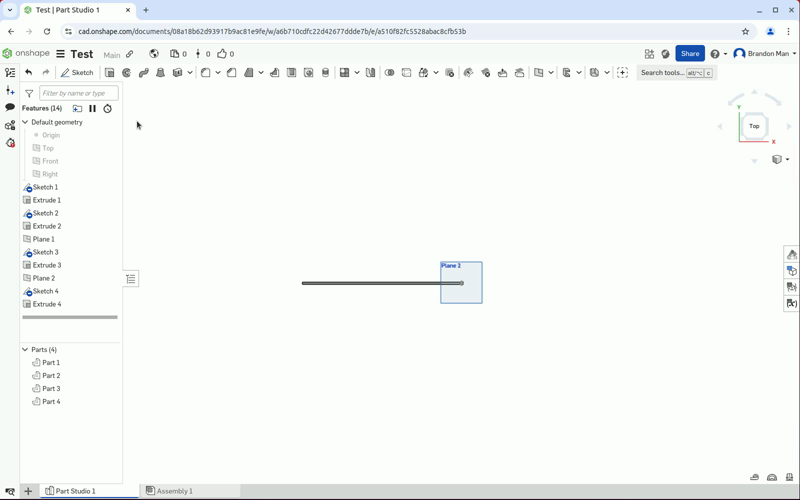
key(shift+7)
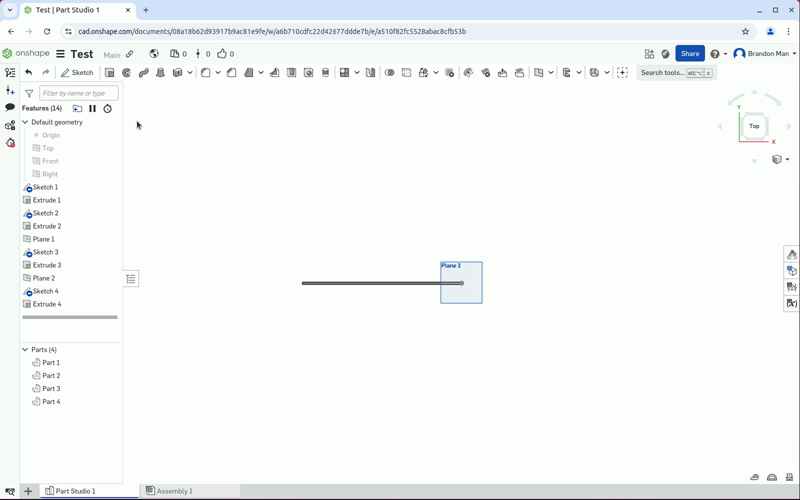
key(up, 3)
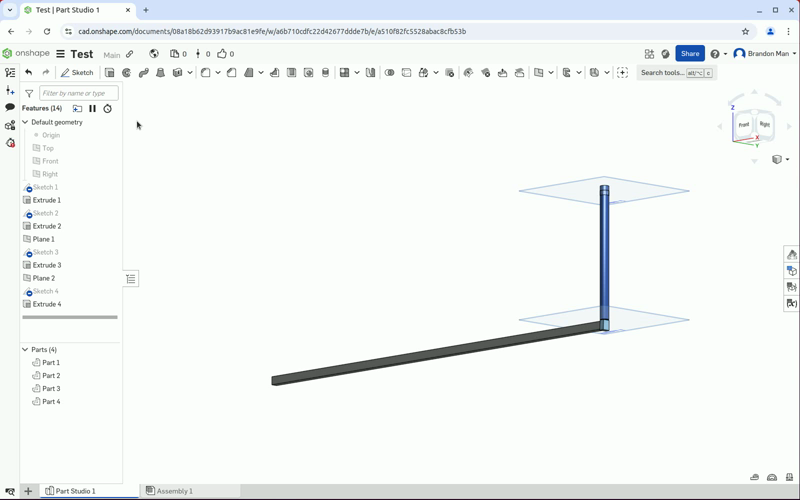
key(left, 3)
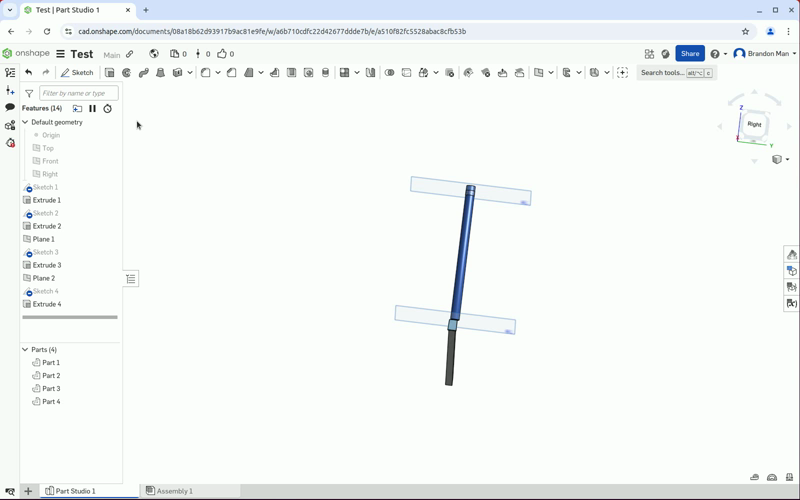
key(right, 3)
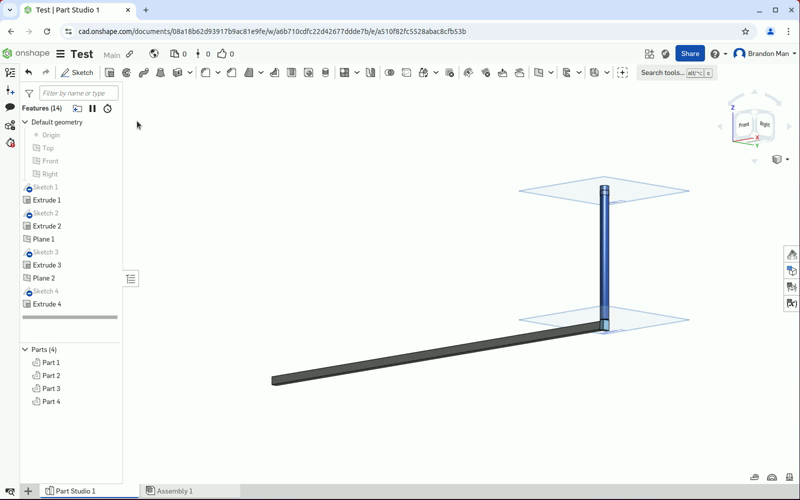
key(down, 3)
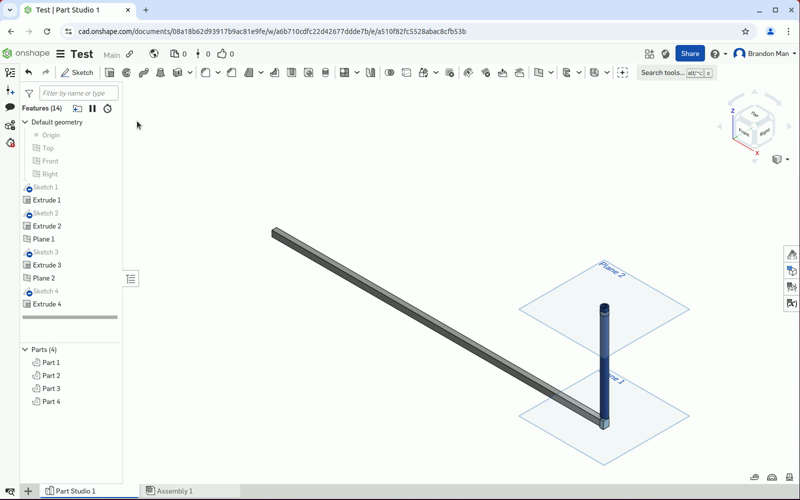
mouse_move(73, 189)
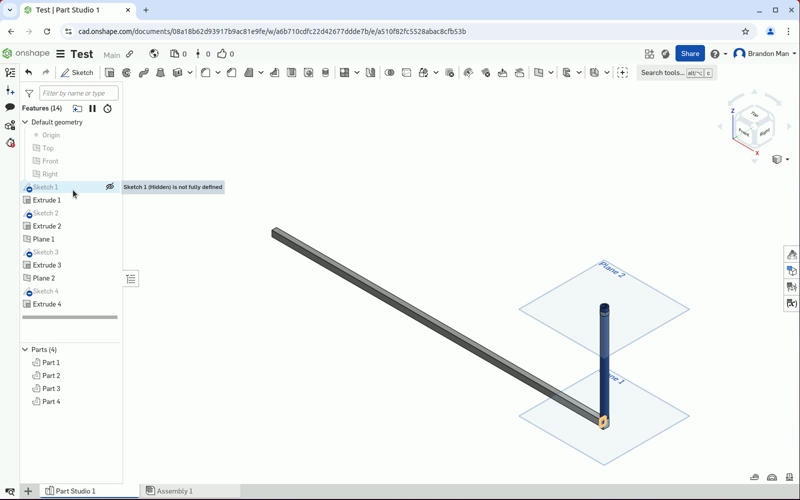
click(73, 189)